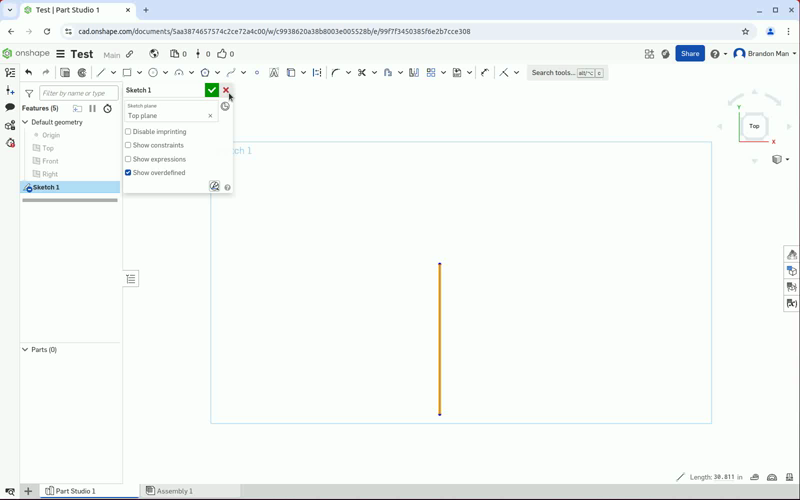
key(shift+h)
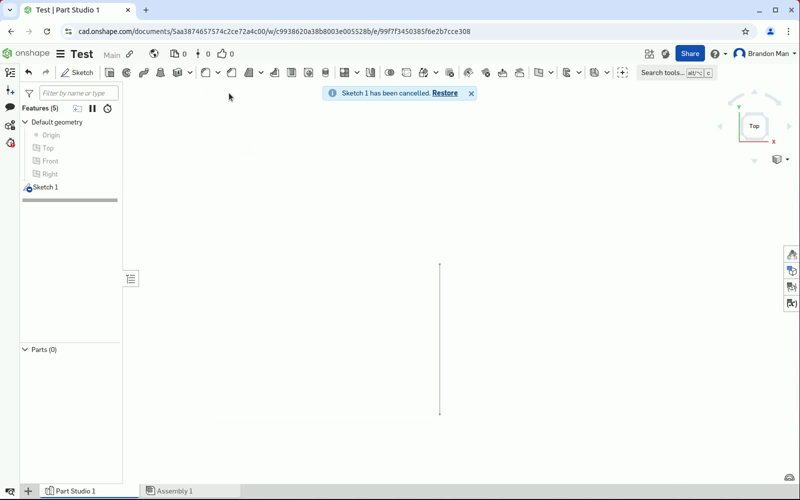
key(shift+s)
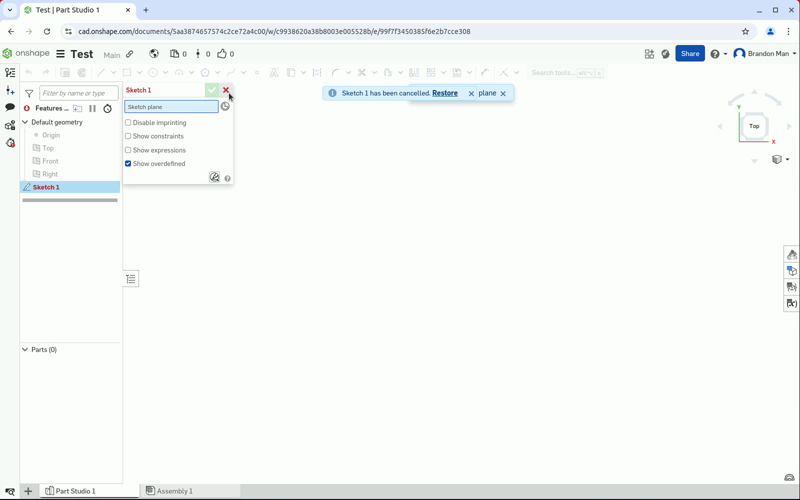
mouse_move(73, 150)
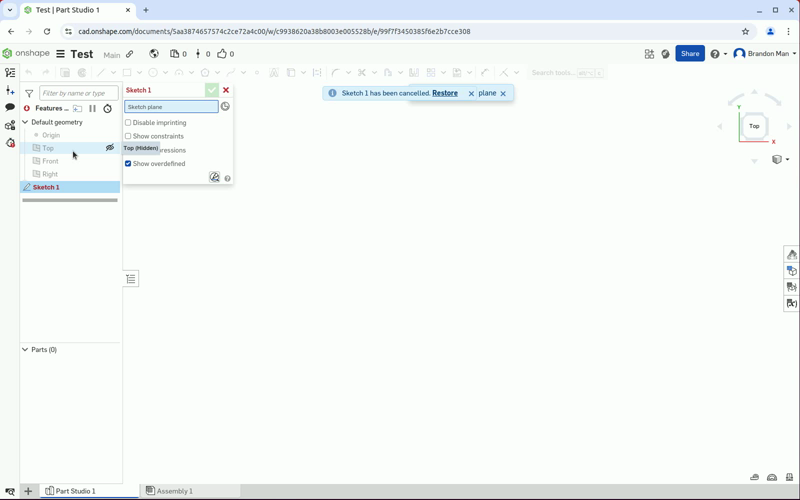
click(73, 150)
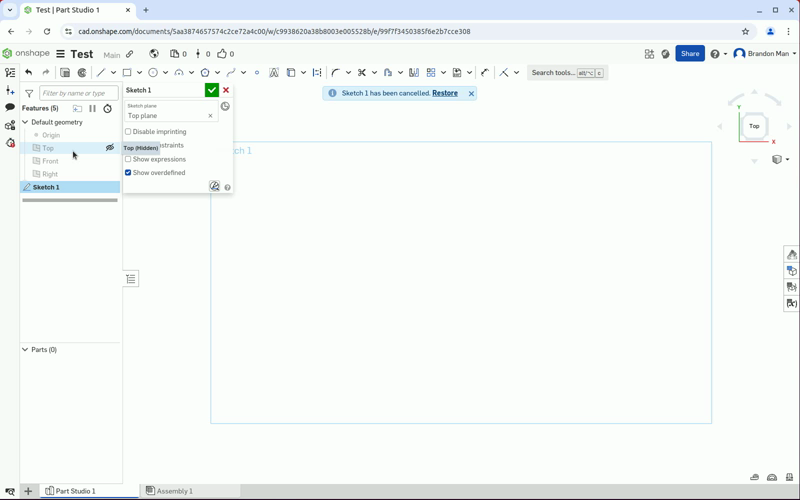
mouse_move(73, 352)
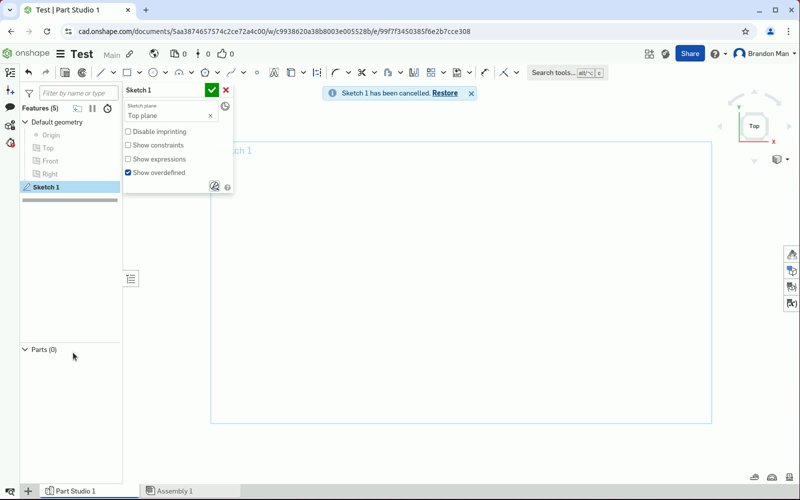
key(y)
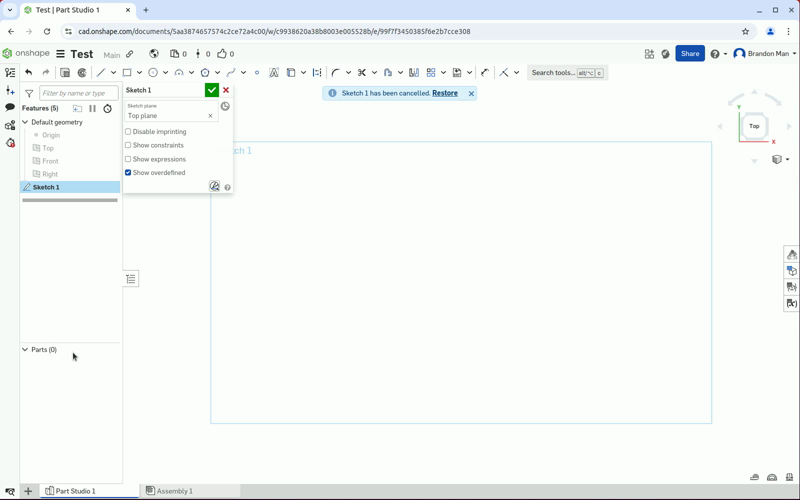
key(l)
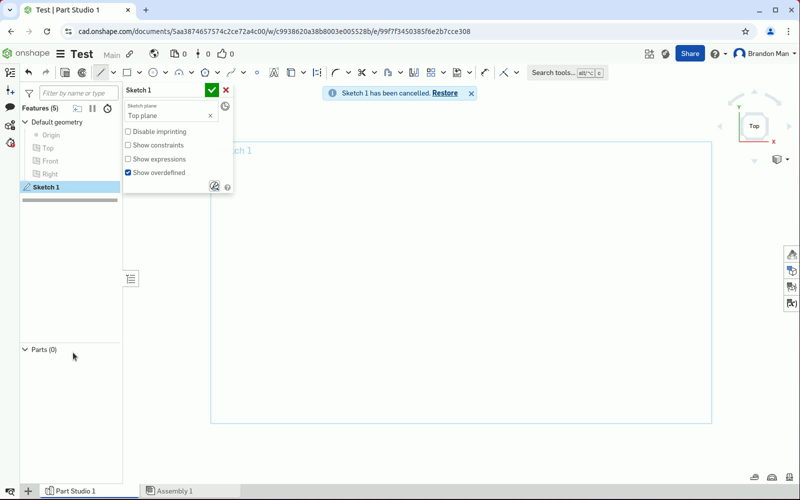
key_down(shift)
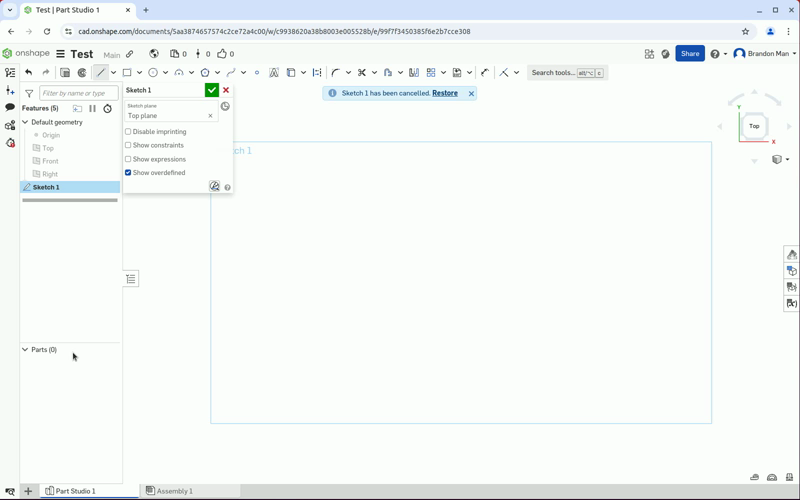
mouse_move(452, 291)
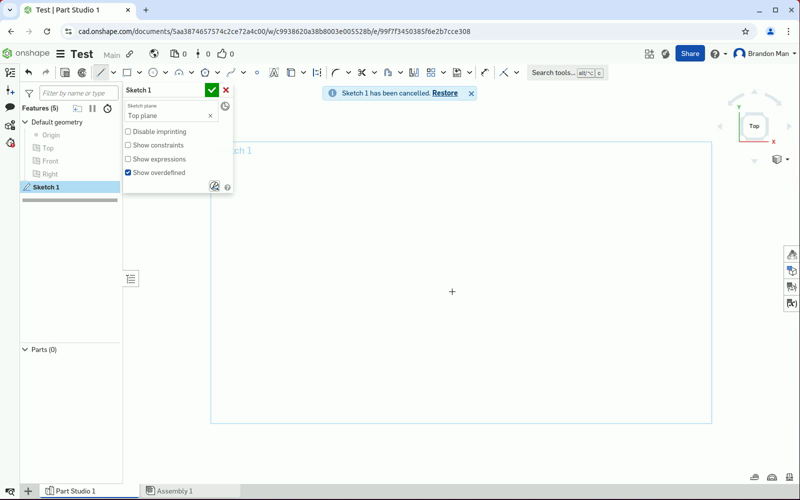
click(452, 291)
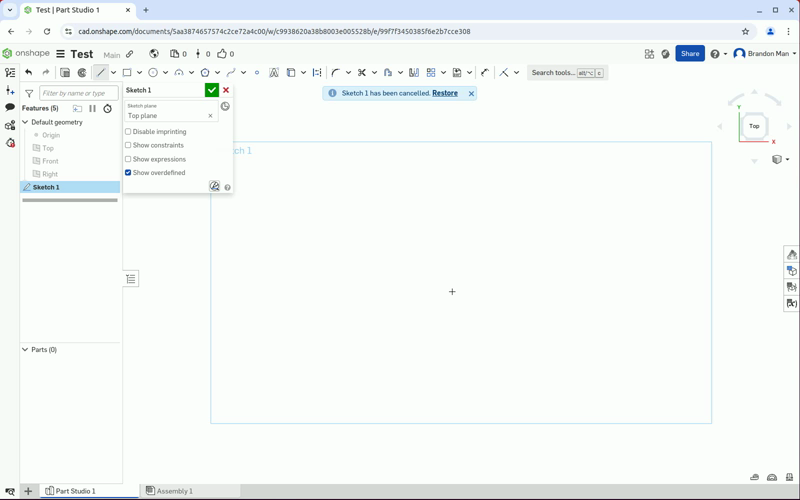
key_up(shift)
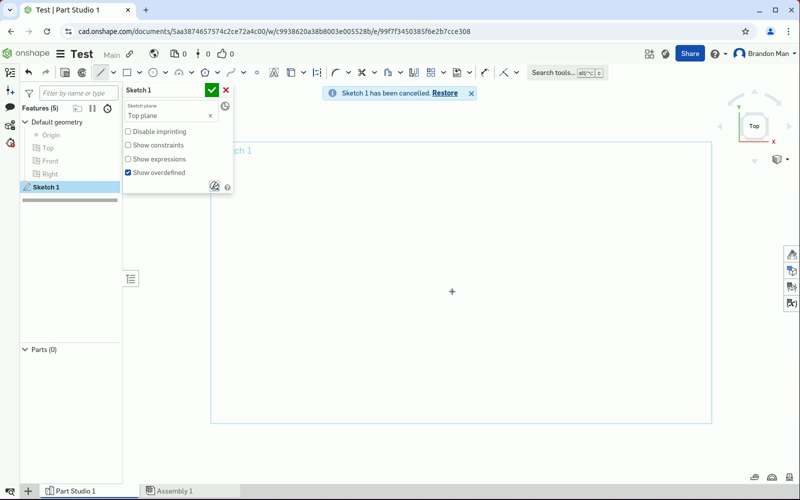
key_down(shift)
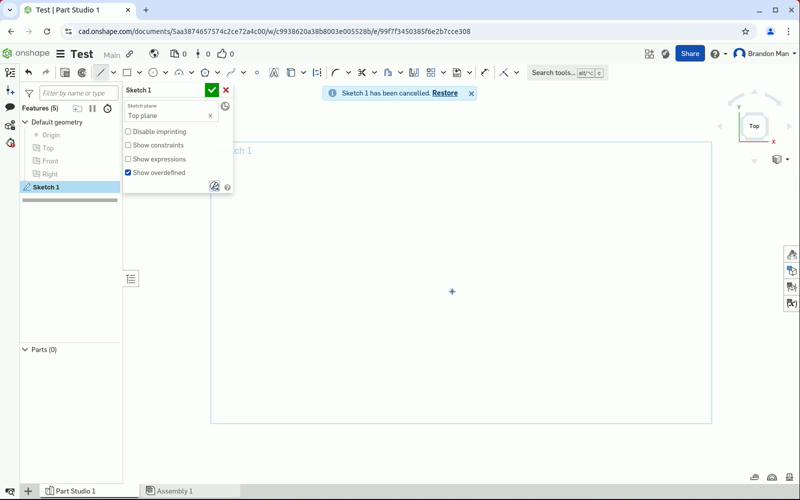
mouse_move(482, 291)
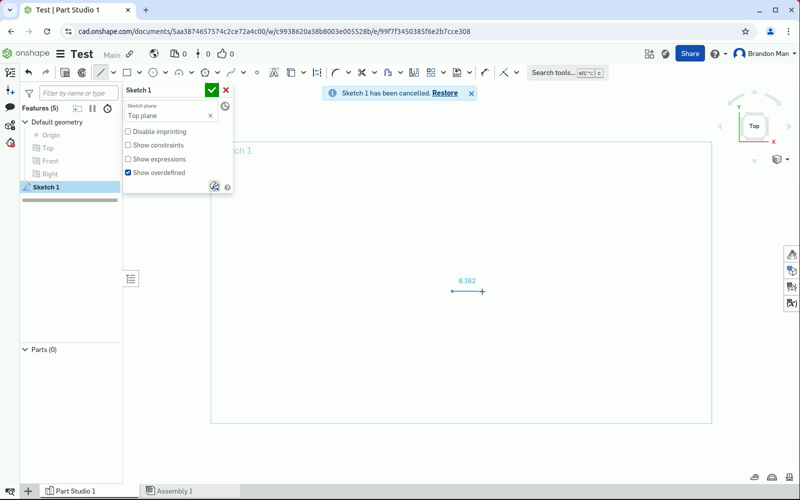
mouse_move(469, 291)
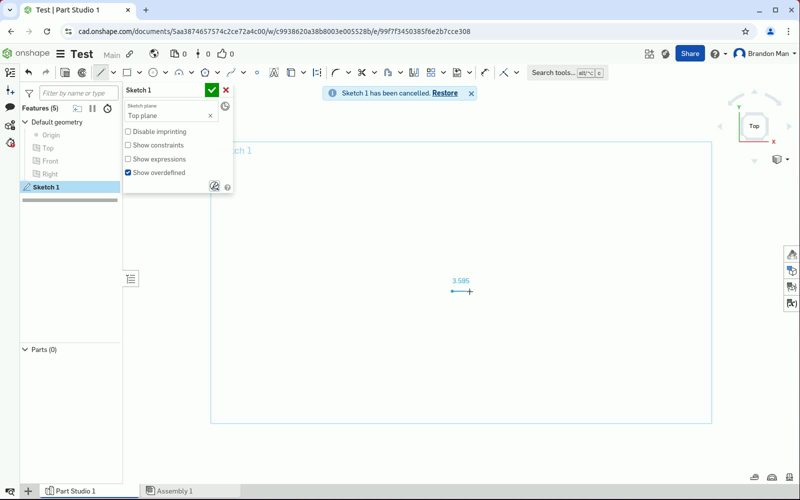
click(469, 291)
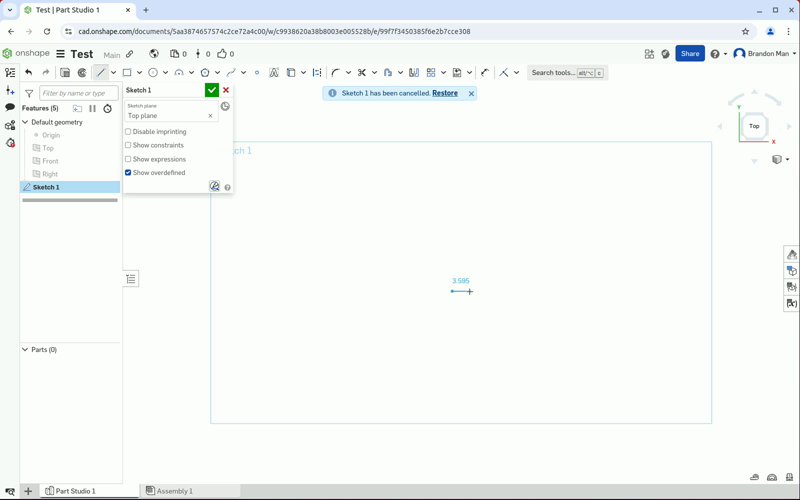
key_up(shift)
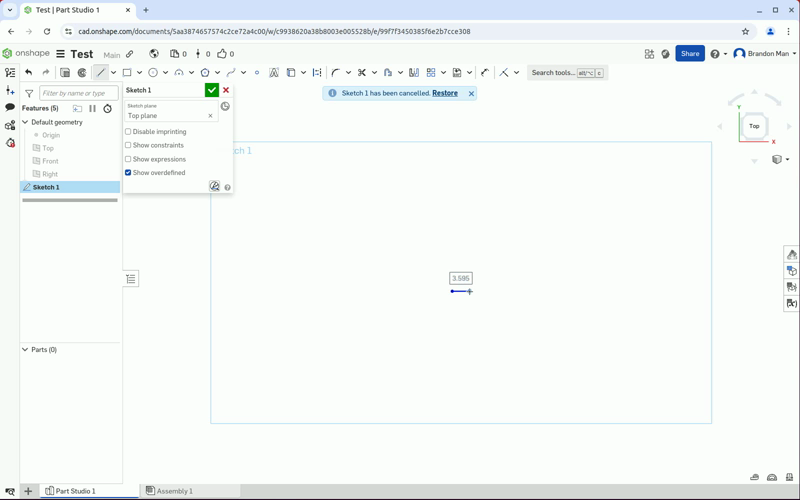
key_down(shift)
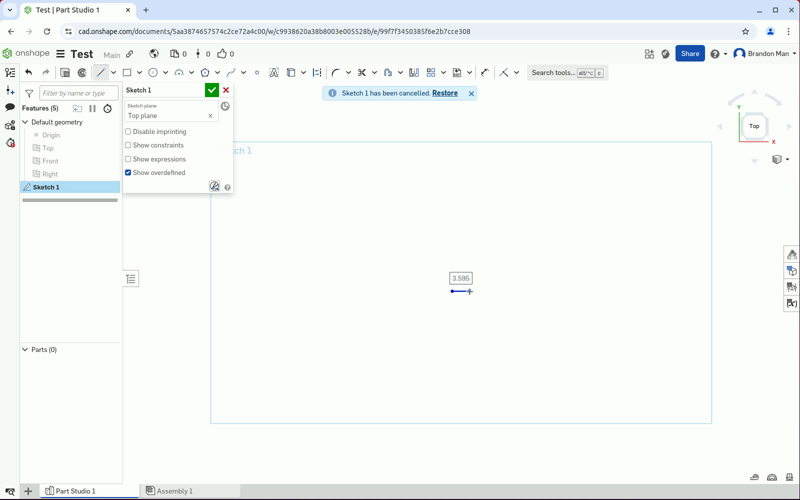
mouse_move(499, 291)
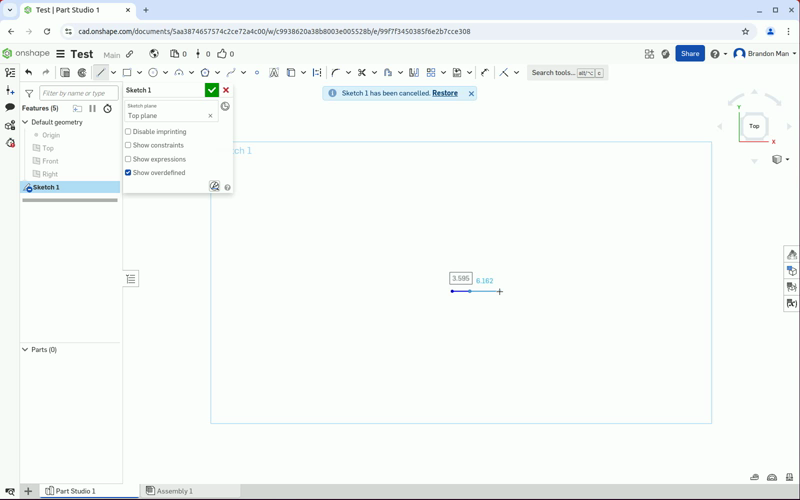
mouse_move(469, 273)
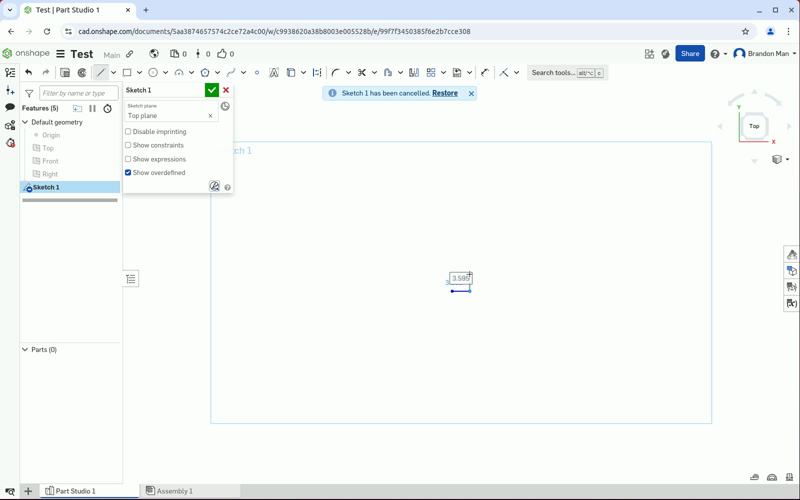
click(469, 273)
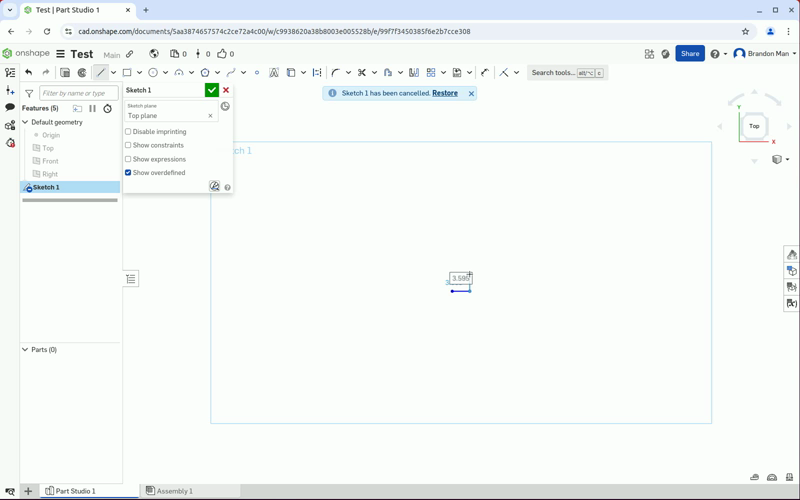
key_up(shift)
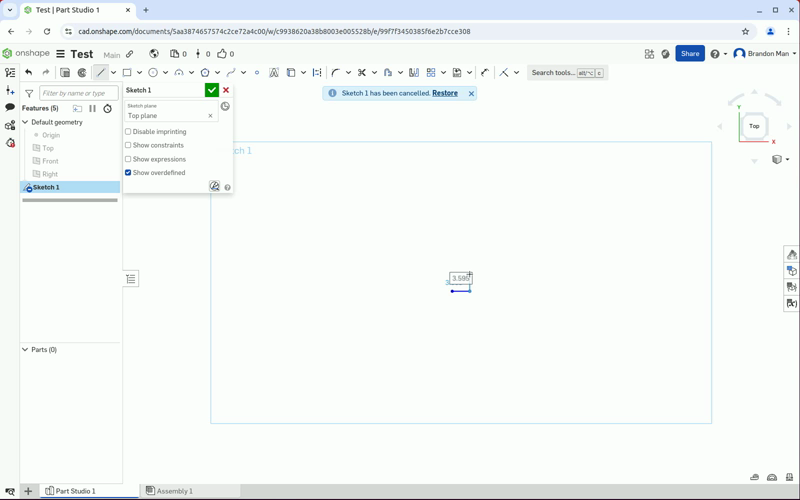
key_down(shift)
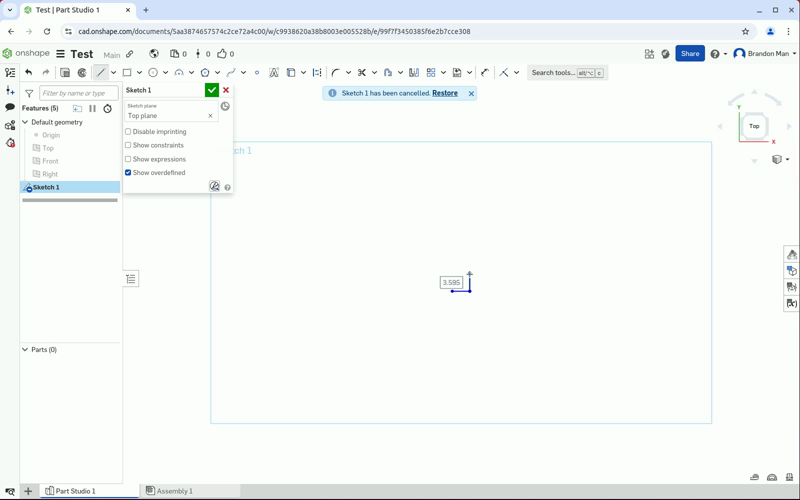
mouse_move(499, 273)
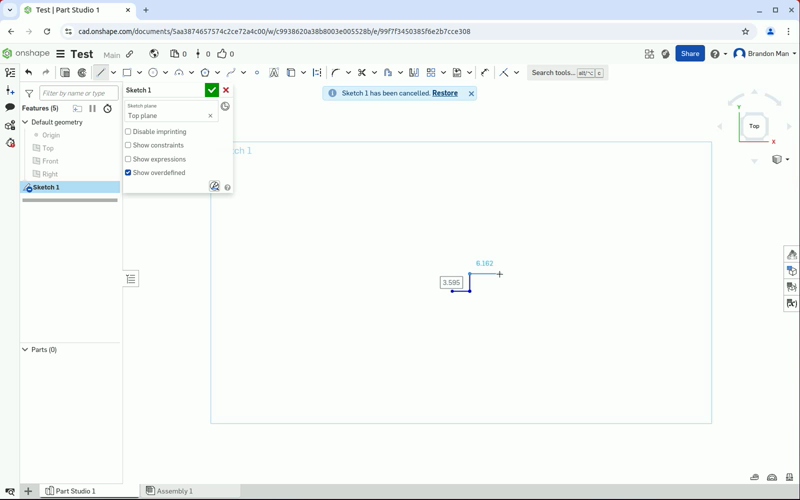
mouse_move(452, 273)
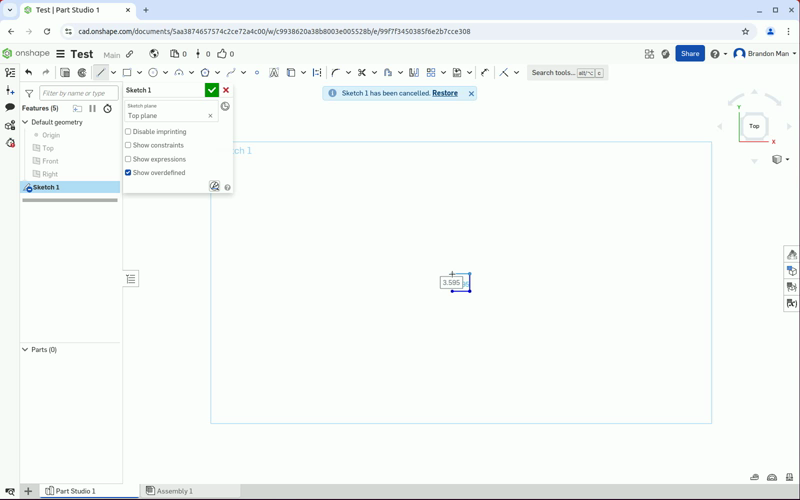
click(452, 273)
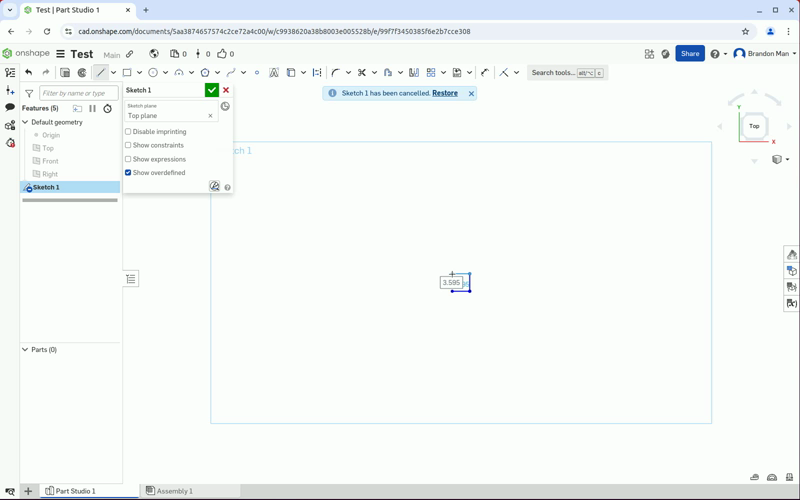
key_up(shift)
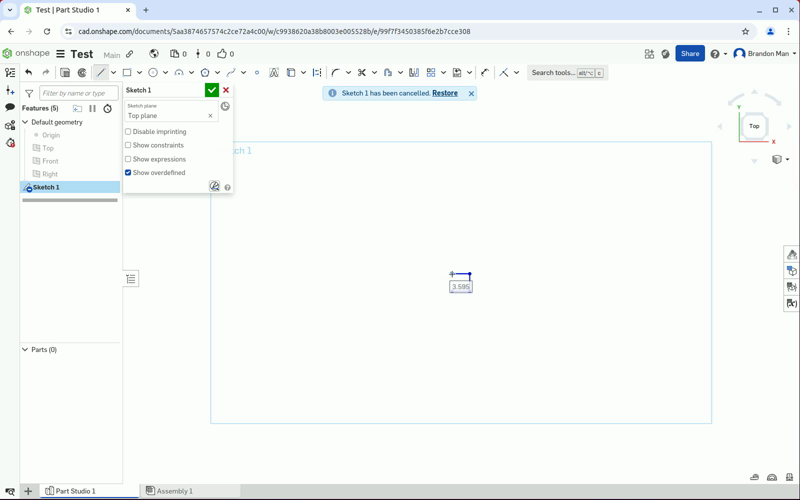
mouse_move(482, 273)
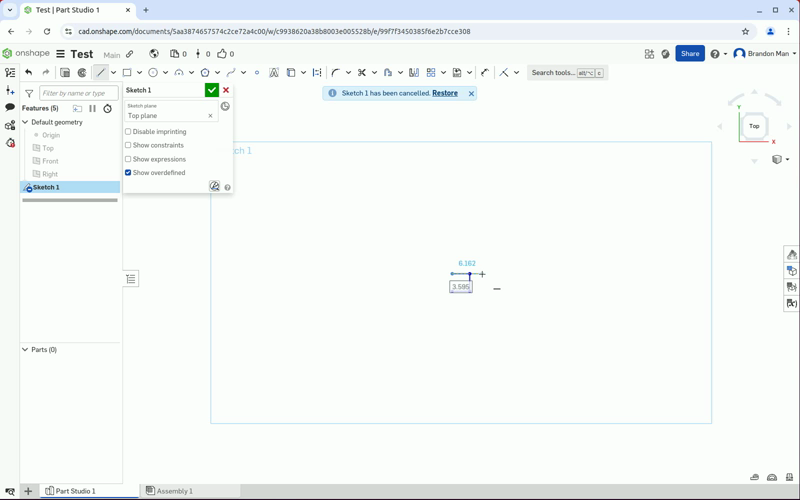
key_down(shift)
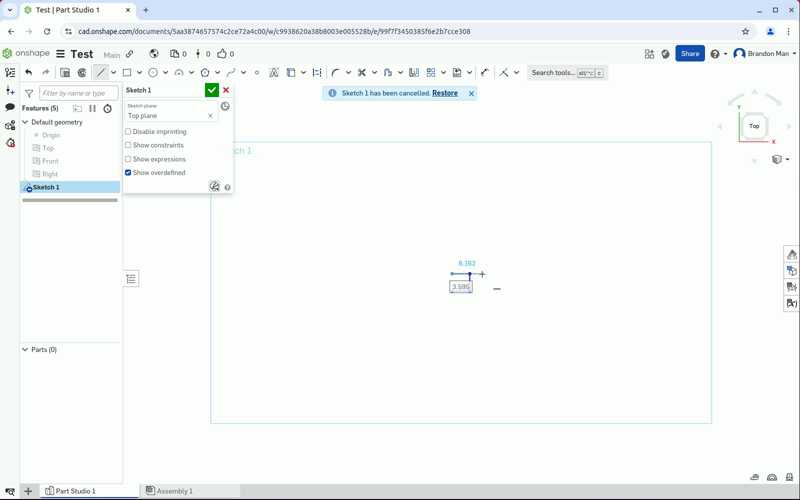
mouse_move(452, 291)
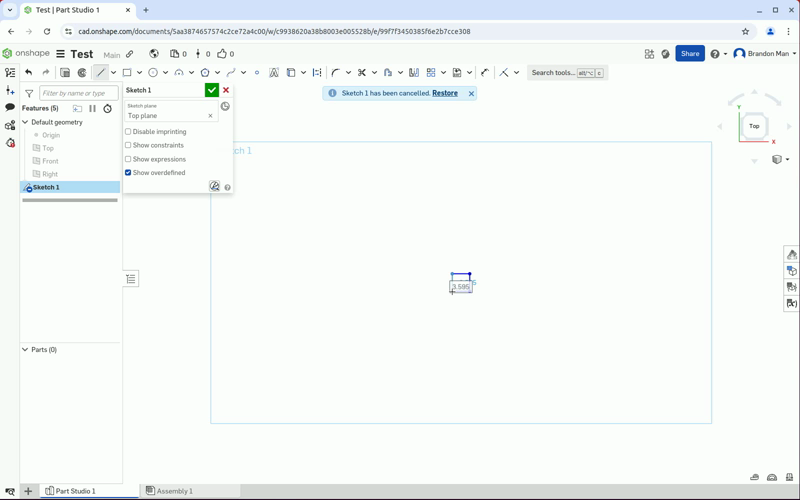
key_up(shift)
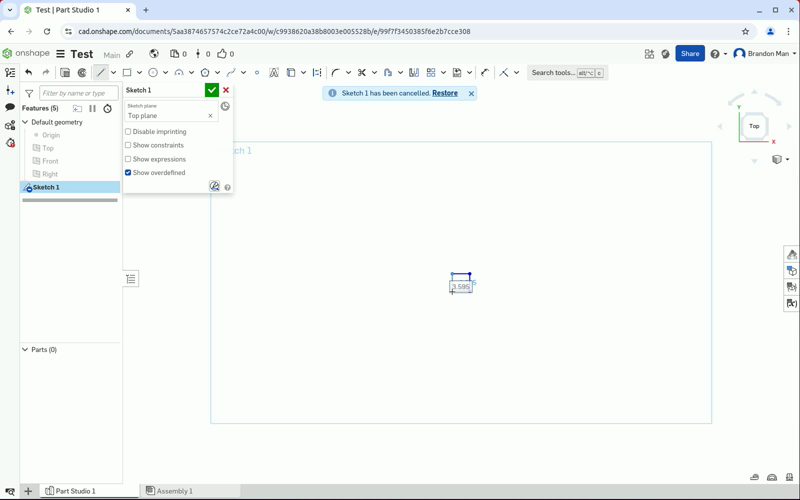
click(452, 291)
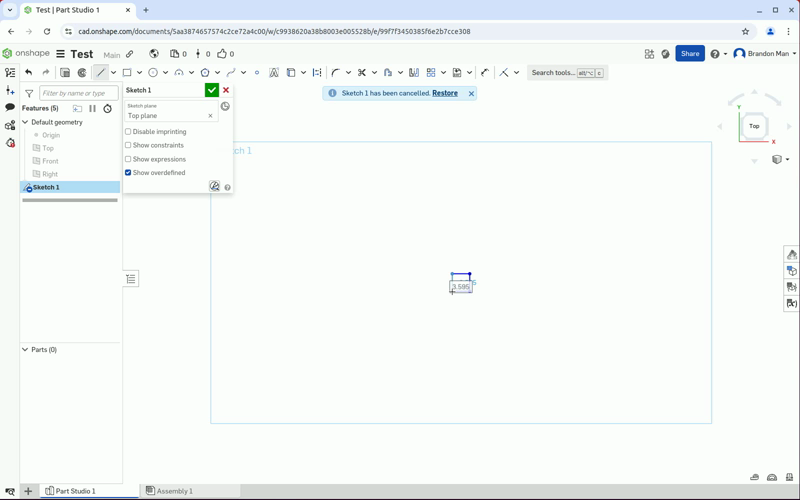
key(esc)
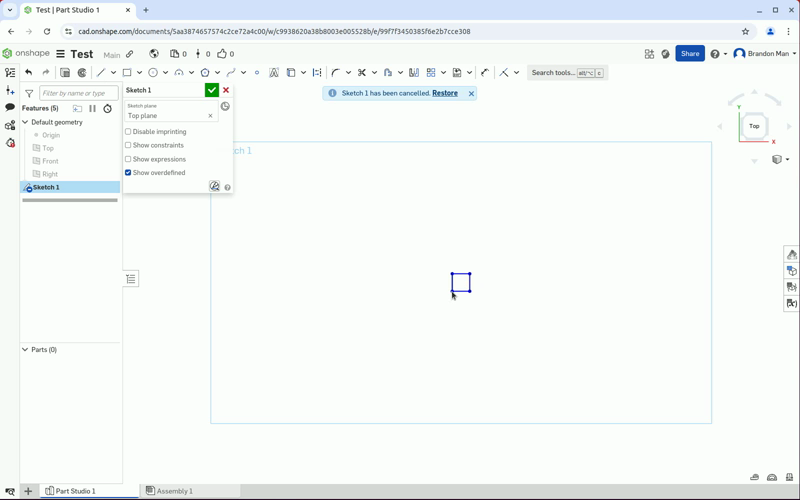
key(l)
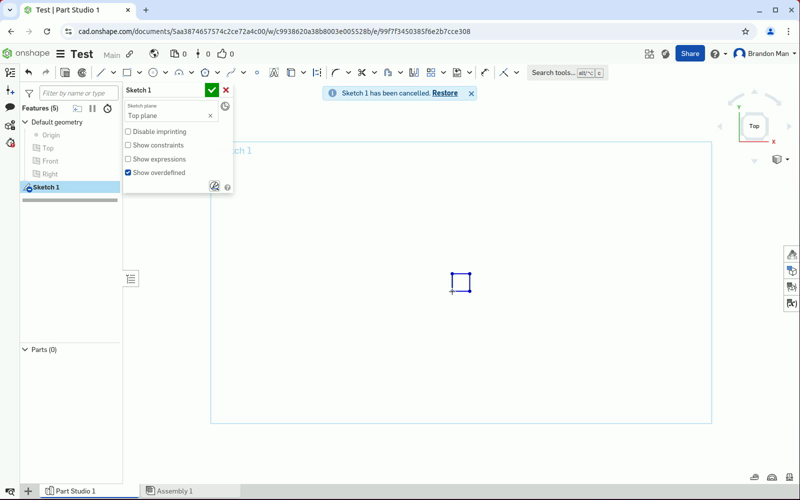
key_down(shift)
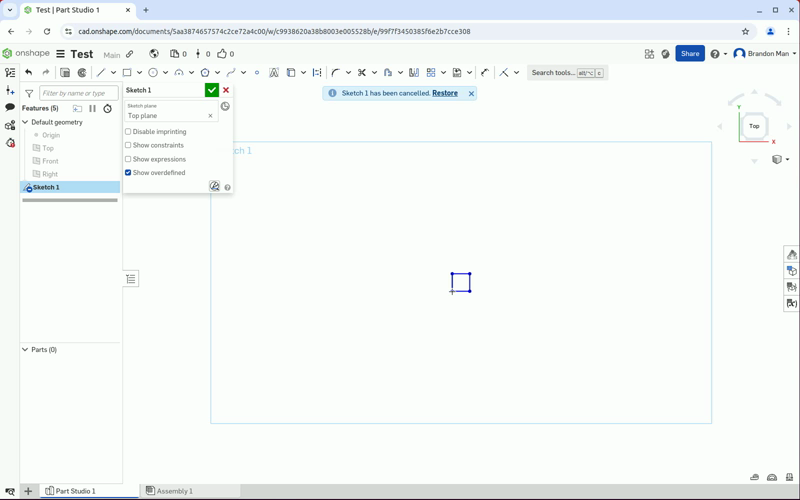
mouse_move(454, 288)
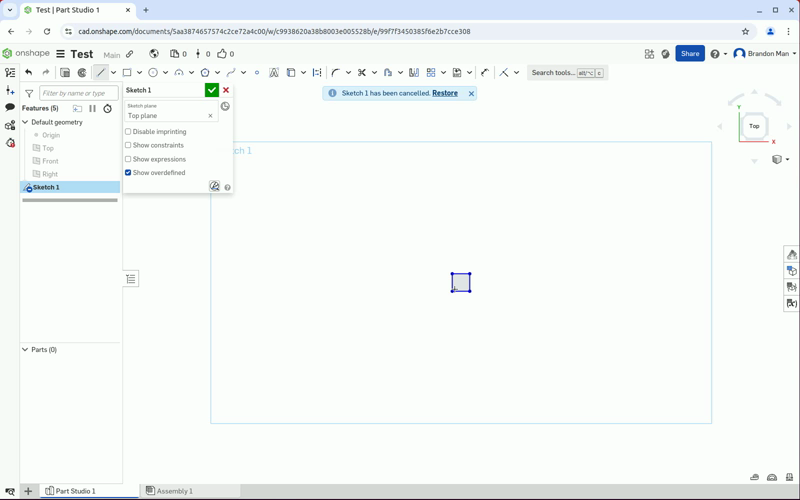
scroll(6)
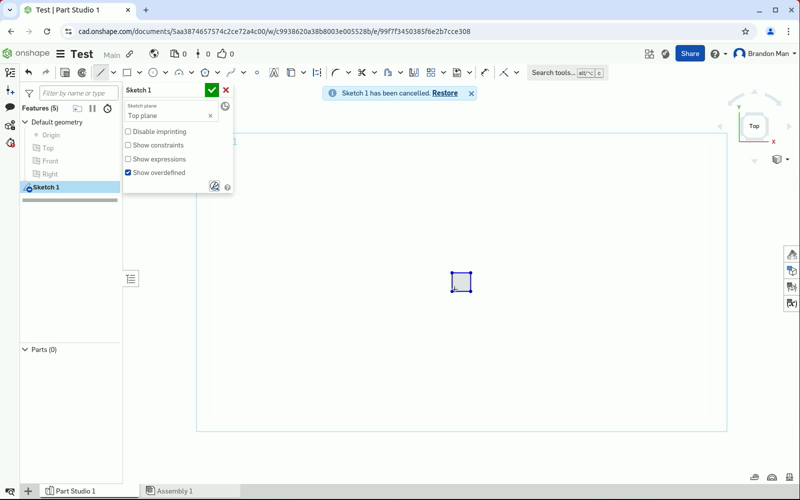
scroll(6)
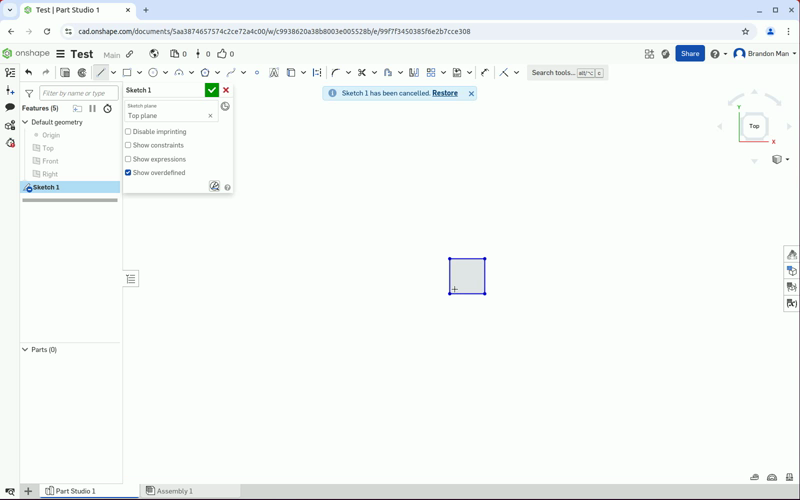
scroll(6)
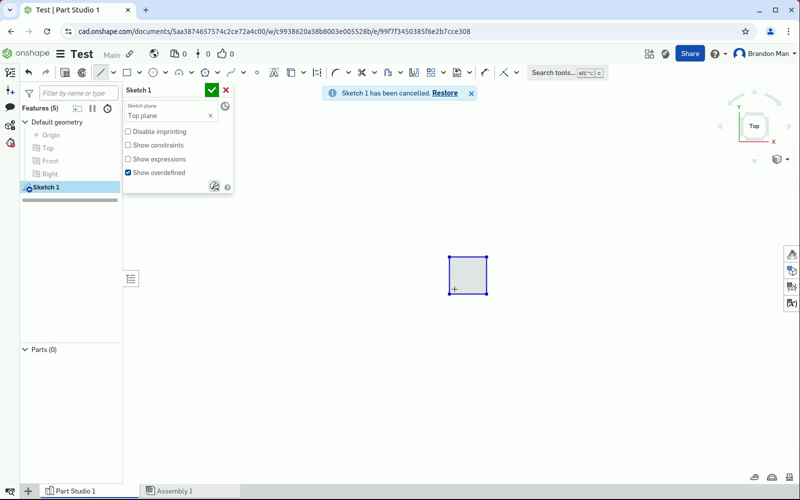
scroll(6)
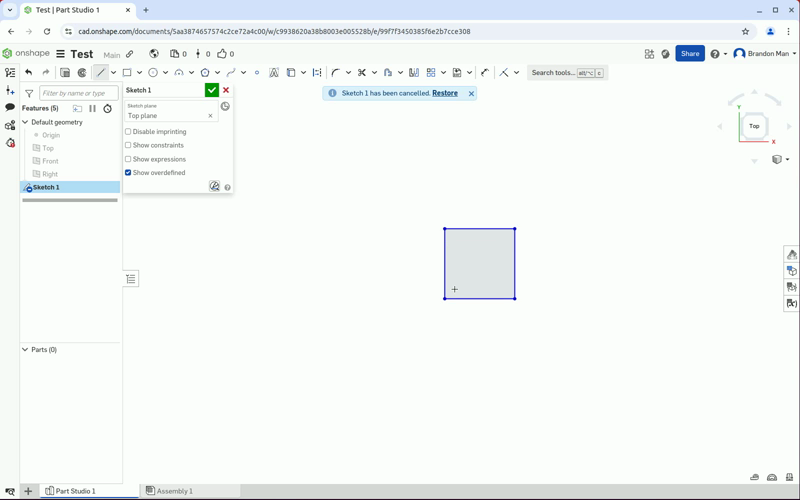
scroll(6)
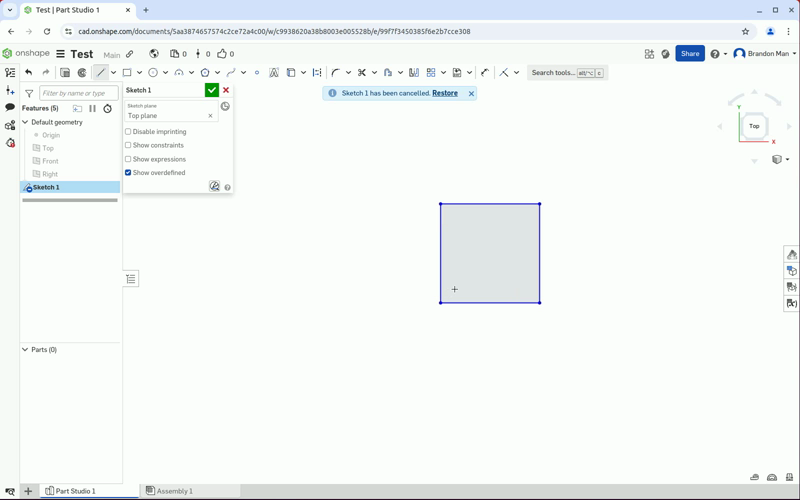
scroll(6)
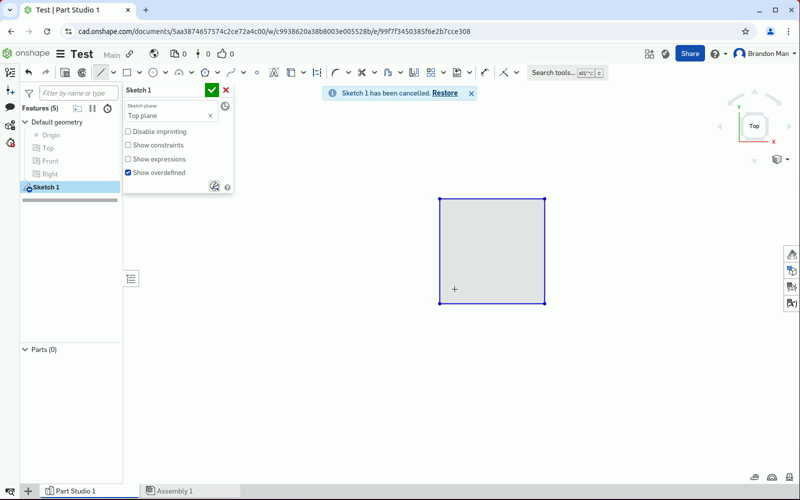
scroll(6)
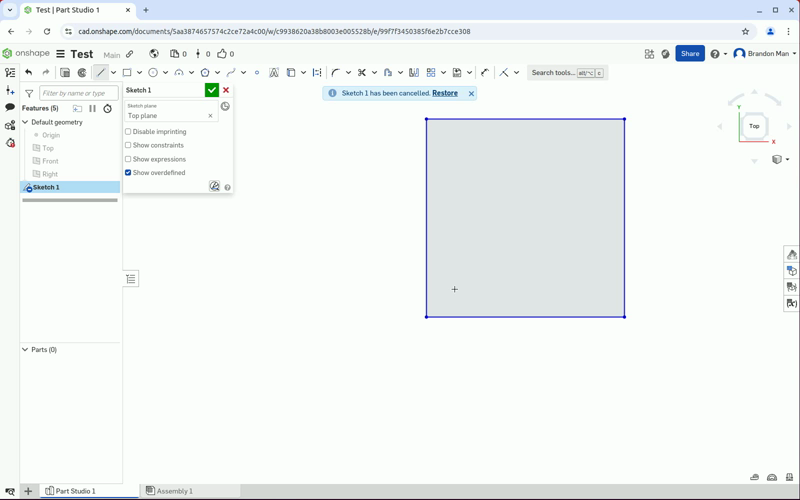
click(454, 288)
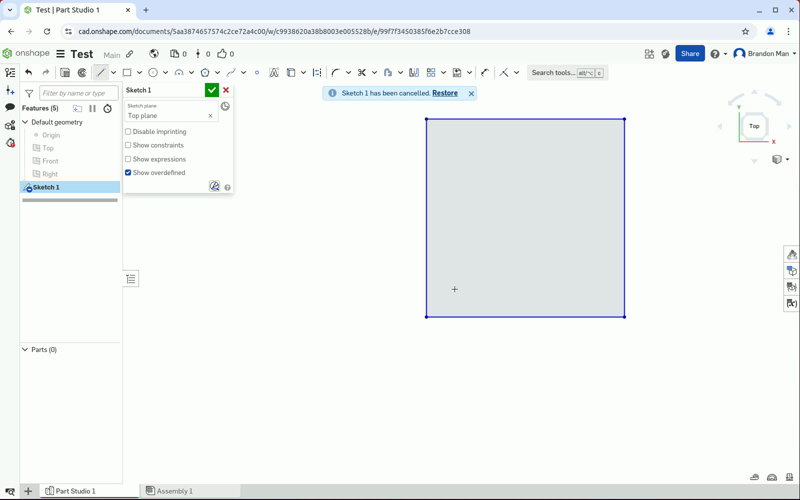
scroll(-6)
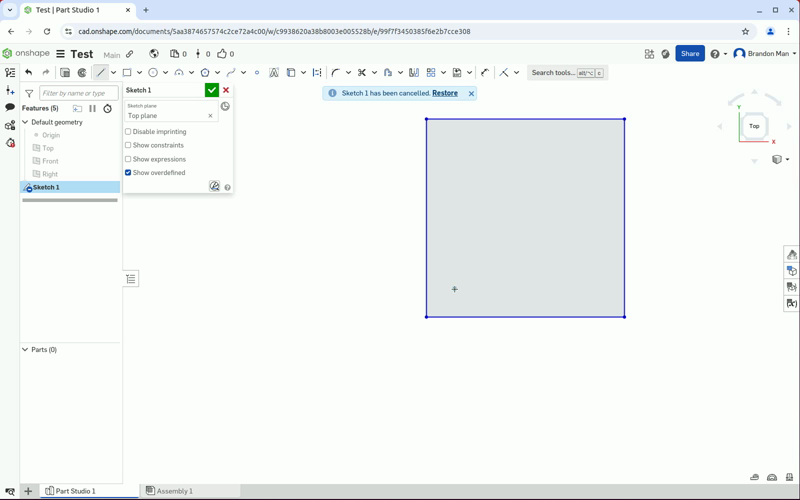
scroll(-6)
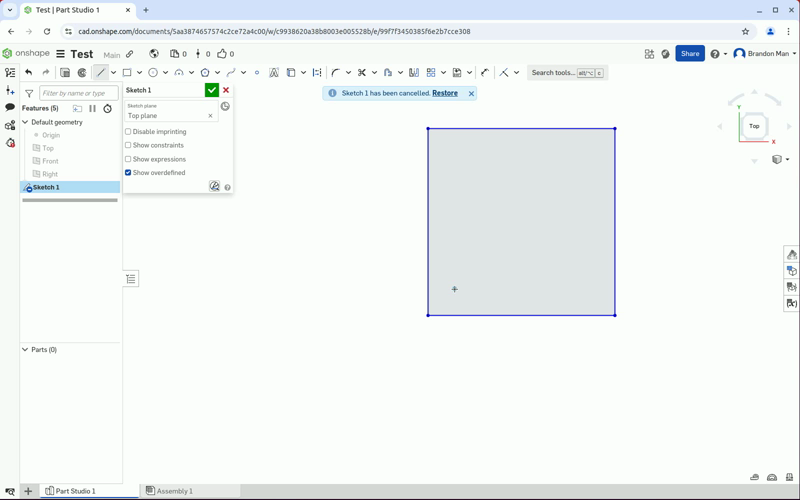
scroll(-6)
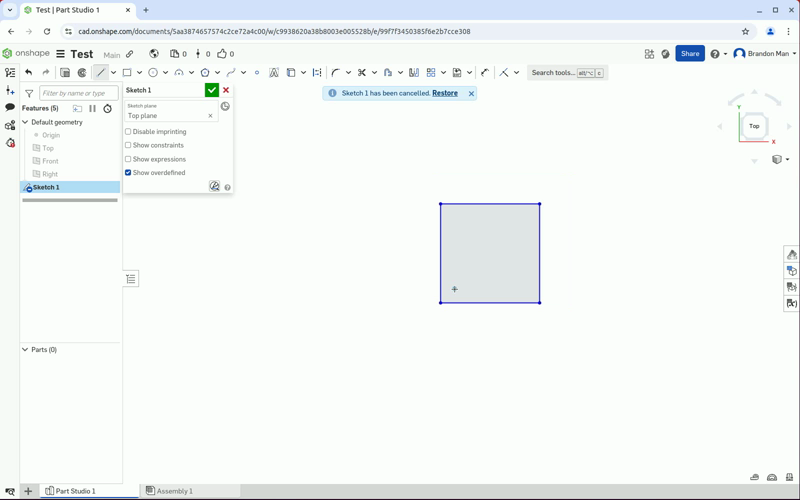
scroll(-6)
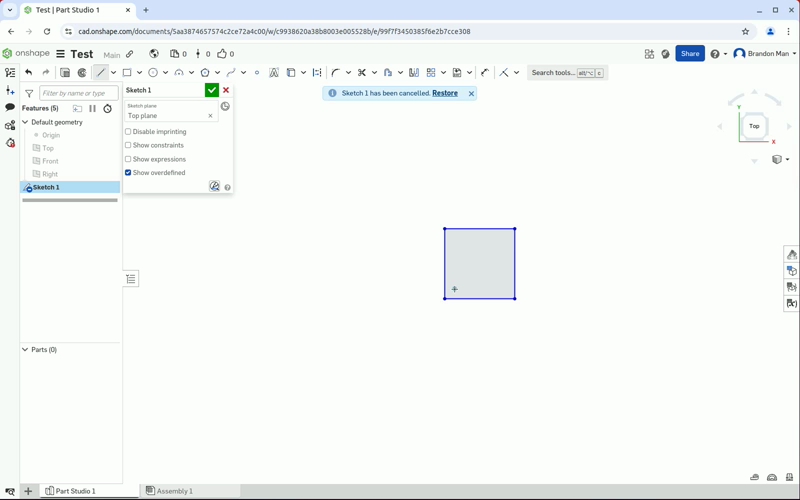
scroll(-6)
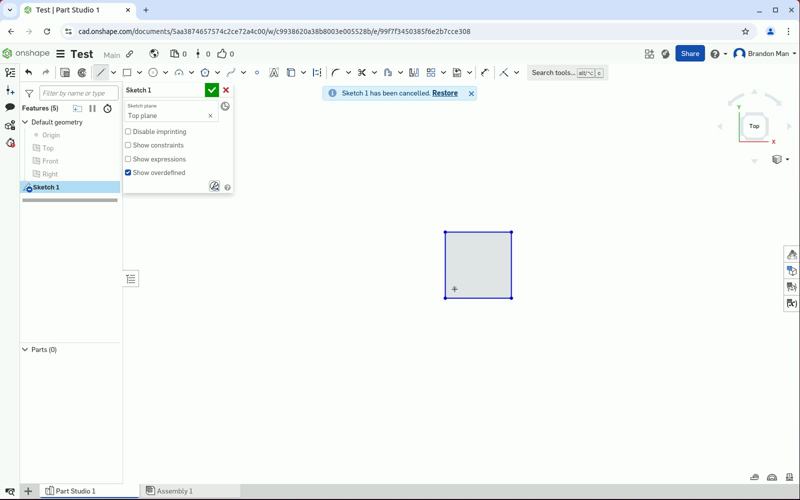
scroll(-6)
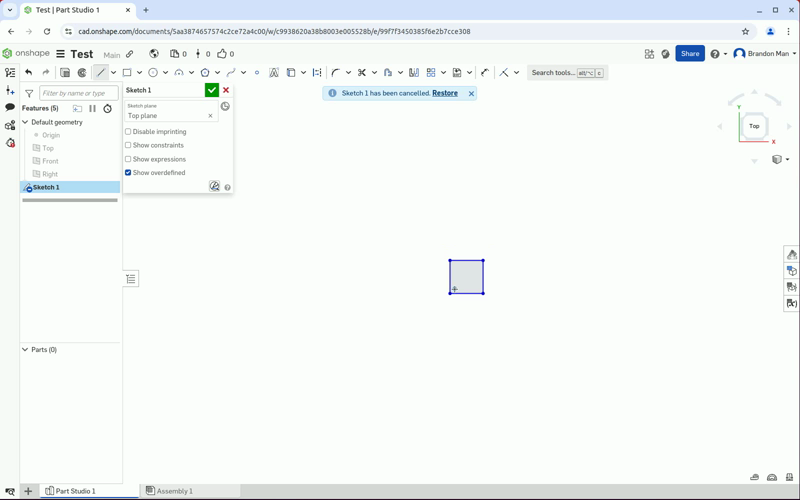
scroll(-6)
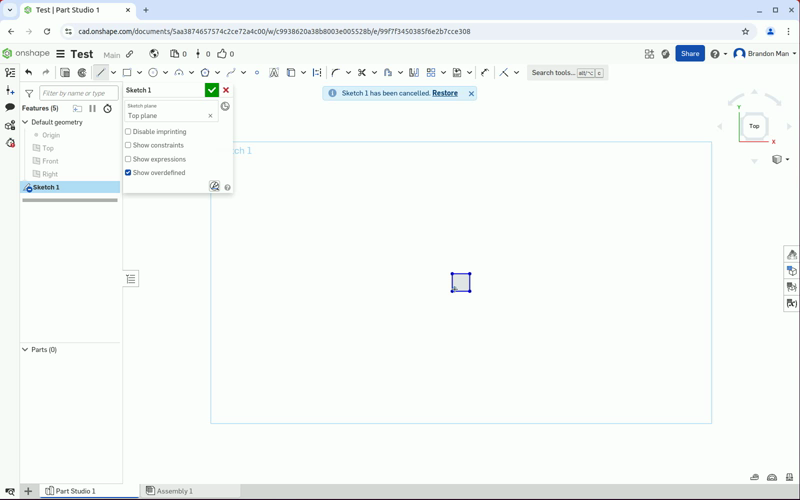
key_up(shift)
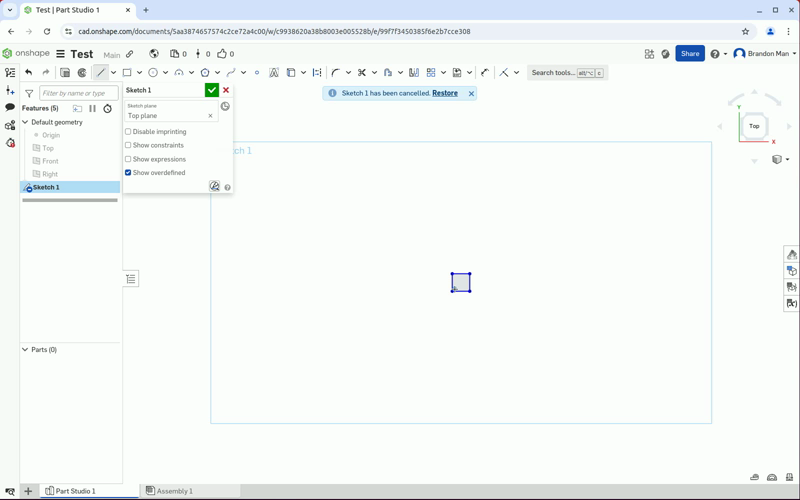
key_down(shift)
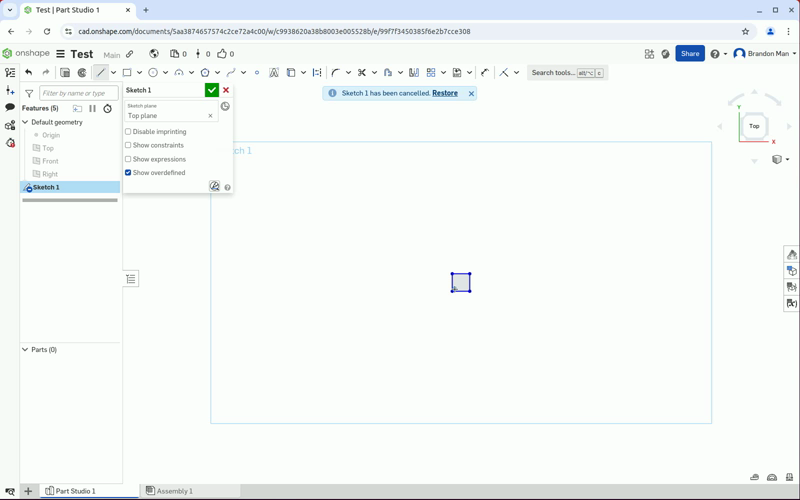
mouse_move(484, 288)
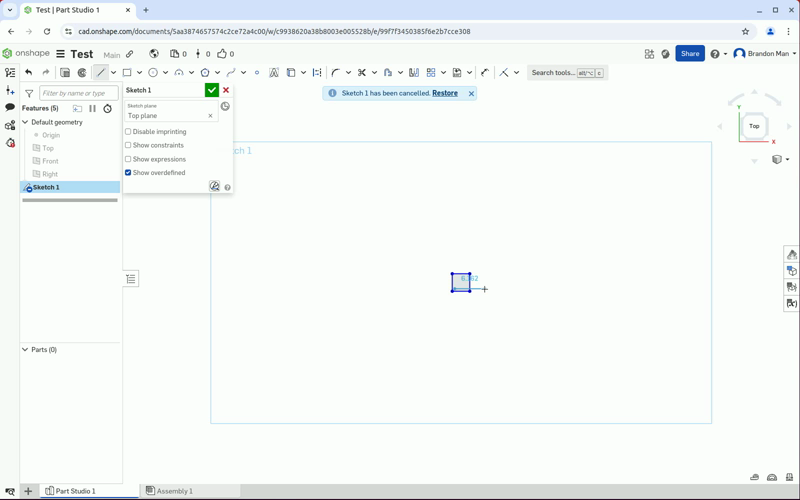
mouse_move(467, 288)
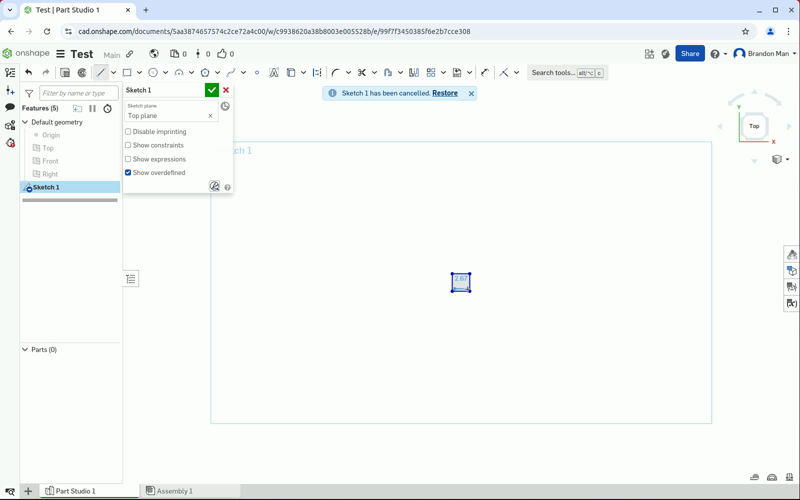
scroll(6)
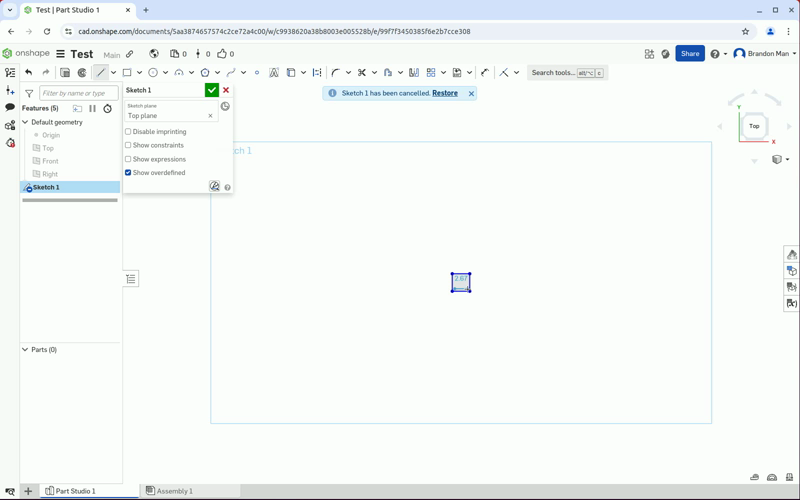
scroll(6)
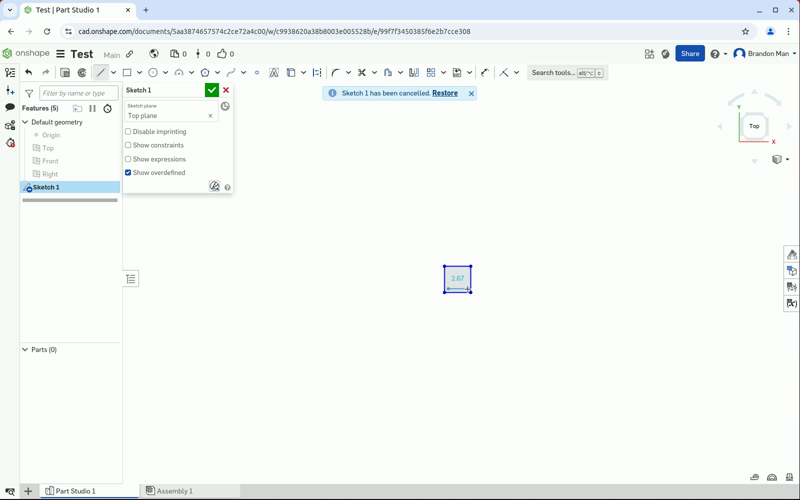
scroll(6)
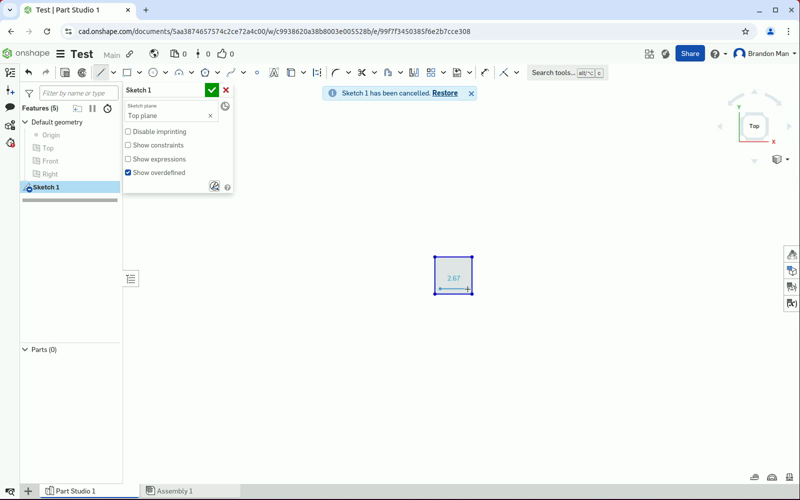
scroll(6)
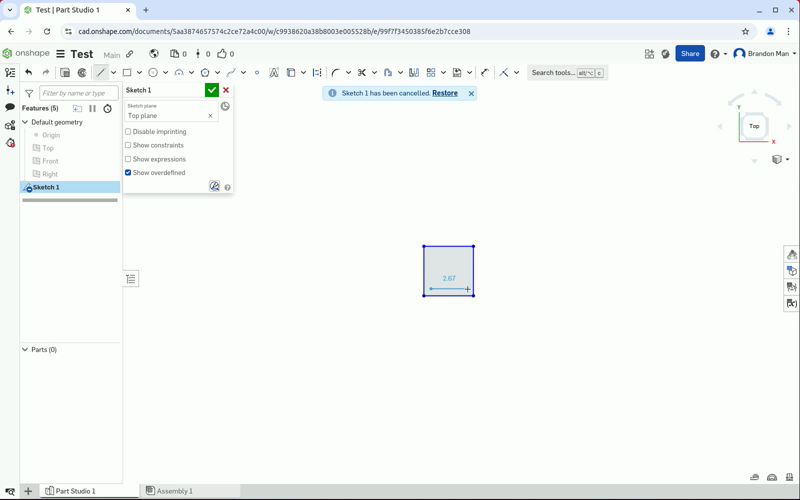
scroll(6)
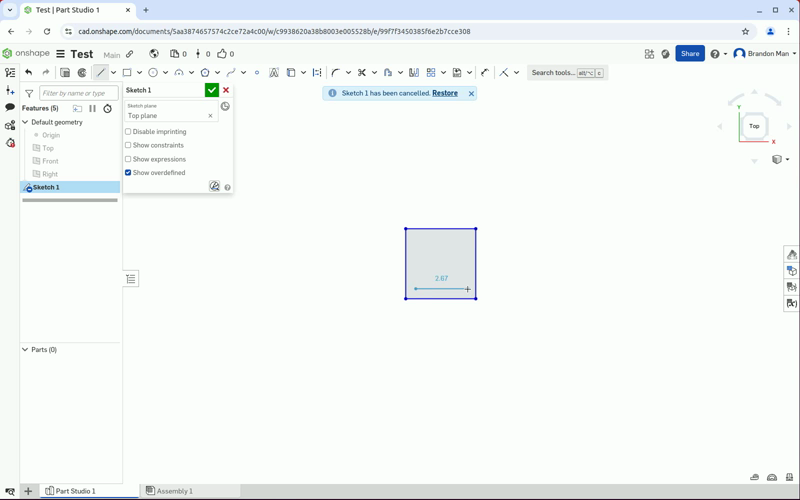
scroll(6)
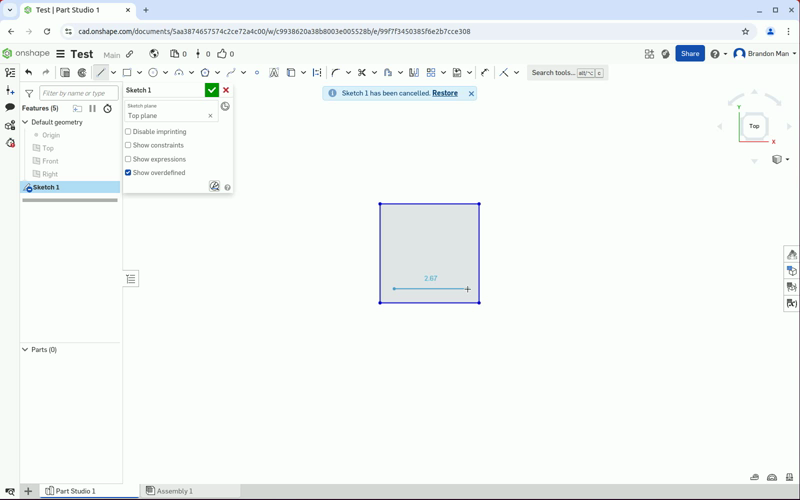
scroll(6)
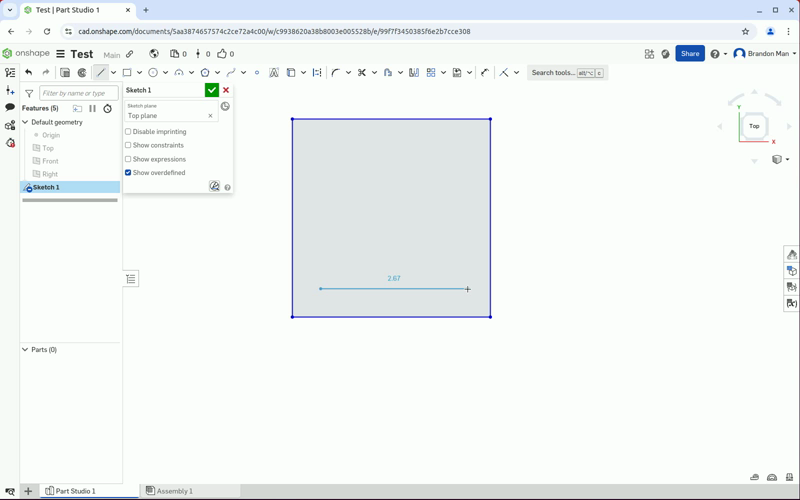
click(467, 288)
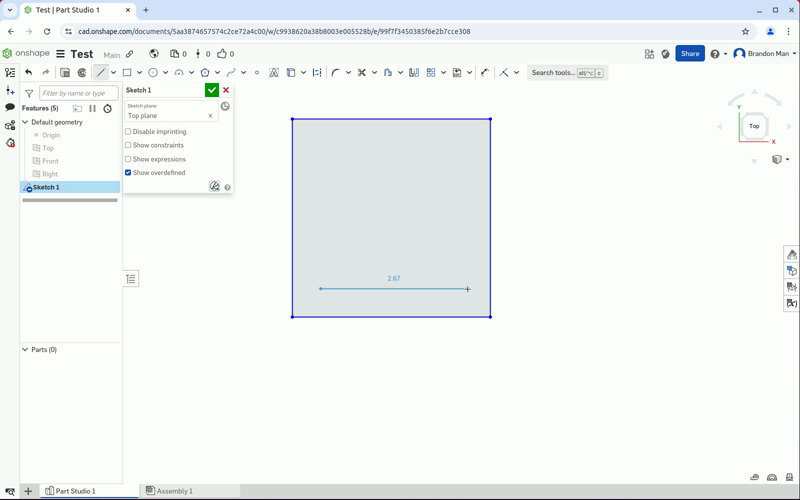
scroll(-6)
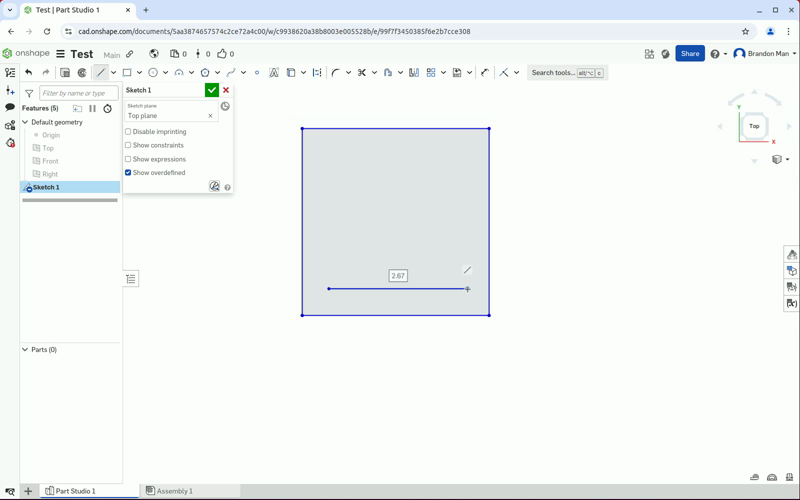
scroll(-6)
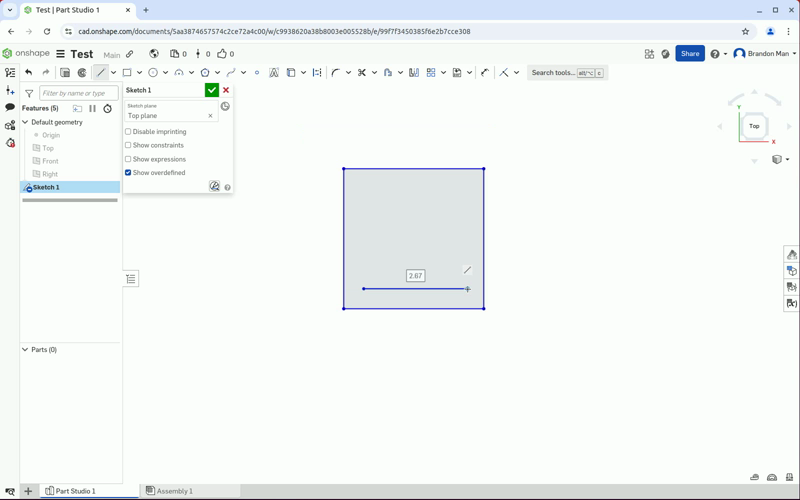
scroll(-6)
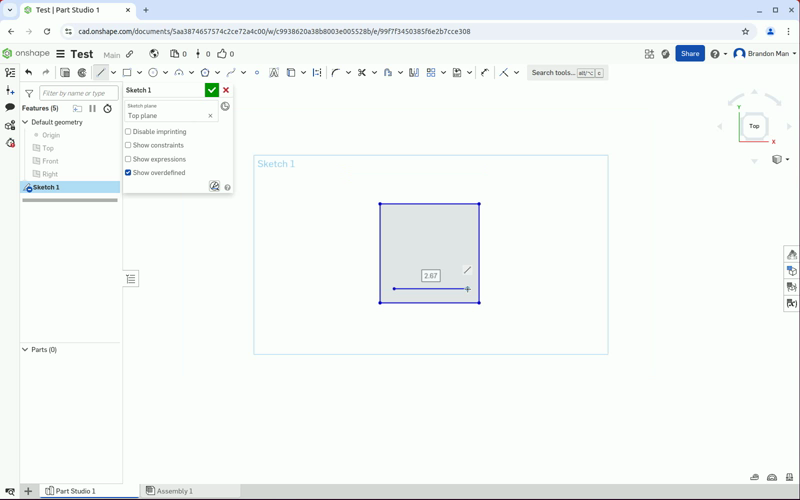
scroll(-6)
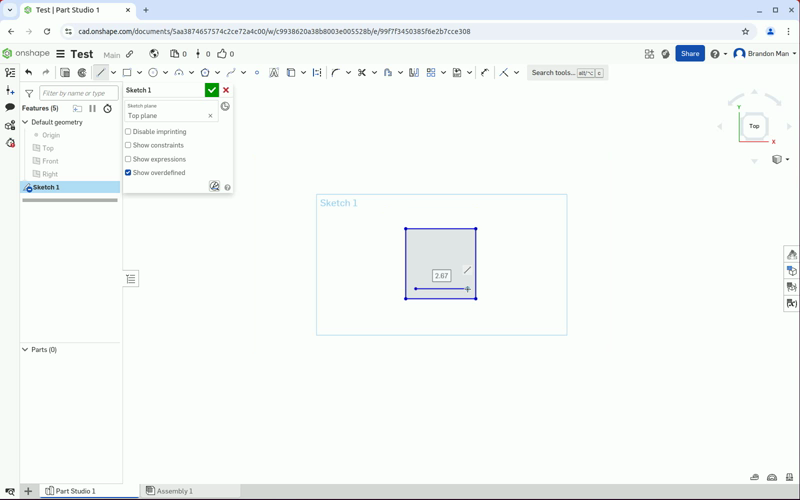
scroll(-6)
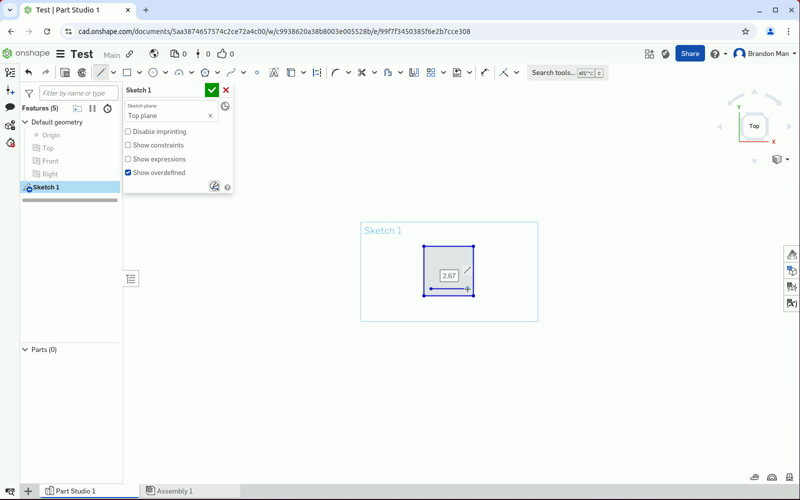
scroll(-6)
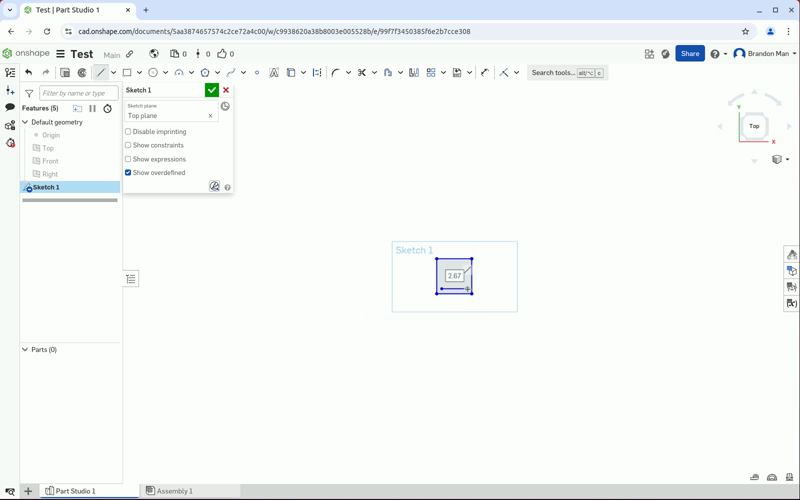
scroll(-6)
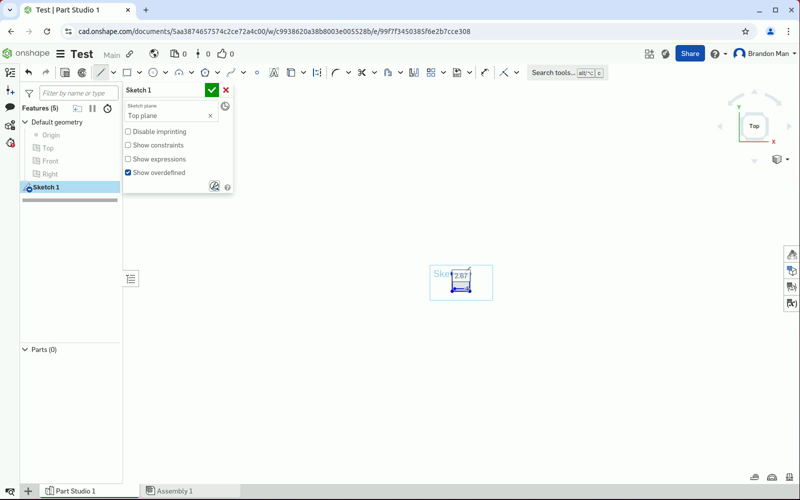
key_up(shift)
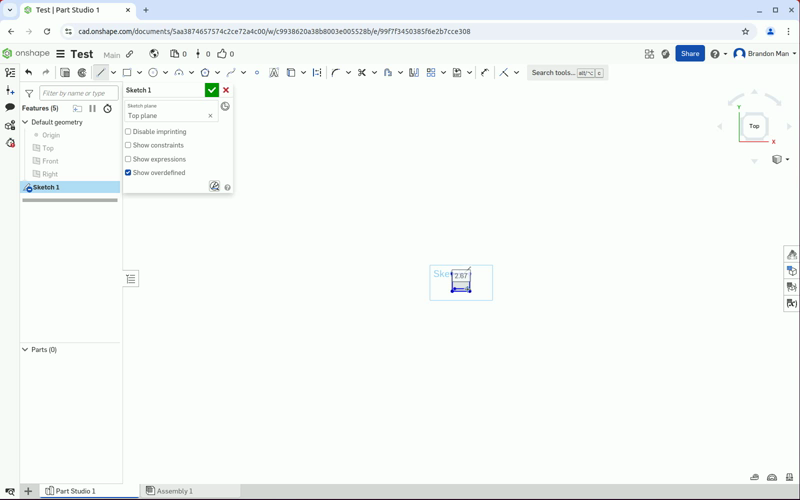
key_down(shift)
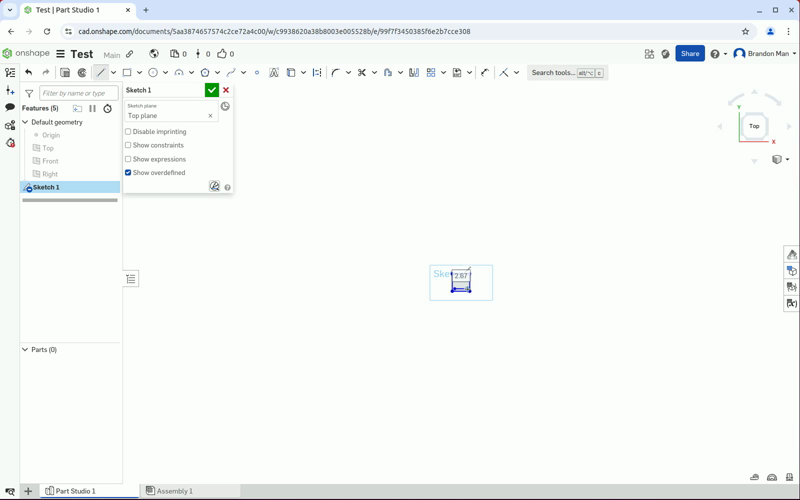
mouse_move(497, 288)
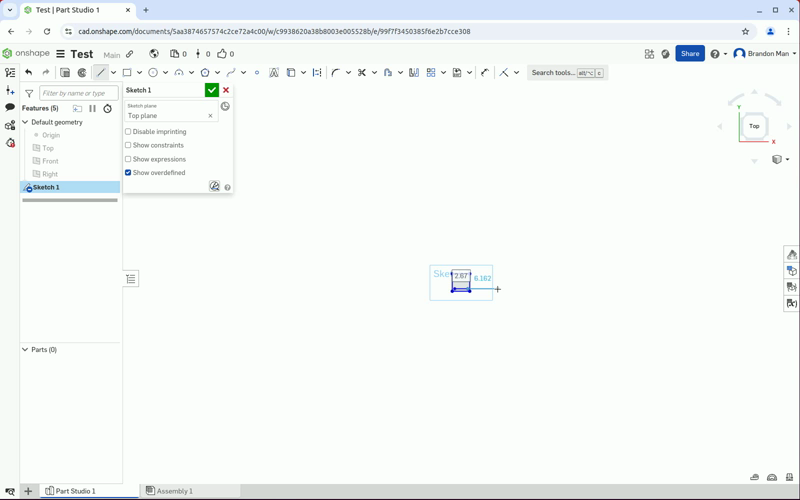
mouse_move(467, 276)
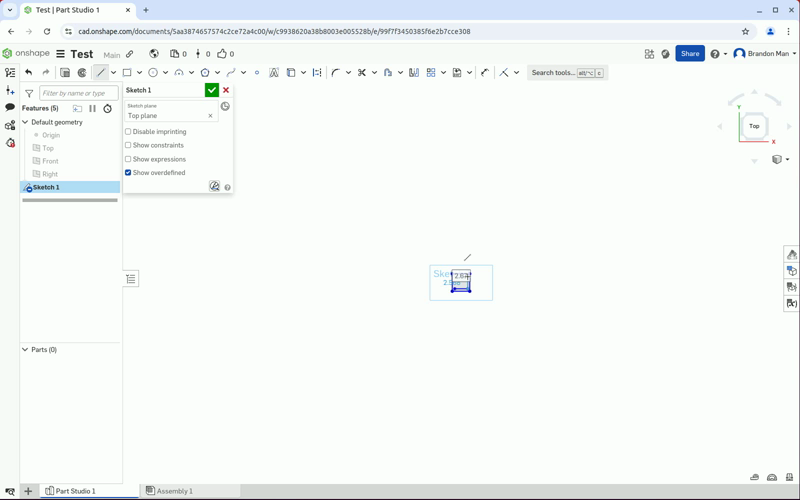
scroll(6)
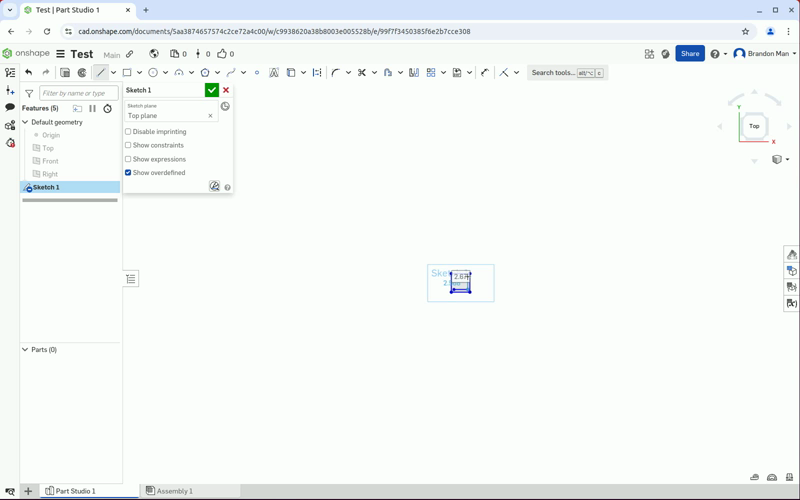
scroll(6)
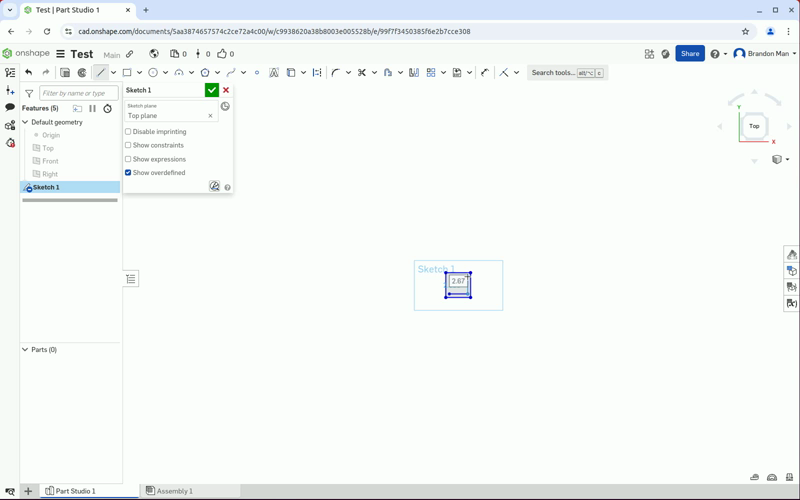
scroll(6)
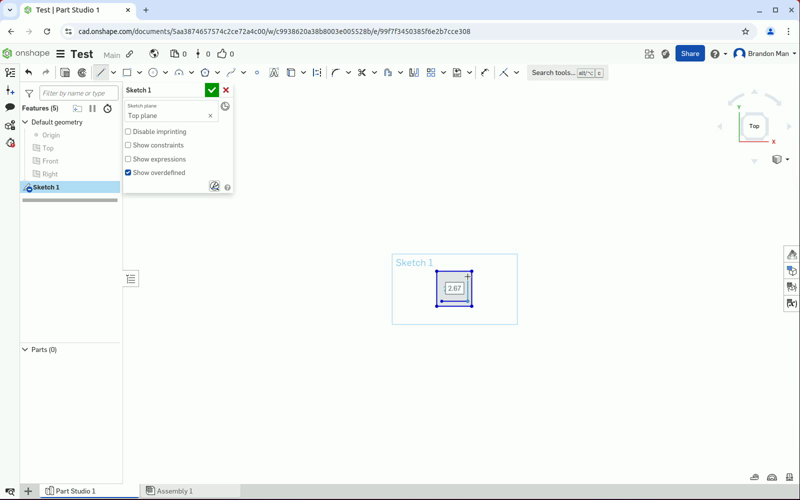
scroll(6)
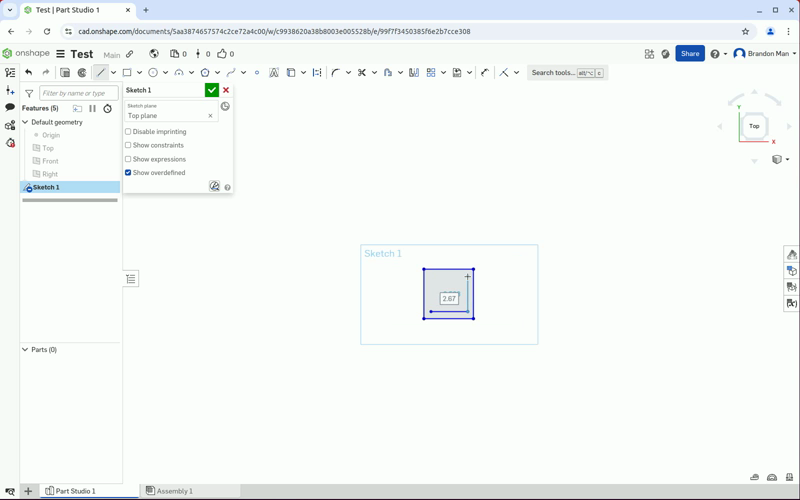
scroll(6)
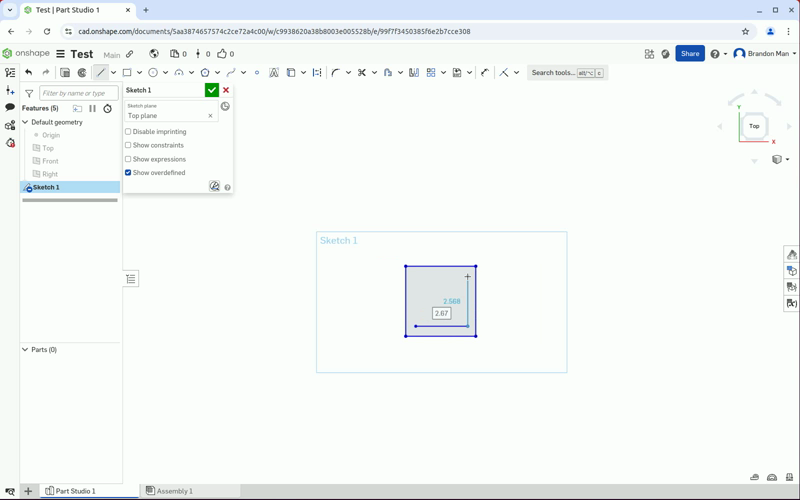
scroll(6)
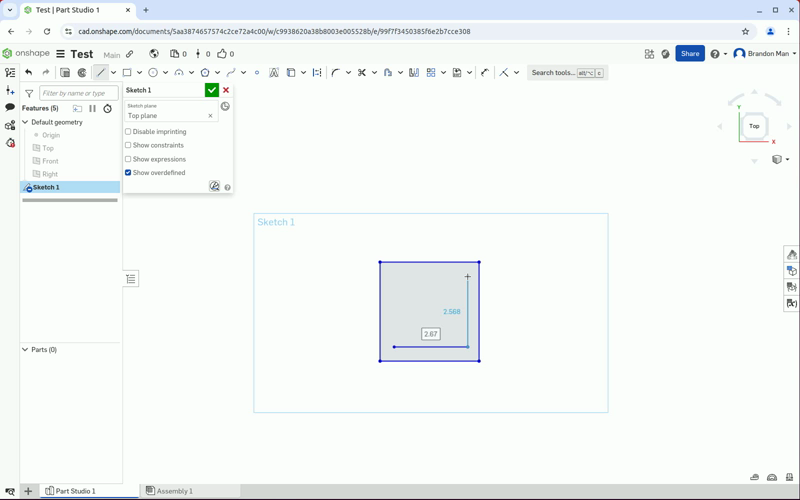
scroll(6)
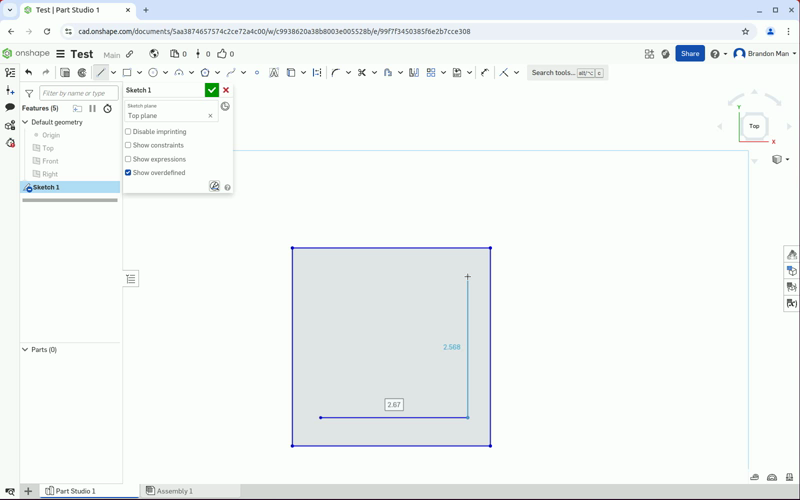
click(467, 276)
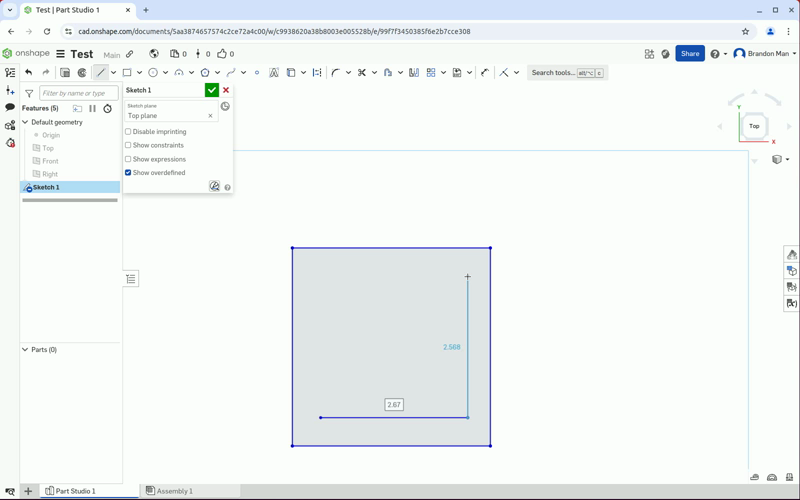
scroll(-6)
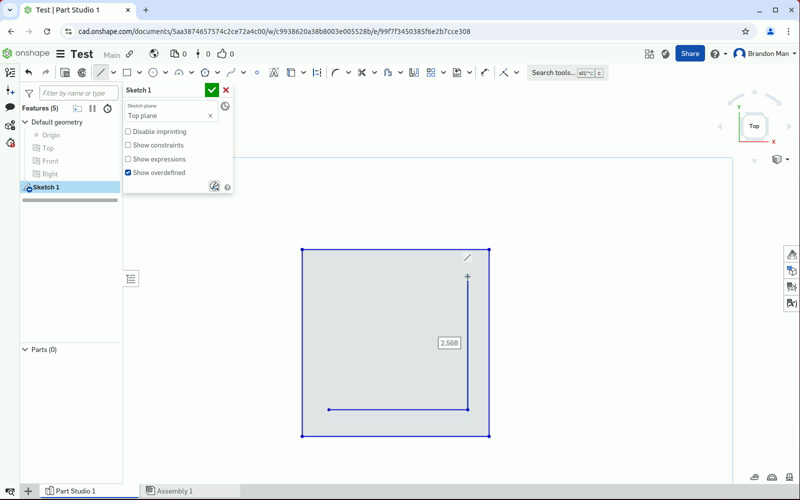
scroll(-6)
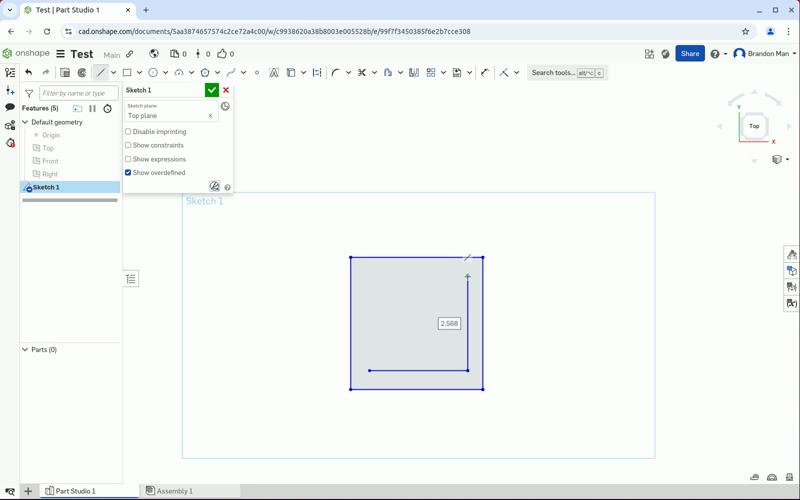
scroll(-6)
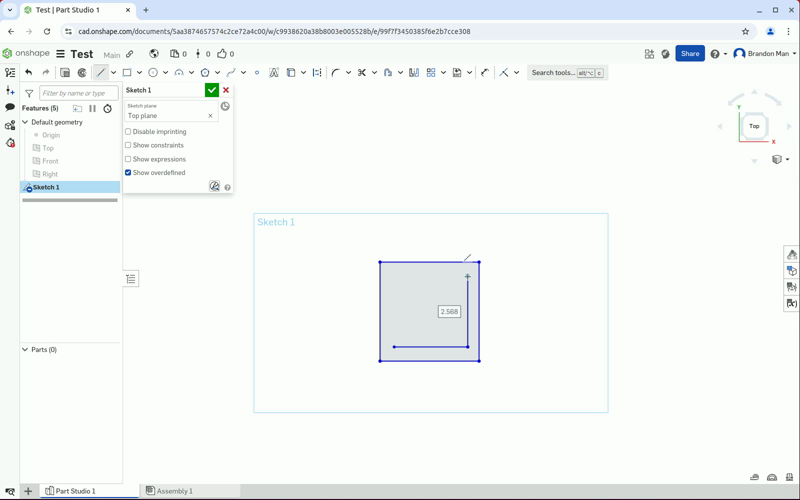
scroll(-6)
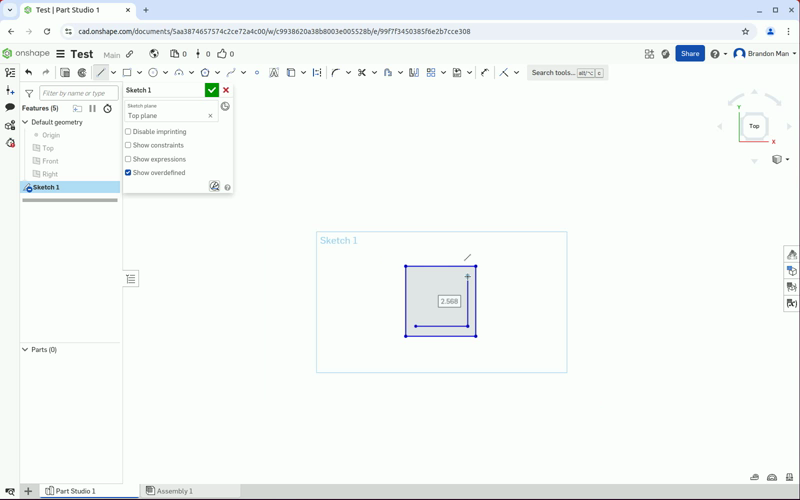
scroll(-6)
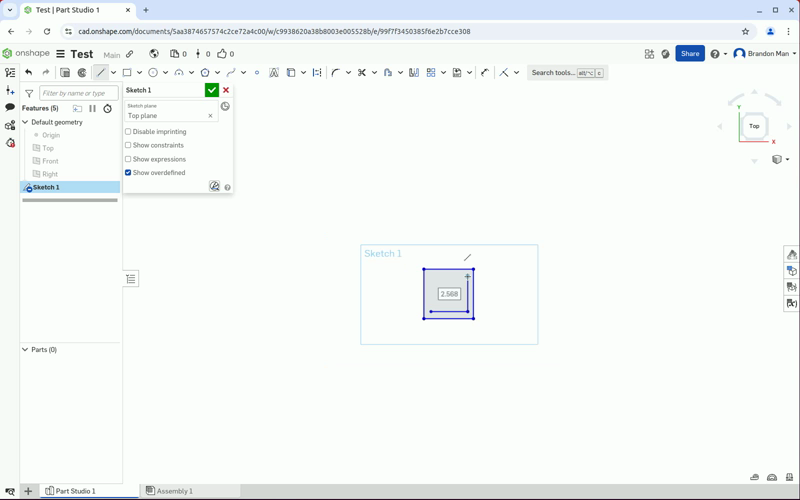
scroll(-6)
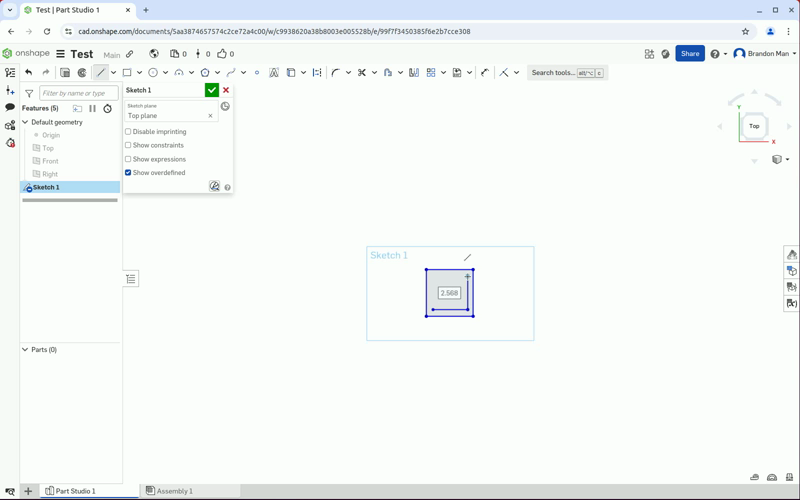
scroll(-6)
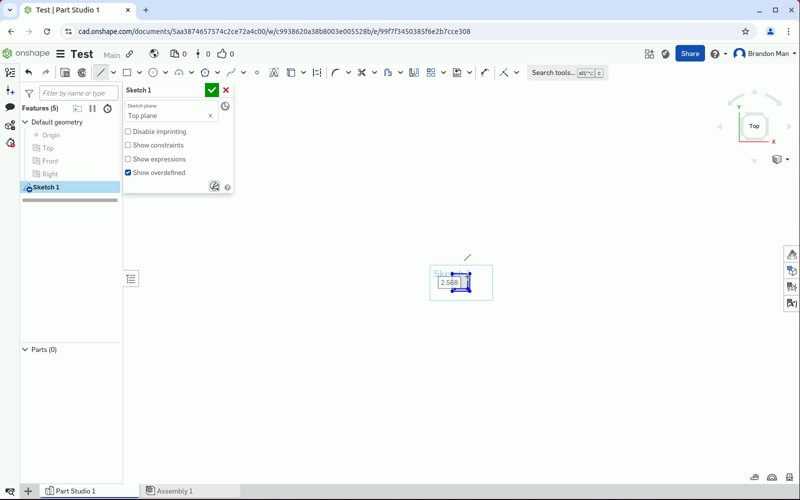
key_up(shift)
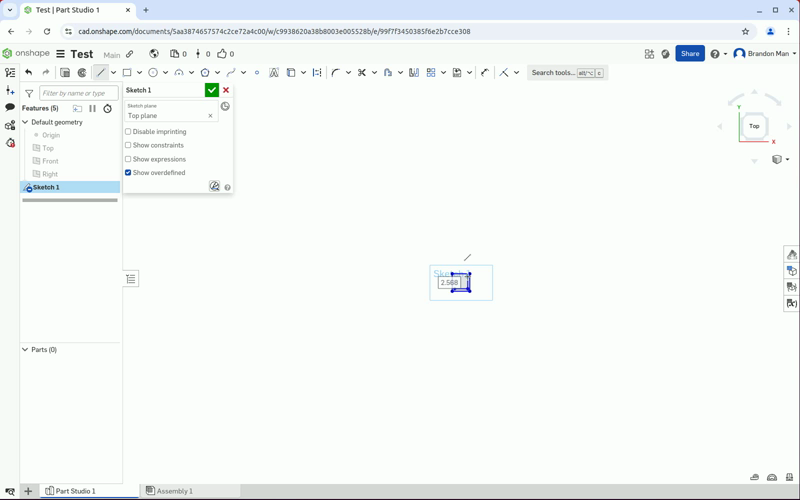
key_down(shift)
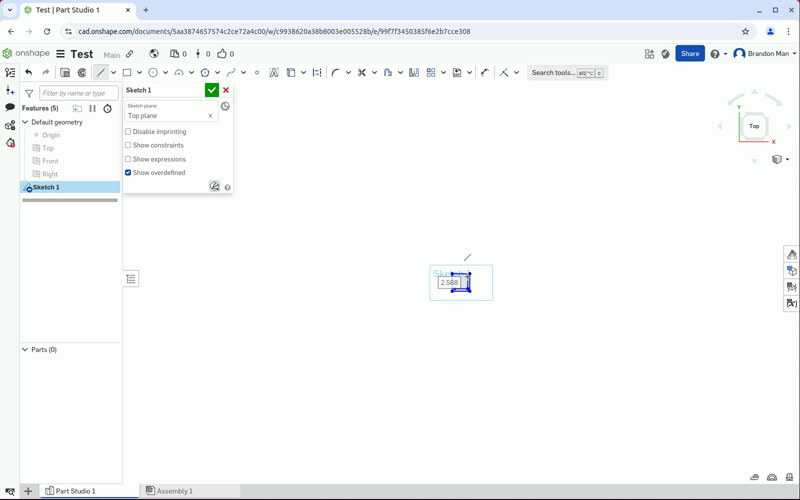
mouse_move(497, 276)
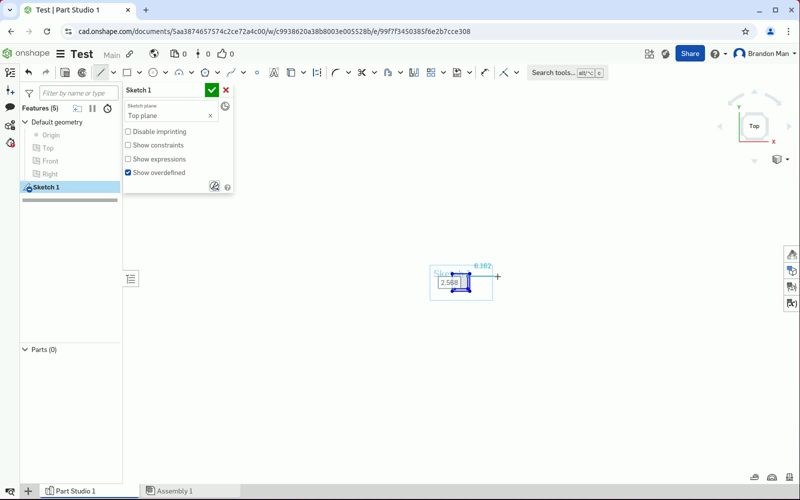
mouse_move(454, 276)
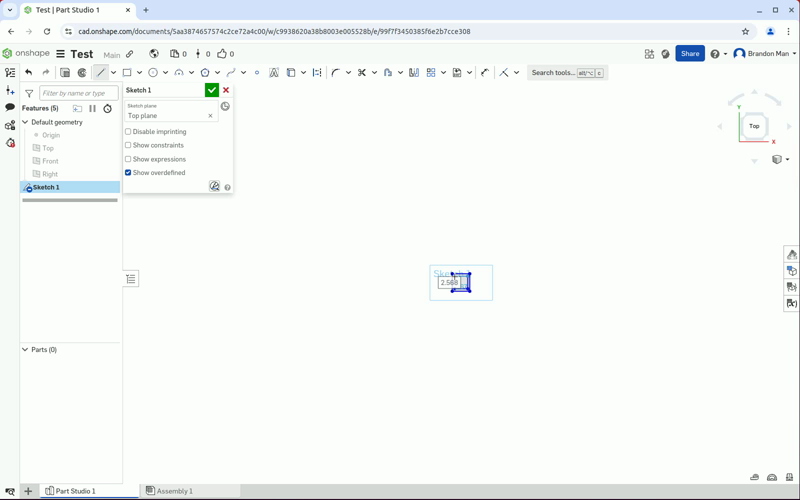
scroll(6)
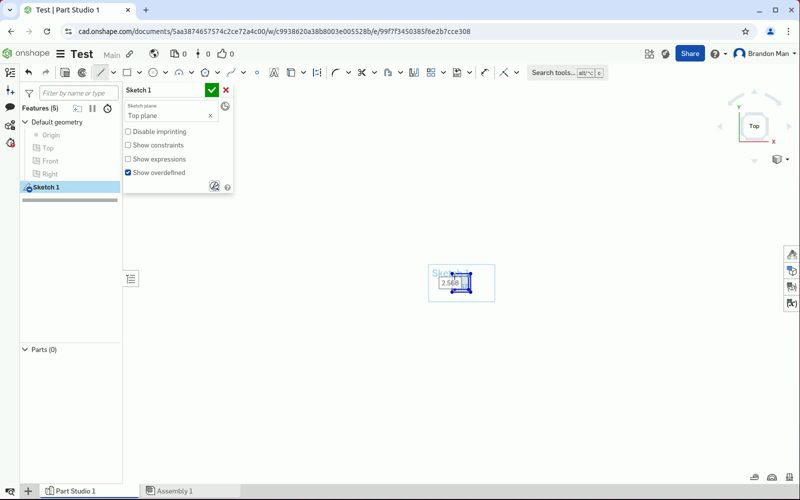
scroll(6)
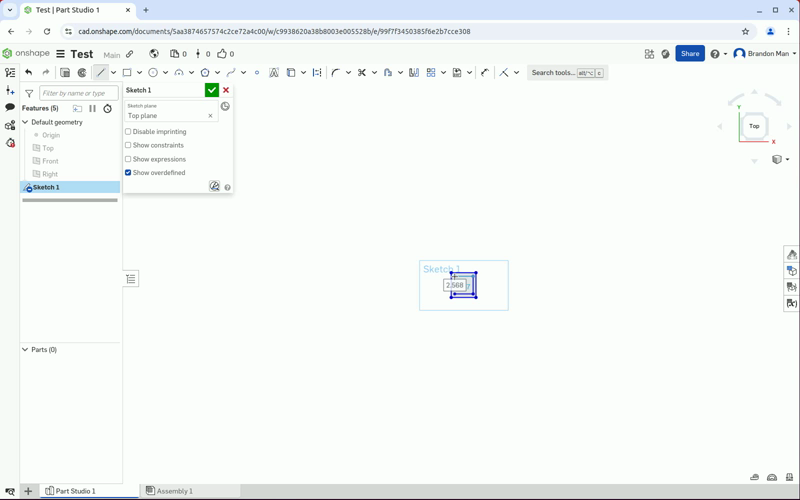
scroll(6)
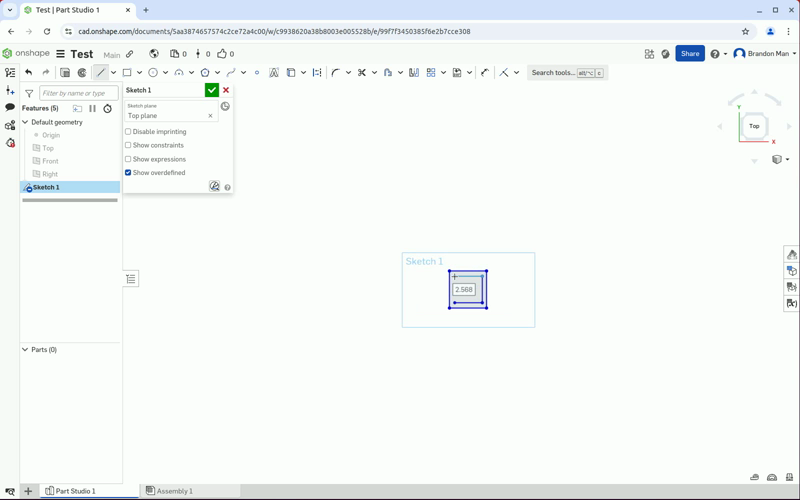
scroll(6)
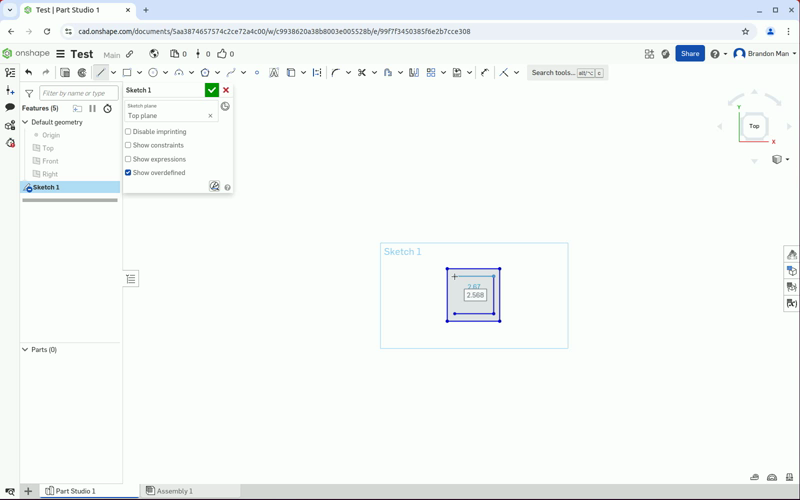
scroll(6)
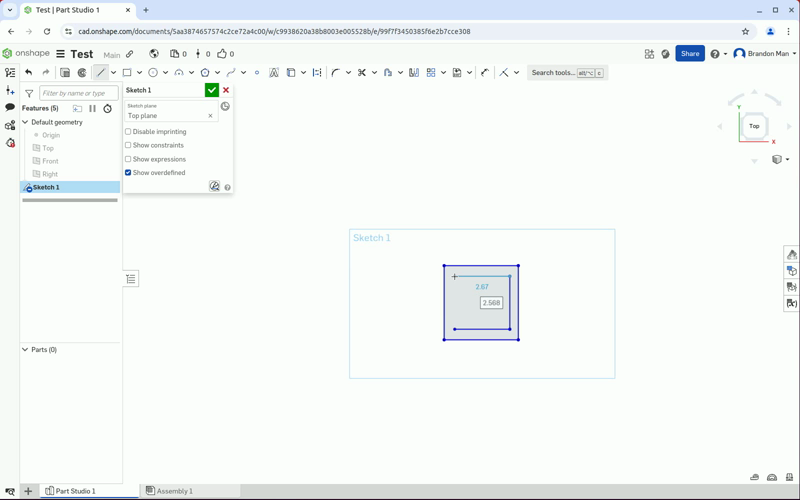
scroll(6)
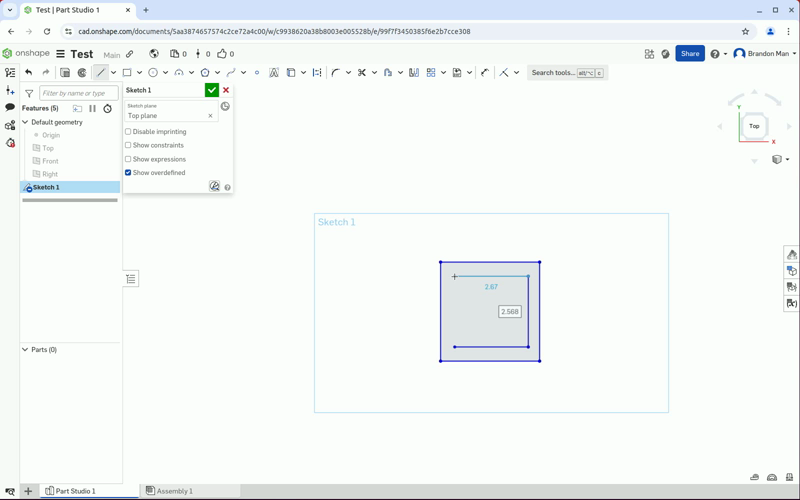
scroll(6)
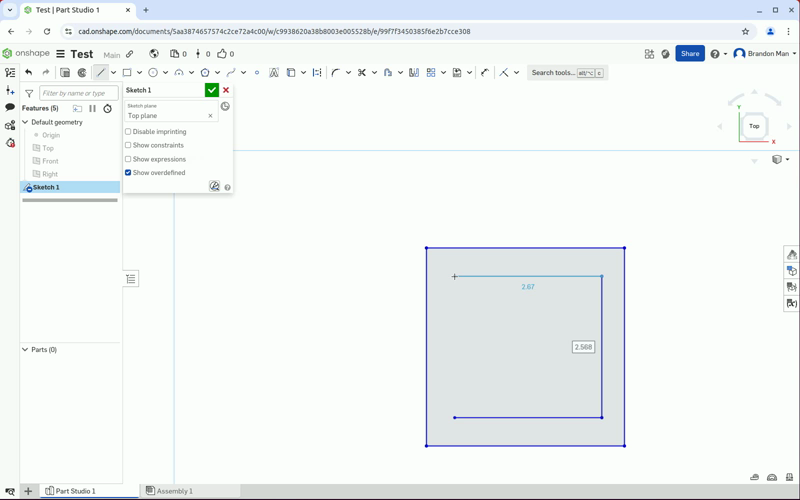
click(454, 276)
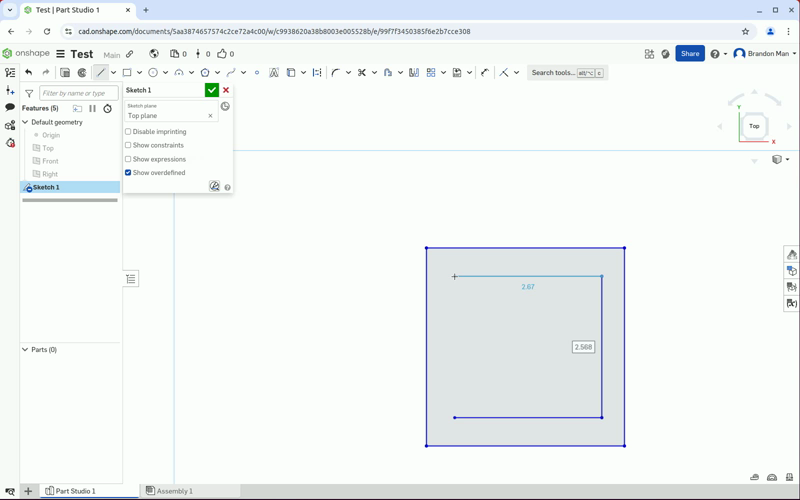
scroll(-6)
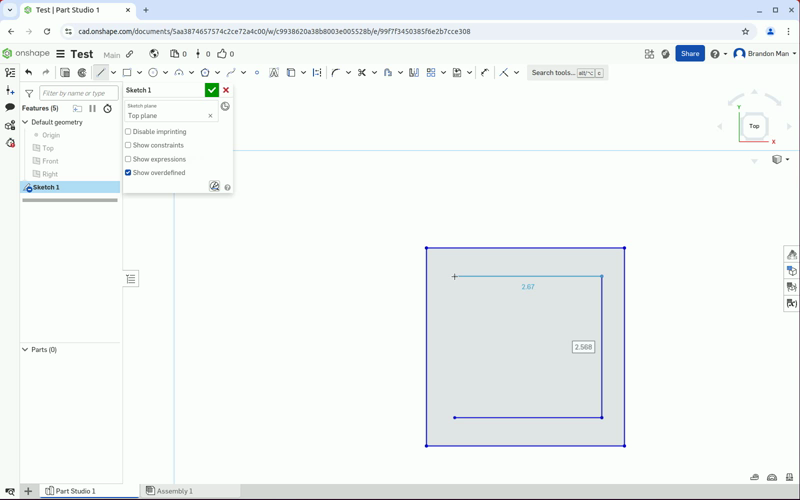
scroll(-6)
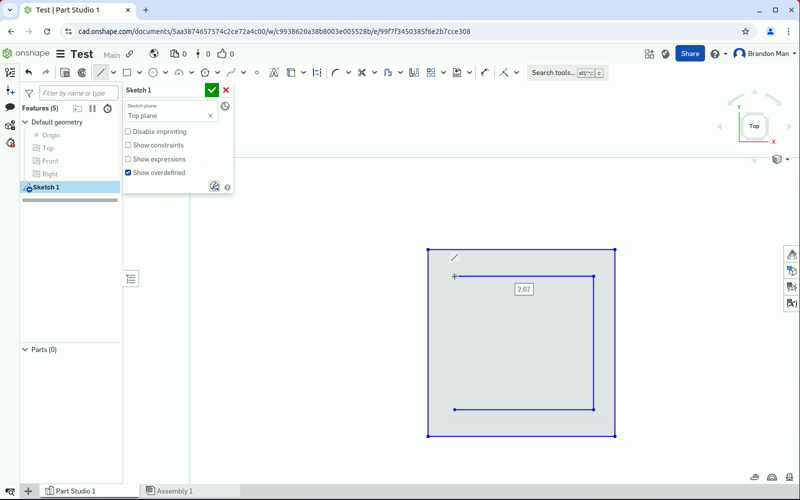
scroll(-6)
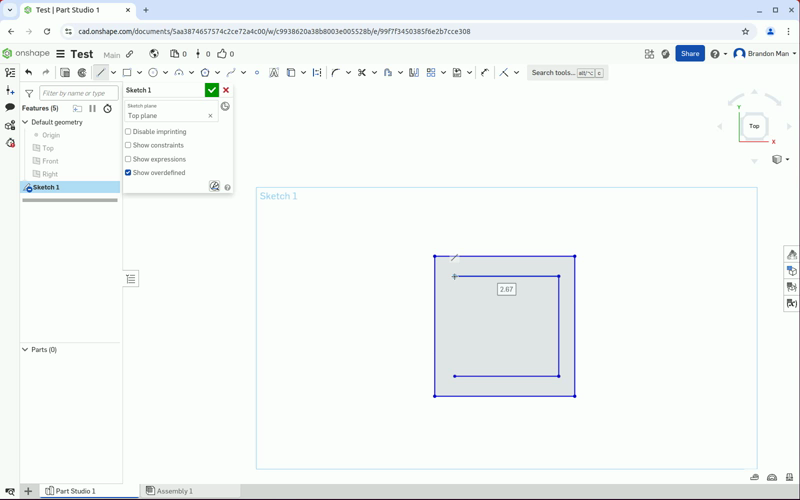
scroll(-6)
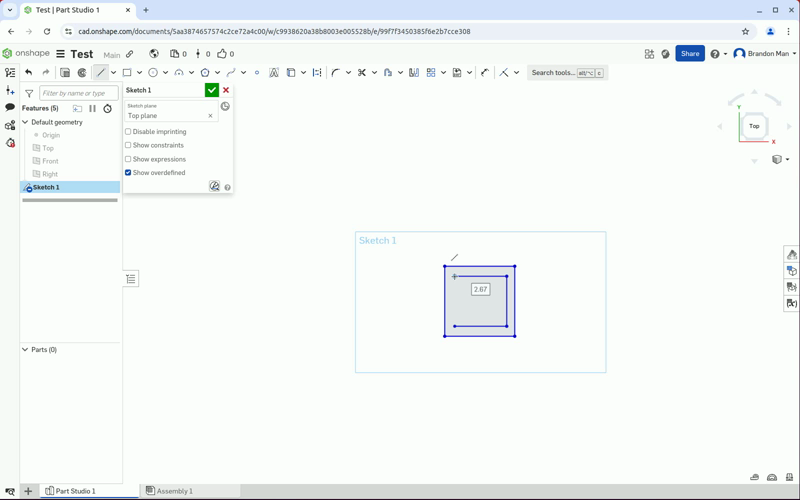
scroll(-6)
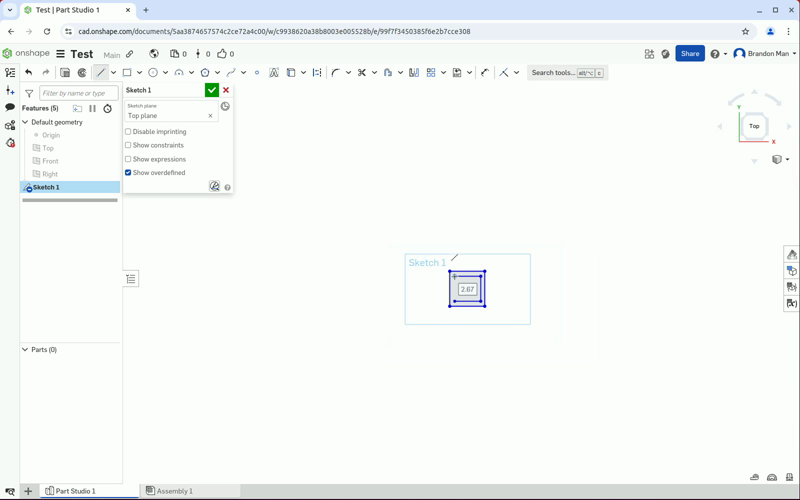
scroll(-6)
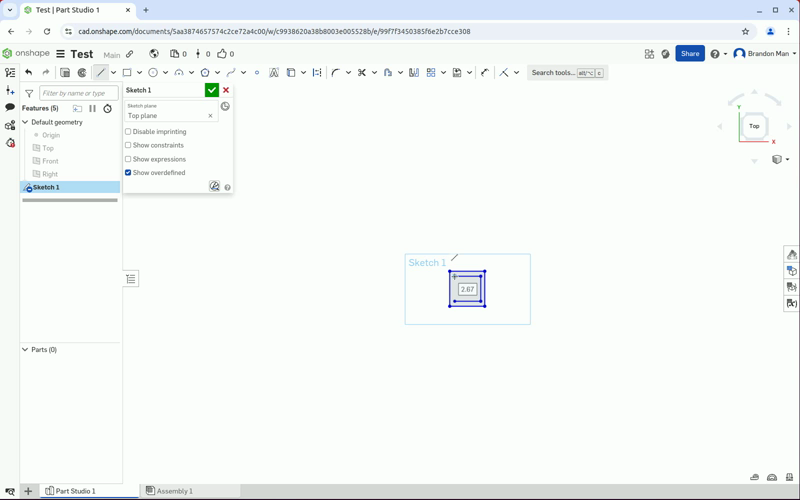
scroll(-6)
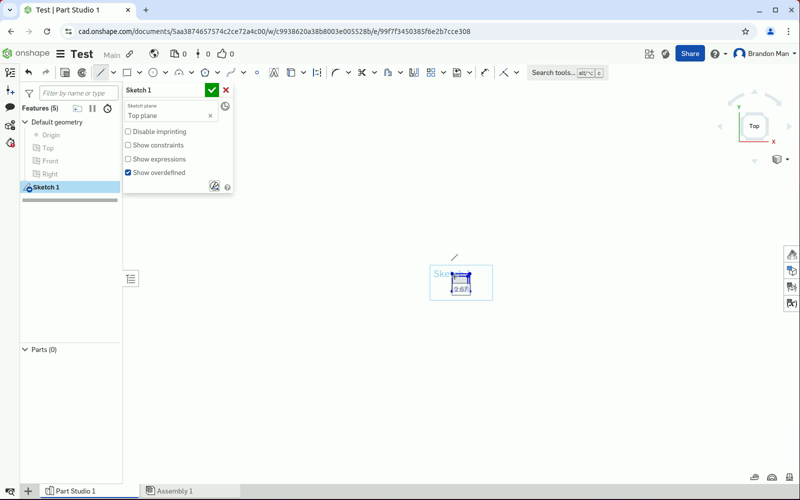
key_up(shift)
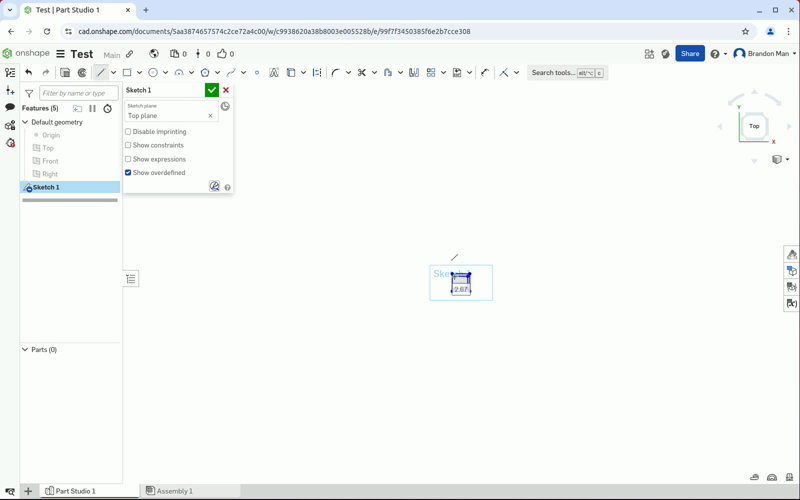
mouse_move(484, 276)
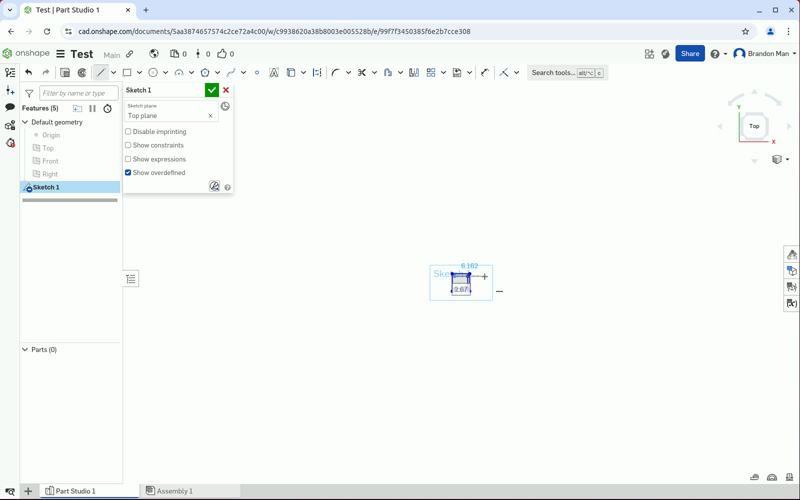
key_down(shift)
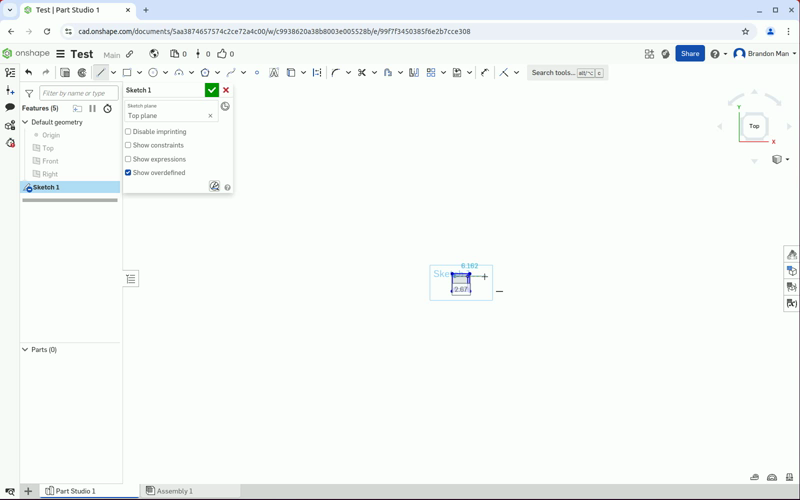
mouse_move(454, 288)
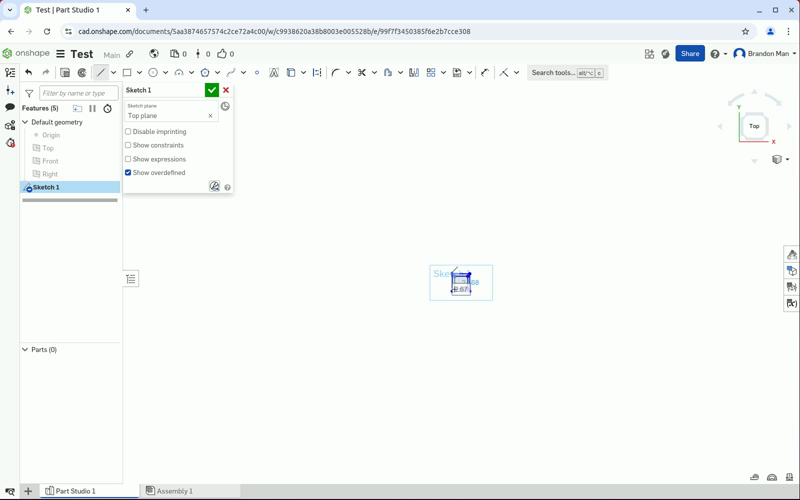
scroll(6)
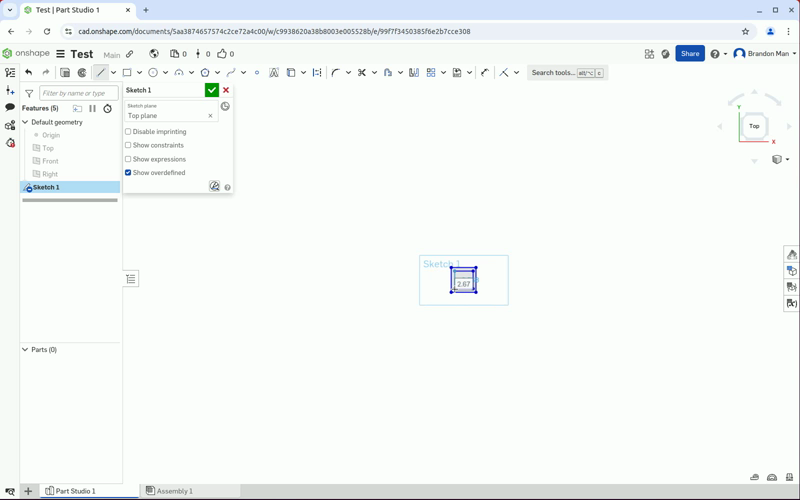
scroll(6)
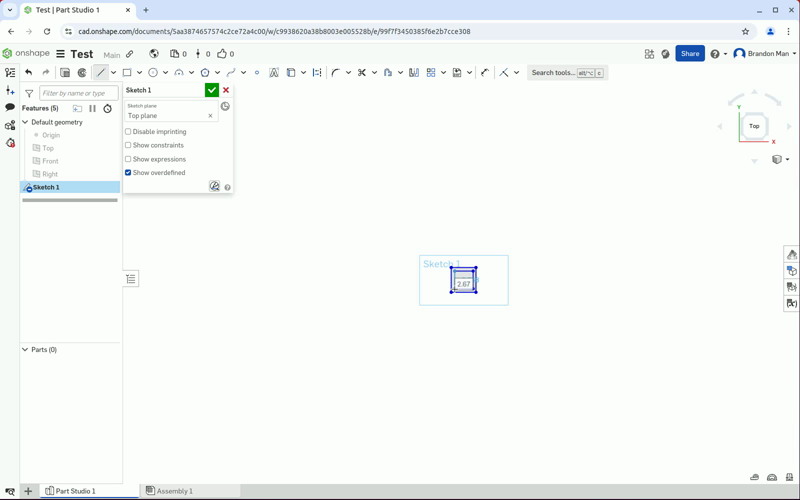
scroll(6)
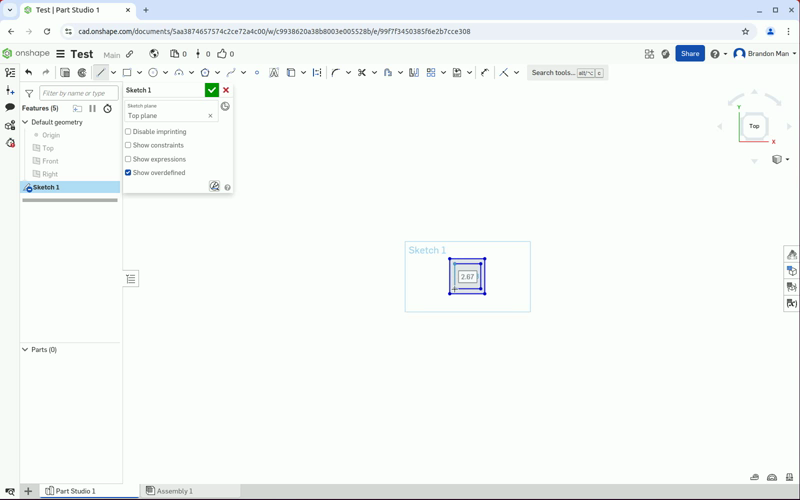
scroll(6)
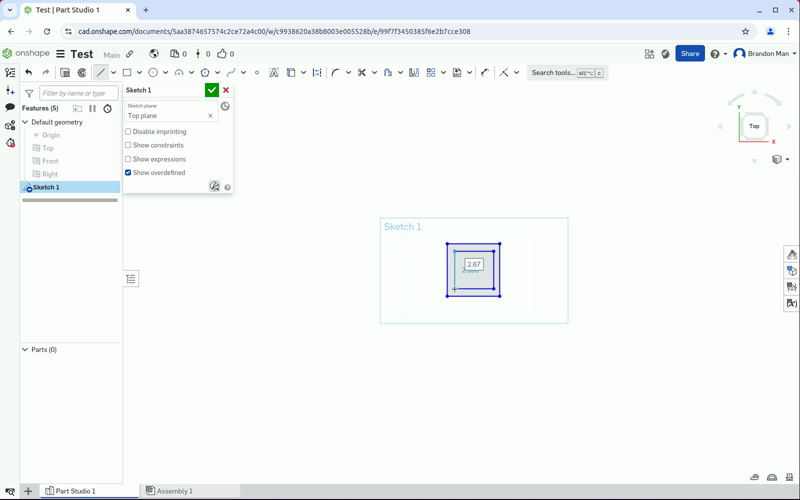
scroll(6)
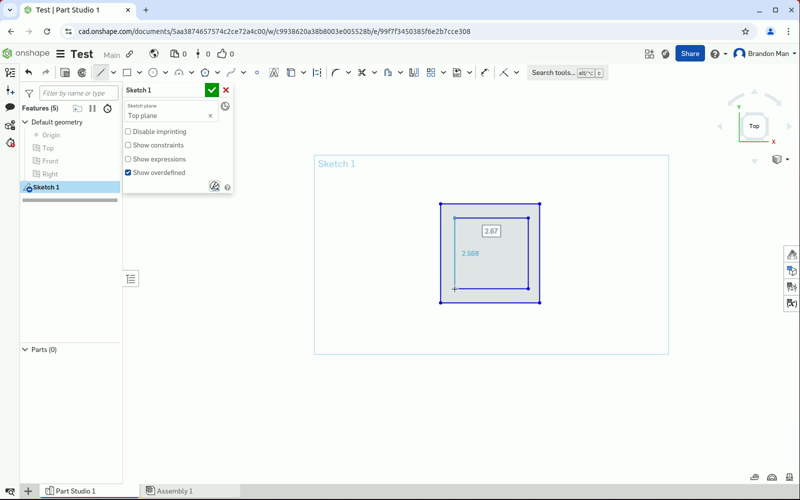
scroll(6)
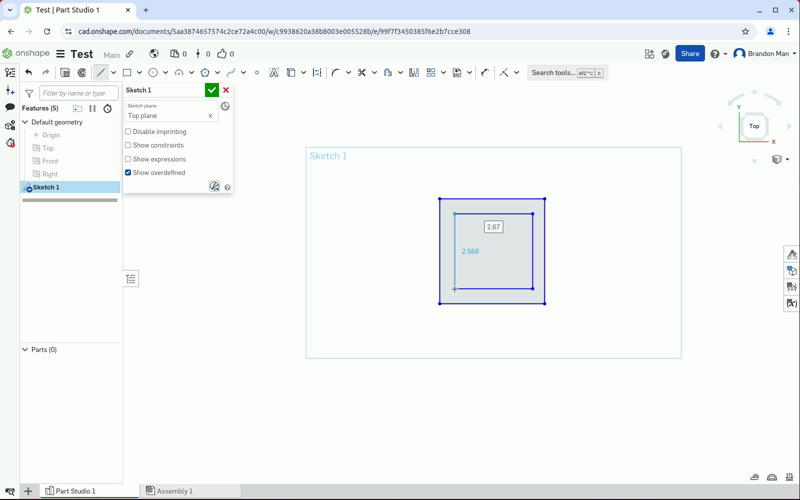
scroll(6)
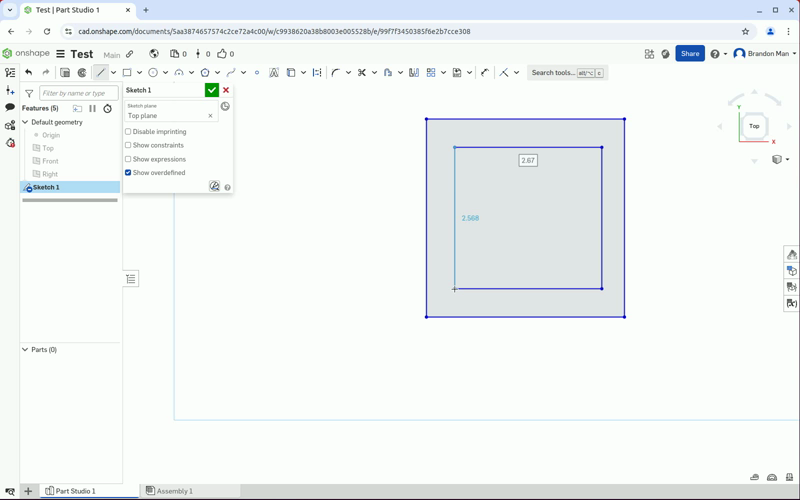
key_up(shift)
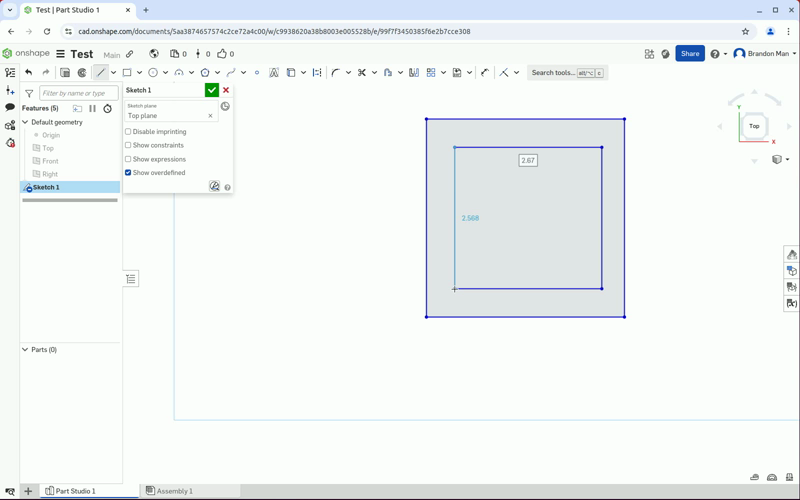
click(454, 288)
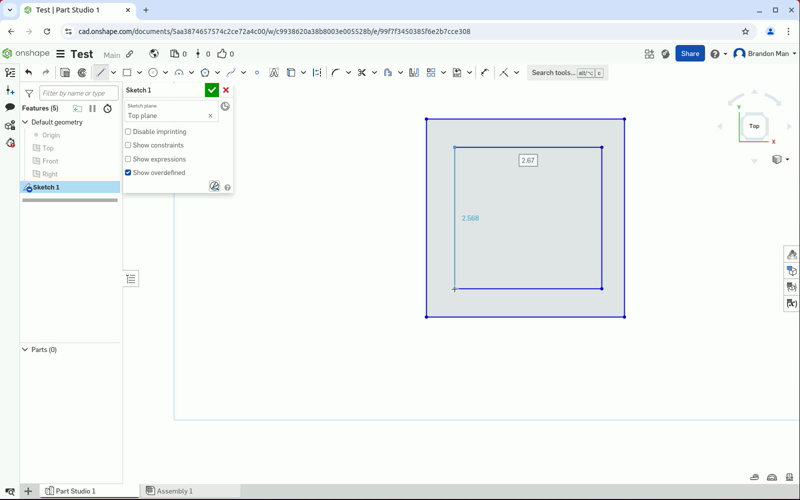
scroll(-6)
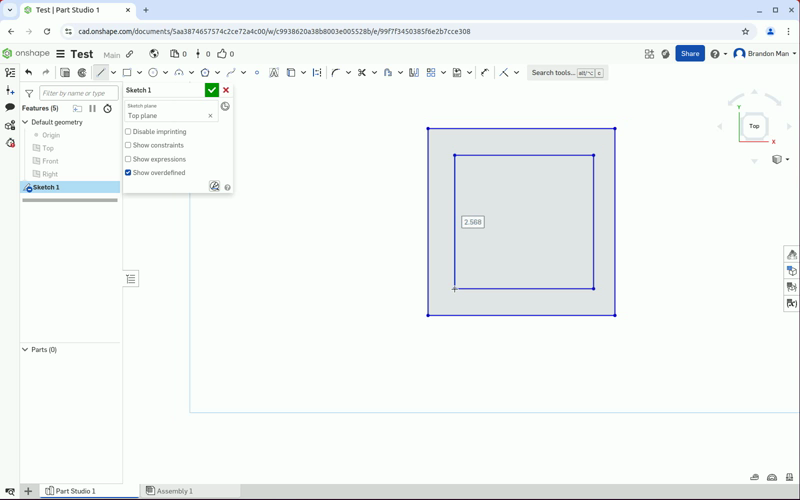
scroll(-6)
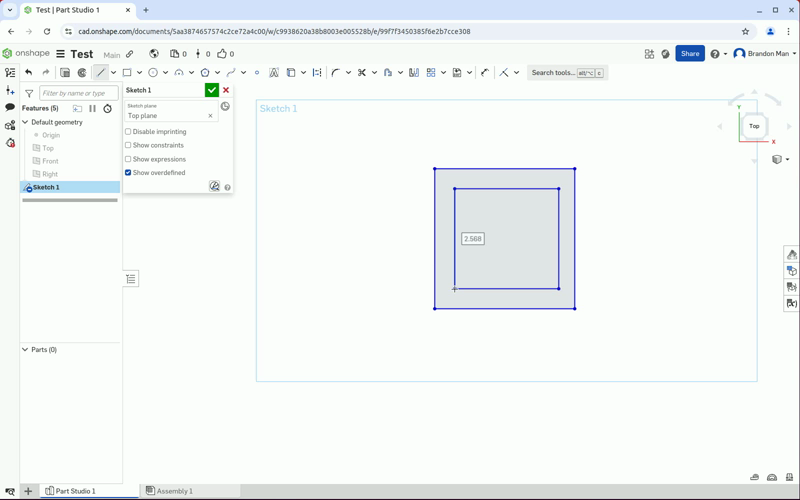
scroll(-6)
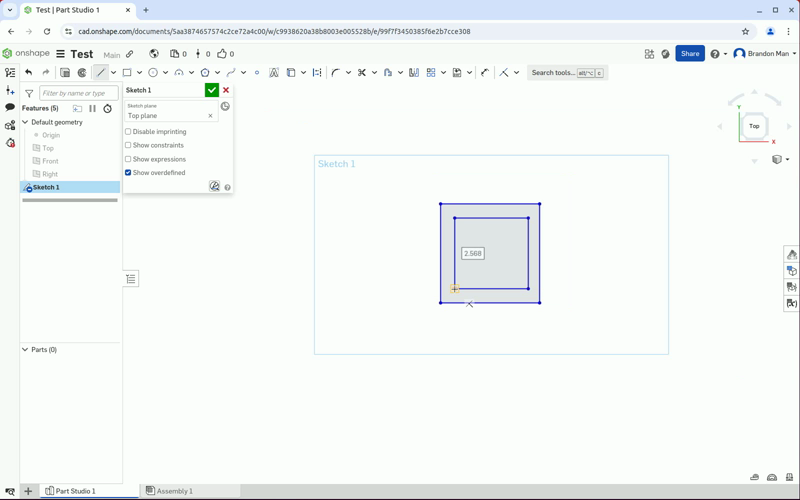
scroll(-6)
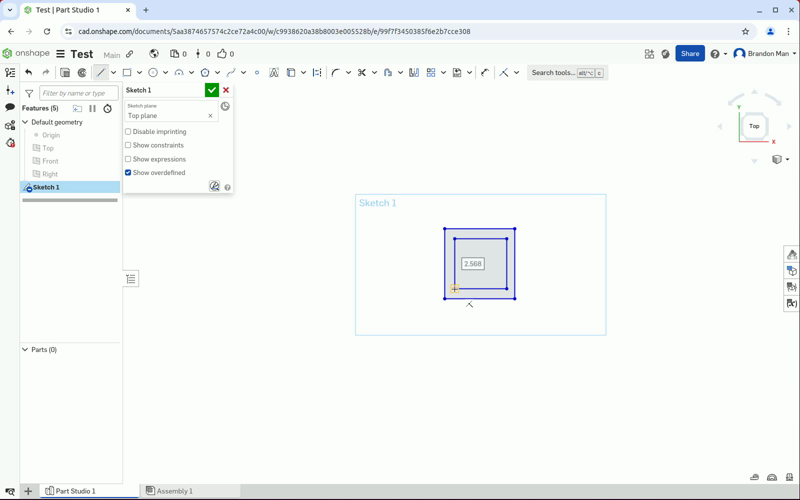
scroll(-6)
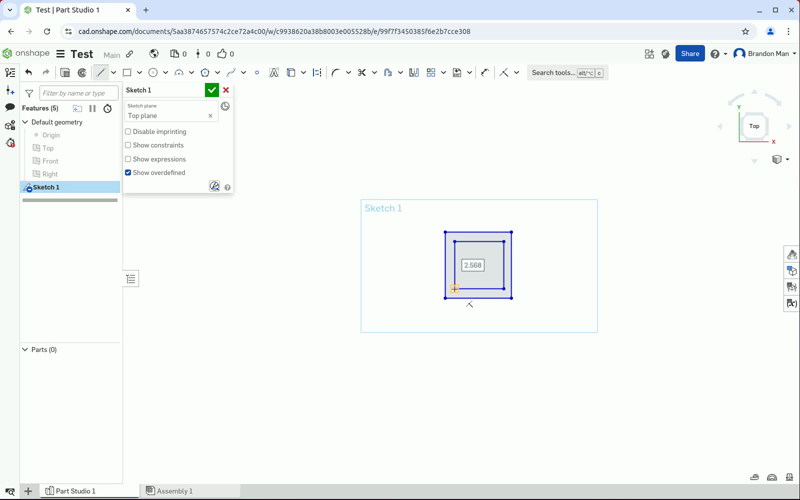
scroll(-6)
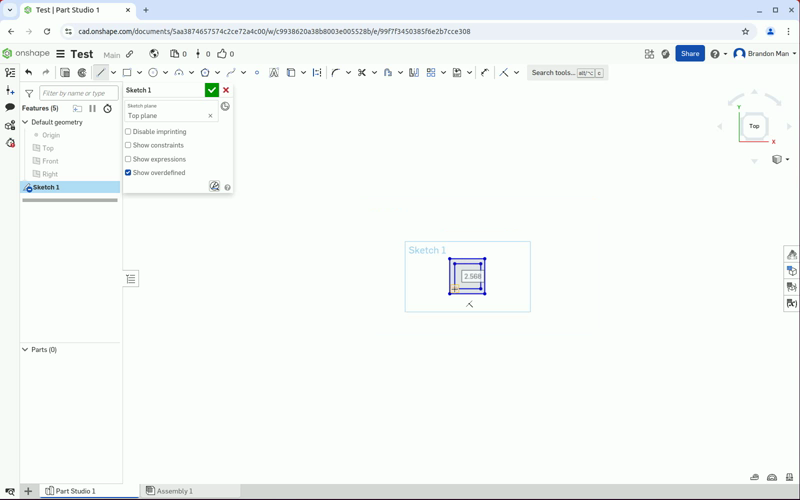
scroll(-6)
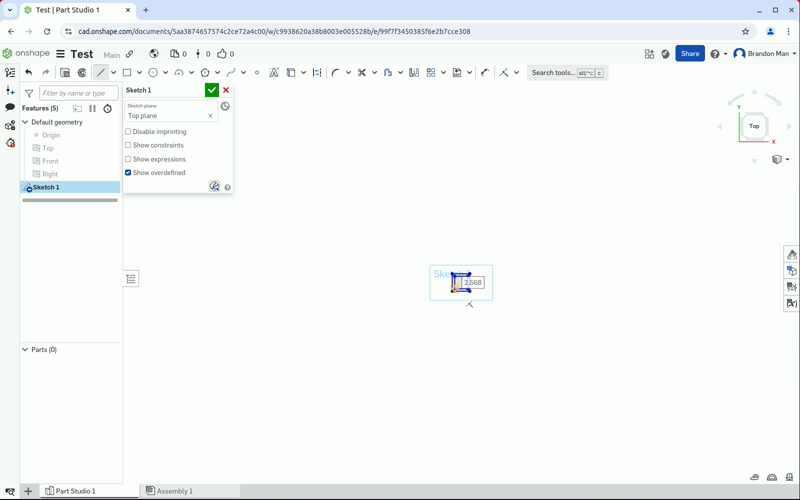
key(esc)
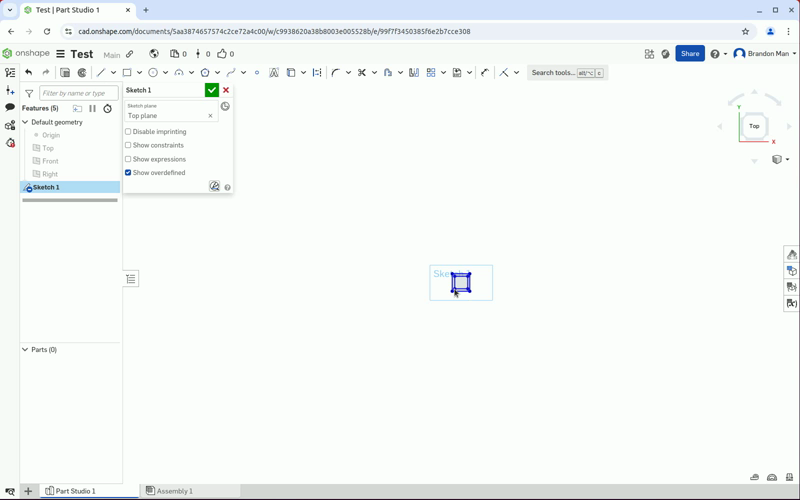
mouse_move(454, 280)
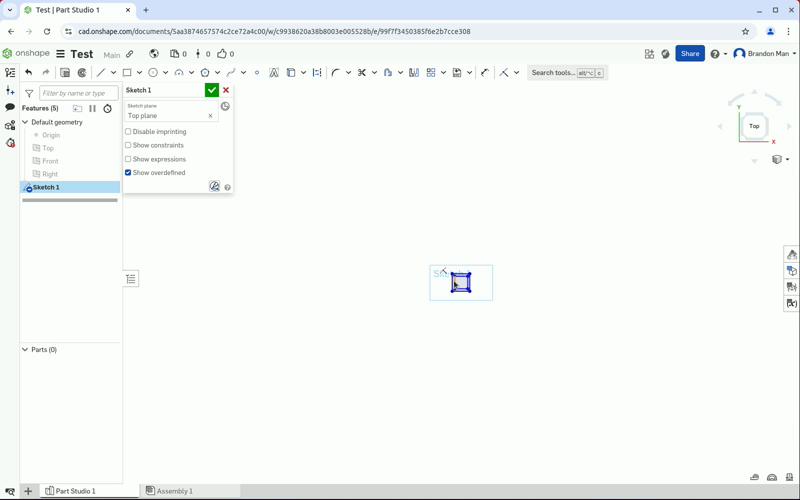
scroll(6)
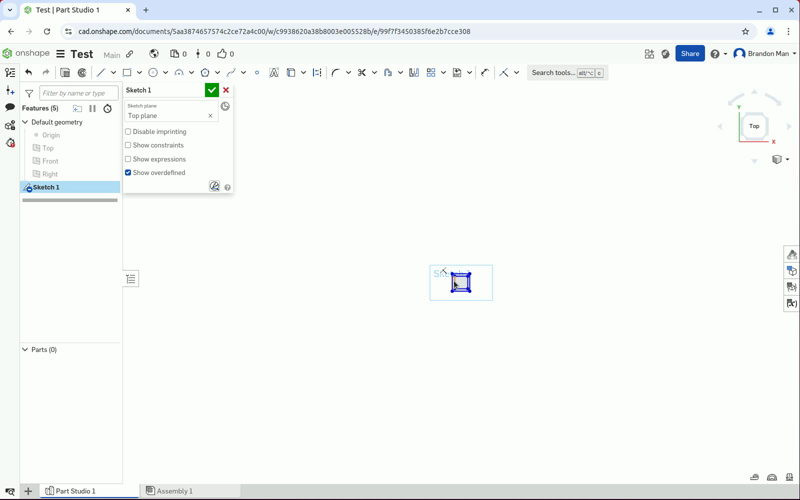
scroll(6)
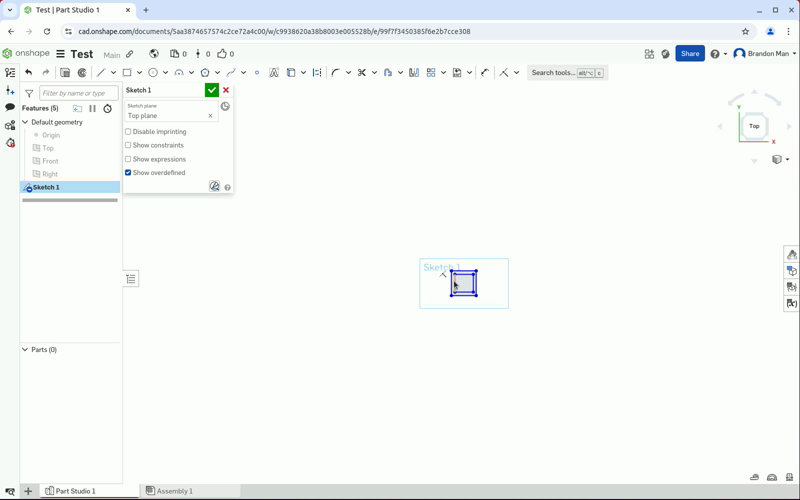
scroll(6)
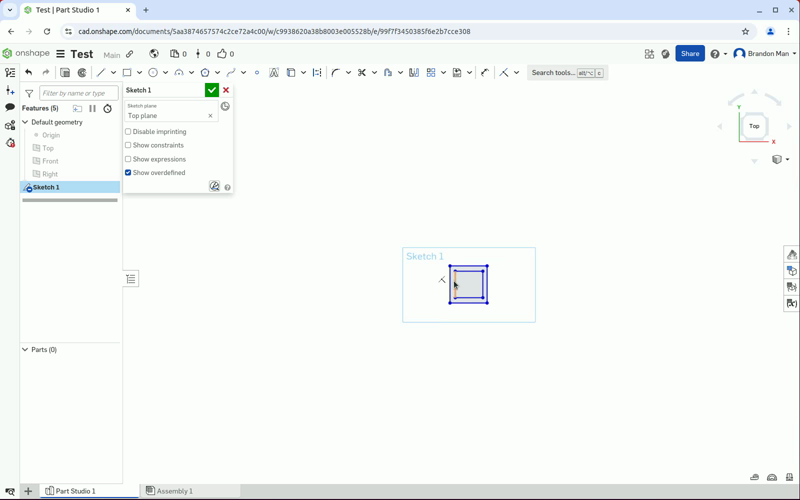
scroll(6)
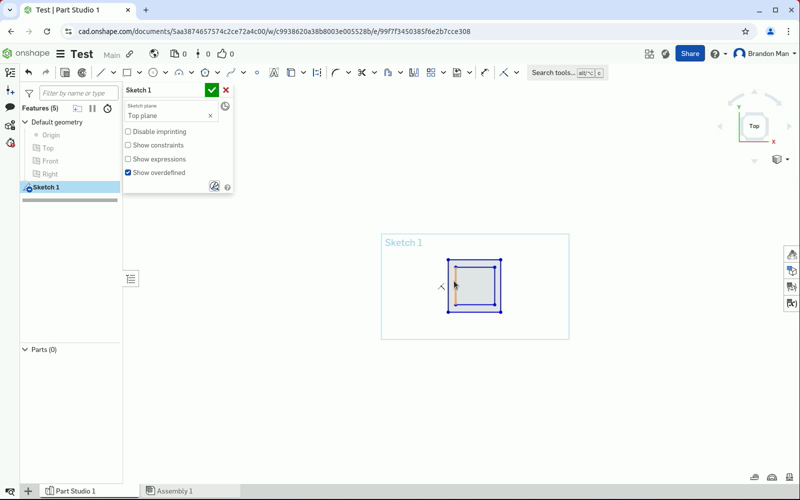
scroll(6)
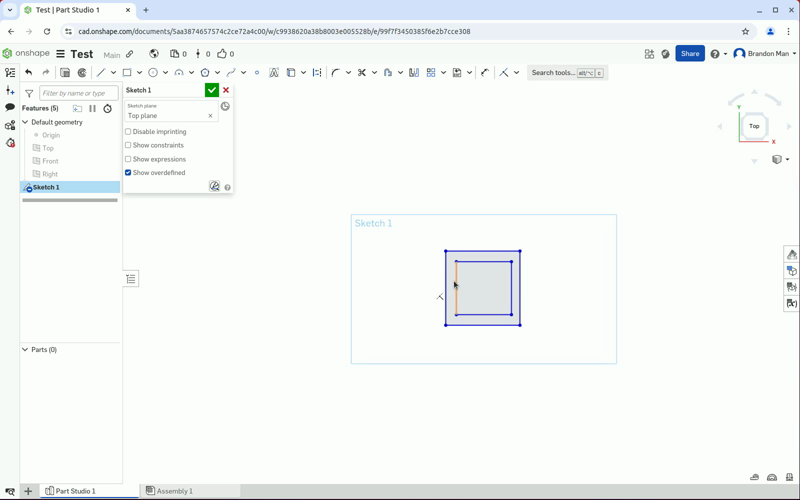
scroll(6)
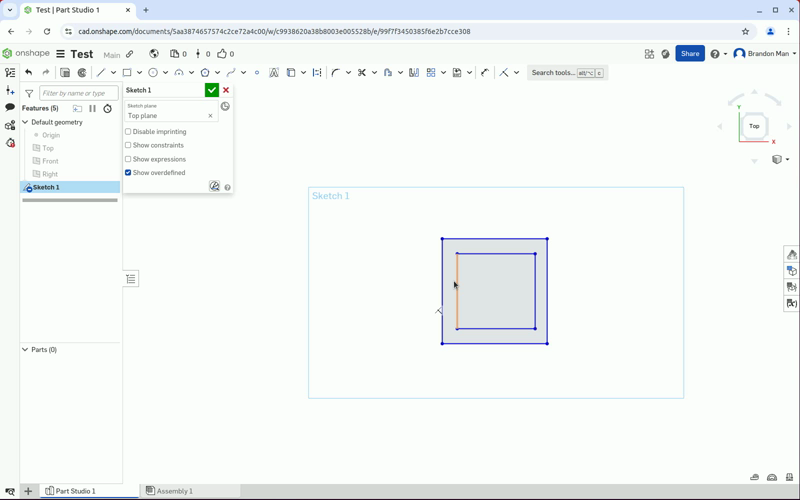
scroll(6)
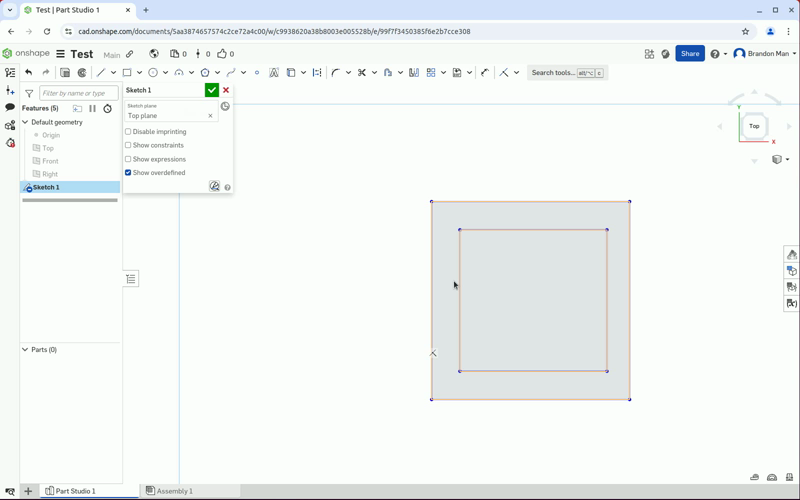
click(454, 280)
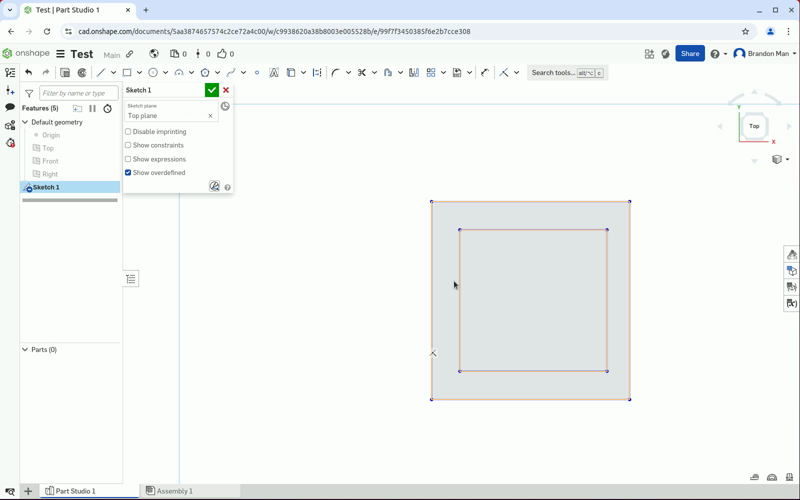
scroll(-6)
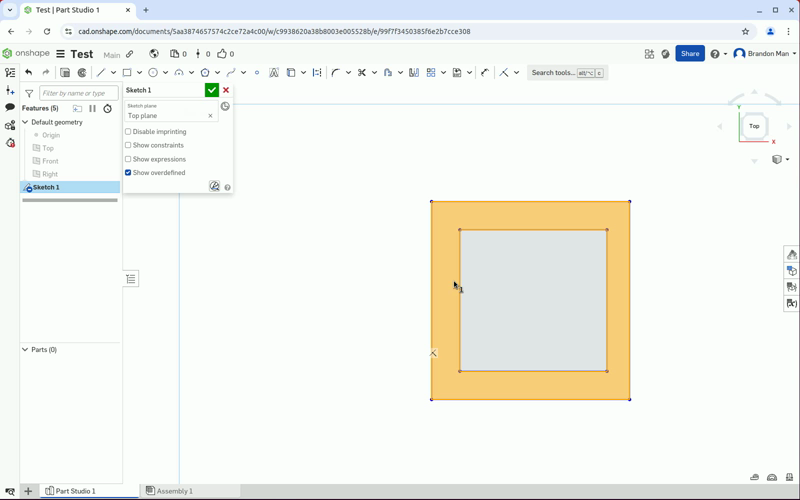
scroll(-6)
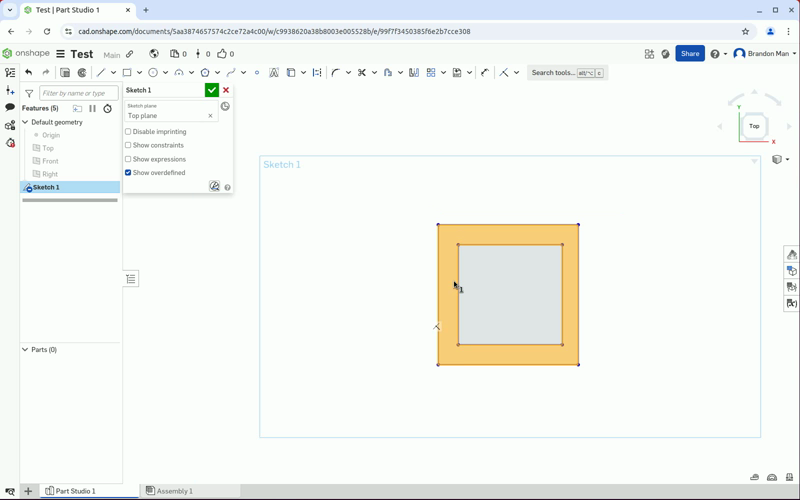
scroll(-6)
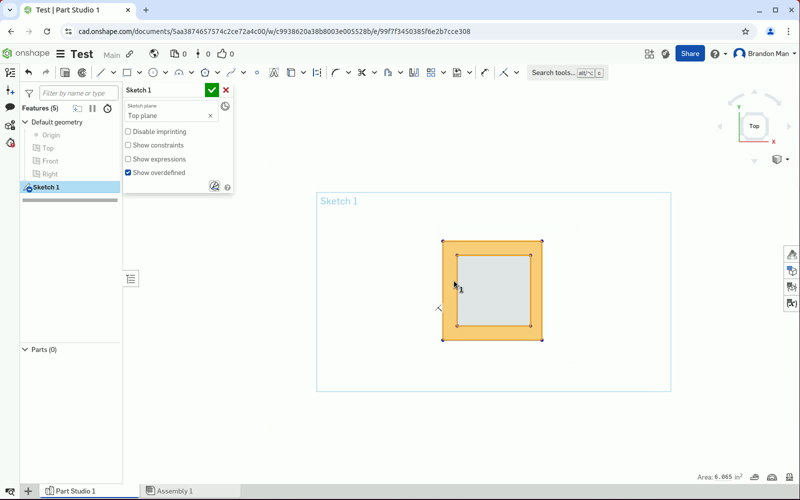
scroll(-6)
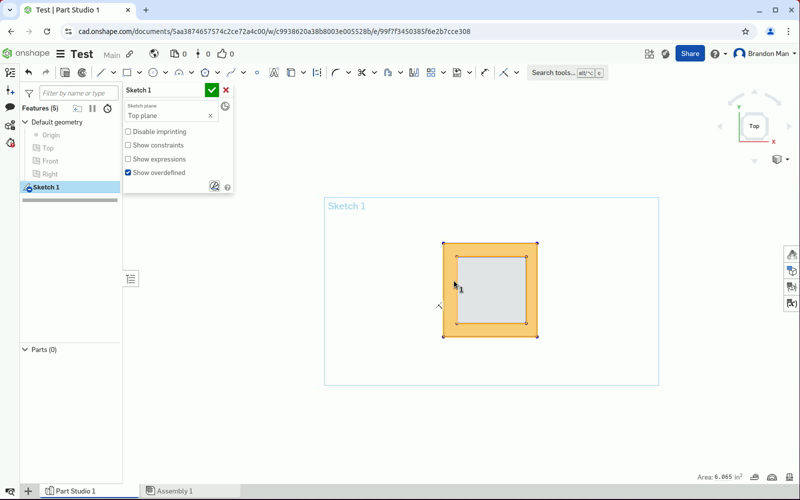
scroll(-6)
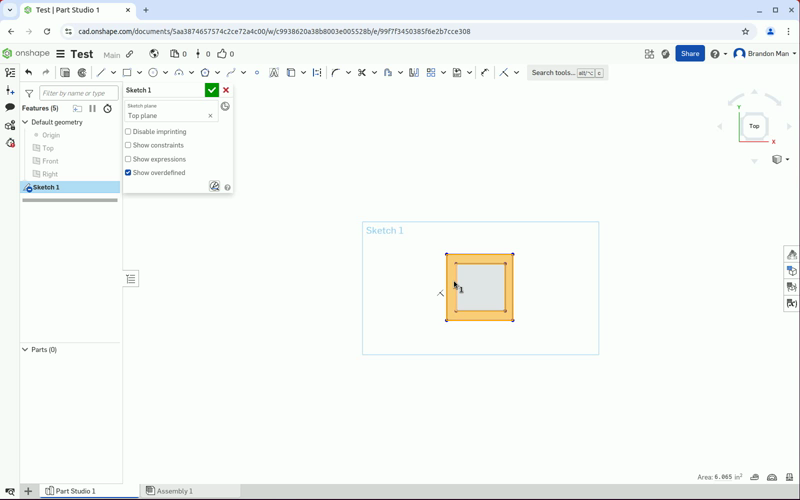
scroll(-6)
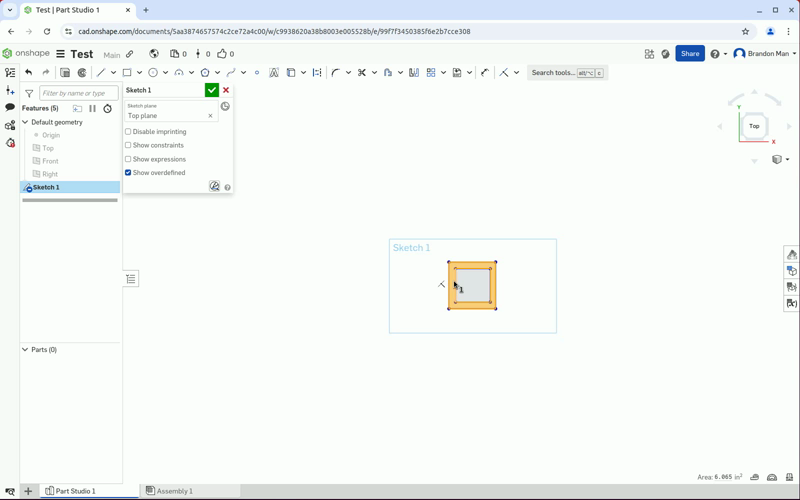
scroll(-6)
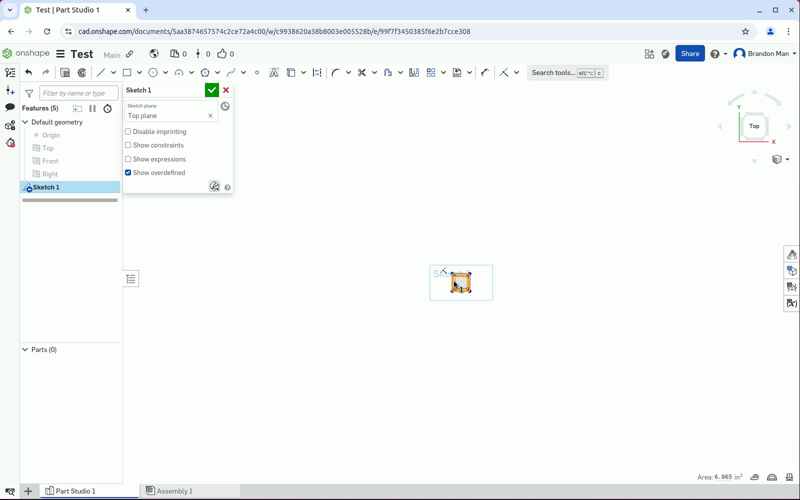
mouse_move(73, 352)
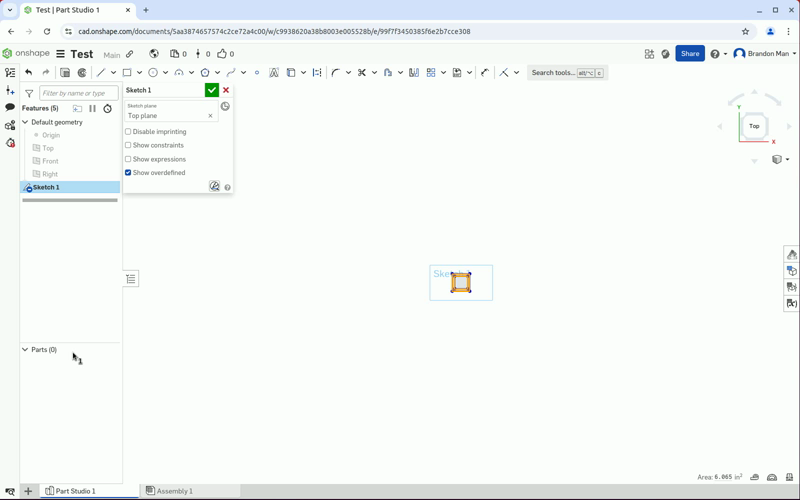
key(shift+y)
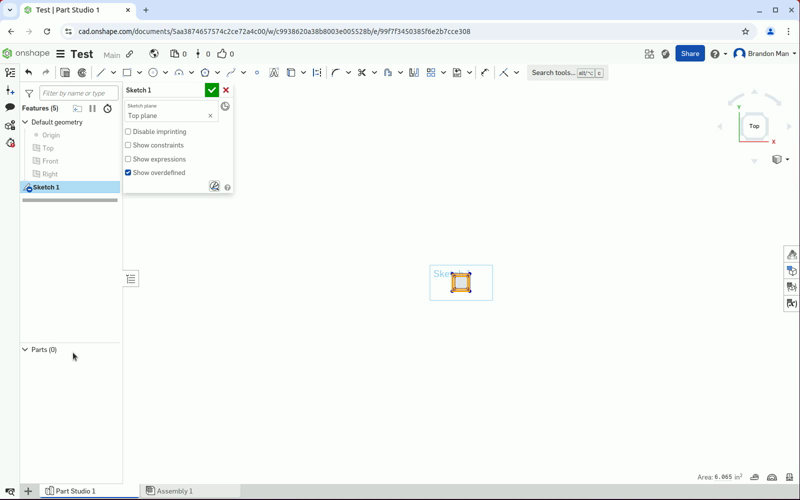
key(shift+e)
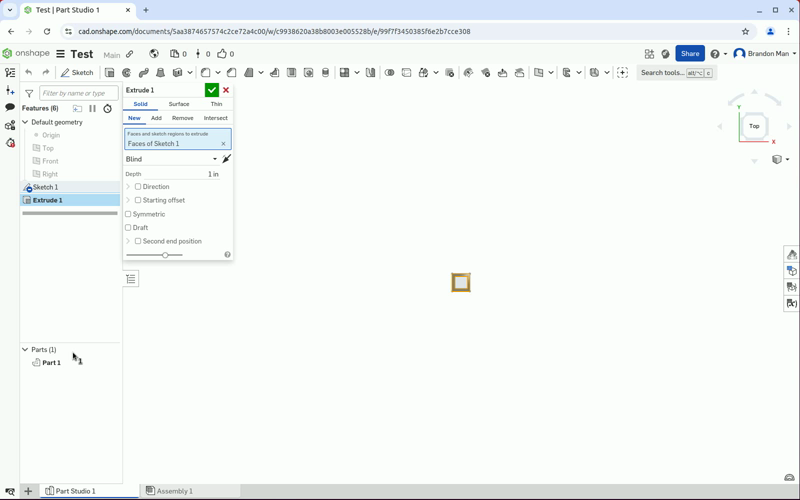
mouse_move(143, 106)
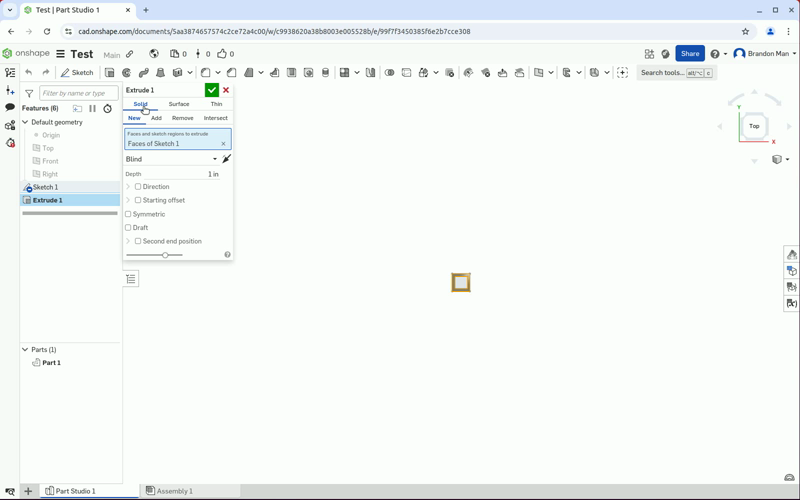
click(143, 106)
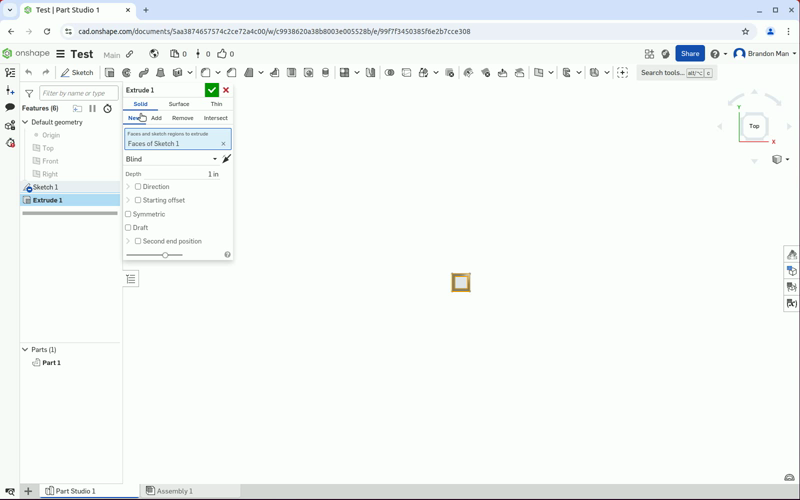
mouse_move(137, 120)
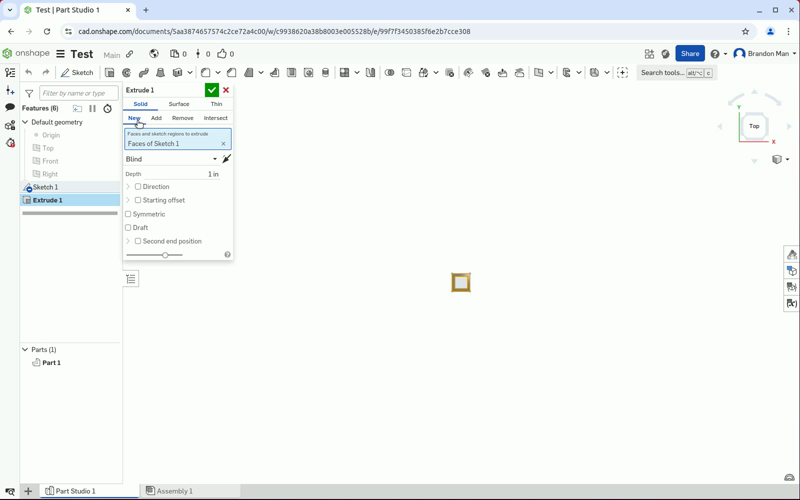
click(137, 120)
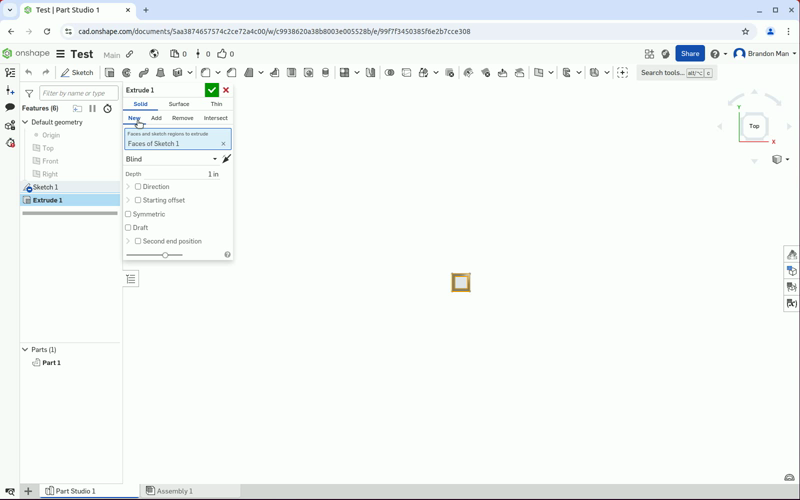
key(tab, 4)
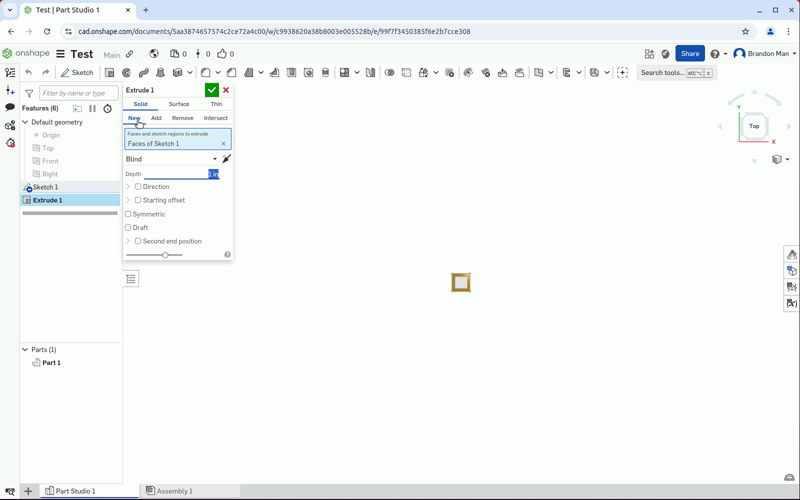
text(23.108)
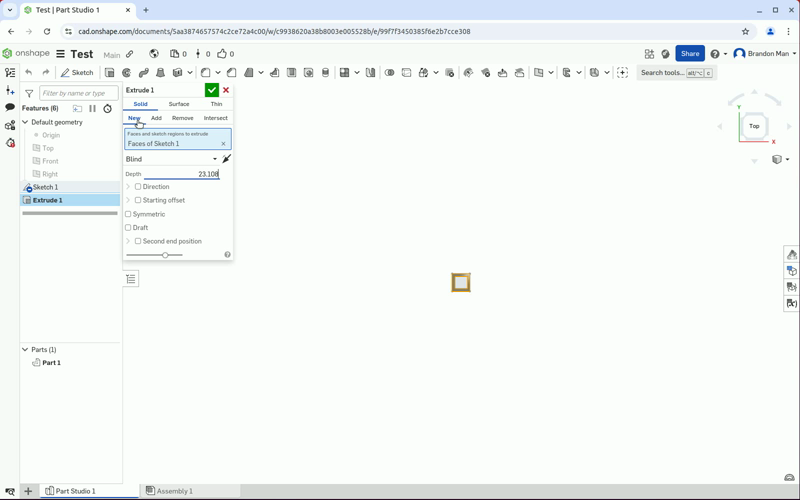
key(enter)
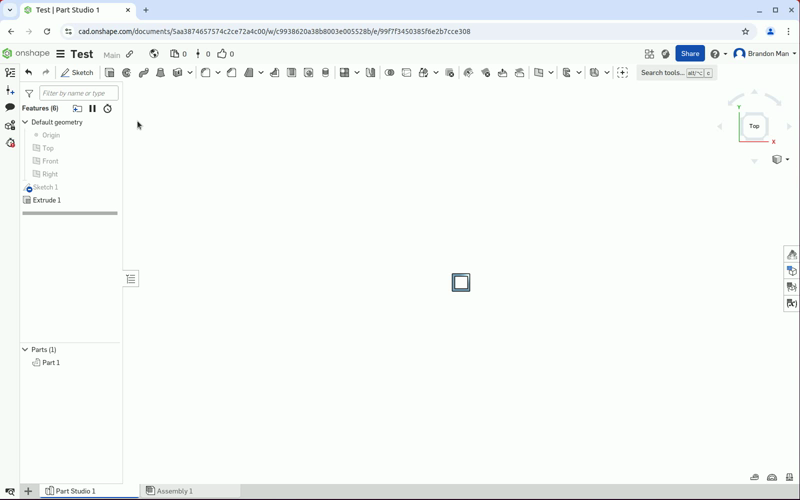
key(shift+h)
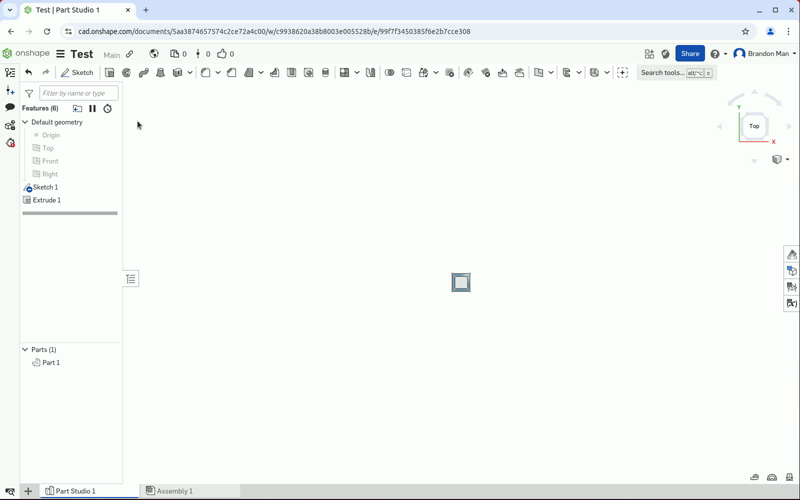
key(shift+h)
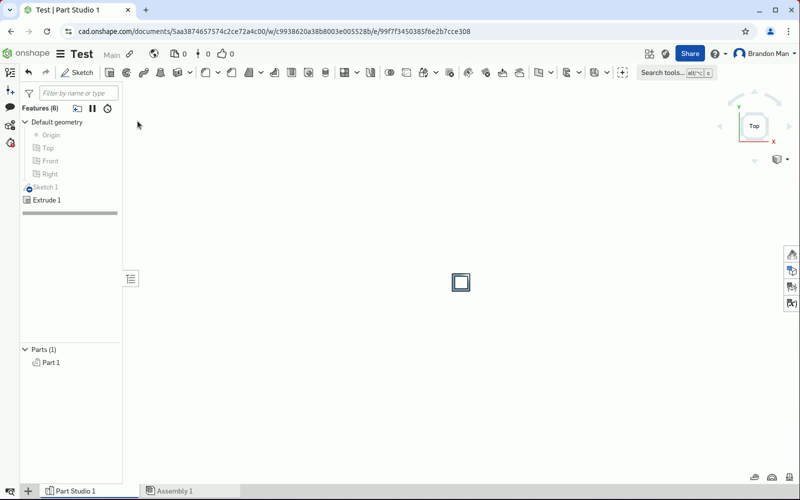
mouse_move(73, 189)
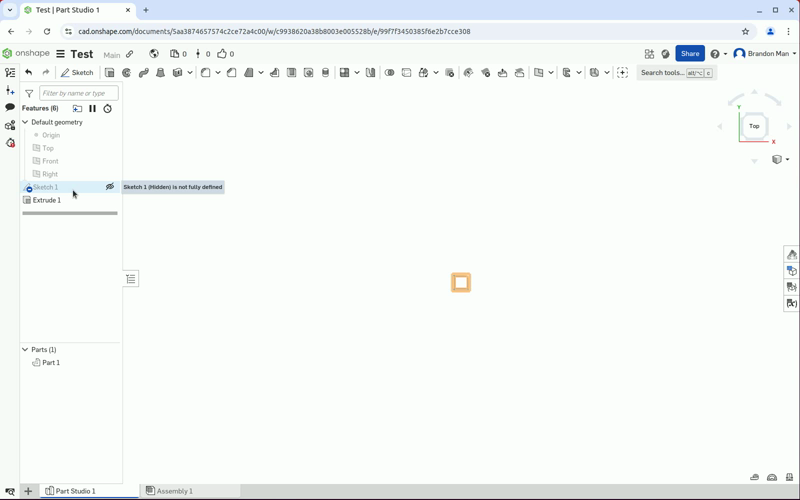
click(73, 189)
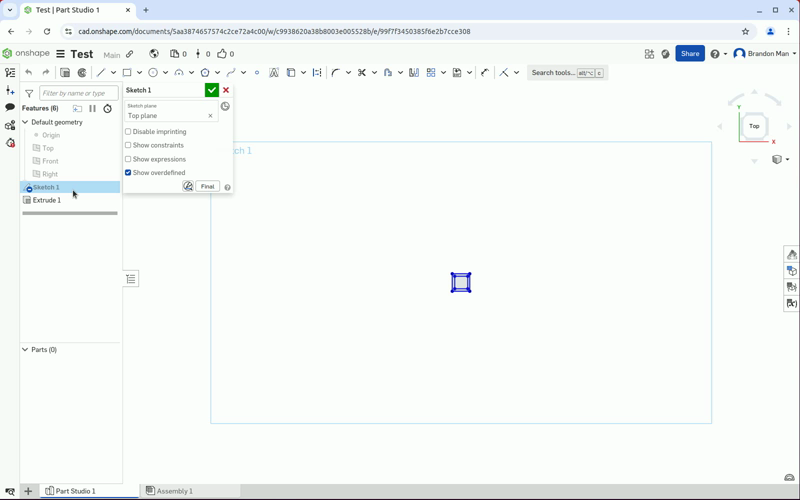
mouse_move(229, 92)
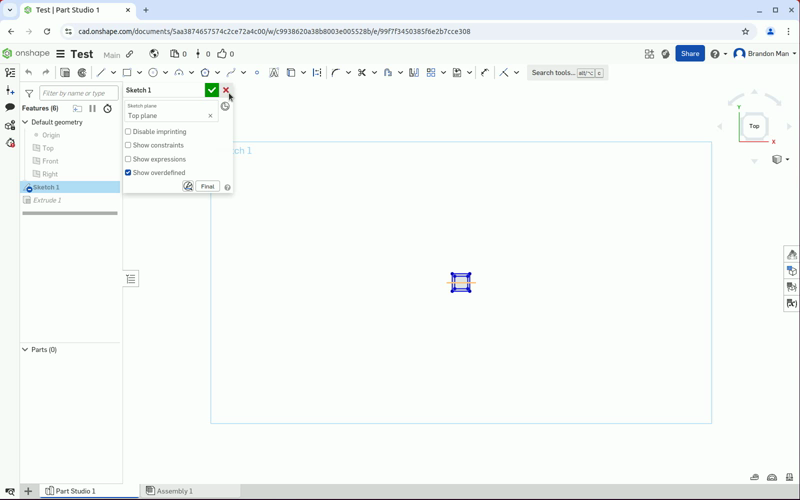
click(229, 92)
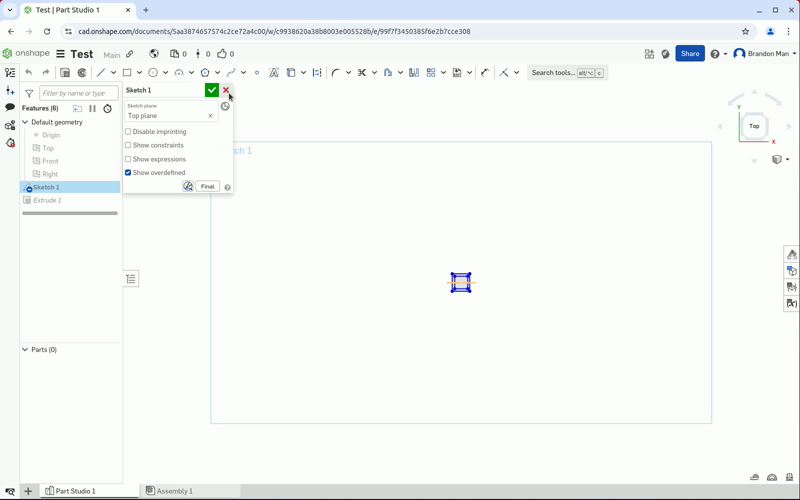
key(shift+s)
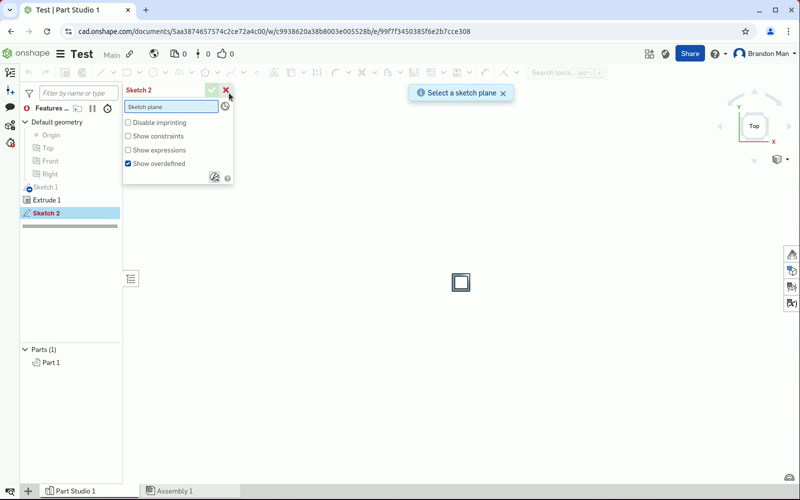
mouse_move(73, 150)
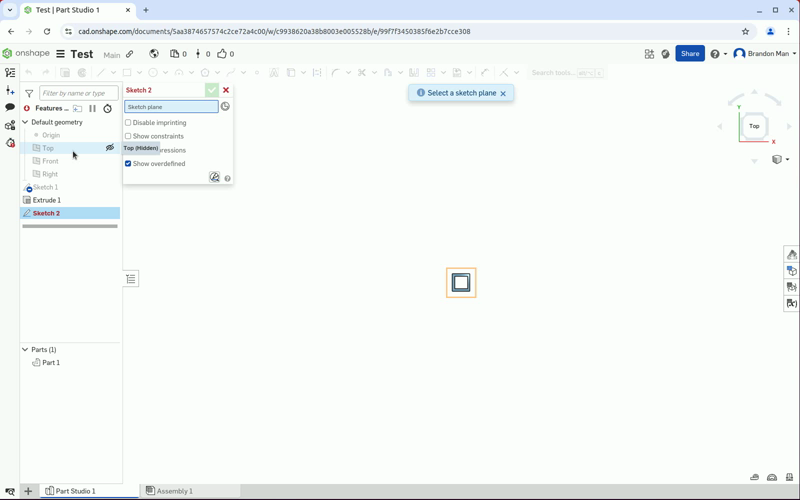
click(73, 150)
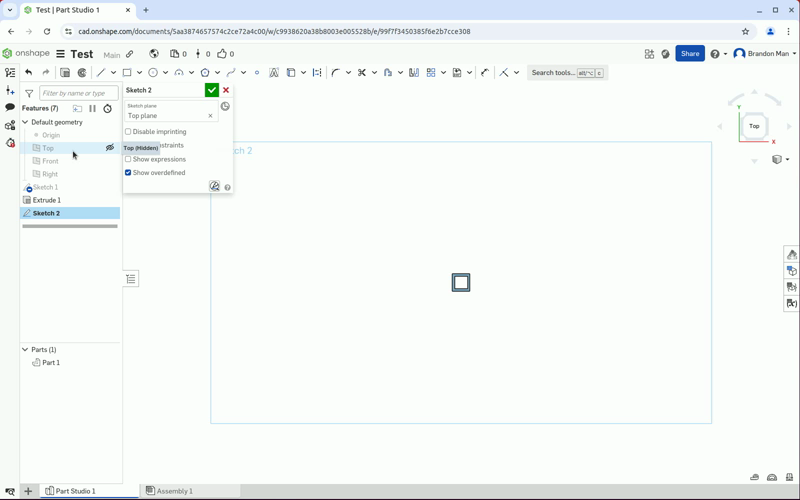
mouse_move(73, 352)
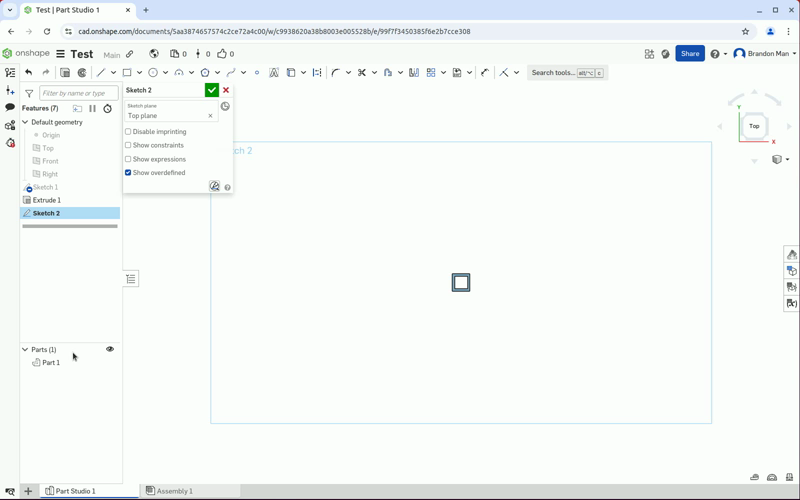
key(y)
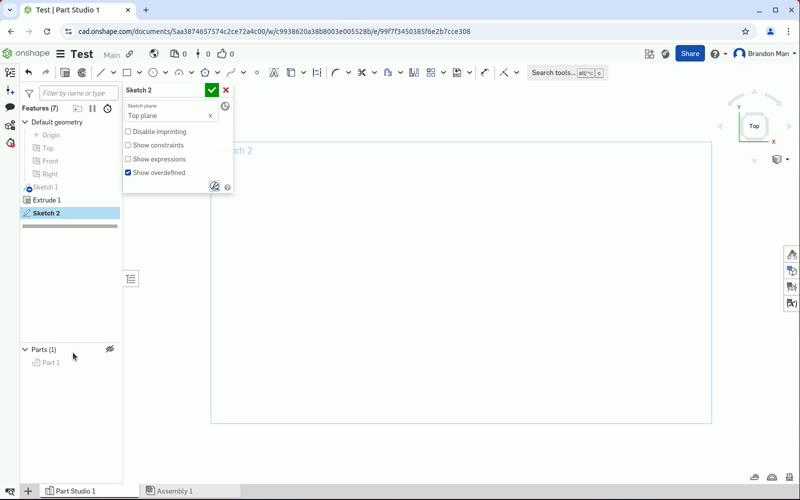
key(l)
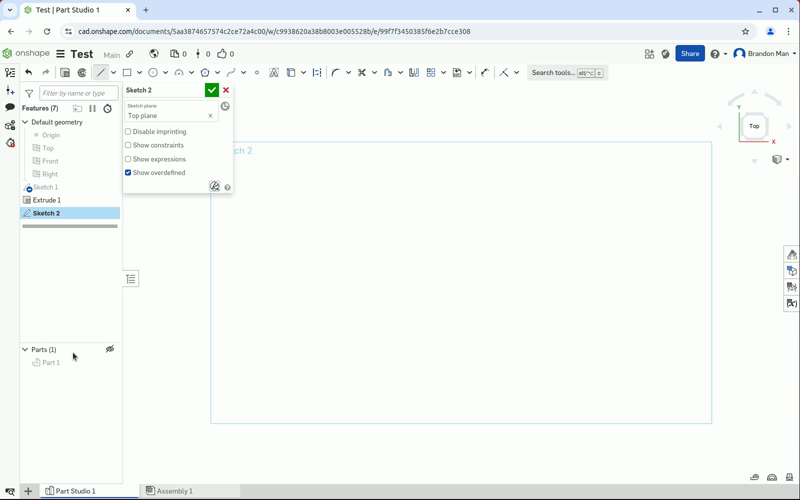
key_down(shift)
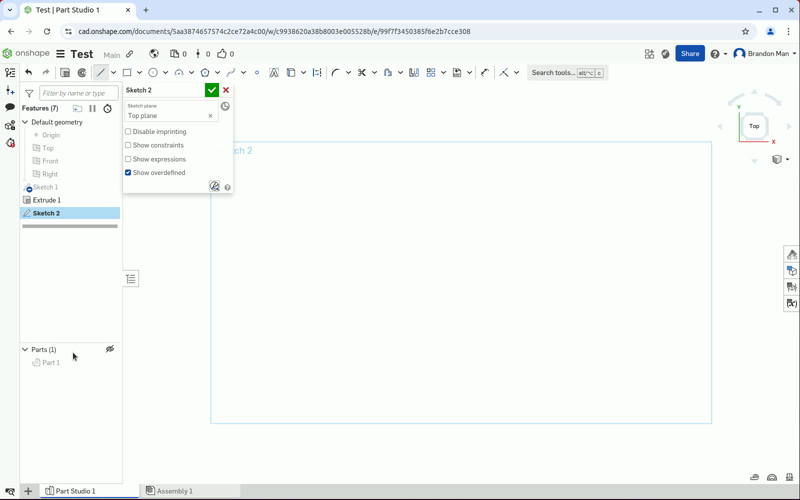
mouse_move(454, 288)
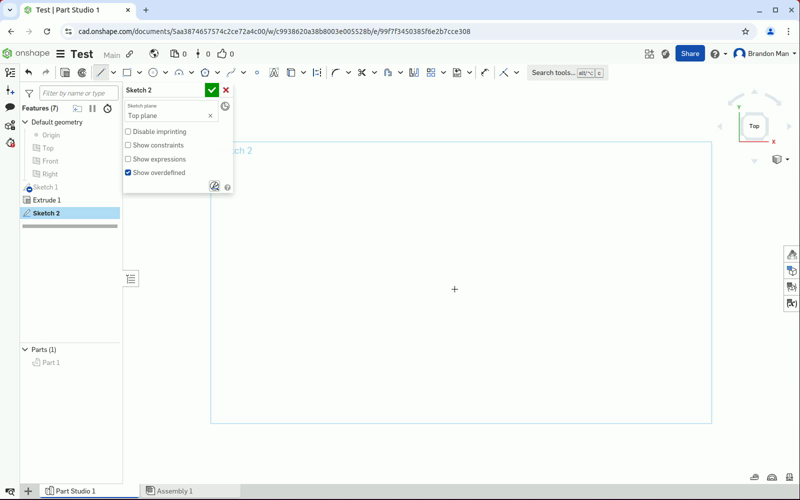
click(454, 288)
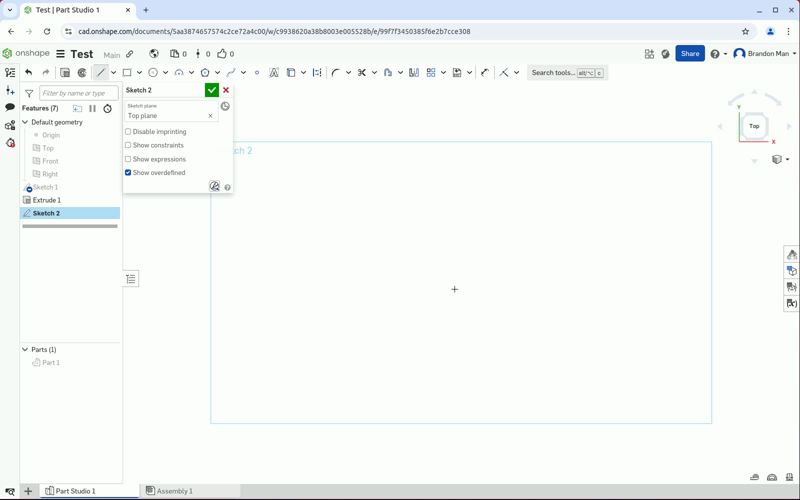
key_up(shift)
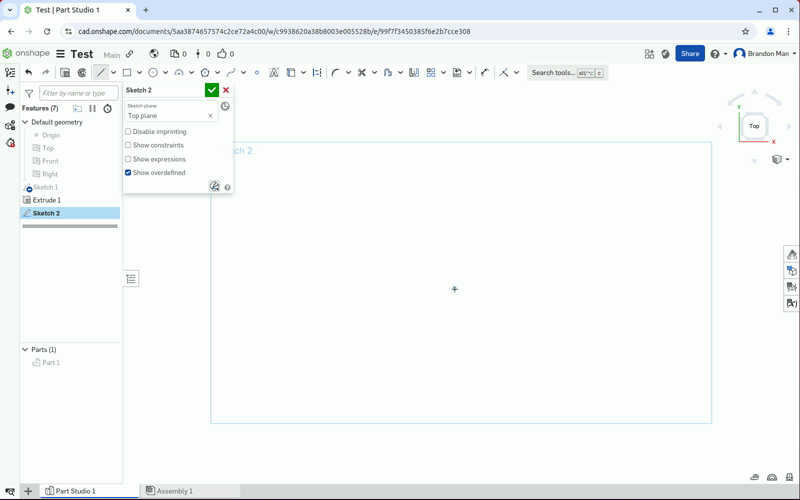
key_down(shift)
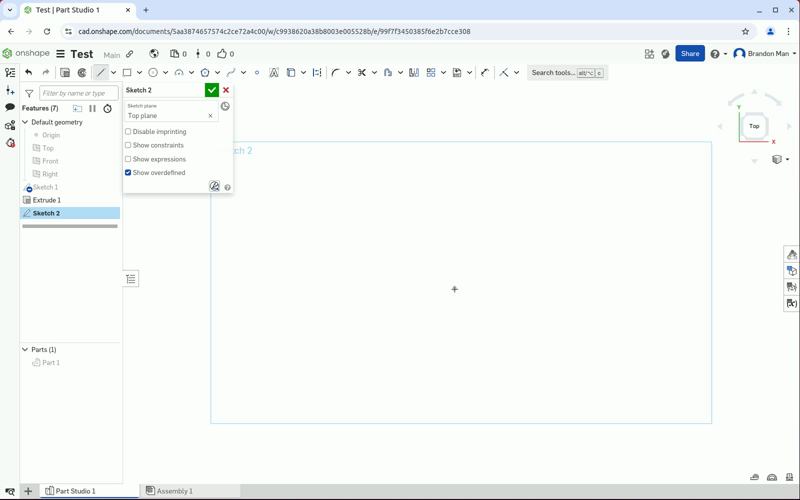
mouse_move(484, 288)
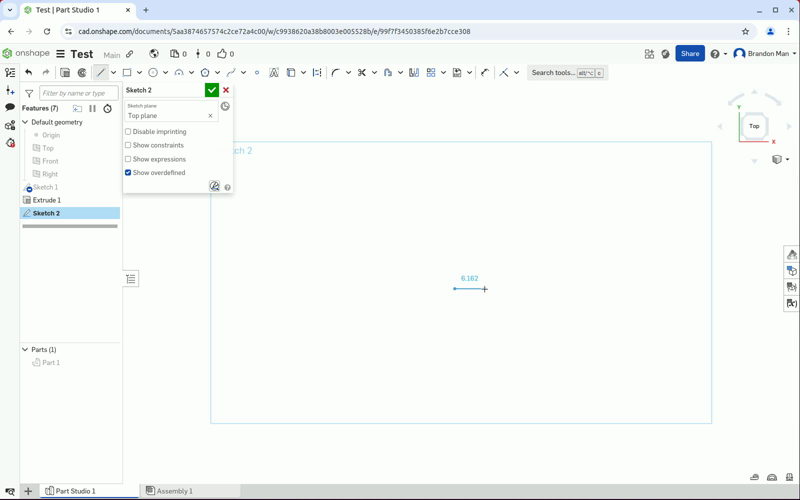
mouse_move(468, 288)
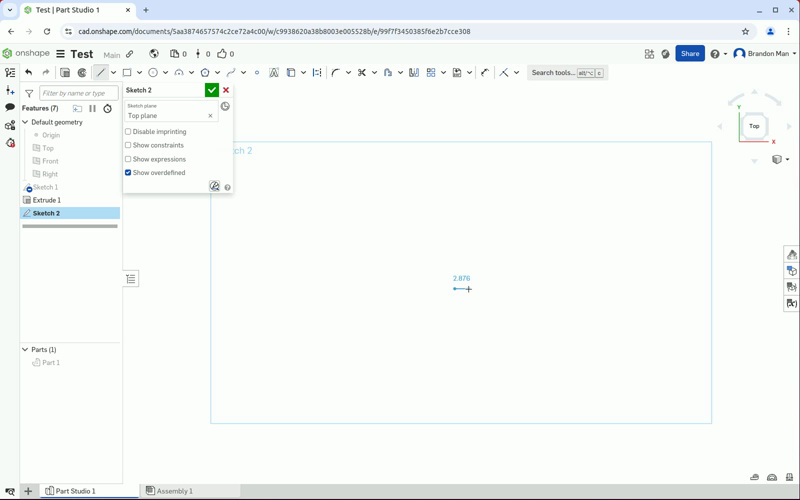
click(468, 288)
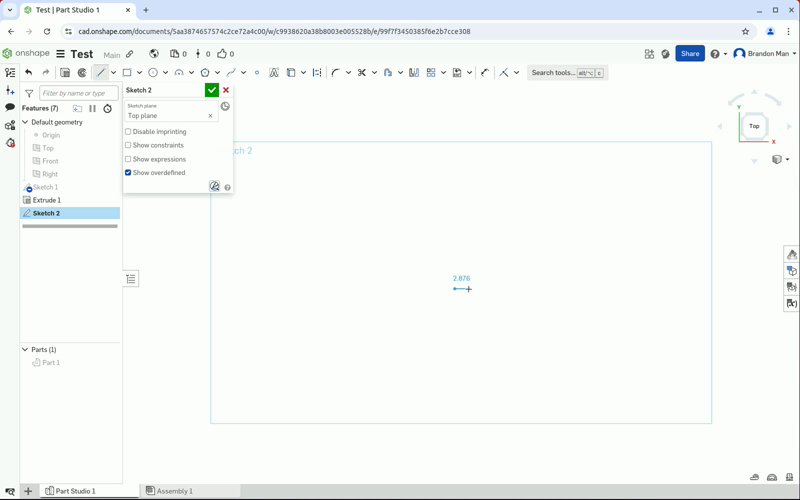
key_up(shift)
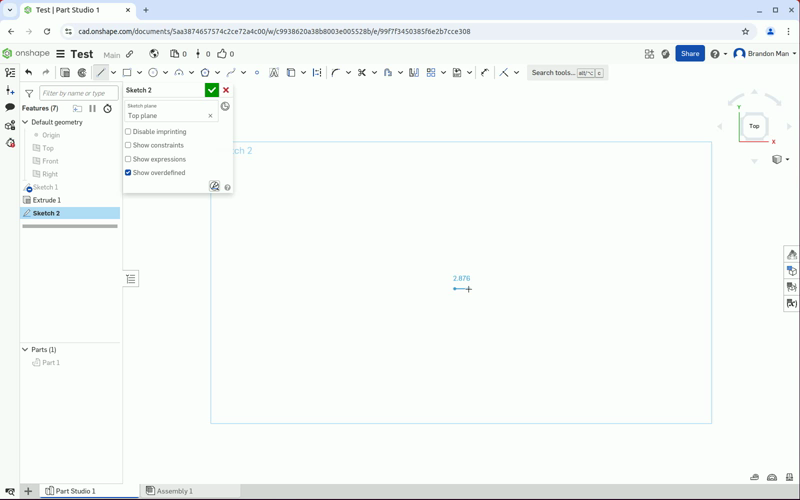
key_down(shift)
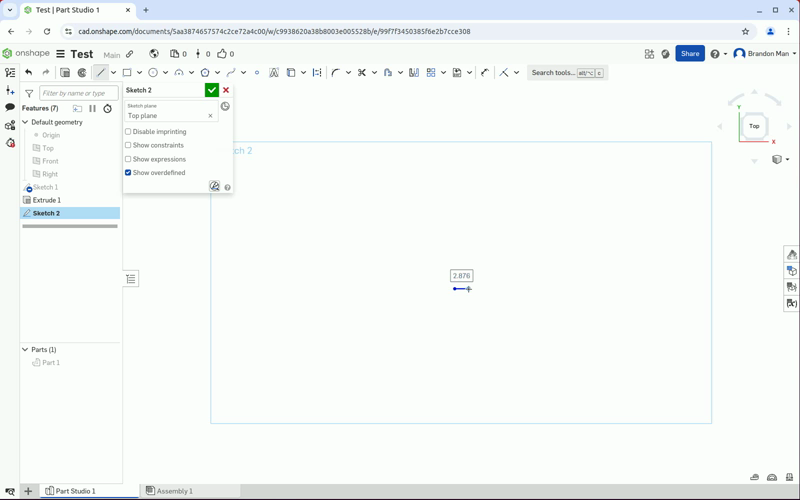
mouse_move(498, 288)
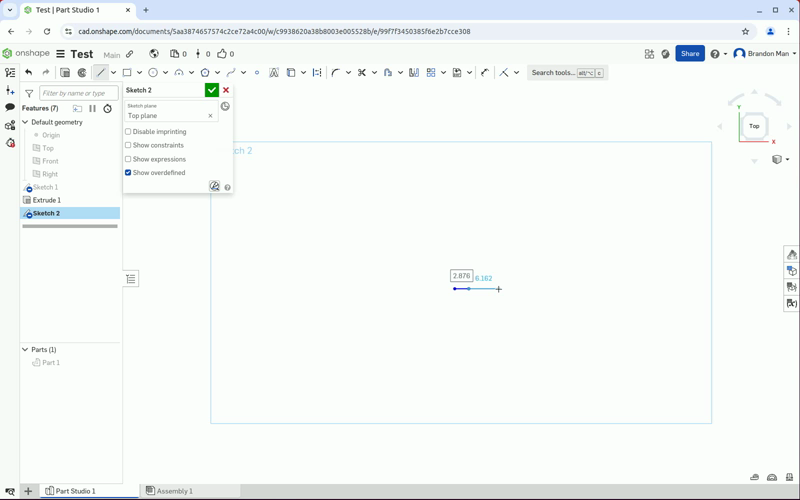
mouse_move(468, 274)
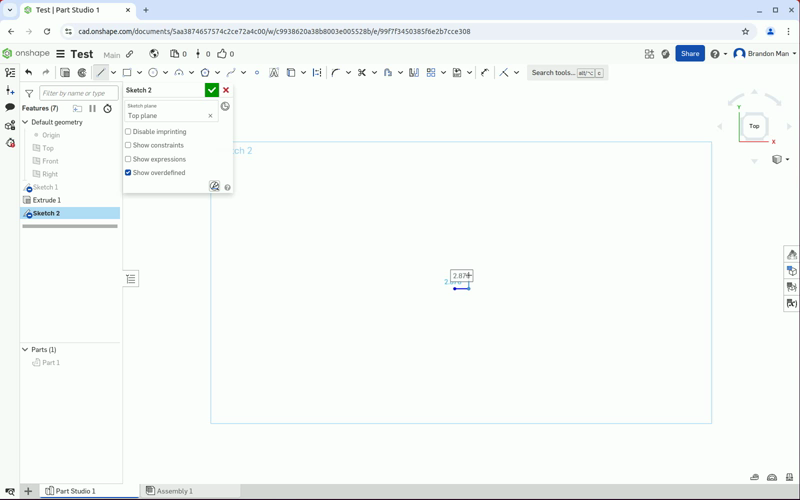
click(468, 274)
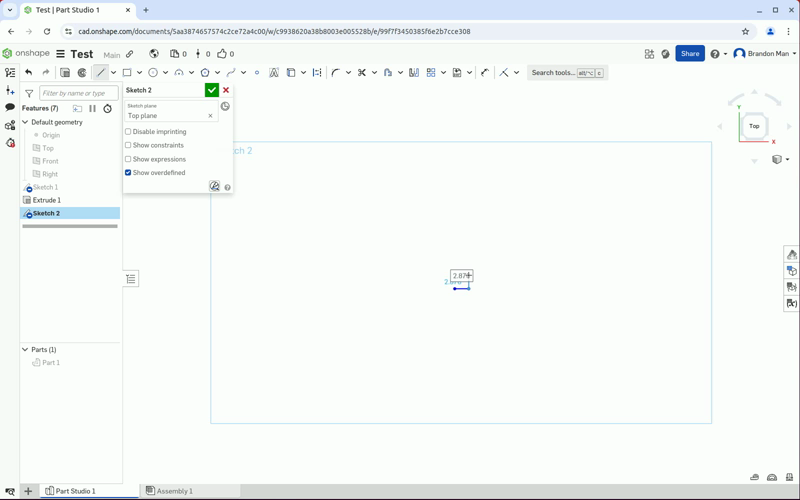
key_up(shift)
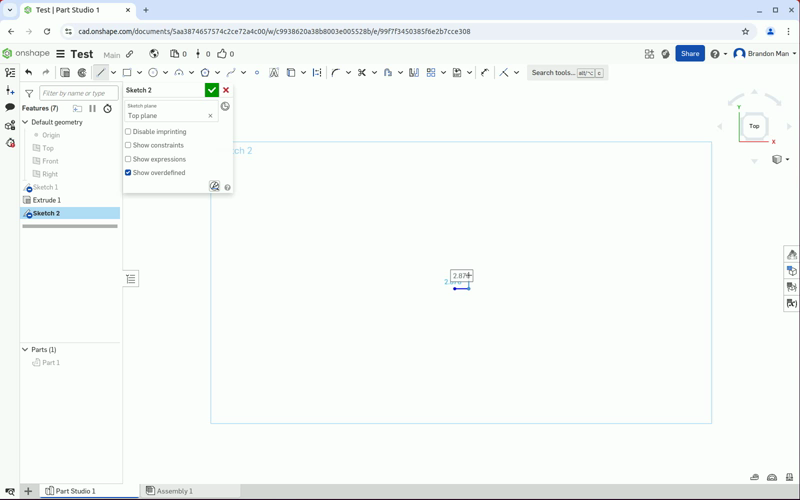
key_down(shift)
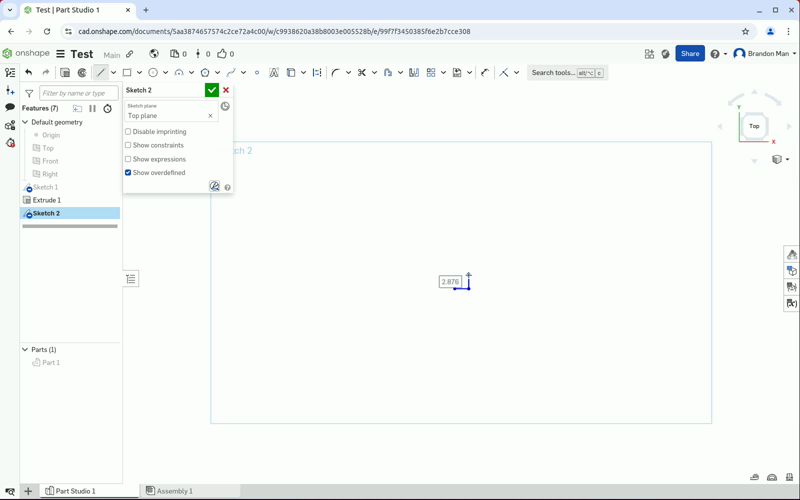
mouse_move(498, 274)
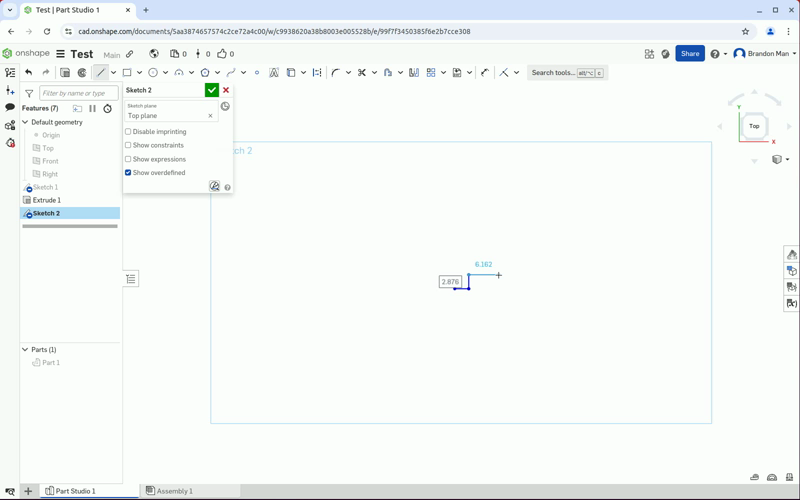
mouse_move(454, 274)
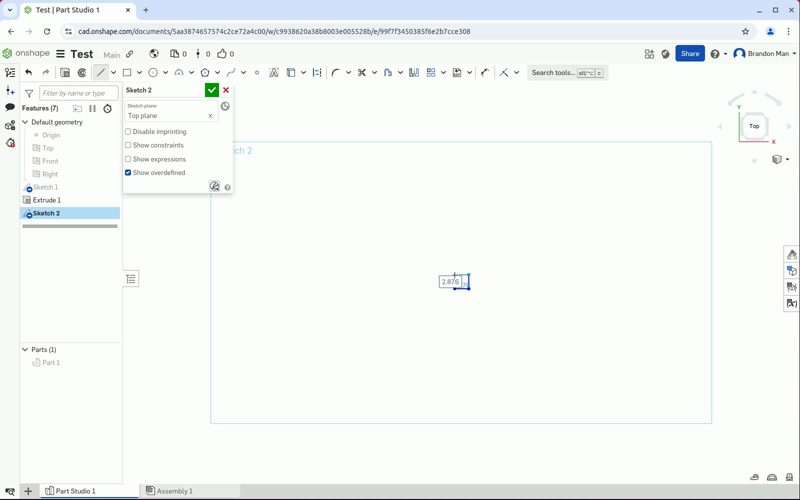
click(454, 274)
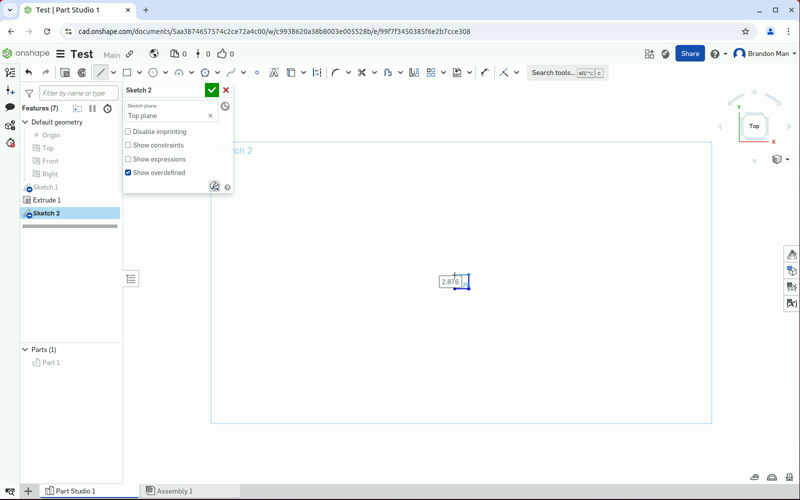
key_up(shift)
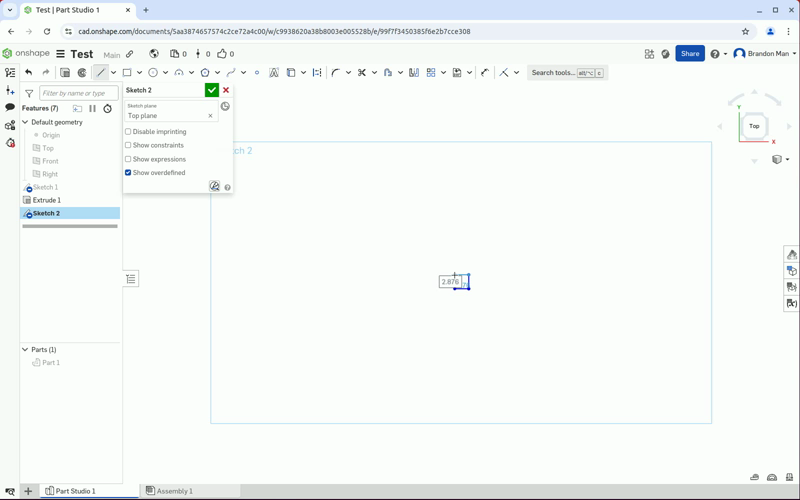
mouse_move(484, 274)
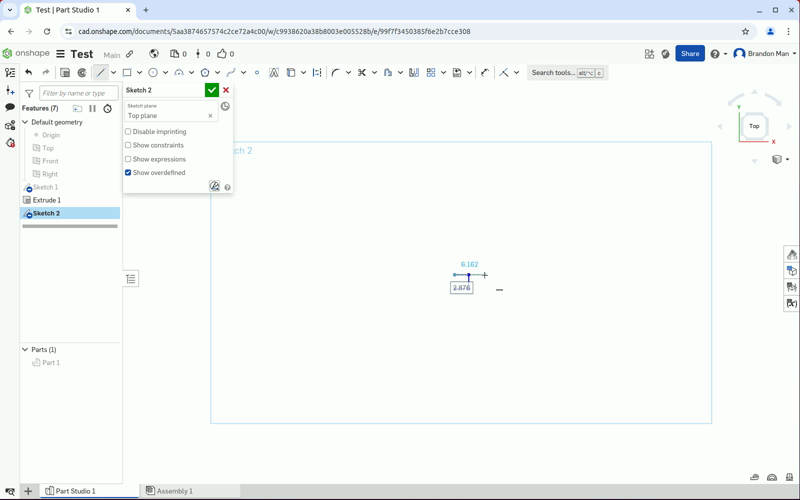
key_down(shift)
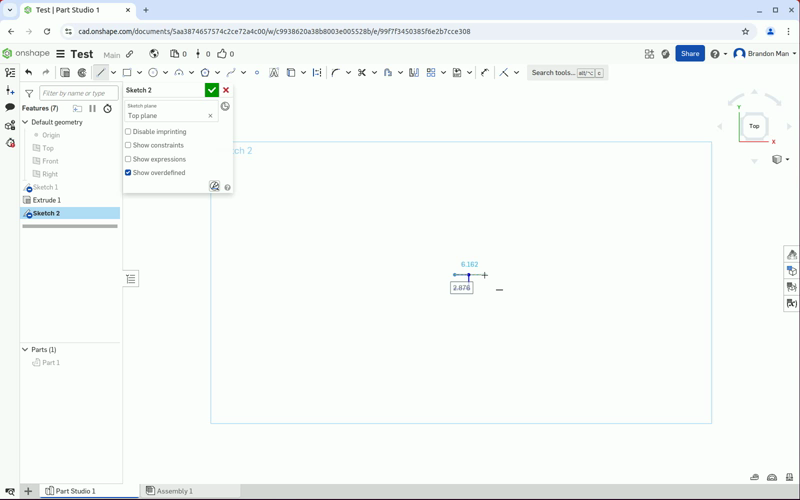
mouse_move(454, 288)
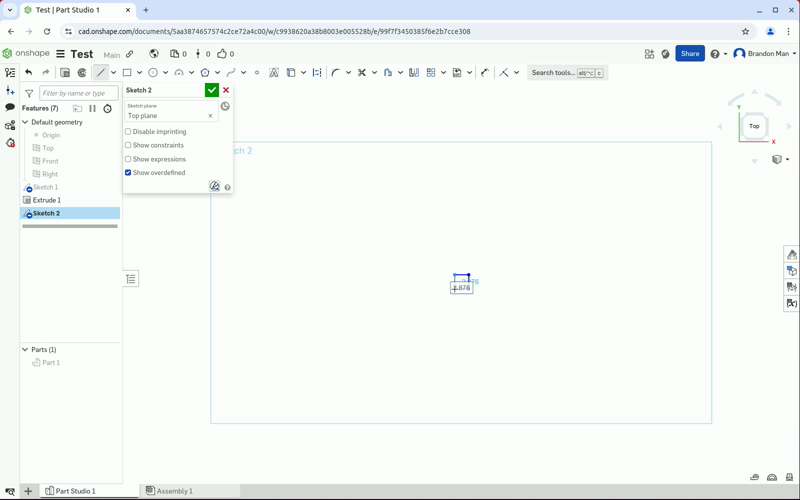
key_up(shift)
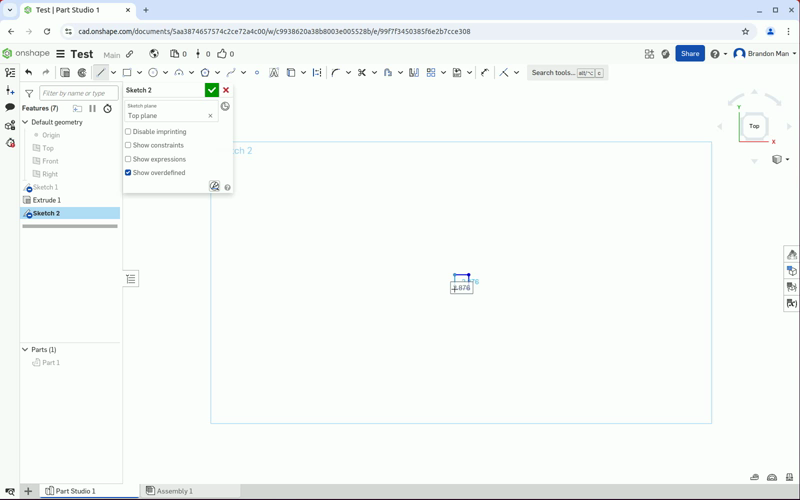
click(454, 288)
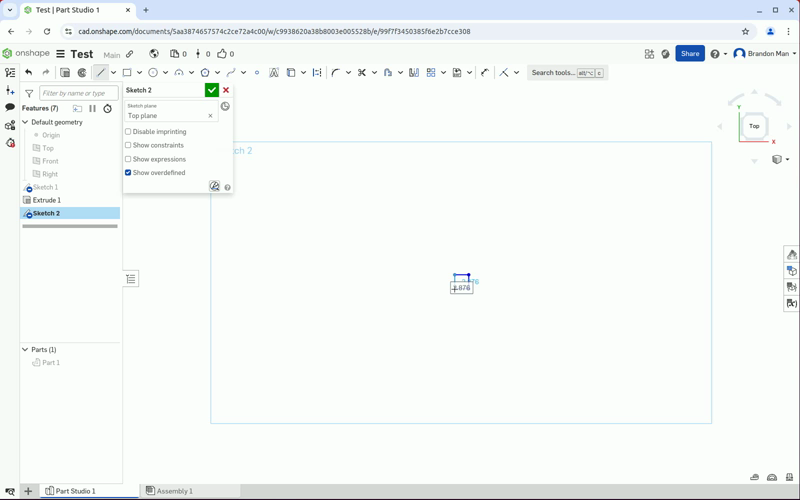
key(esc)
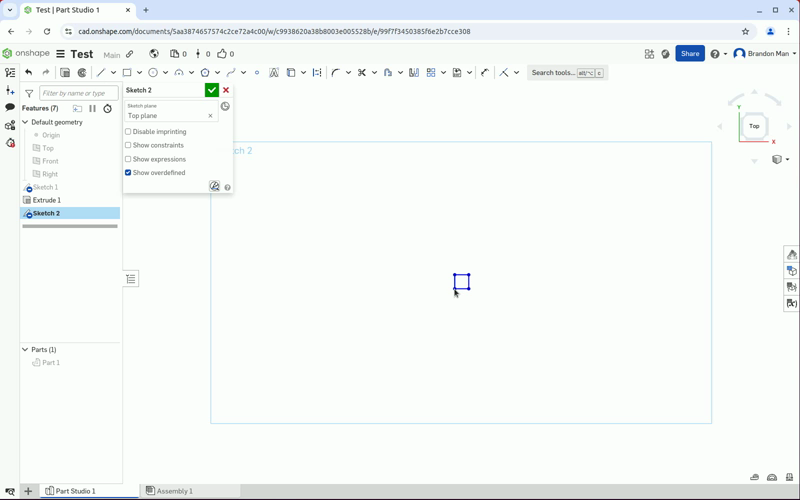
mouse_move(467, 280)
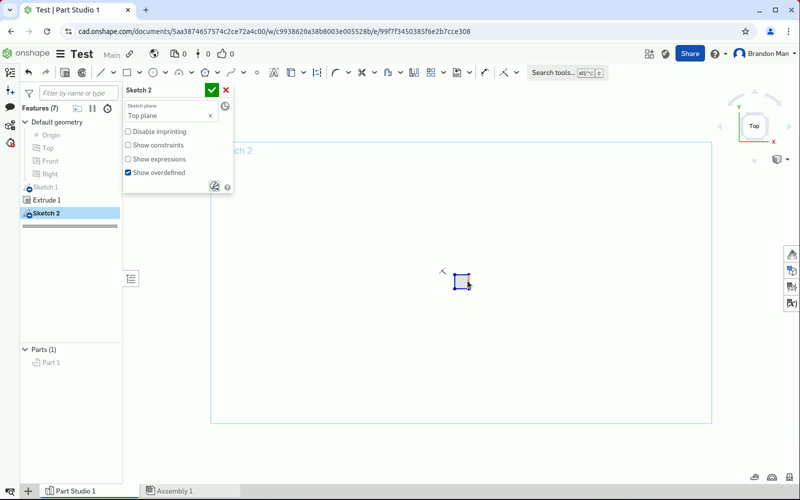
scroll(6)
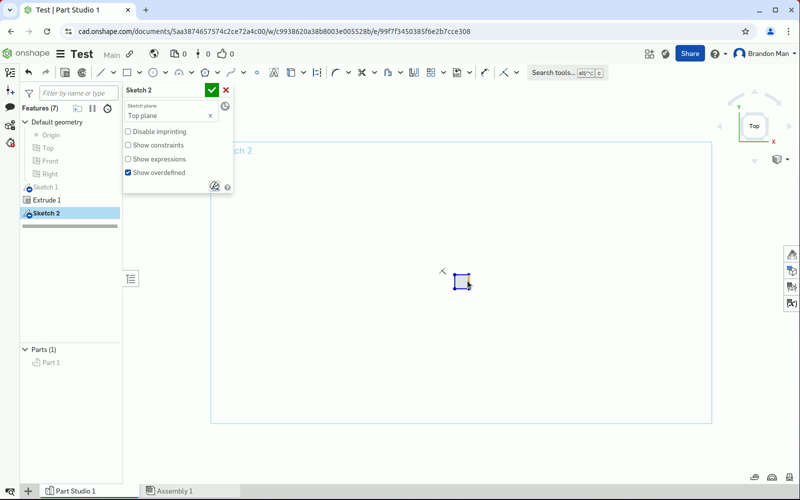
scroll(6)
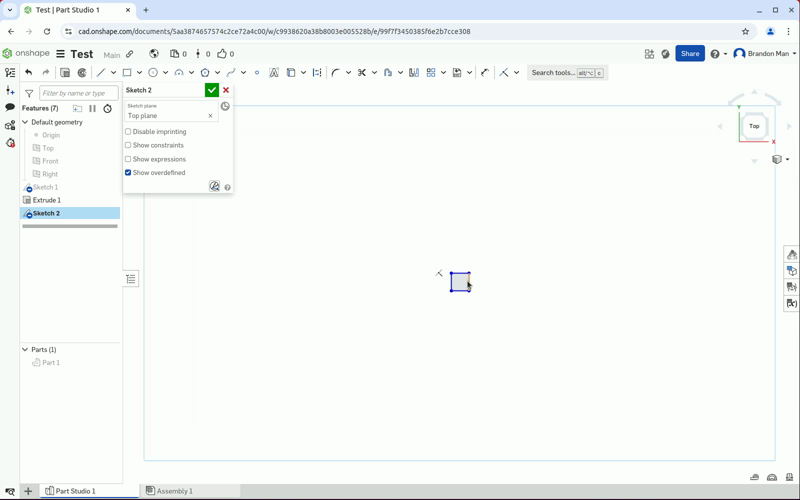
scroll(6)
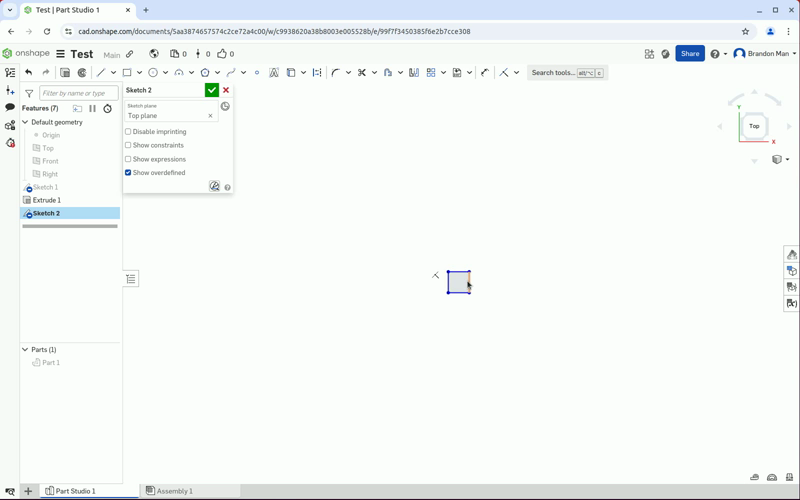
scroll(6)
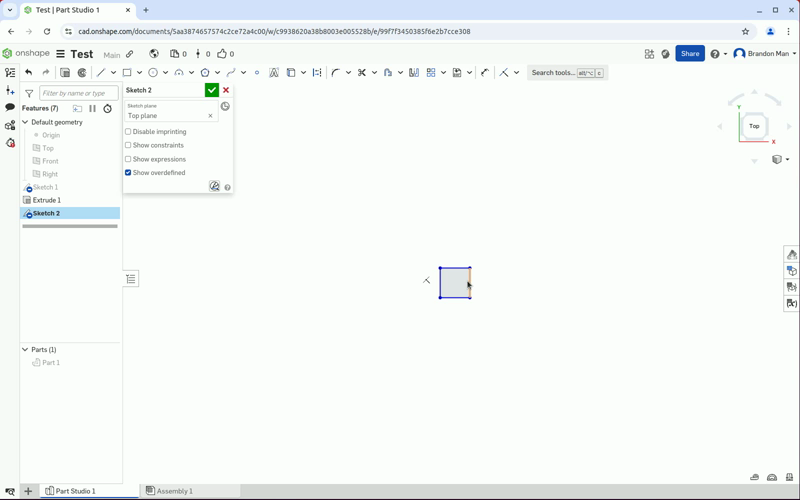
scroll(6)
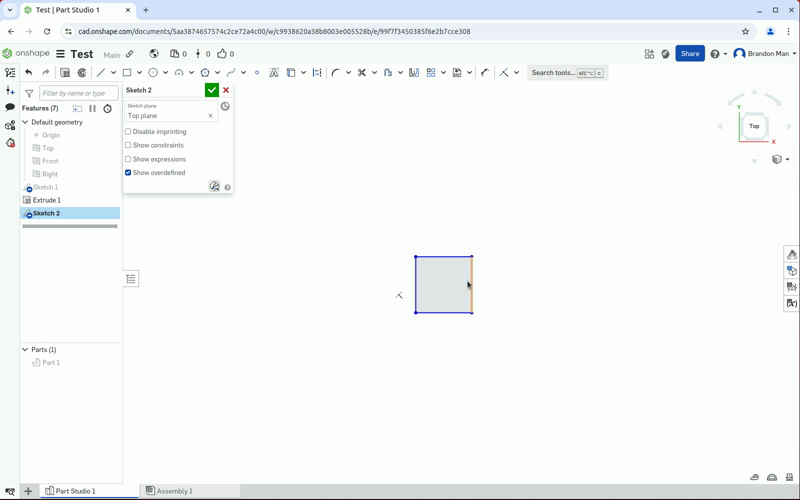
scroll(6)
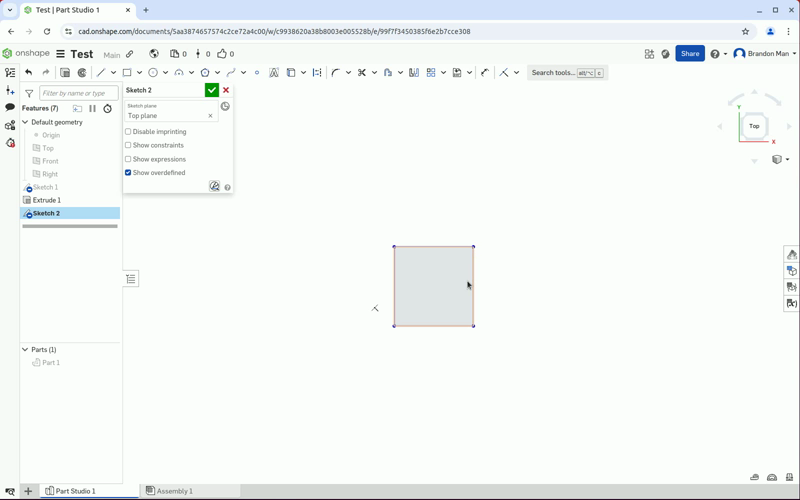
scroll(6)
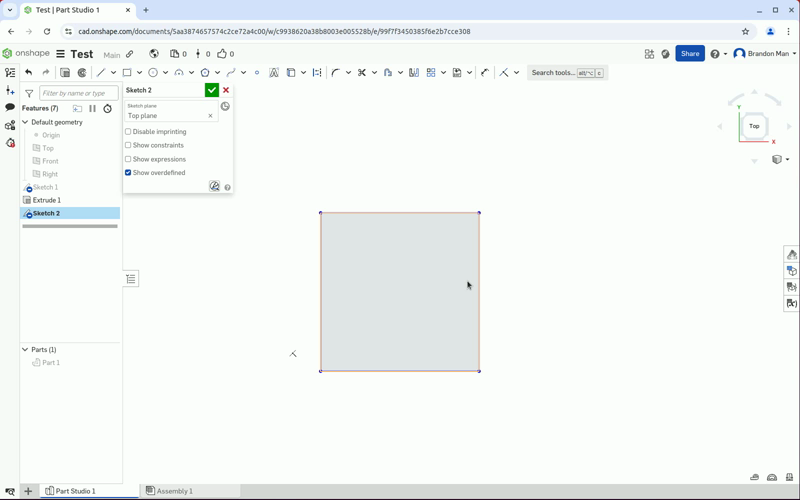
click(467, 280)
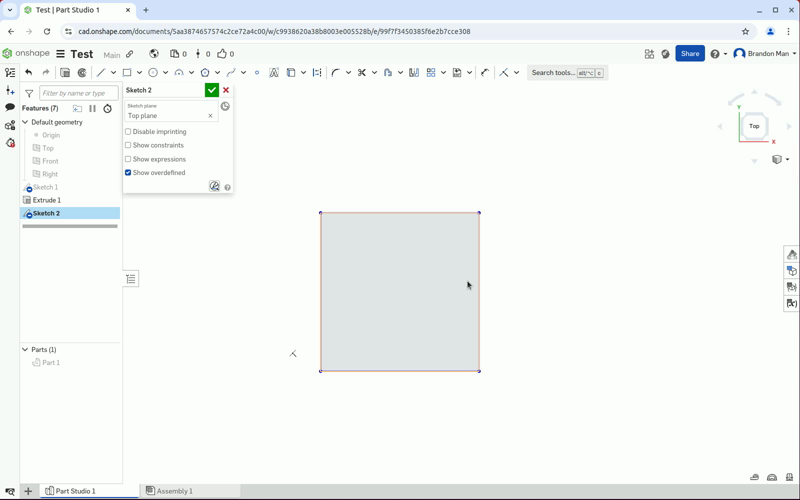
scroll(-6)
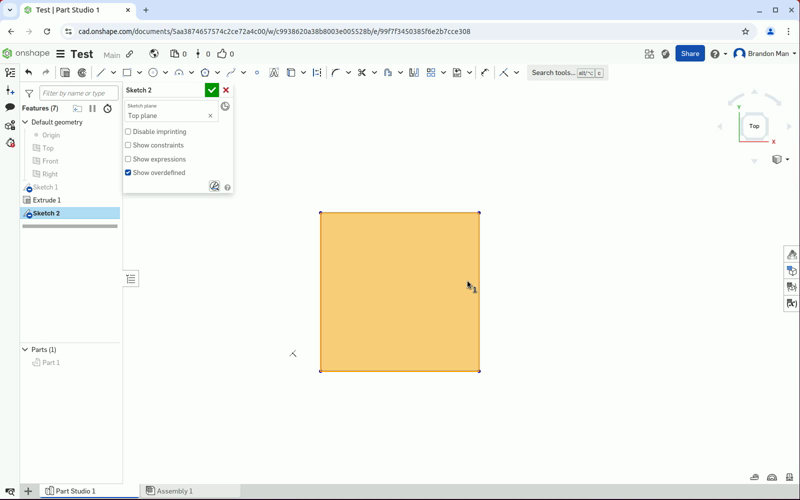
scroll(-6)
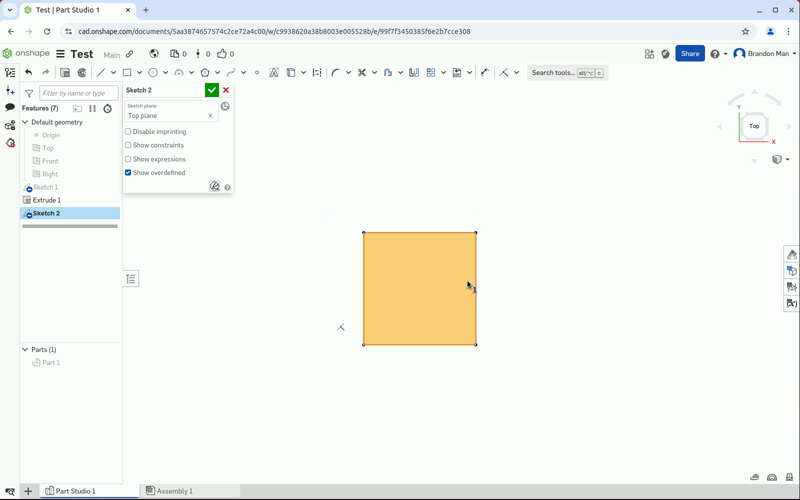
scroll(-6)
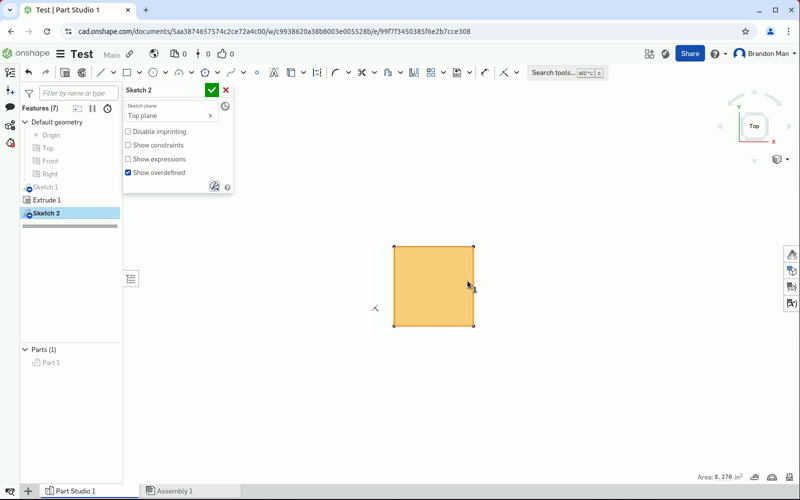
scroll(-6)
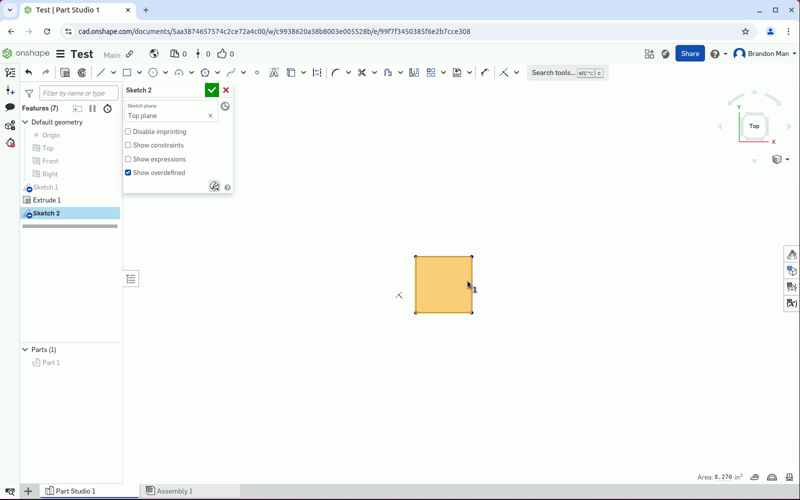
scroll(-6)
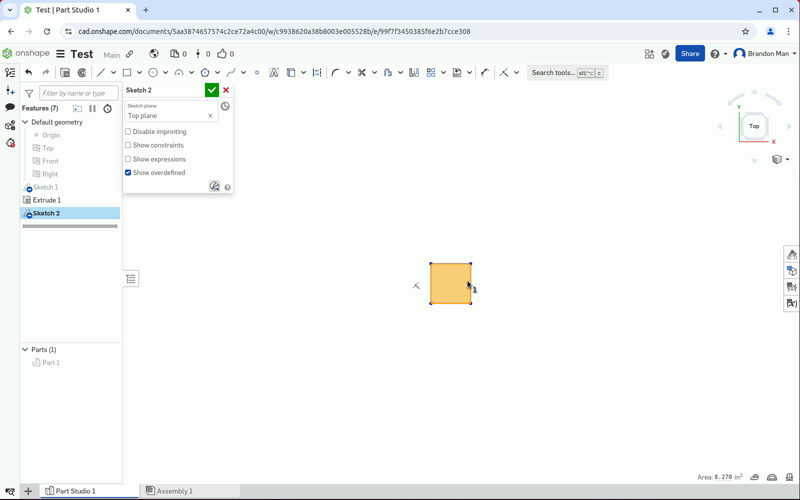
scroll(-6)
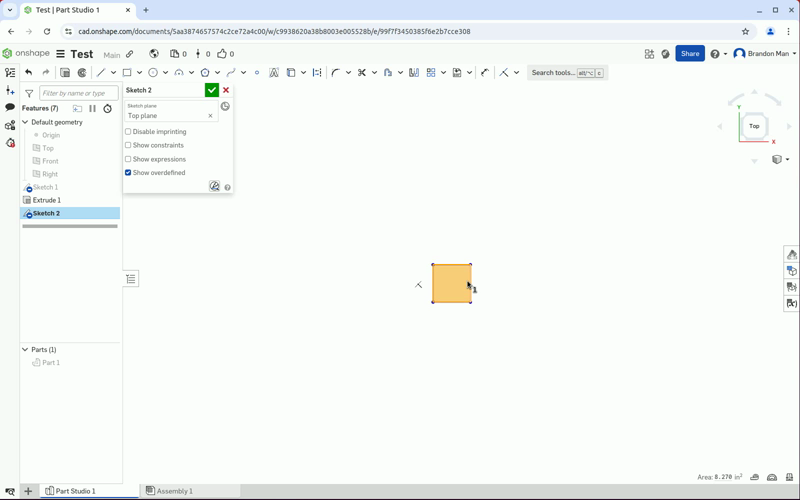
scroll(-6)
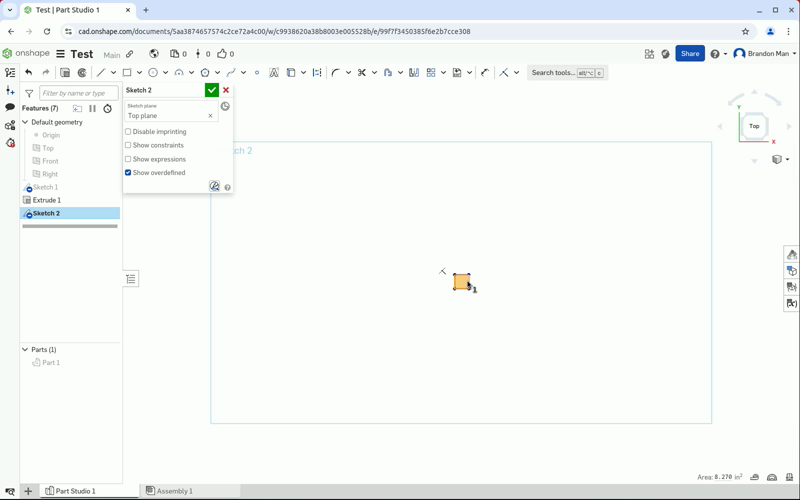
mouse_move(73, 352)
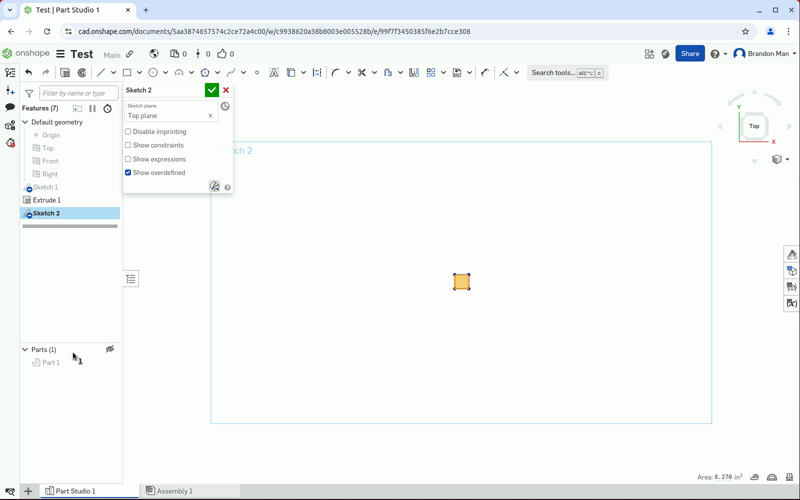
key(shift+y)
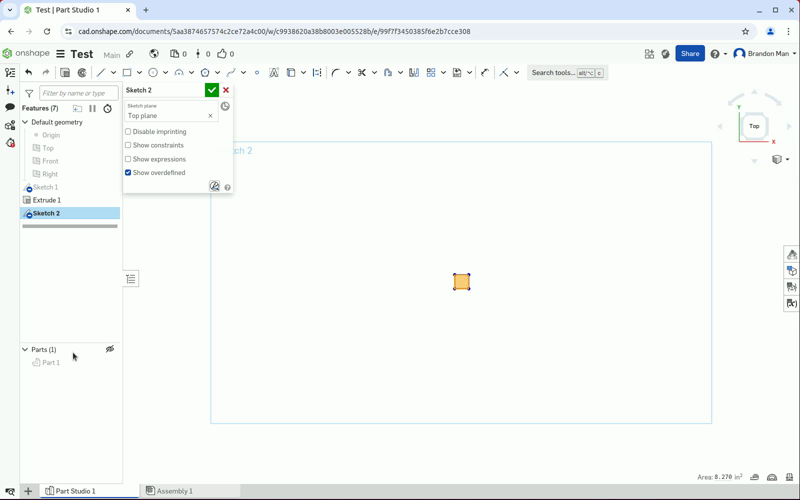
key(shift+e)
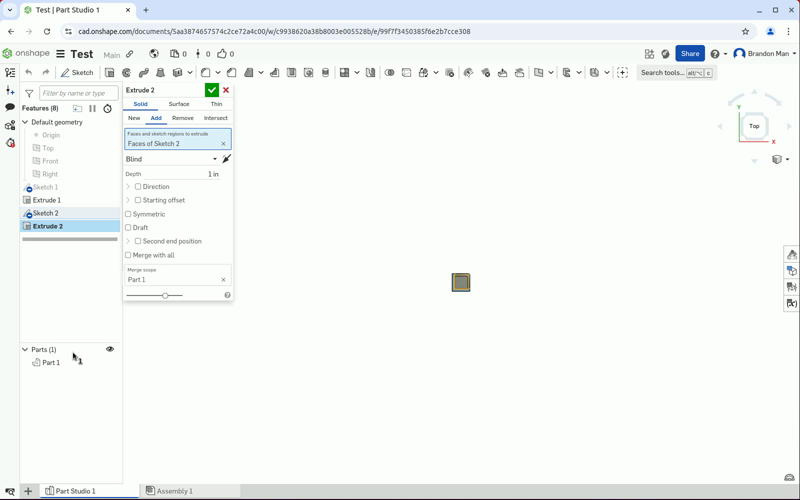
mouse_move(143, 106)
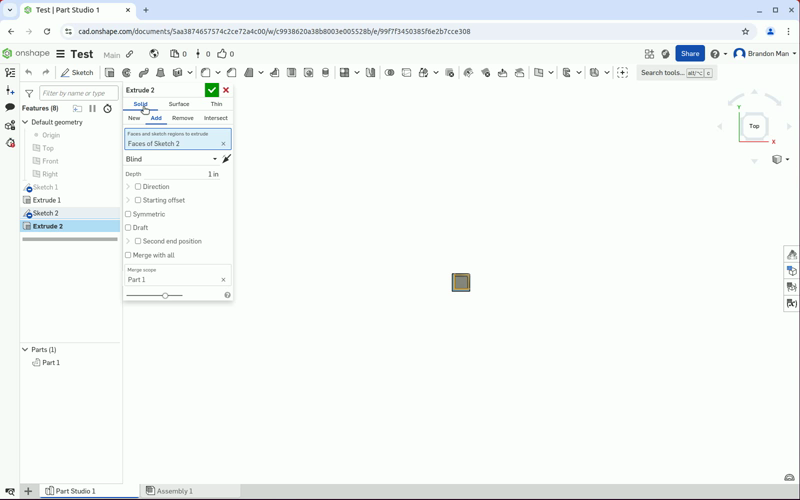
click(143, 106)
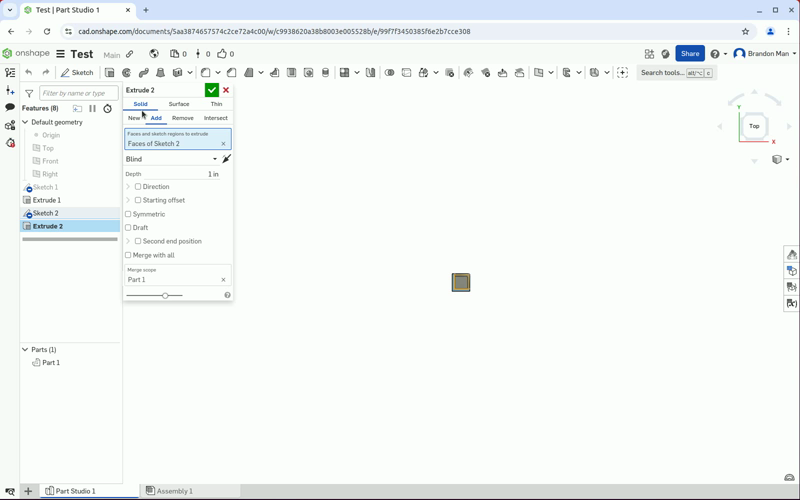
mouse_move(137, 120)
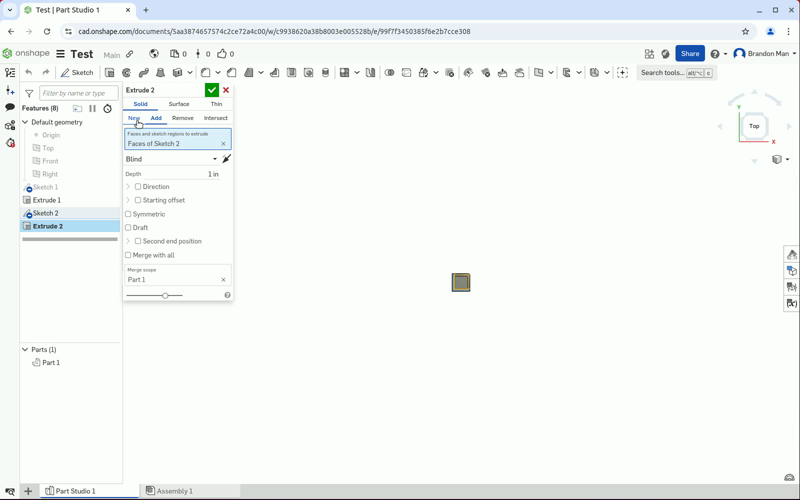
click(137, 120)
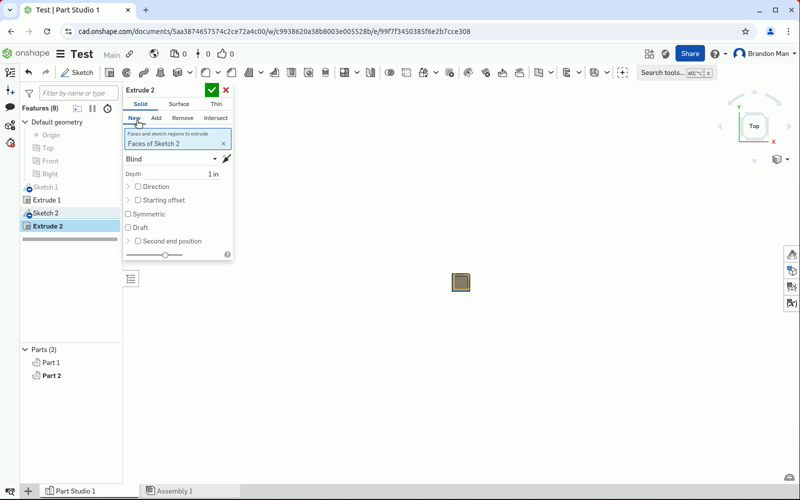
key(tab, 4)
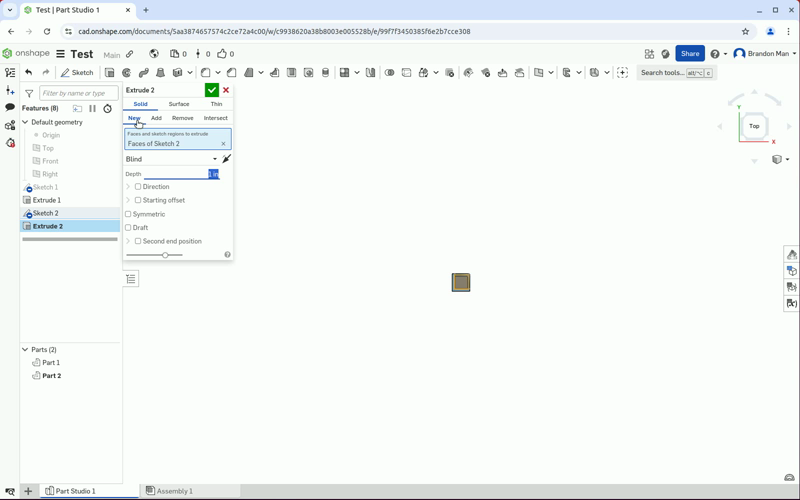
text(-2.407)
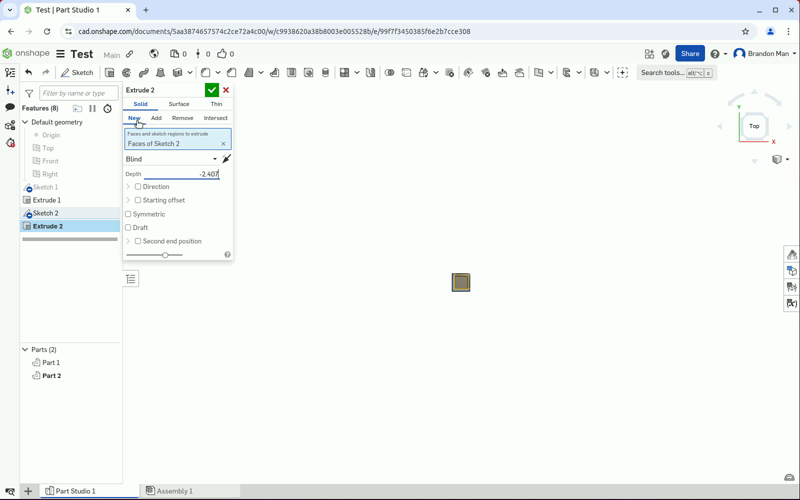
key(enter)
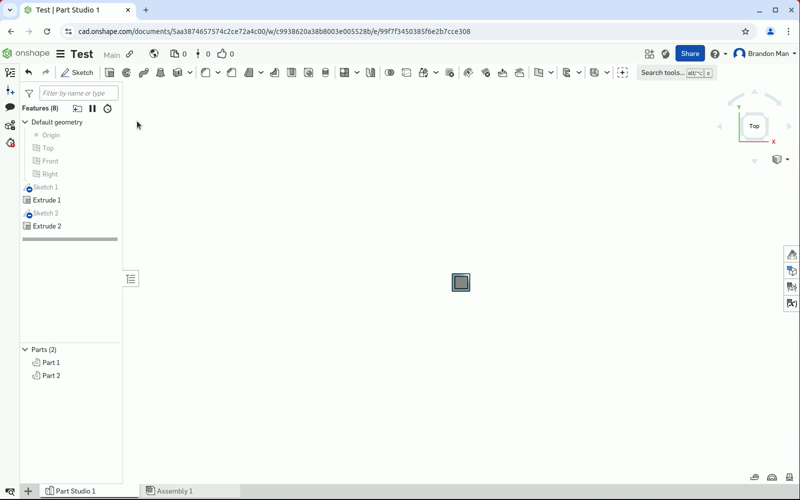
key(shift+h)
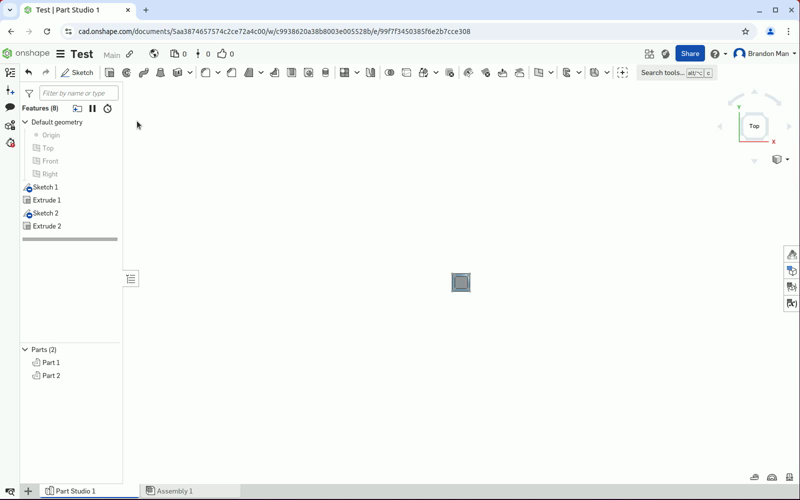
key(shift+h)
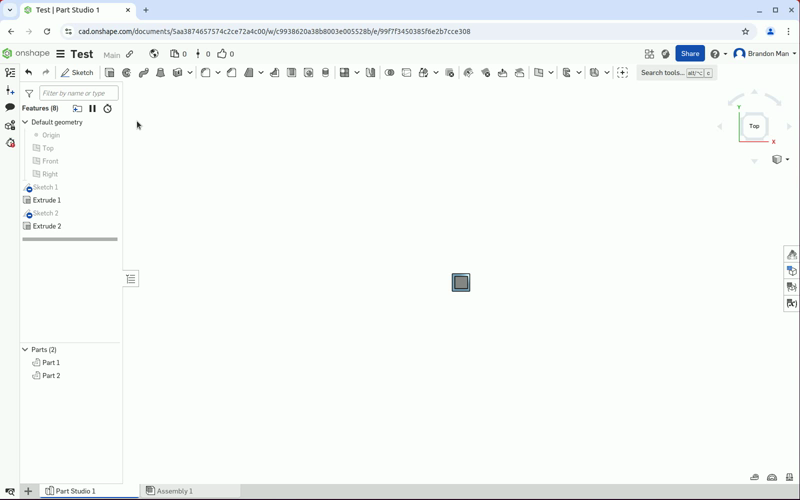
mouse_move(73, 189)
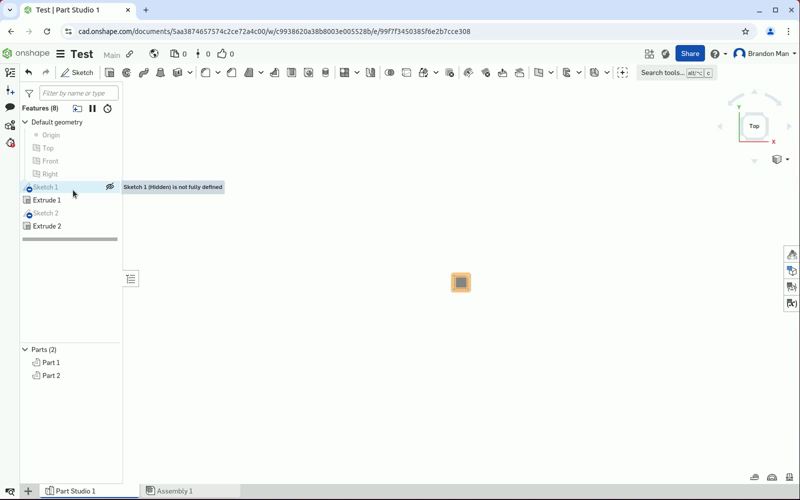
click(73, 189)
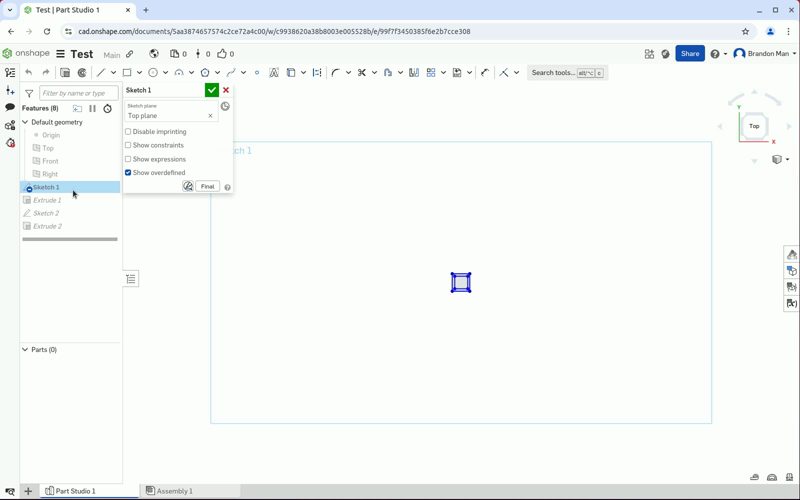
mouse_move(229, 92)
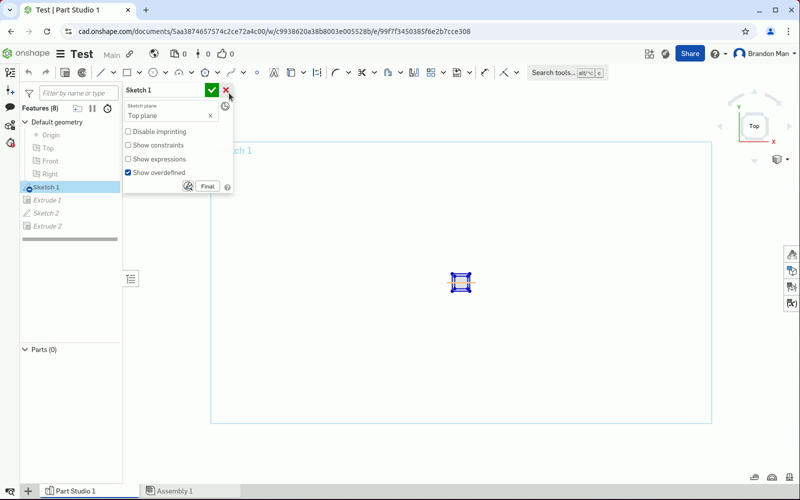
click(229, 92)
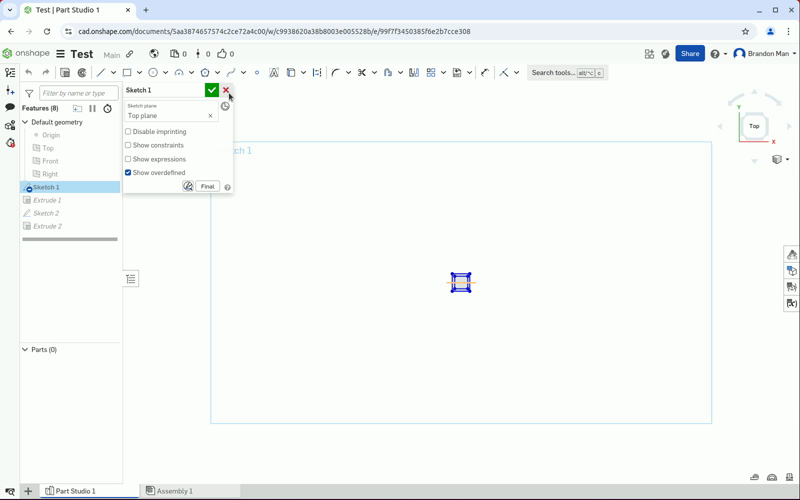
key(shift+s)
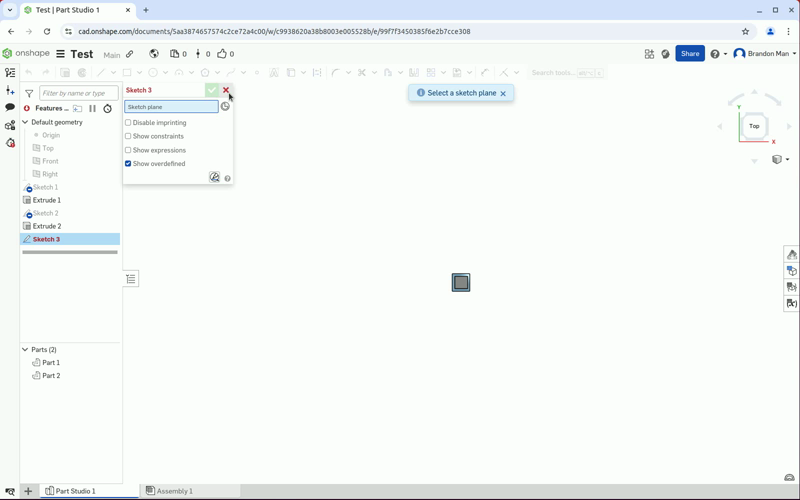
mouse_move(73, 150)
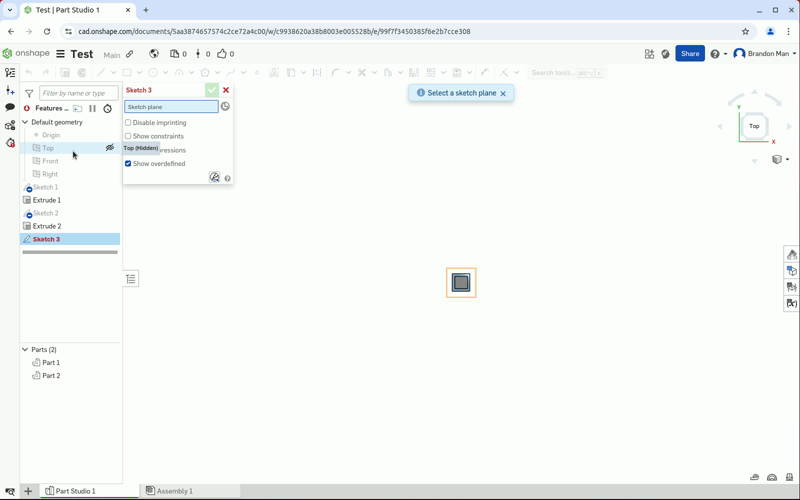
click(73, 150)
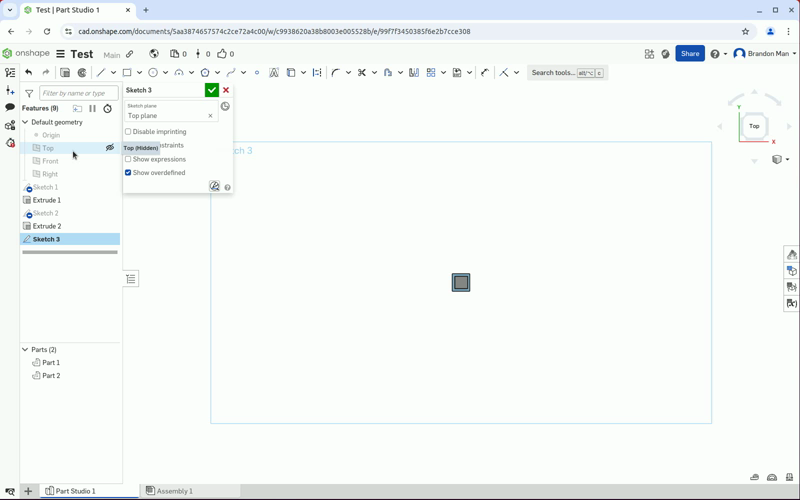
mouse_move(73, 352)
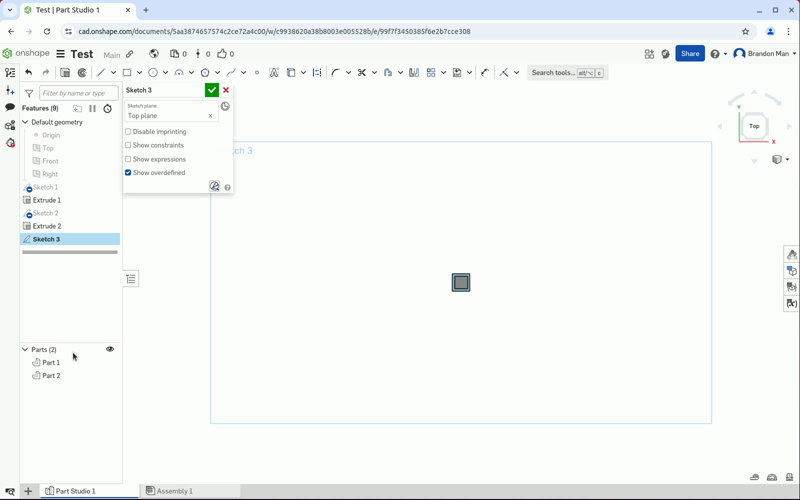
key(y)
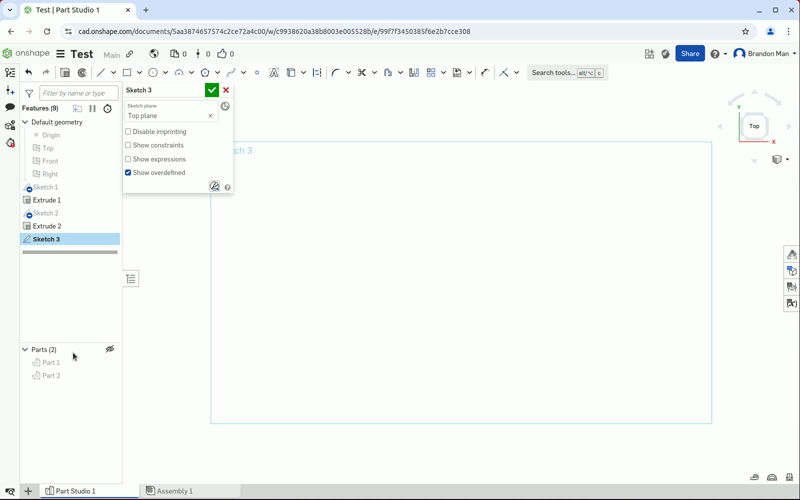
key(l)
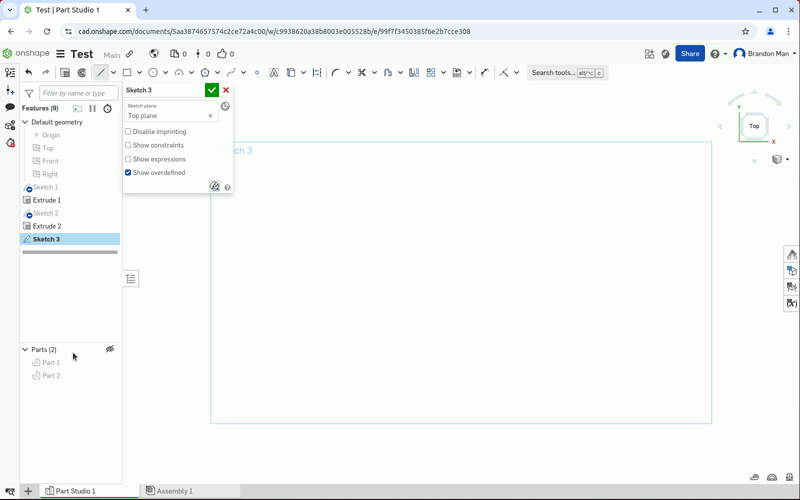
key_down(shift)
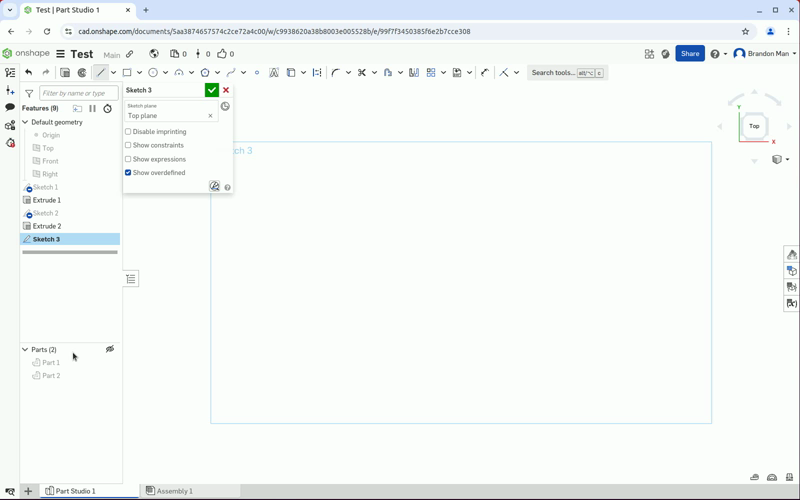
mouse_move(452, 291)
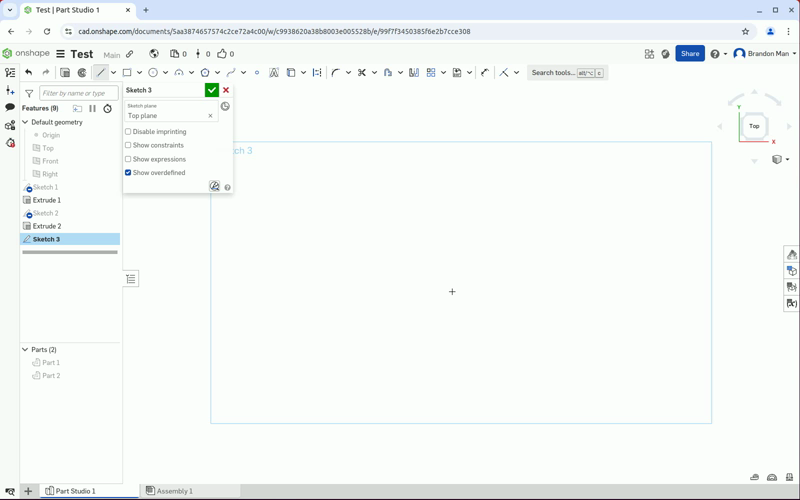
click(452, 291)
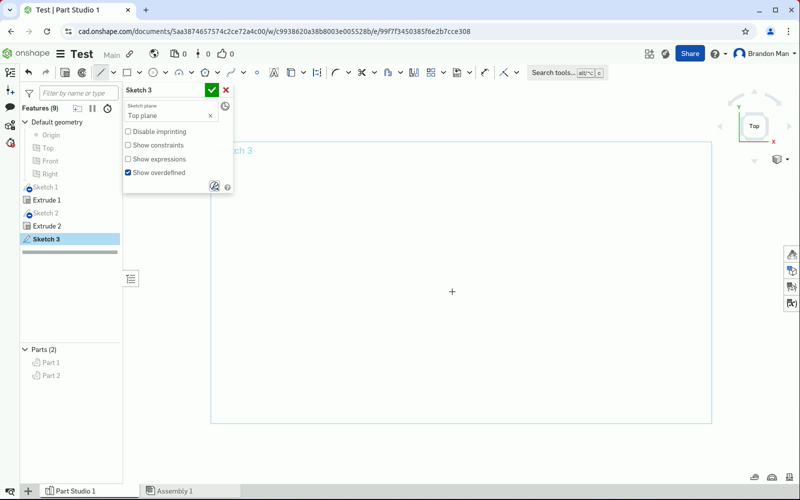
key_up(shift)
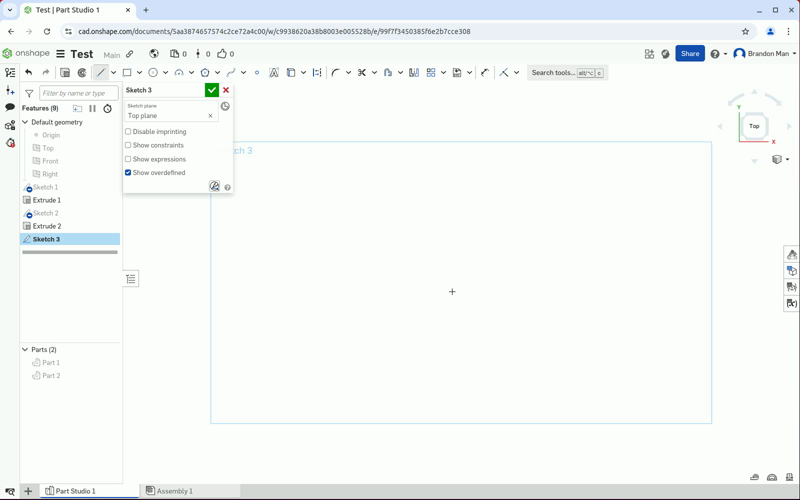
key_down(shift)
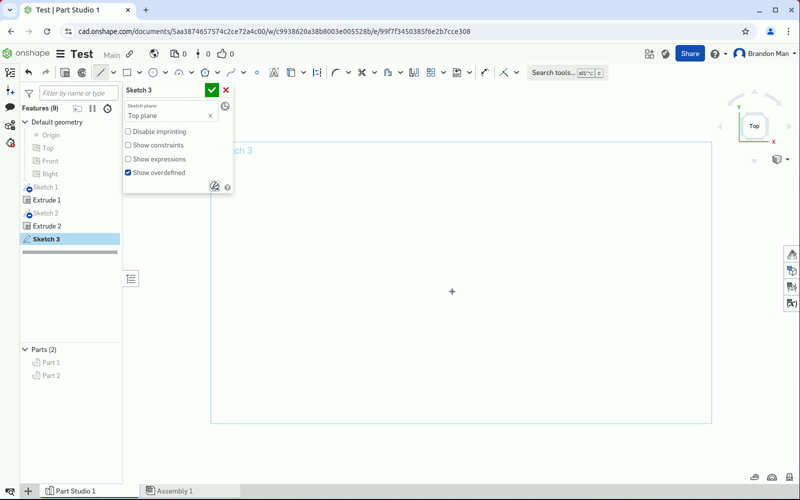
mouse_move(482, 291)
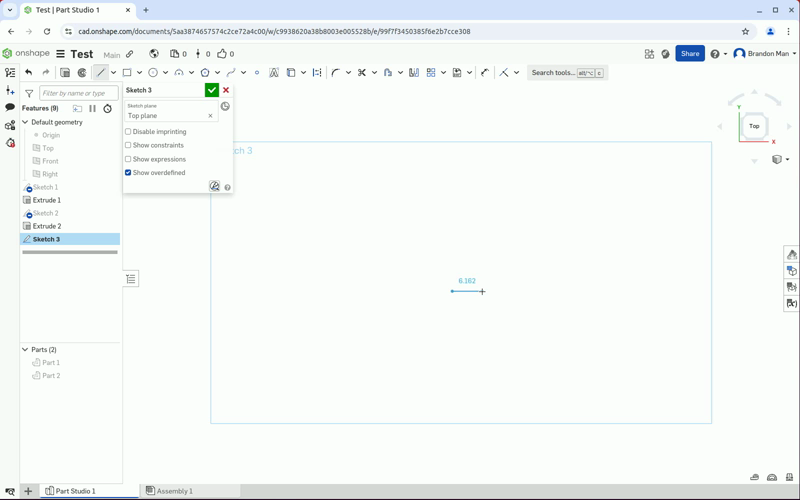
mouse_move(469, 291)
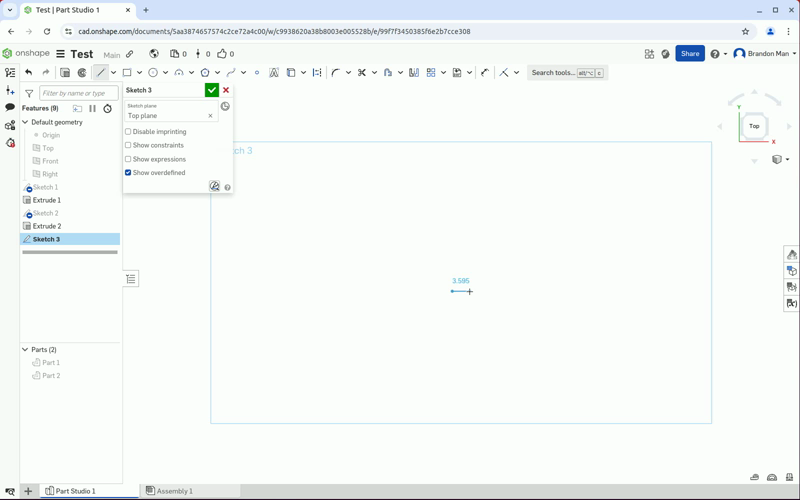
click(469, 291)
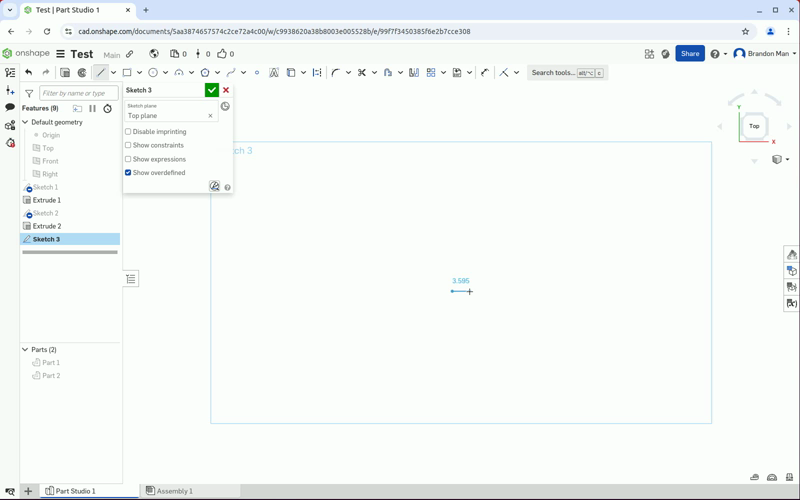
key_up(shift)
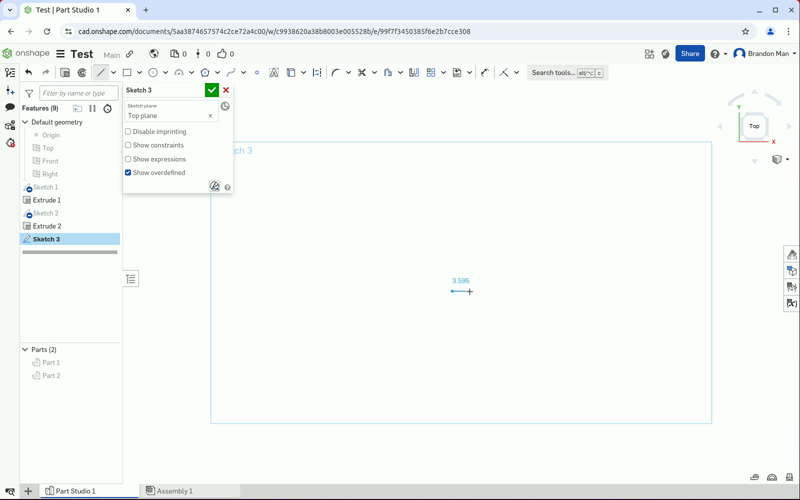
key_down(shift)
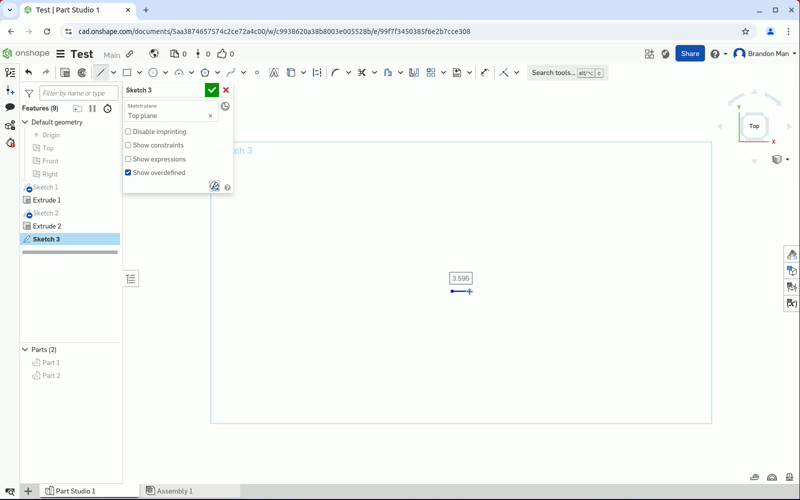
mouse_move(499, 291)
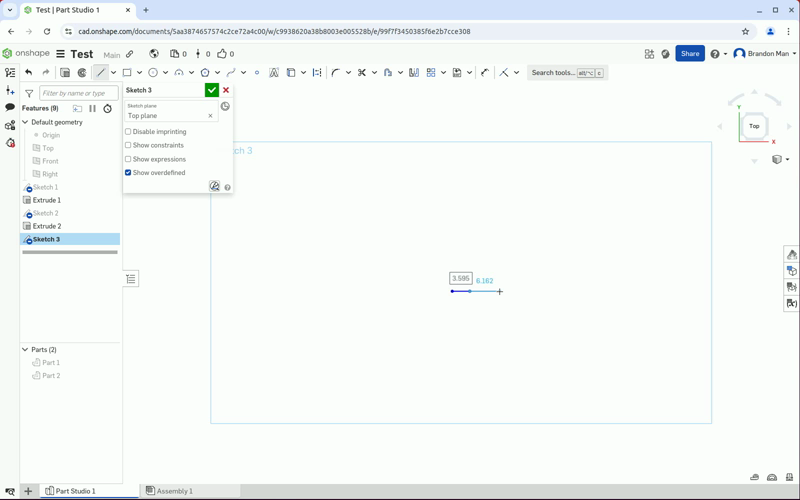
mouse_move(469, 273)
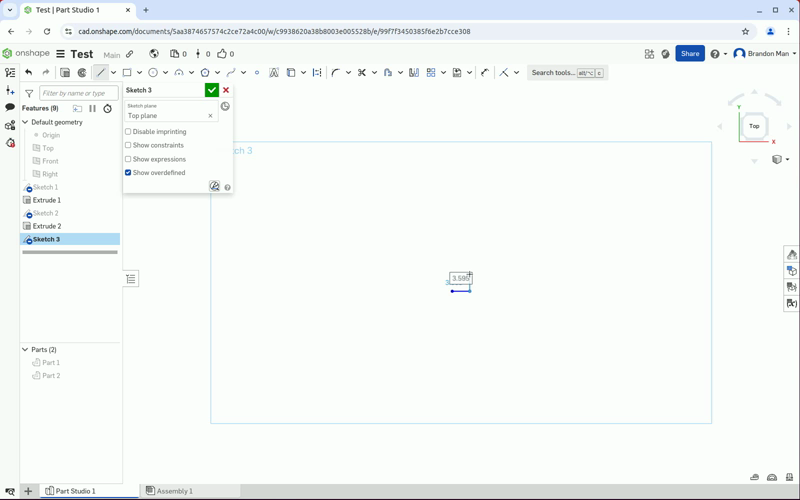
click(469, 273)
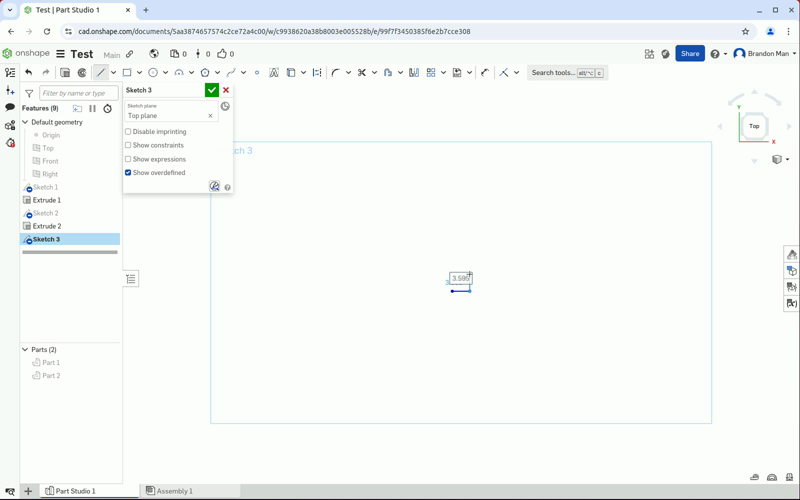
key_up(shift)
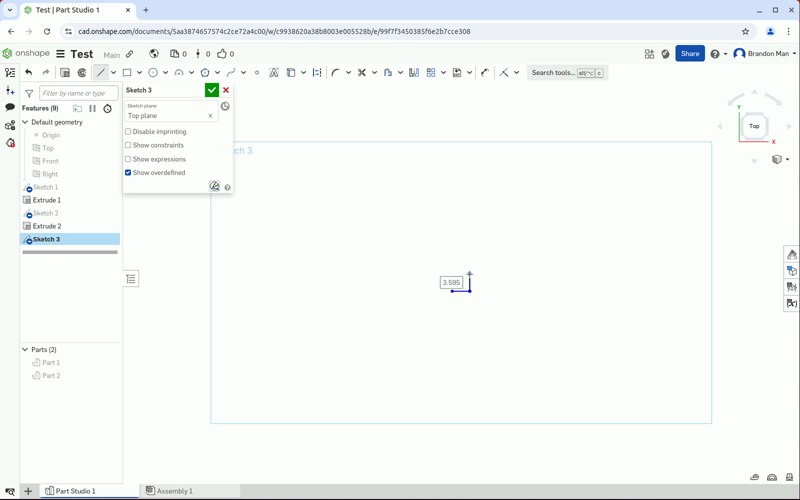
key_down(shift)
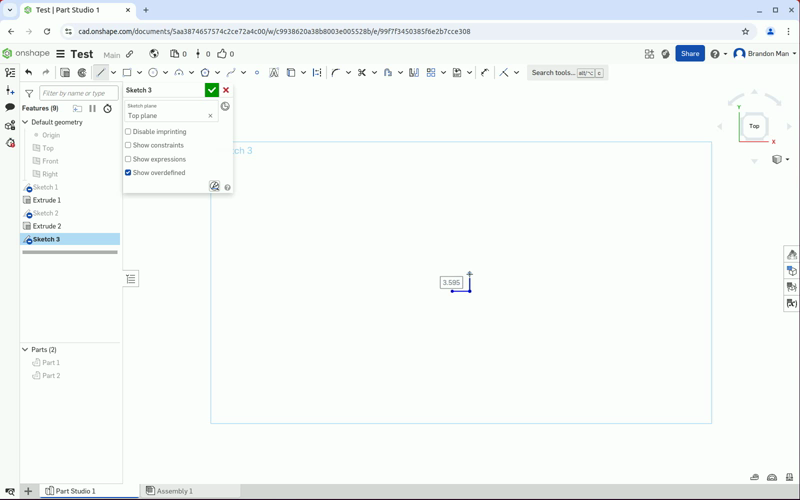
mouse_move(499, 273)
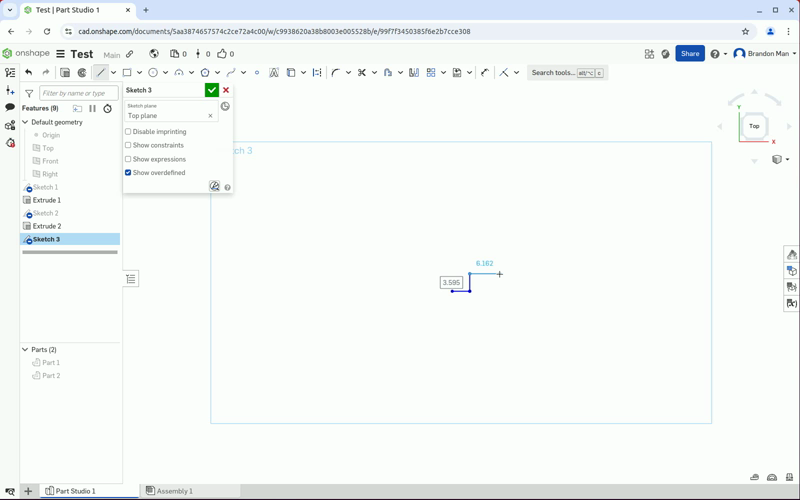
mouse_move(452, 273)
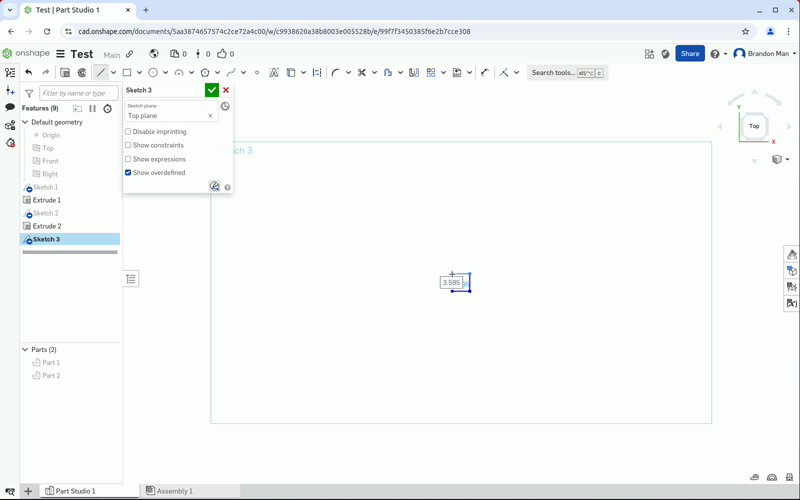
click(452, 273)
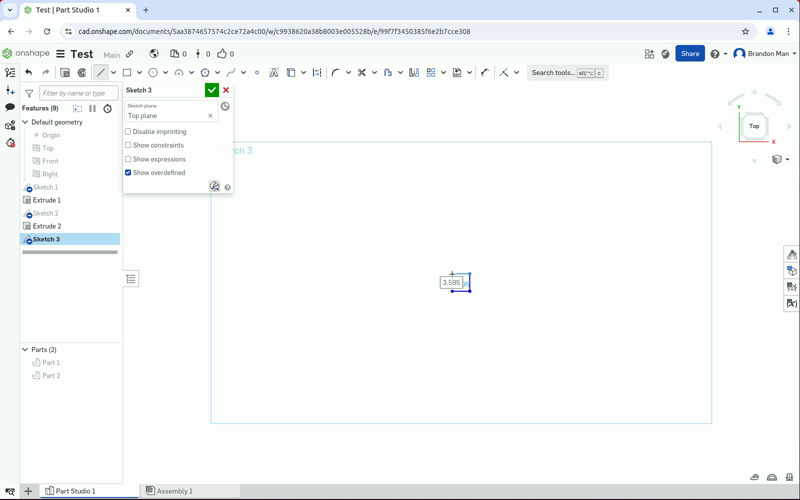
key_up(shift)
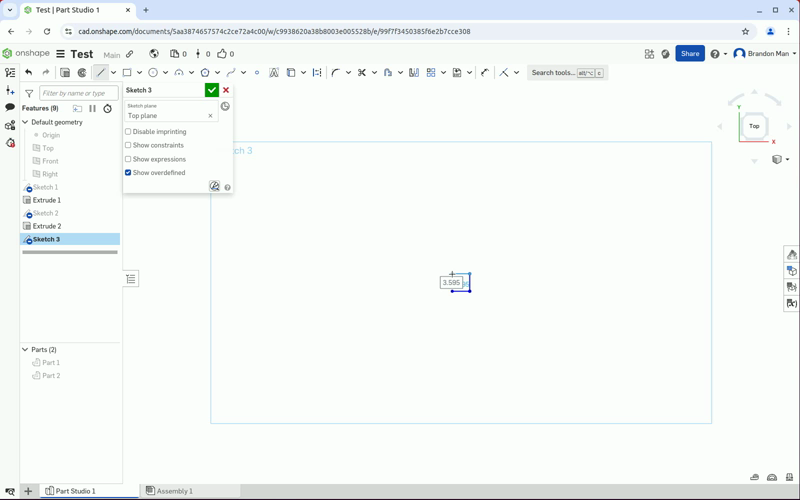
mouse_move(482, 273)
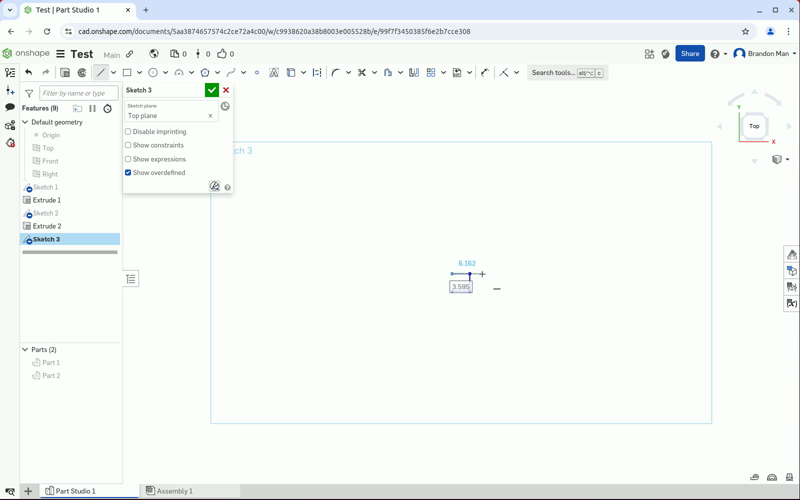
key_down(shift)
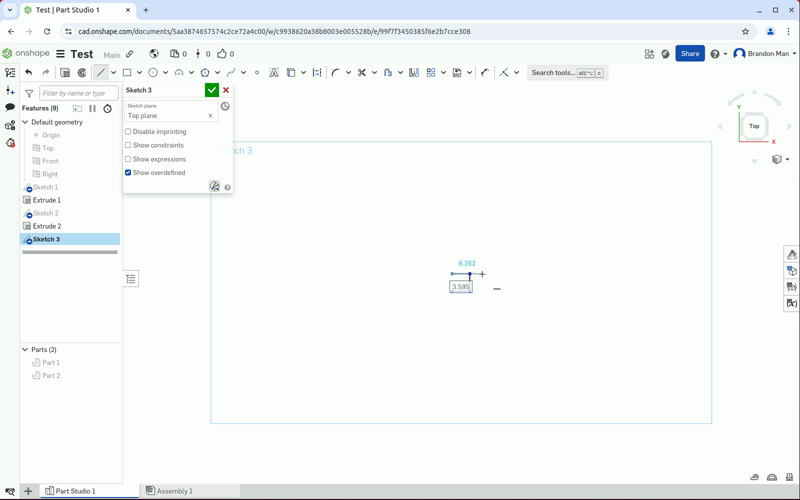
mouse_move(452, 291)
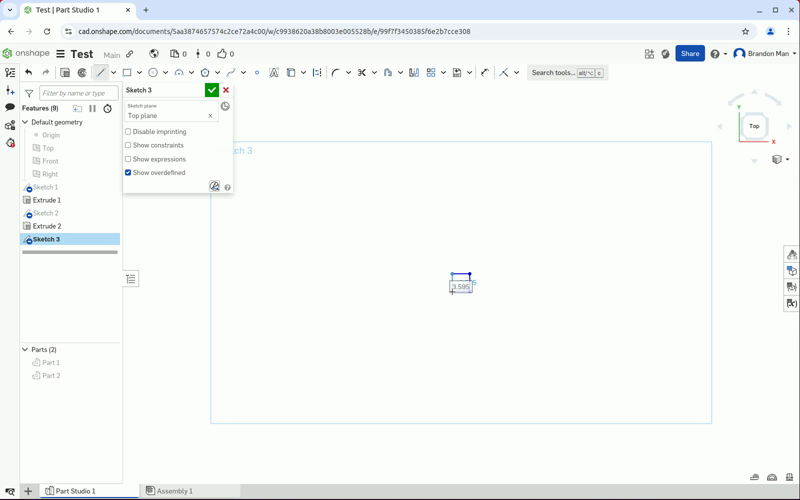
key_up(shift)
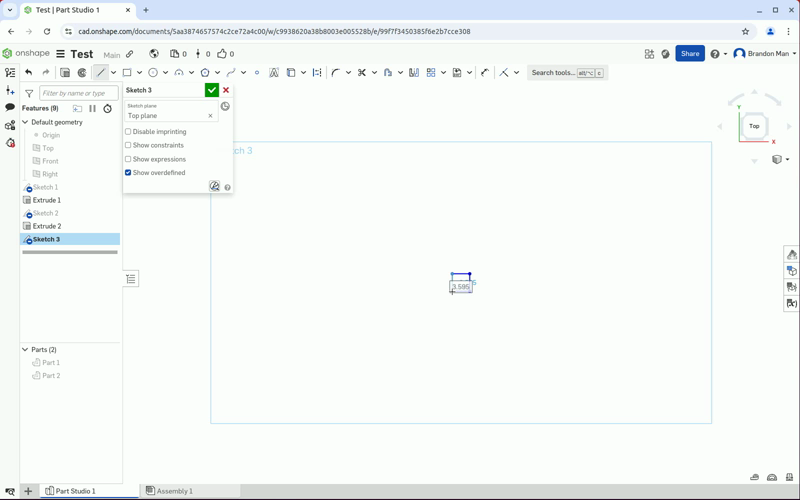
click(452, 291)
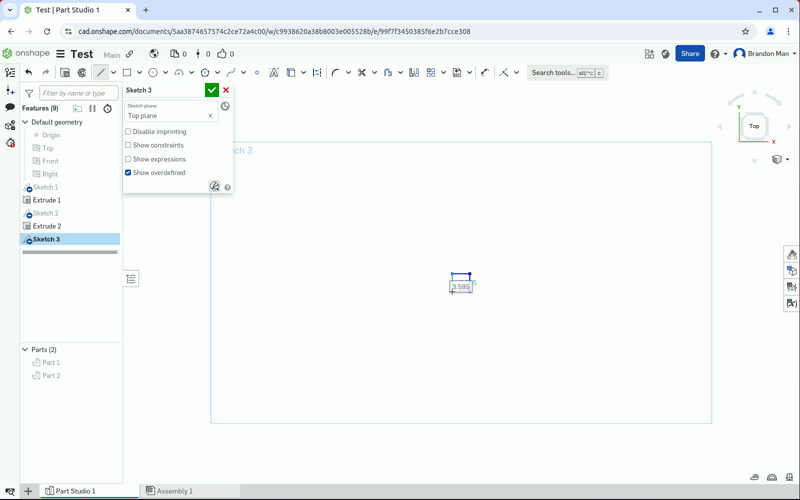
key(esc)
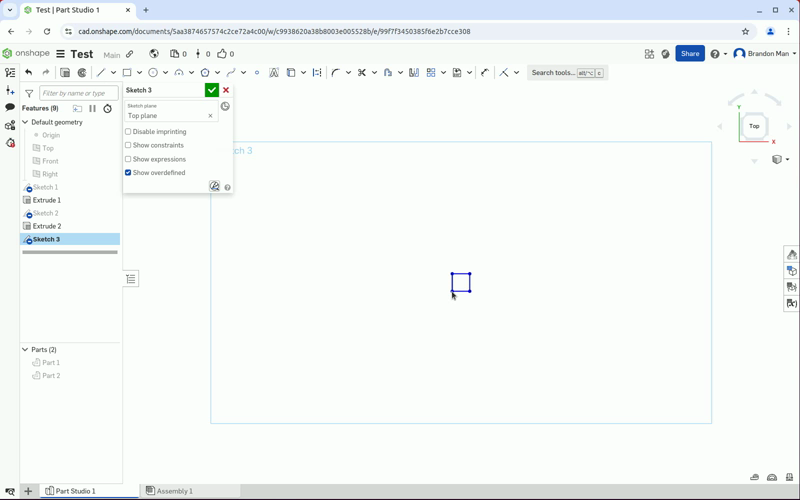
key(l)
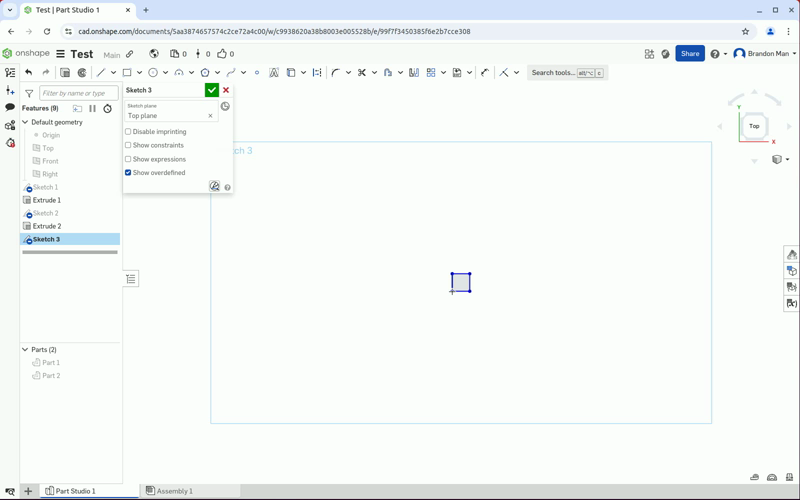
key_down(shift)
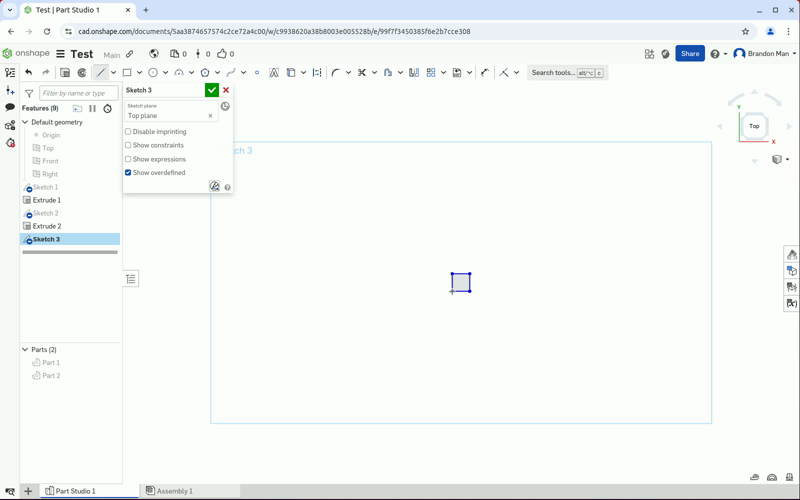
mouse_move(454, 288)
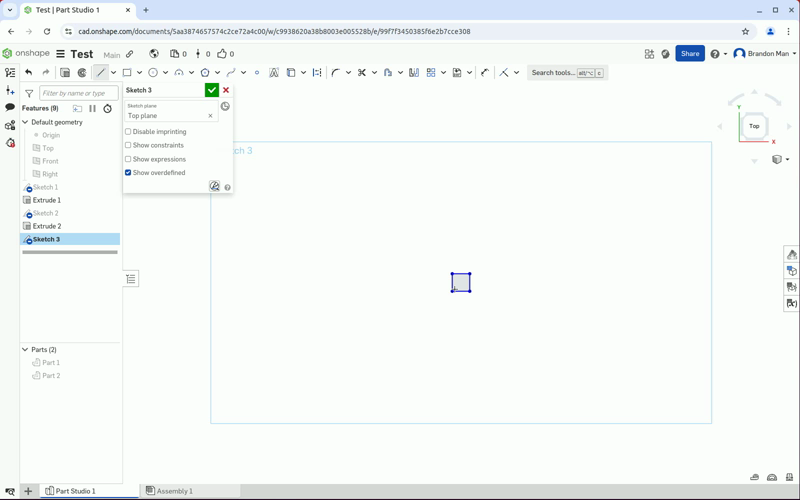
scroll(6)
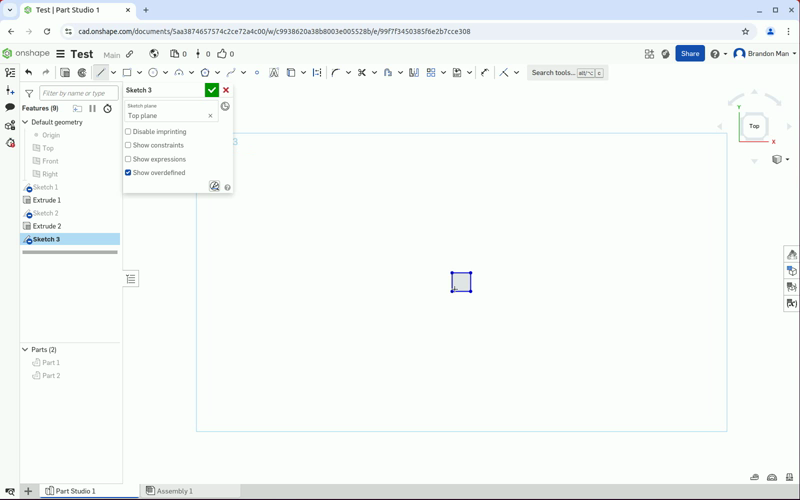
scroll(6)
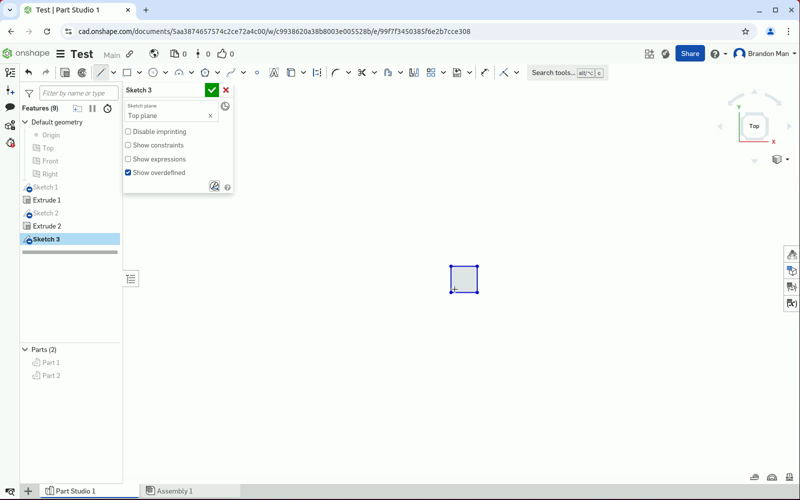
scroll(6)
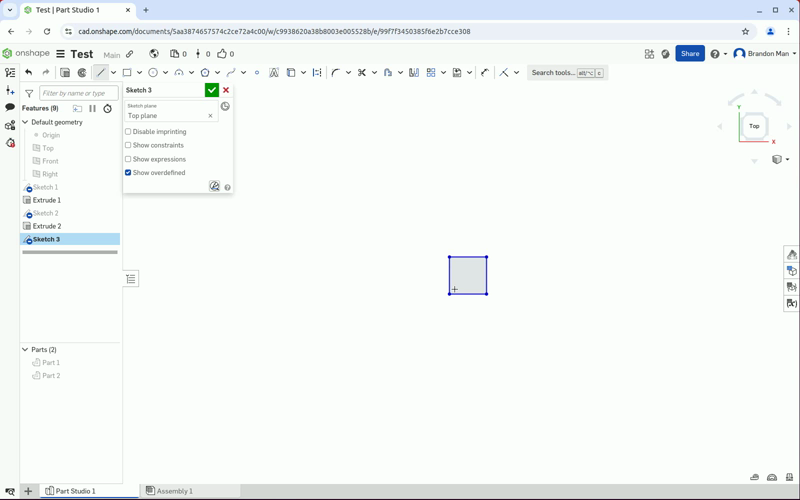
scroll(6)
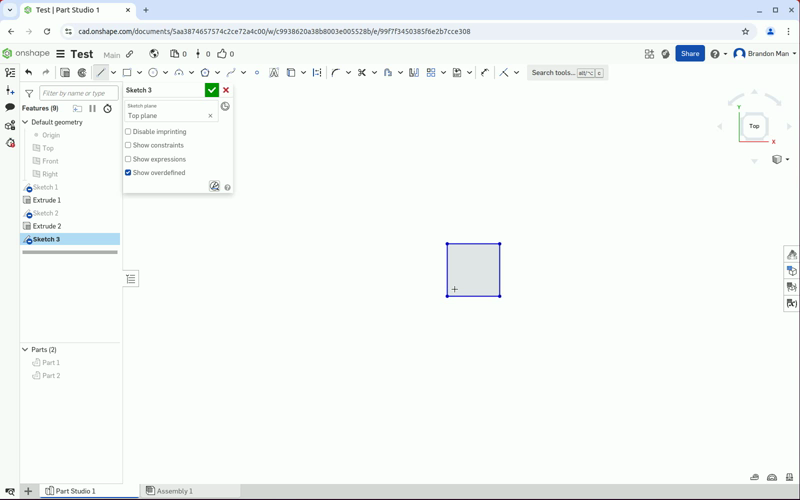
scroll(6)
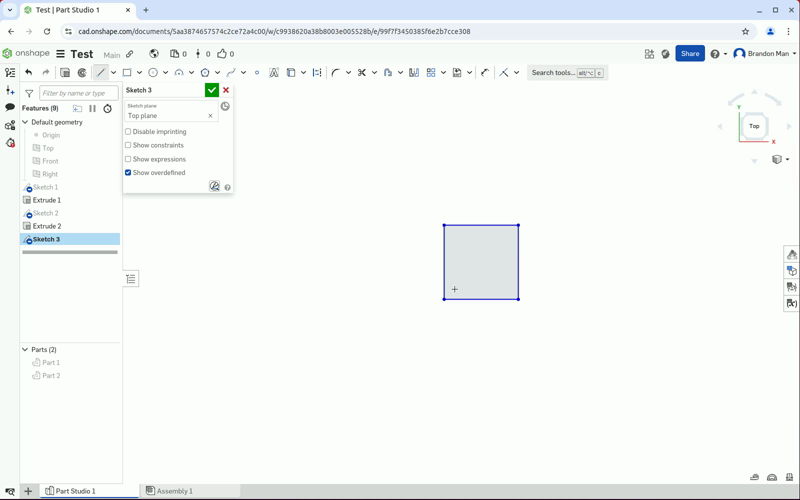
scroll(6)
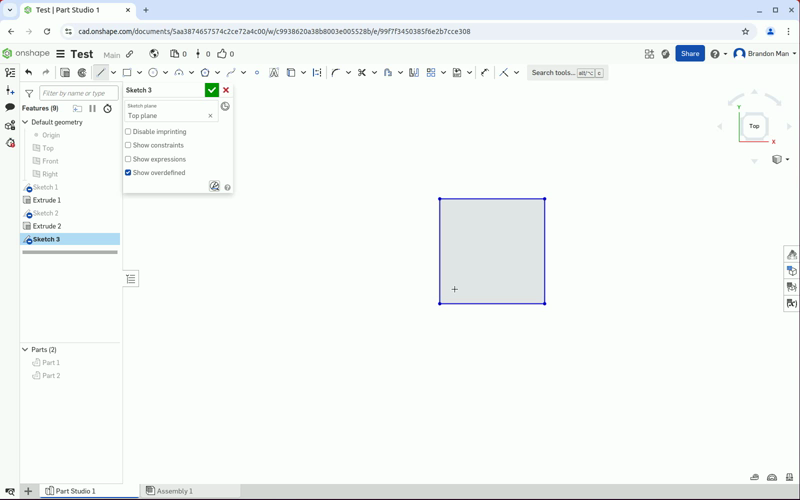
scroll(6)
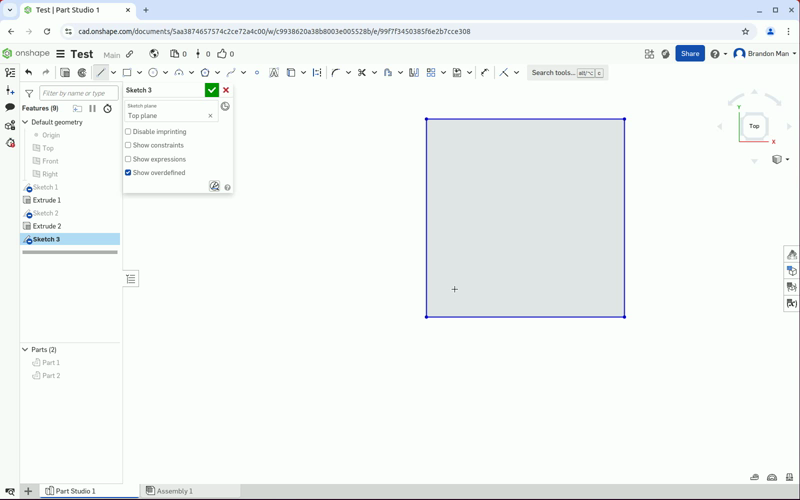
click(454, 288)
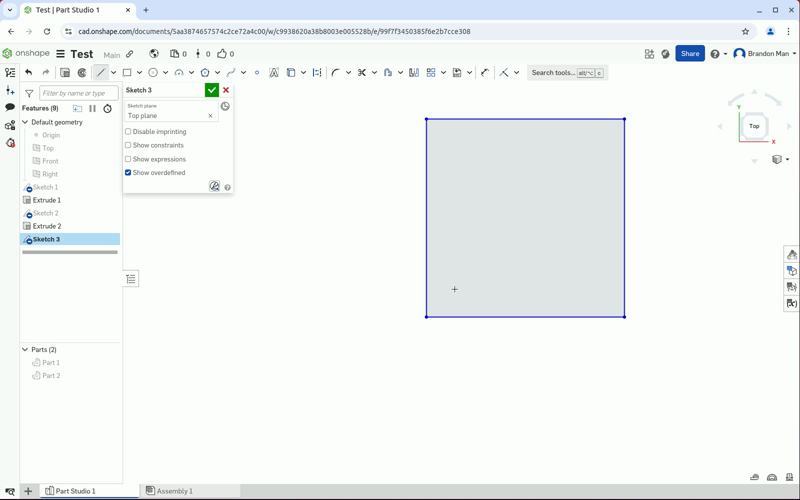
scroll(-6)
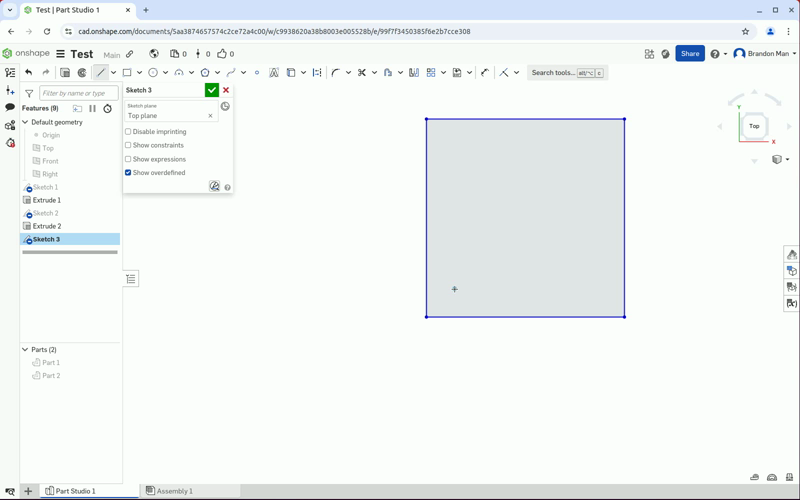
scroll(-6)
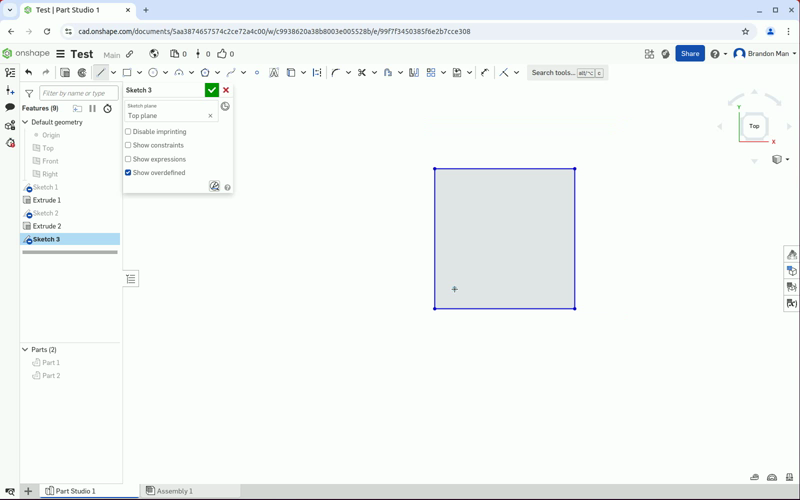
scroll(-6)
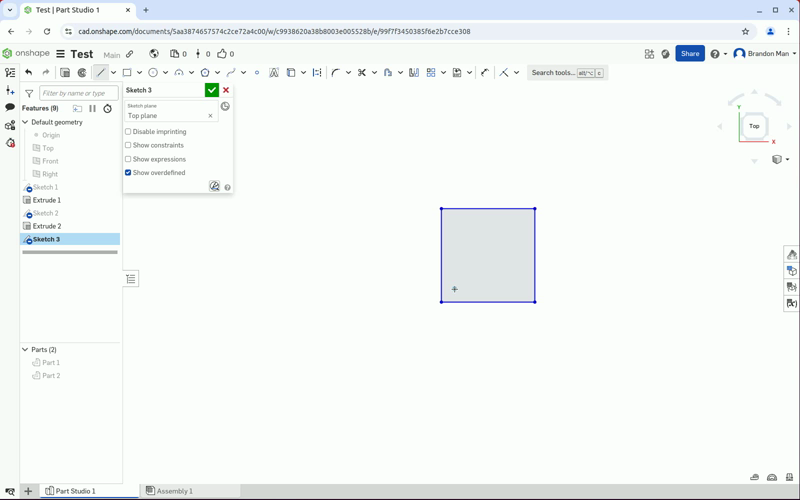
scroll(-6)
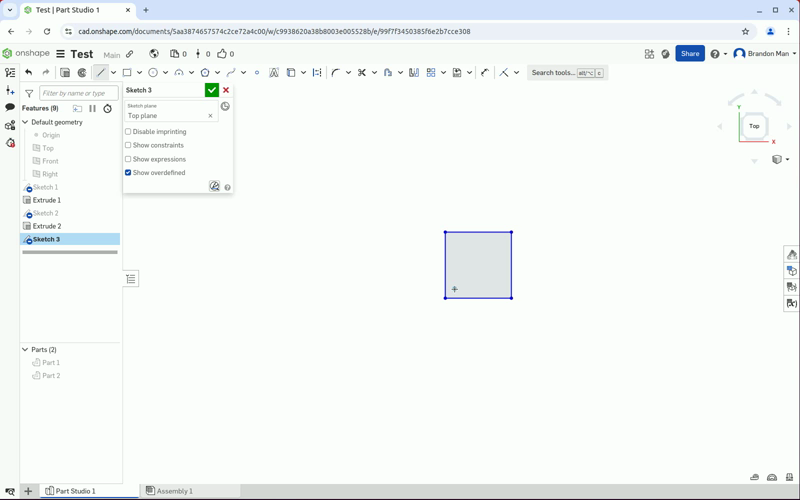
scroll(-6)
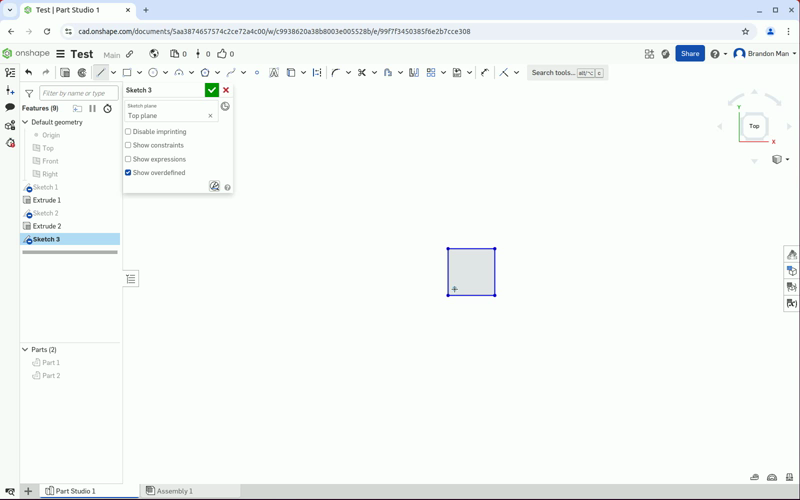
scroll(-6)
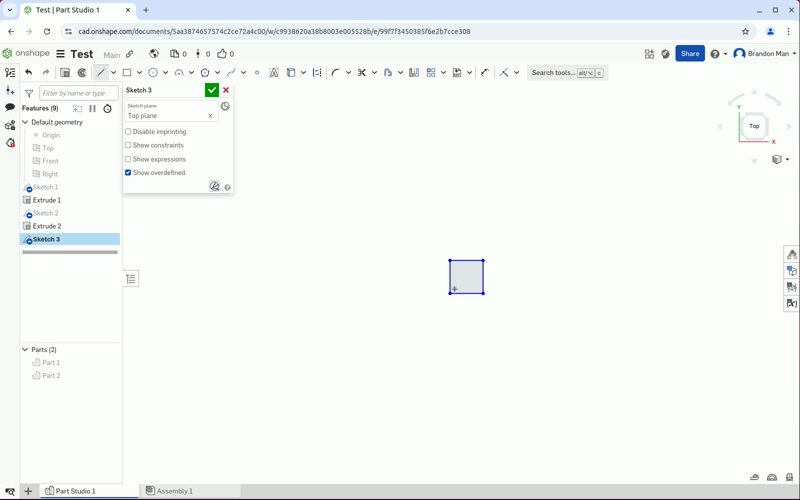
scroll(-6)
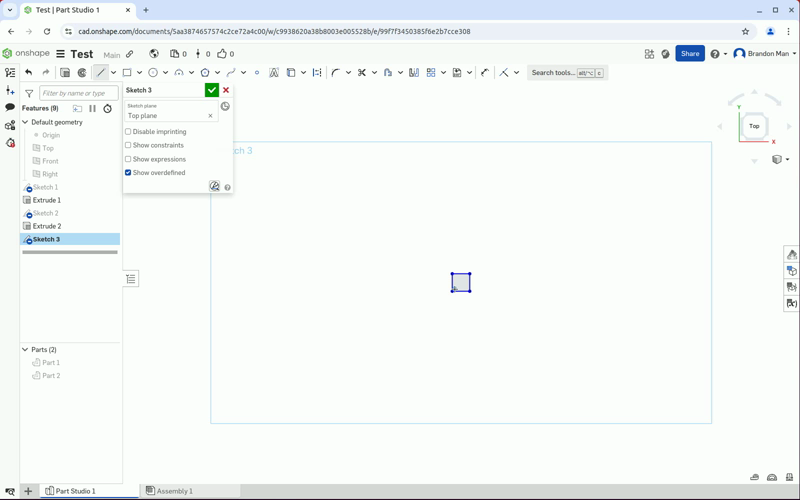
key_up(shift)
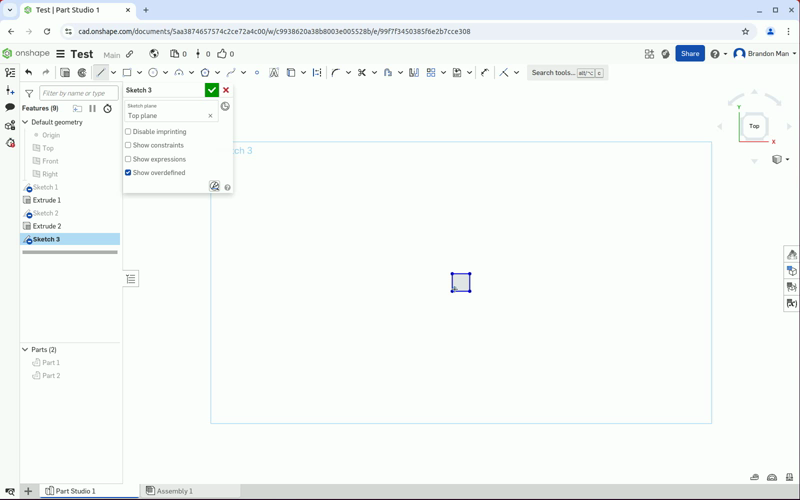
key_down(shift)
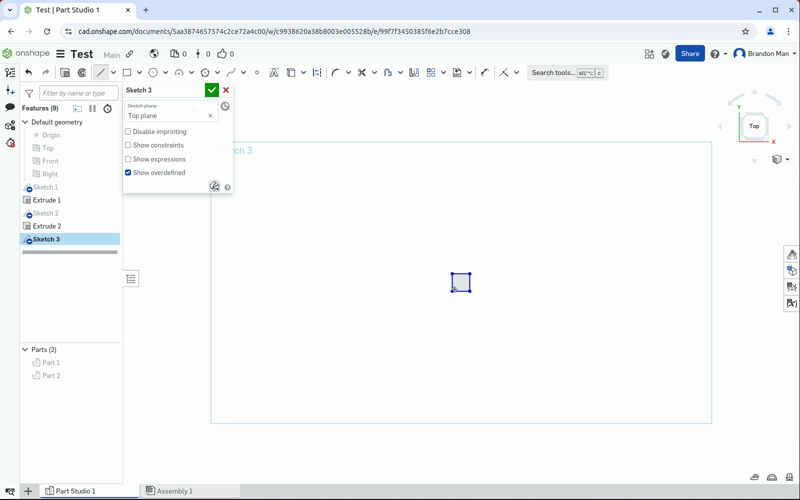
mouse_move(484, 288)
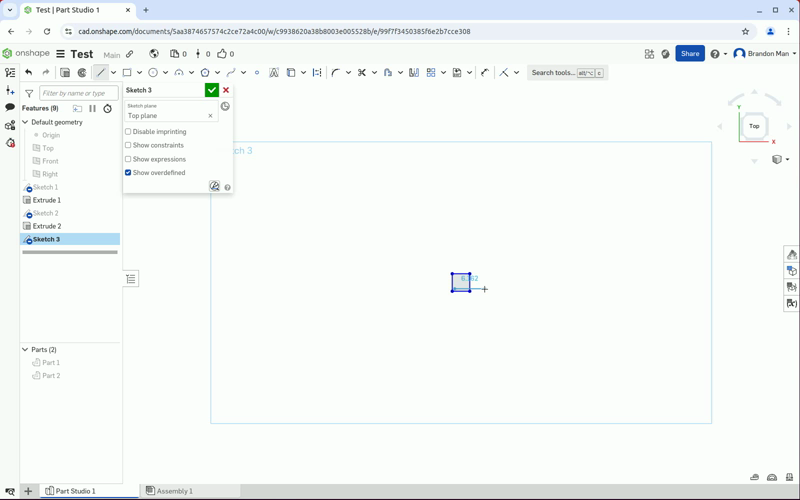
mouse_move(467, 288)
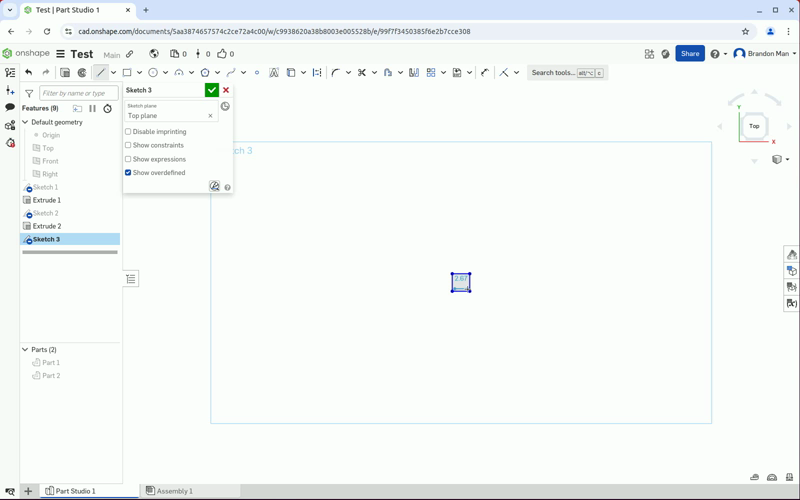
scroll(6)
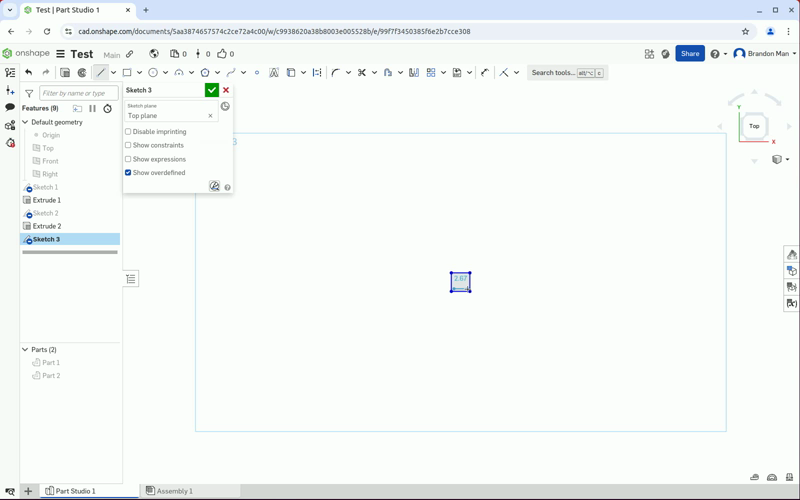
scroll(6)
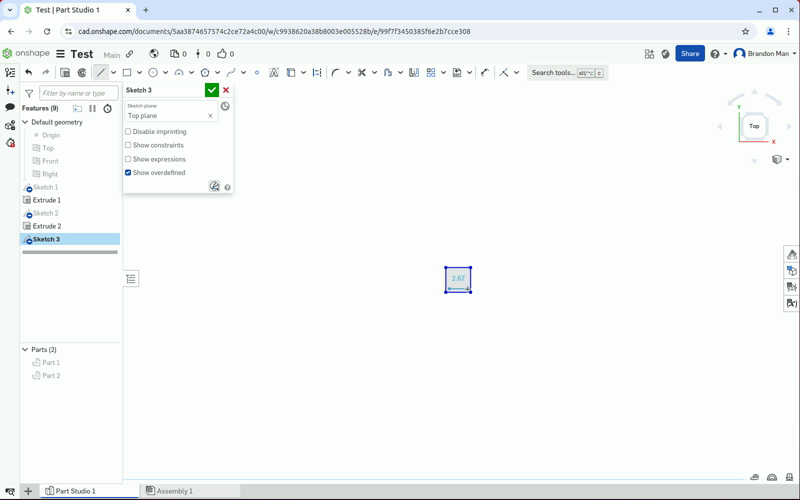
scroll(6)
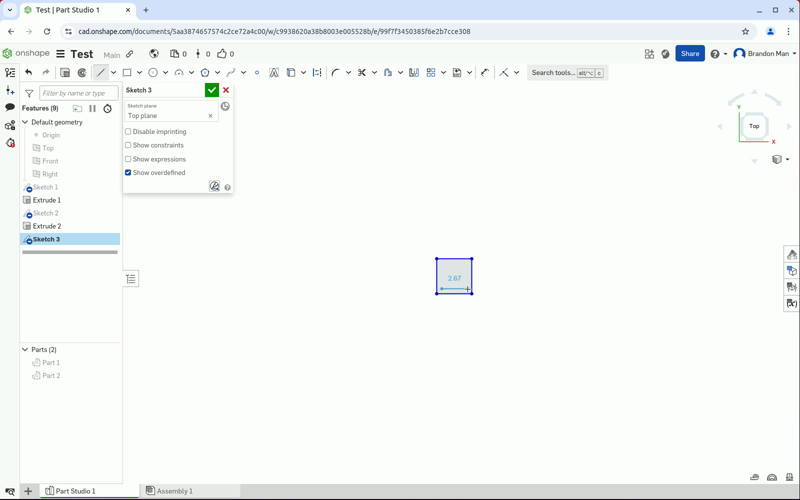
scroll(6)
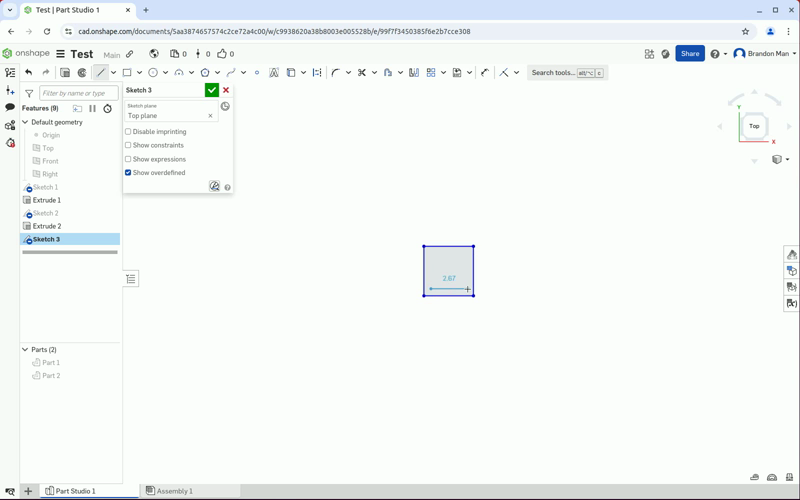
scroll(6)
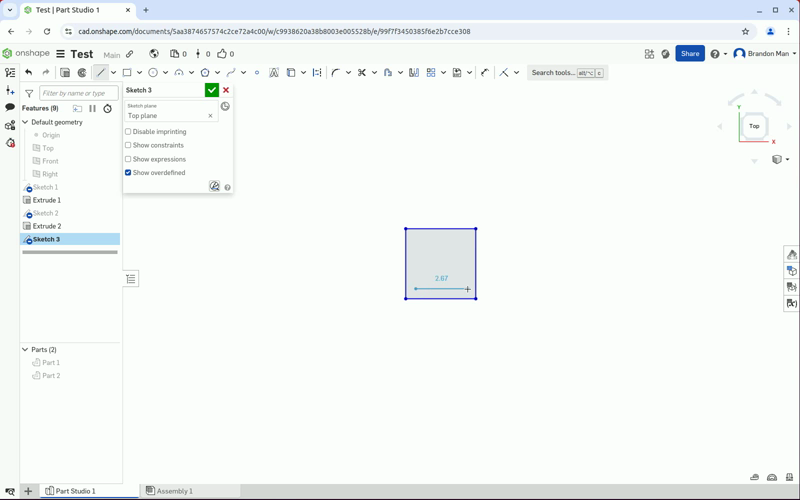
scroll(6)
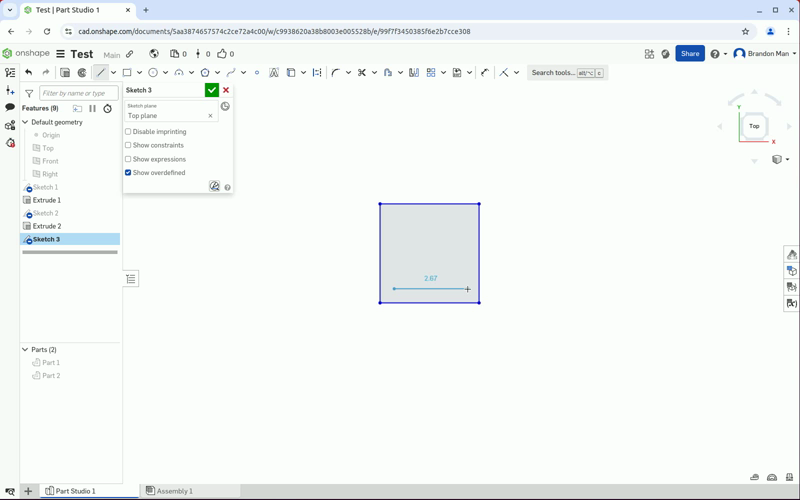
scroll(6)
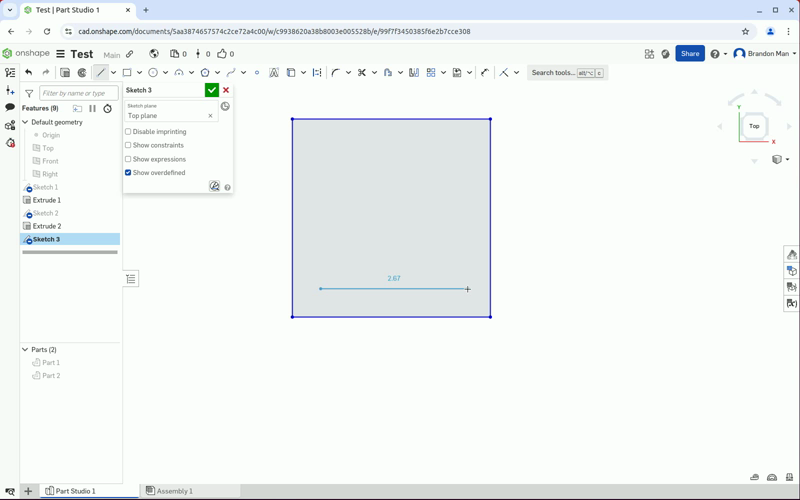
click(467, 288)
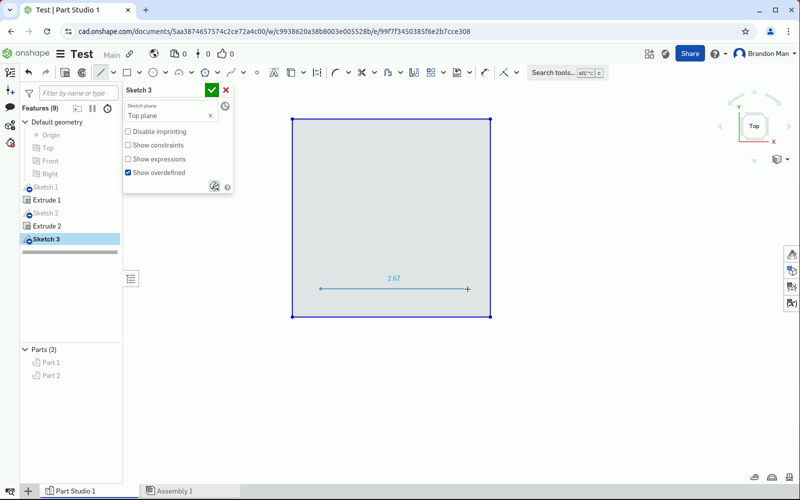
scroll(-6)
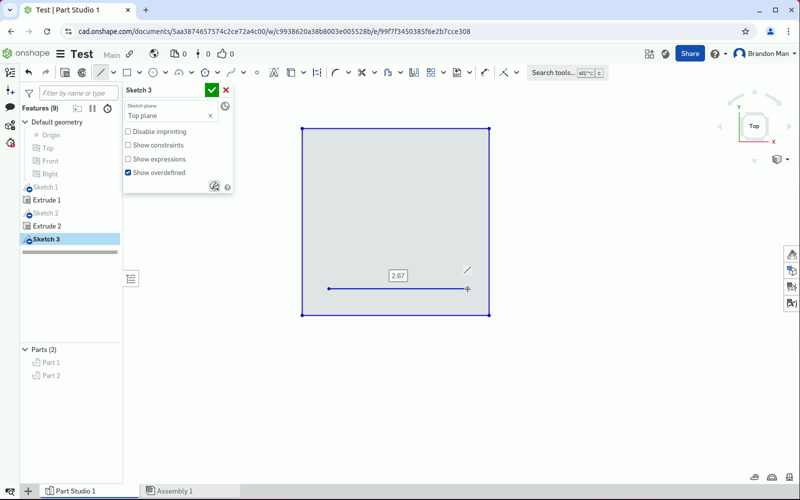
scroll(-6)
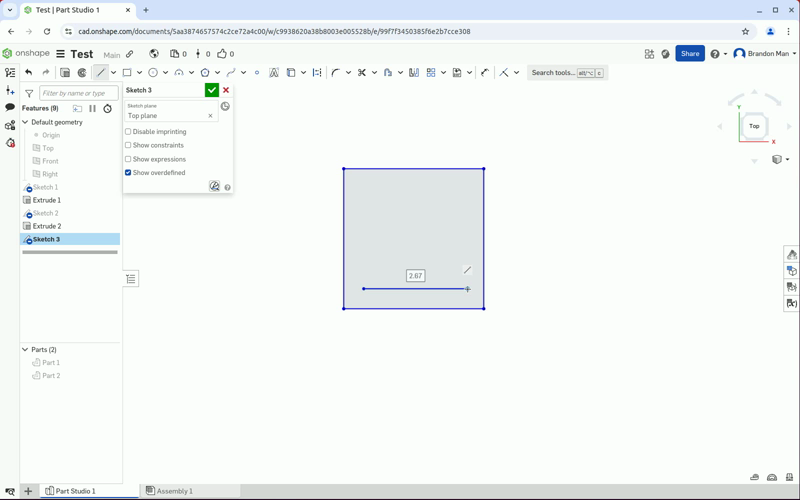
scroll(-6)
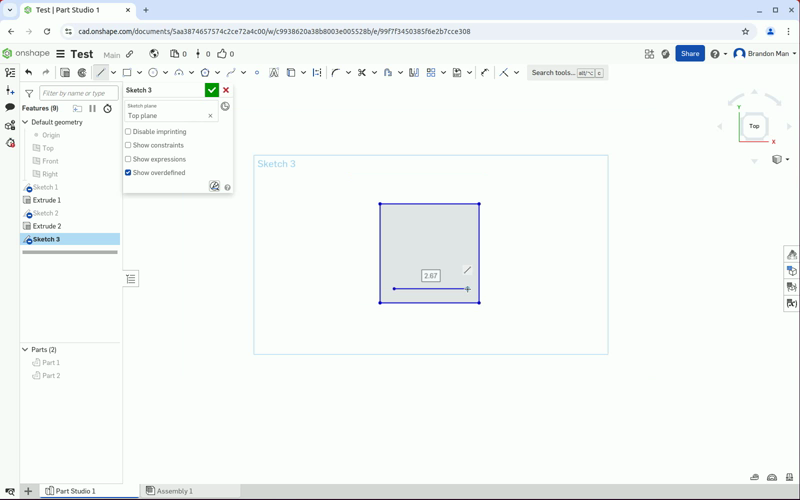
scroll(-6)
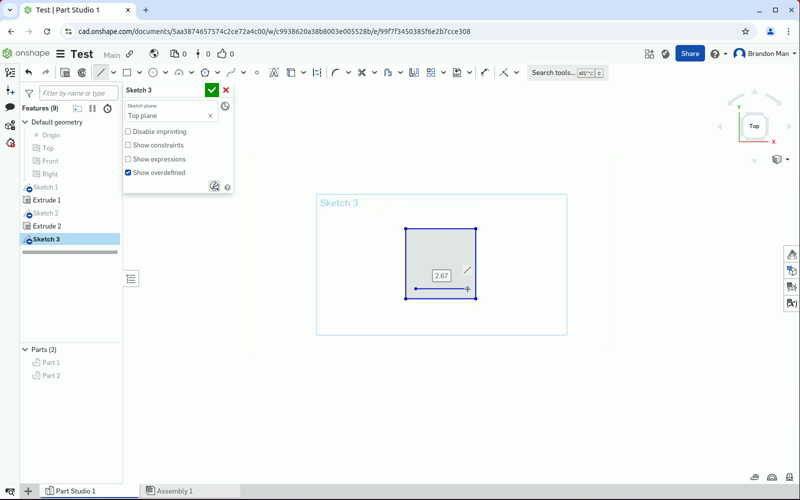
scroll(-6)
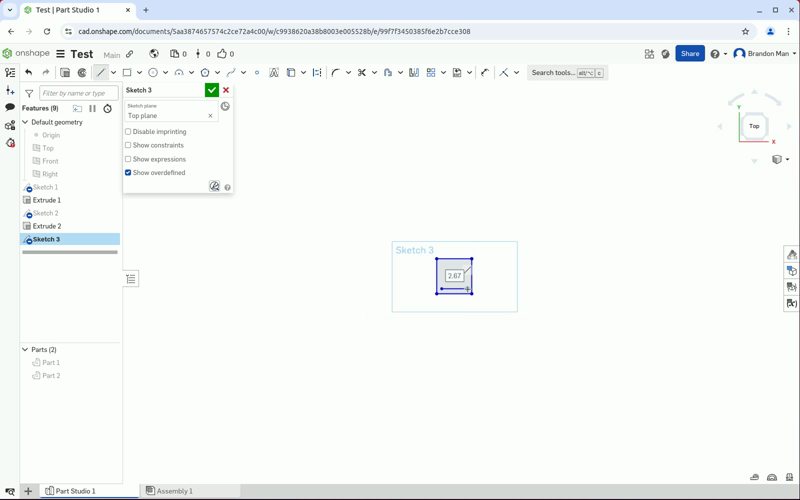
scroll(-6)
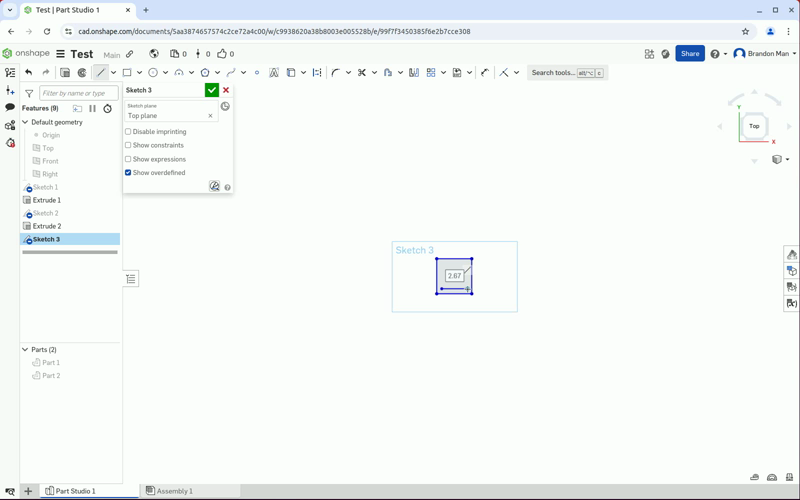
scroll(-6)
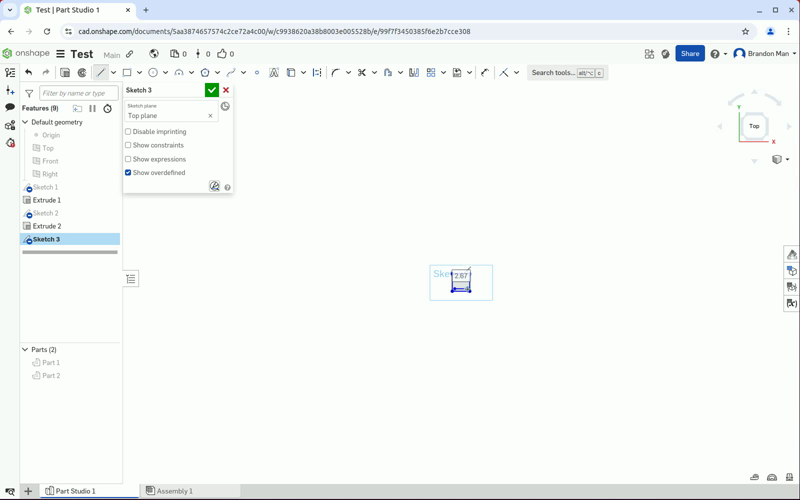
key_up(shift)
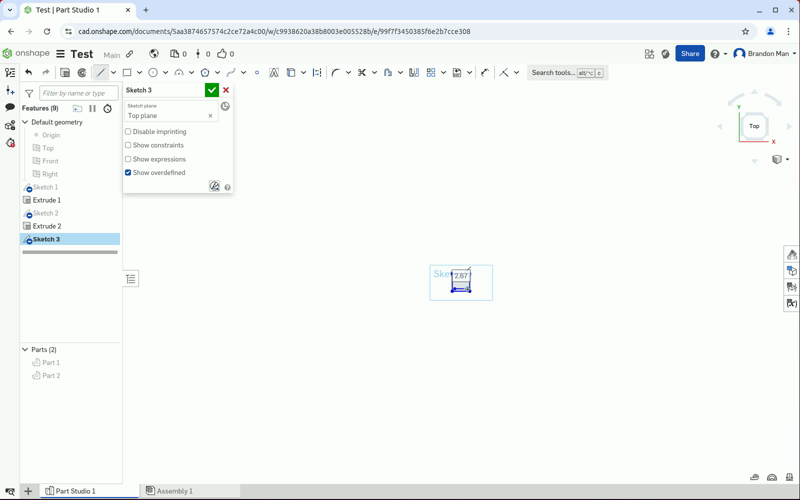
key_down(shift)
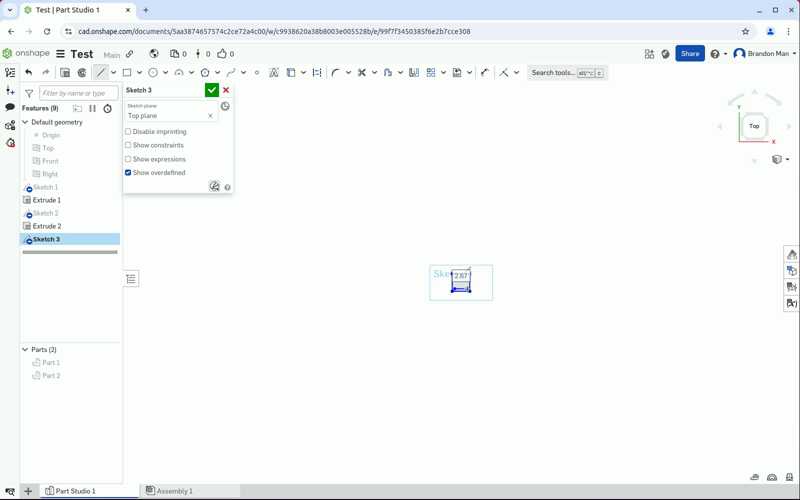
mouse_move(497, 288)
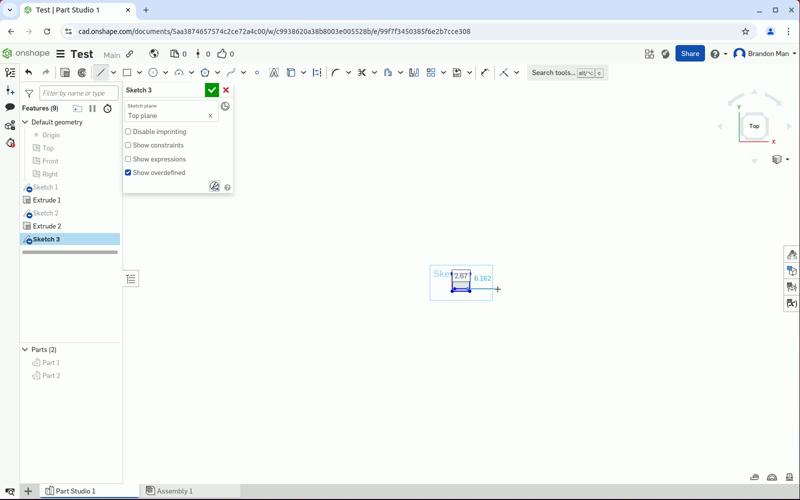
mouse_move(467, 276)
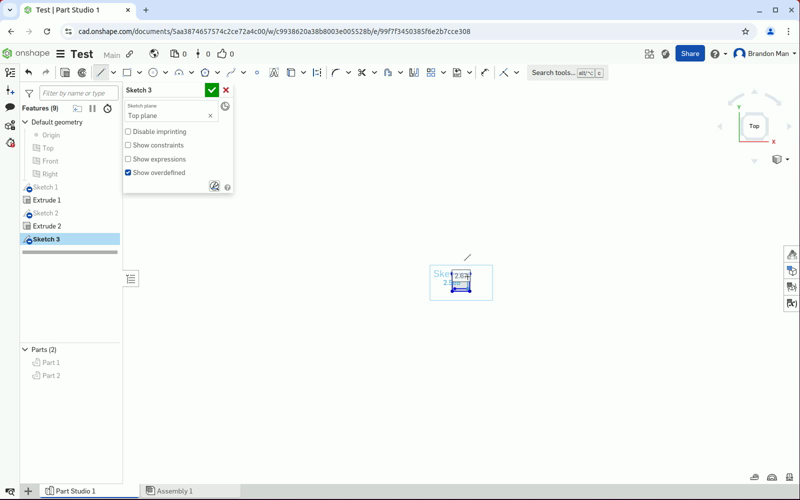
scroll(6)
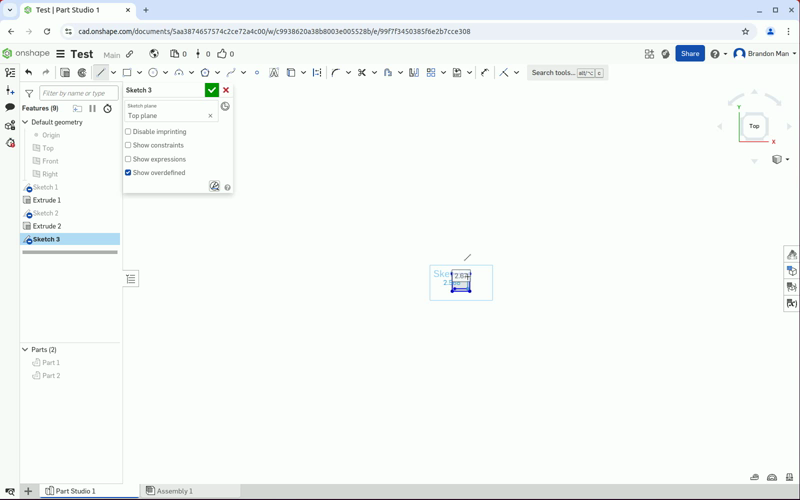
scroll(6)
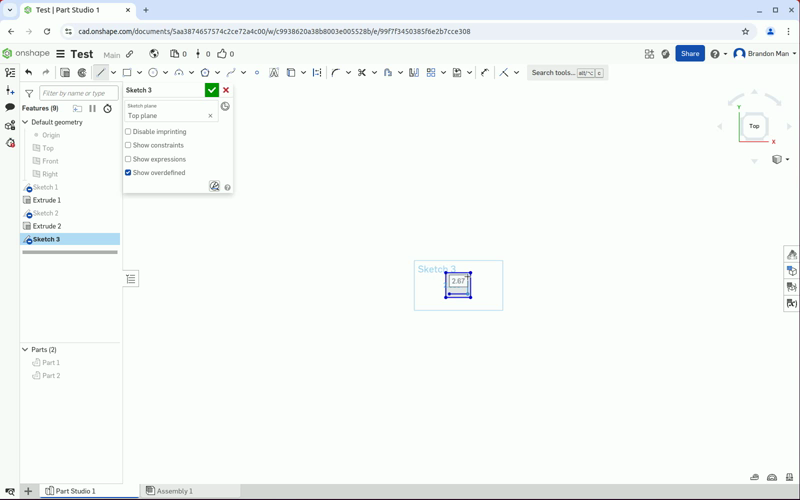
scroll(6)
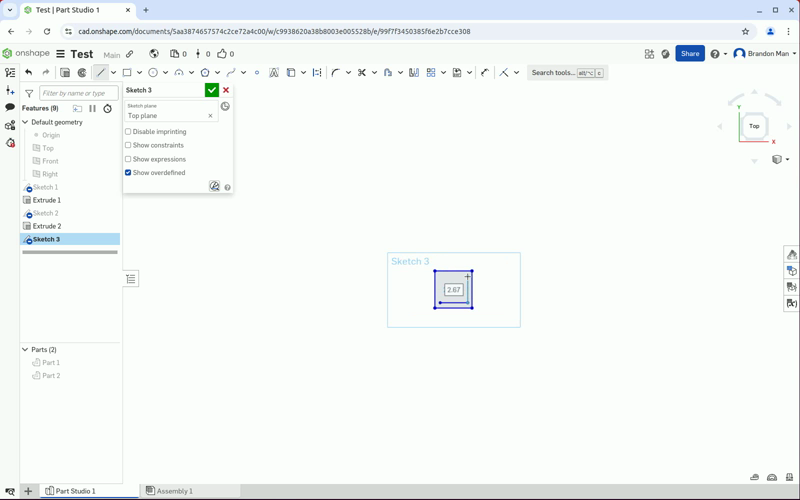
scroll(6)
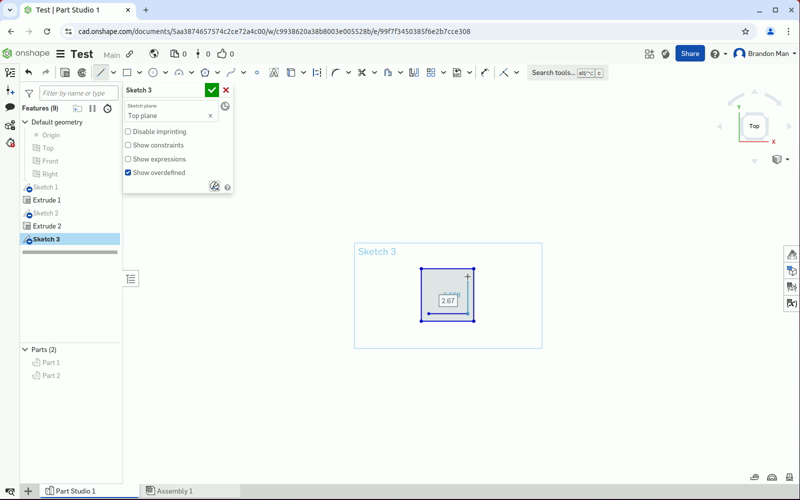
scroll(6)
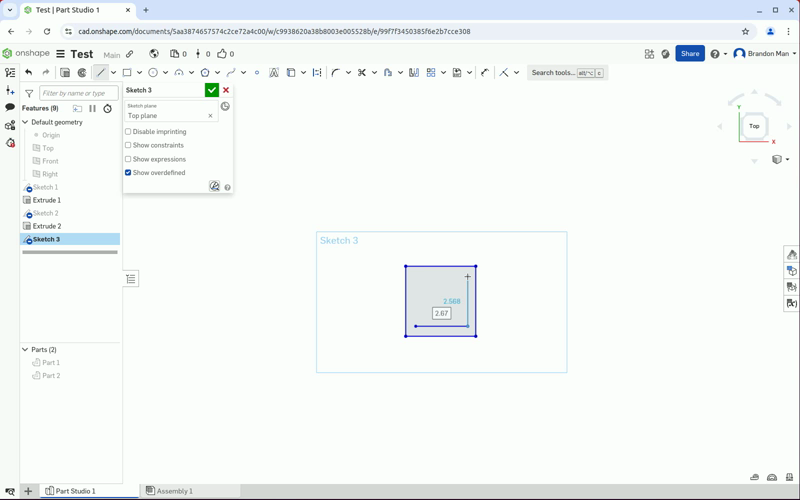
scroll(6)
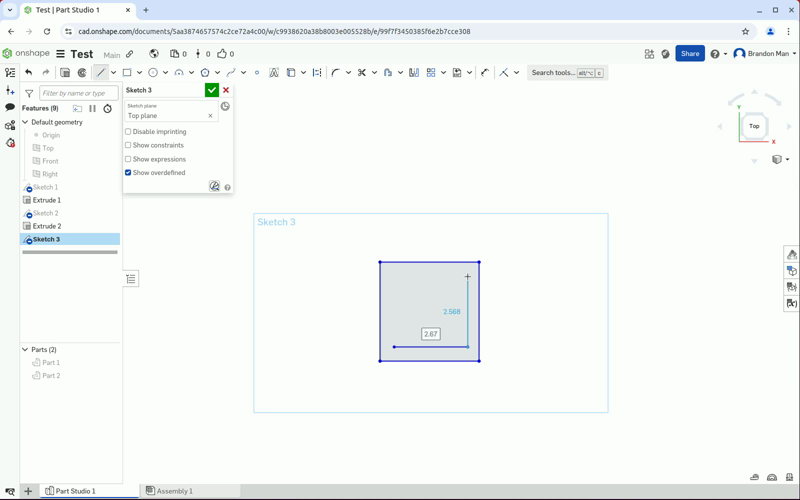
scroll(6)
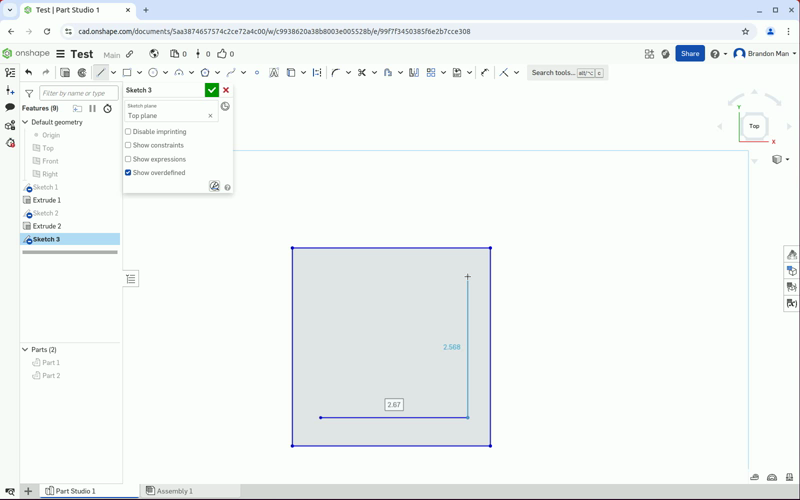
click(467, 276)
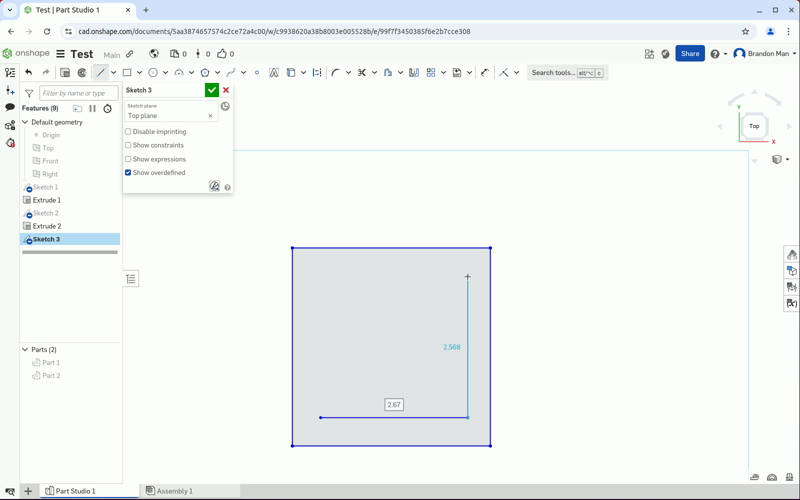
scroll(-6)
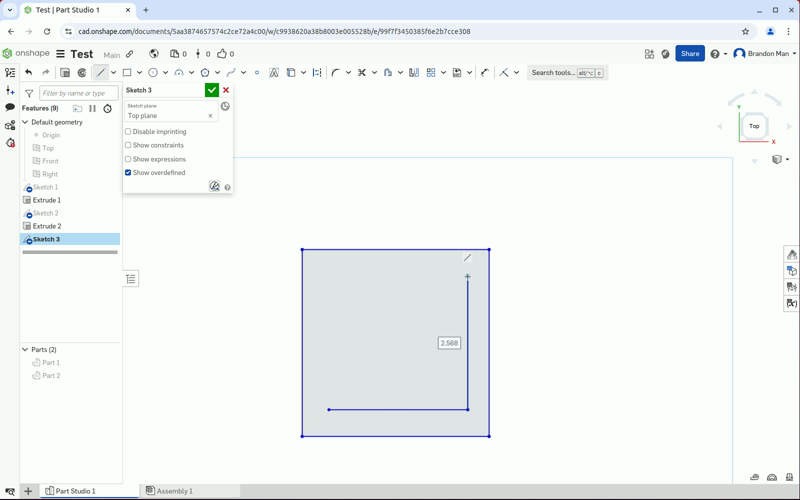
scroll(-6)
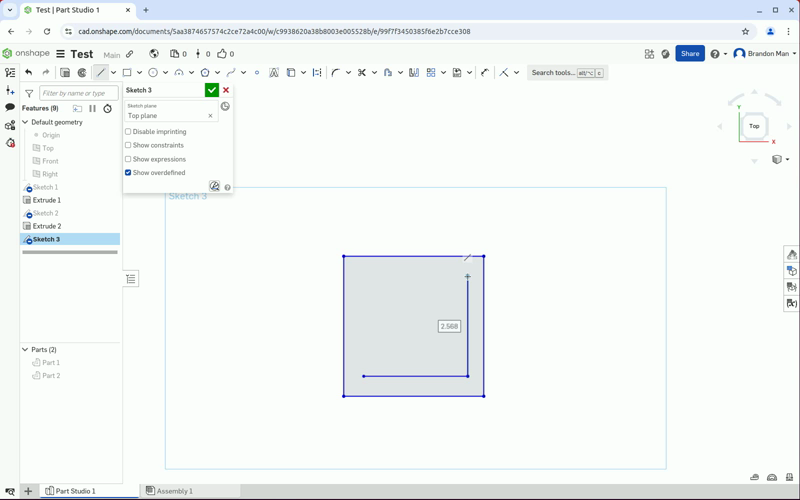
scroll(-6)
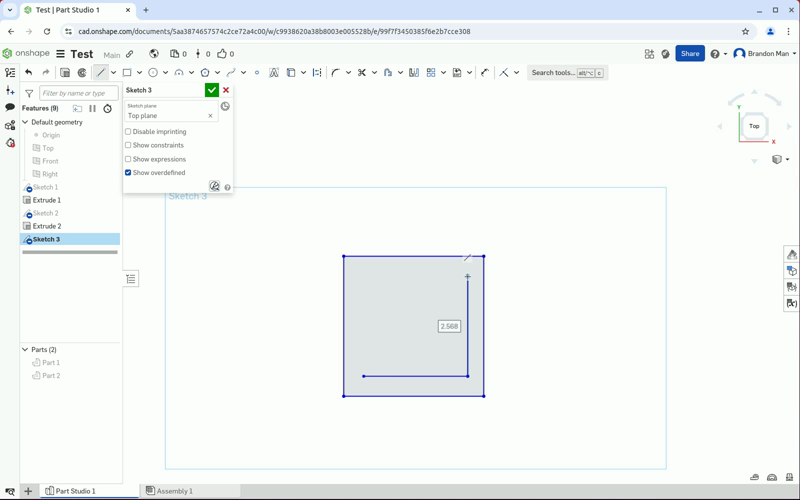
scroll(-6)
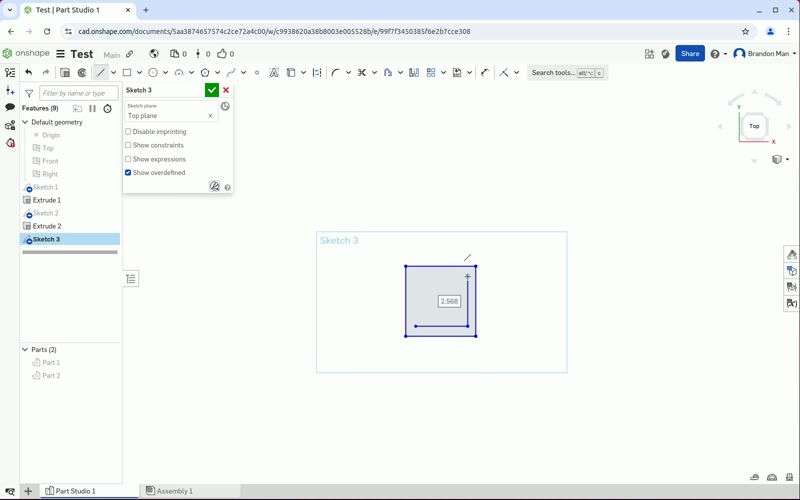
scroll(-6)
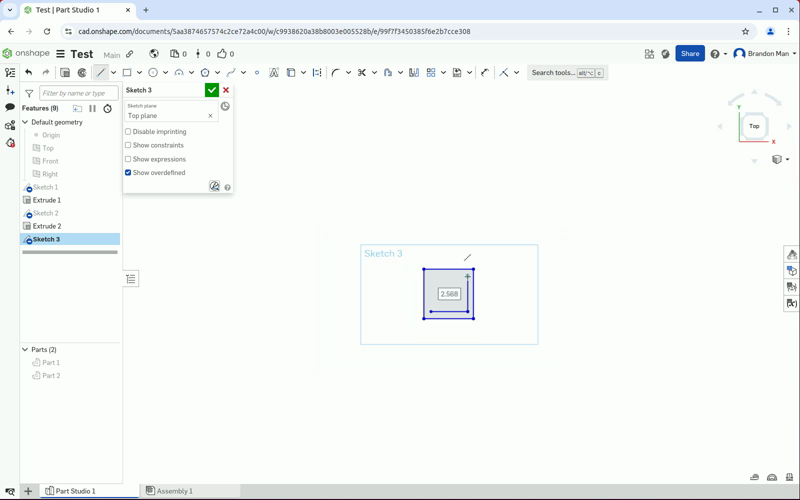
scroll(-6)
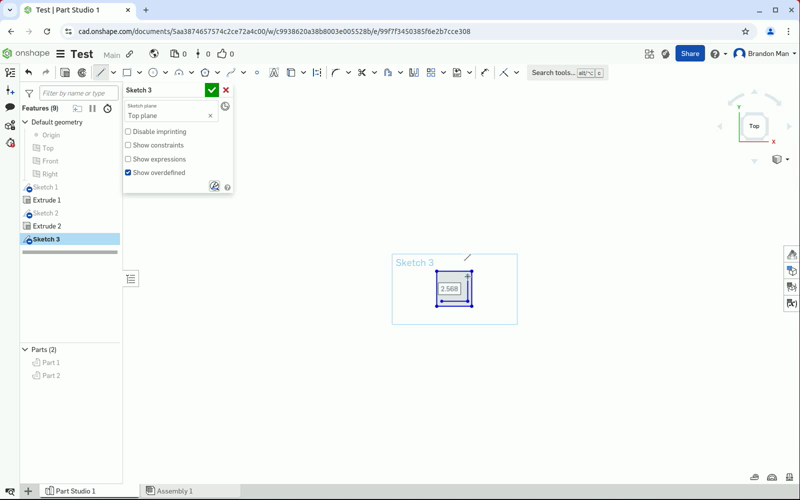
scroll(-6)
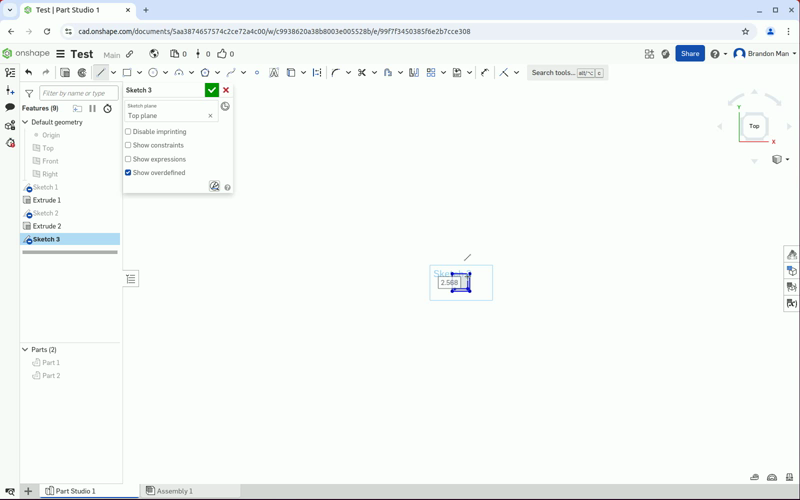
key_up(shift)
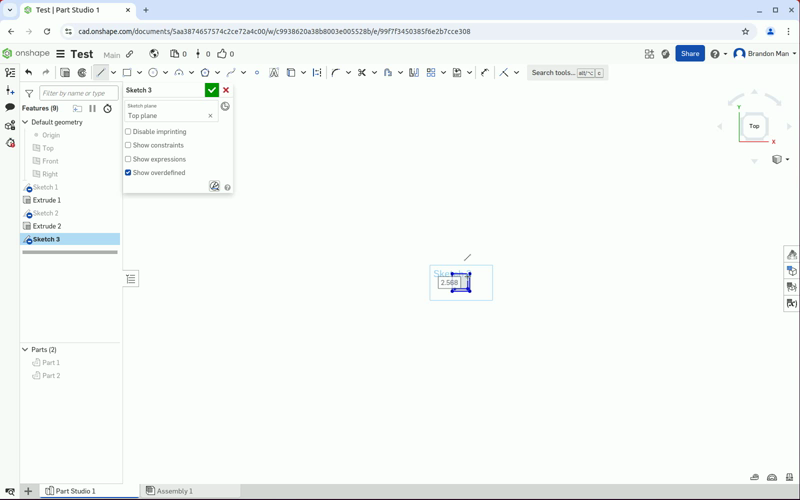
key_down(shift)
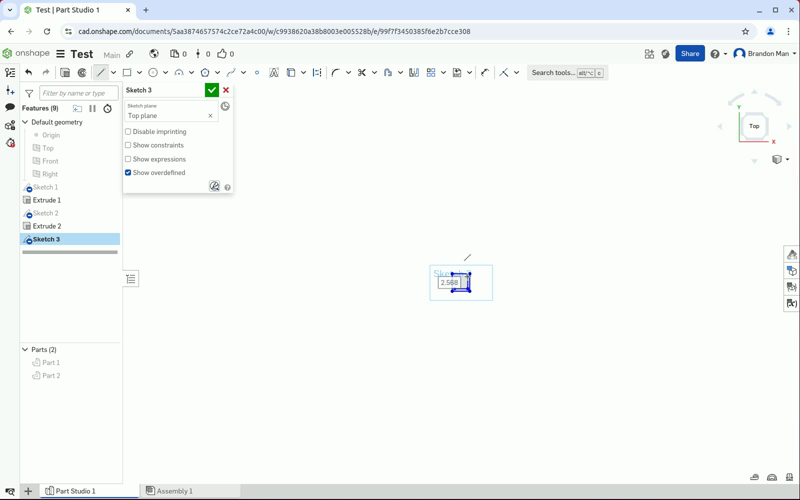
mouse_move(497, 276)
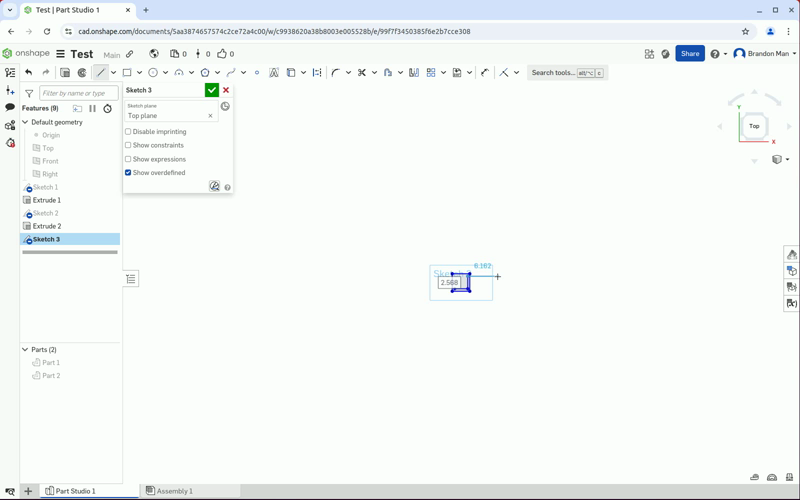
mouse_move(454, 276)
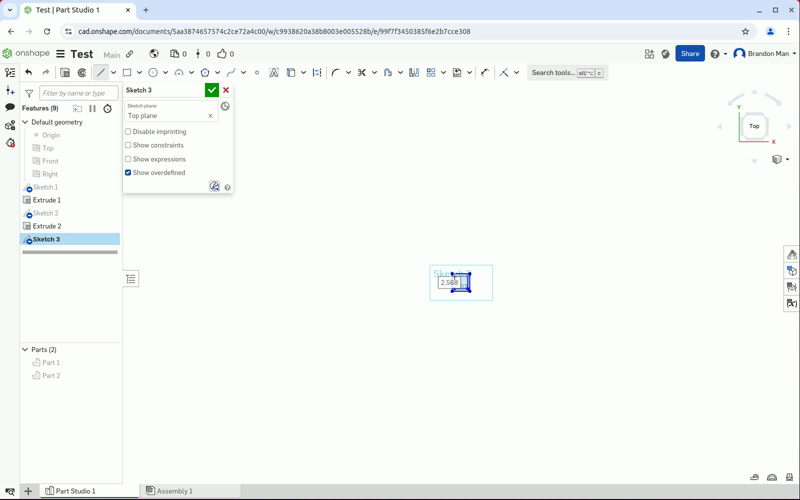
scroll(6)
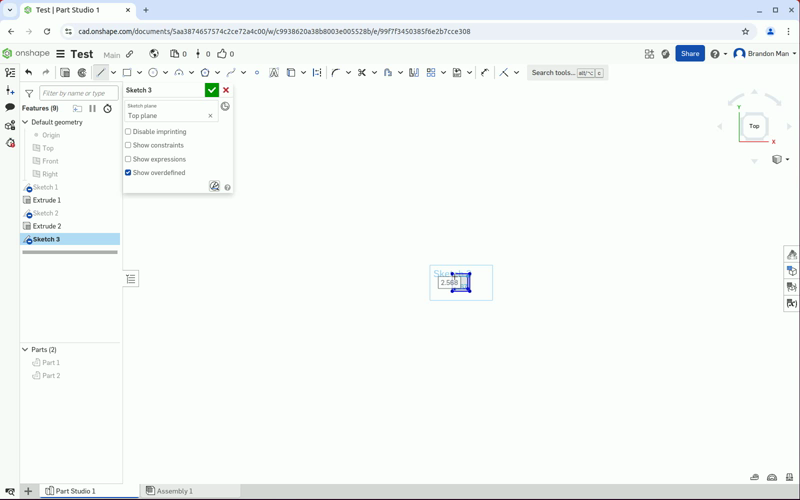
scroll(6)
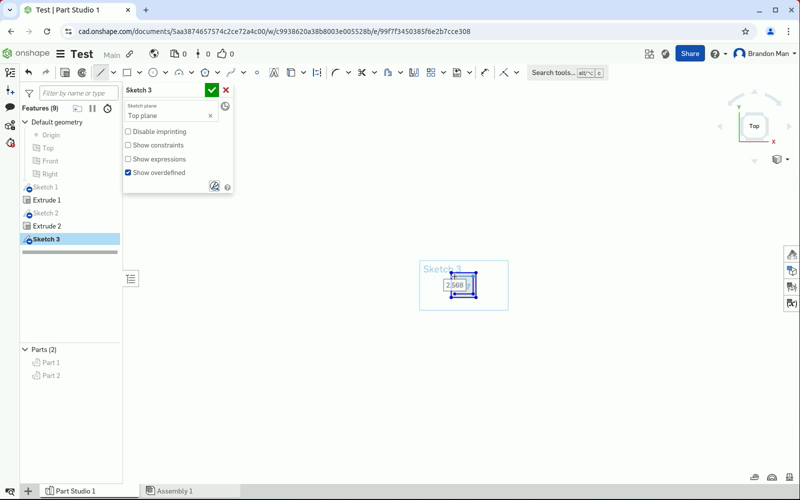
scroll(6)
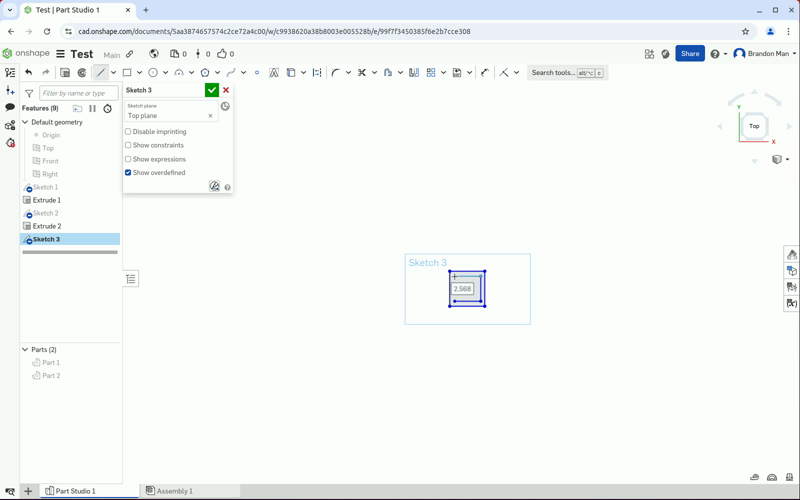
scroll(6)
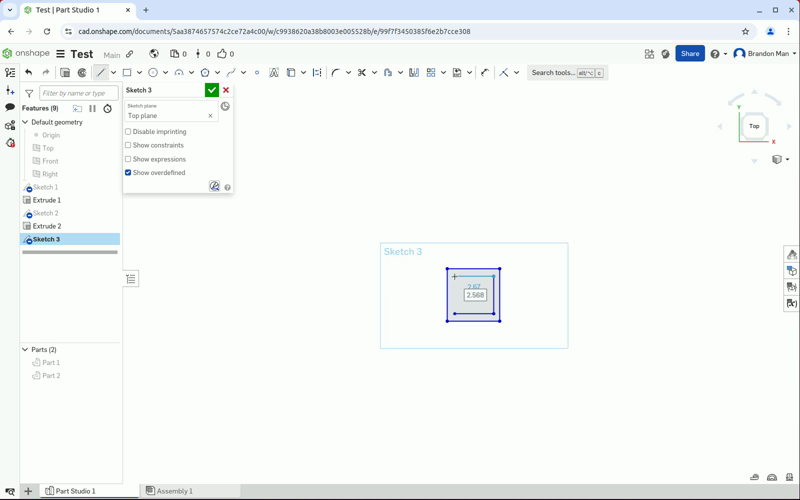
scroll(6)
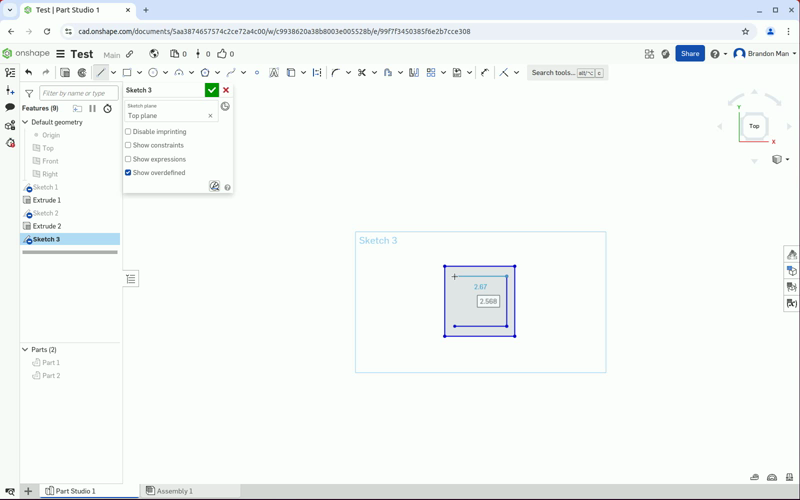
scroll(6)
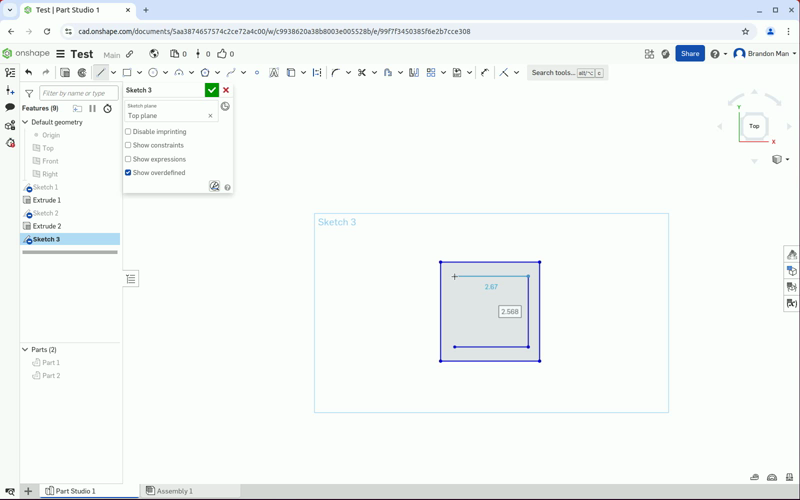
scroll(6)
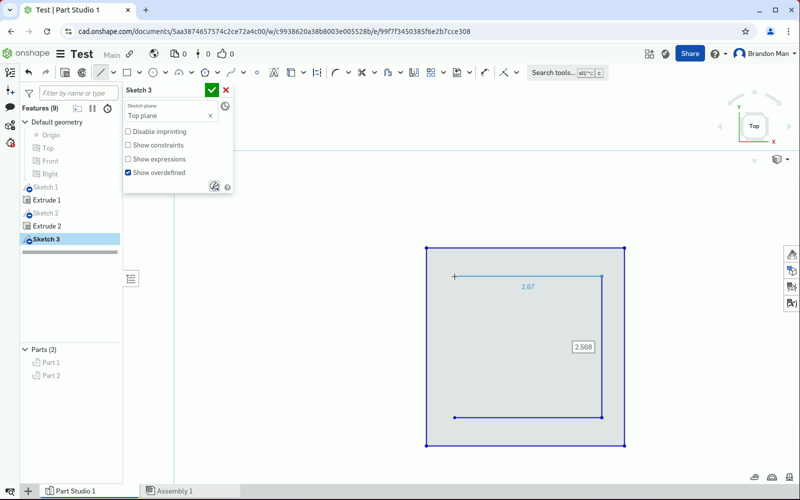
click(454, 276)
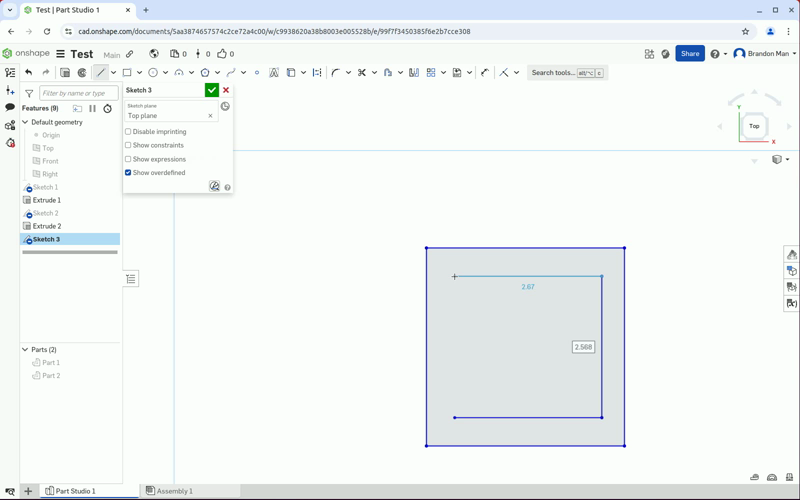
scroll(-6)
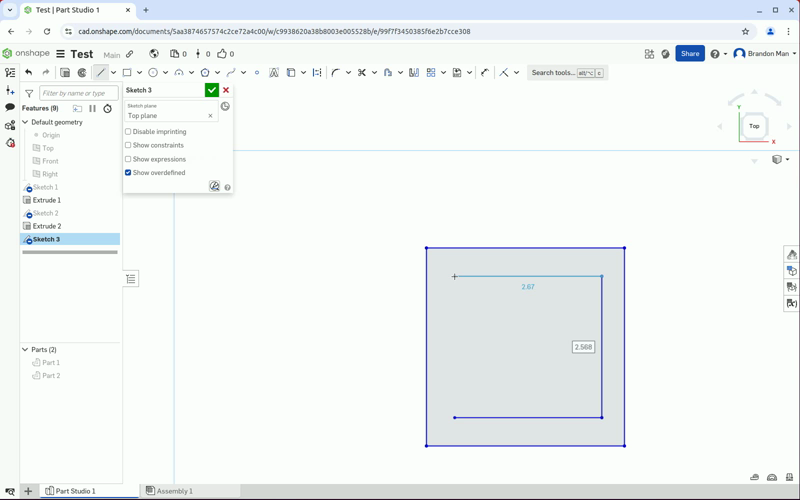
scroll(-6)
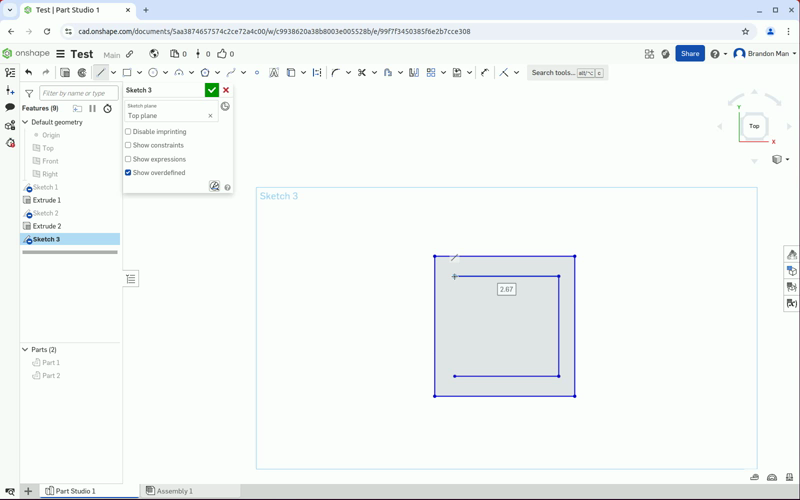
scroll(-6)
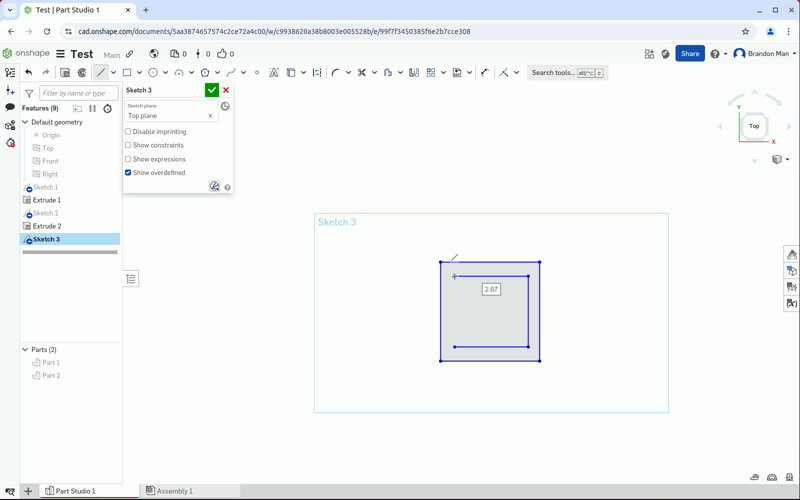
scroll(-6)
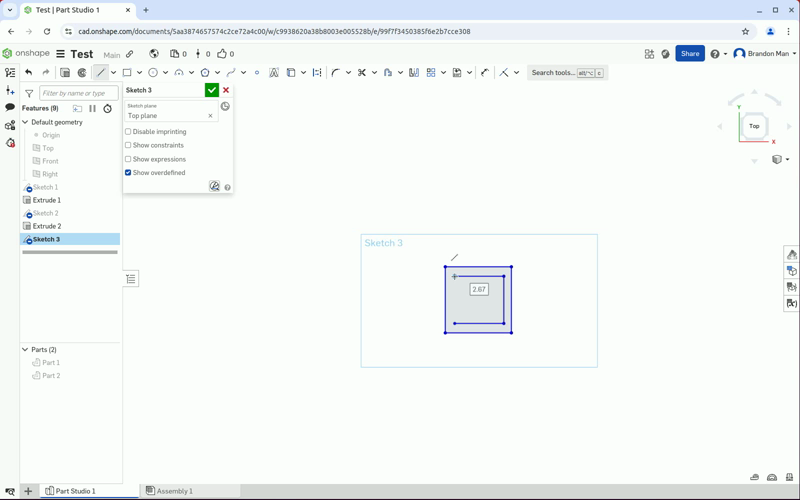
scroll(-6)
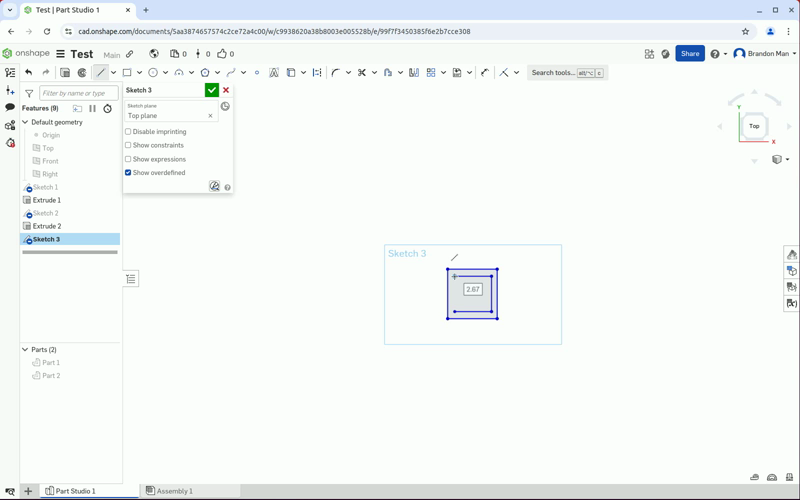
scroll(-6)
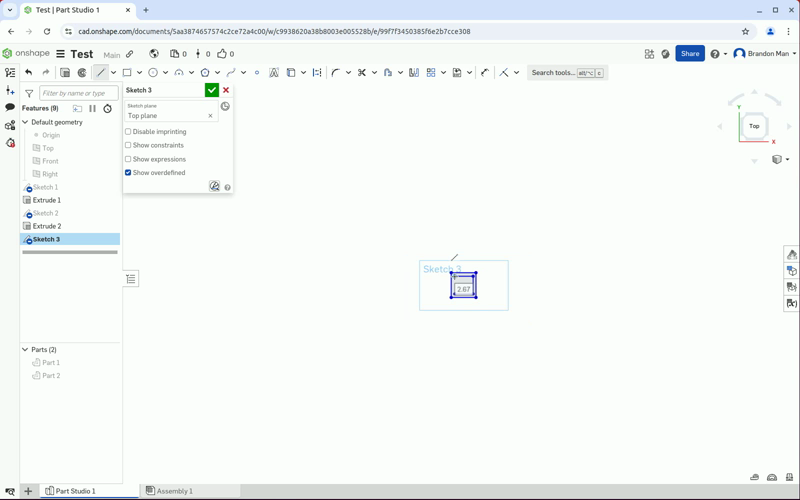
scroll(-6)
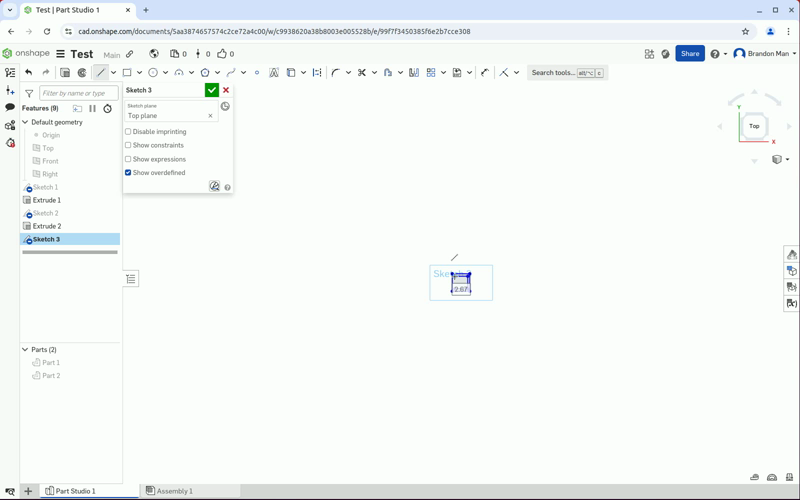
key_up(shift)
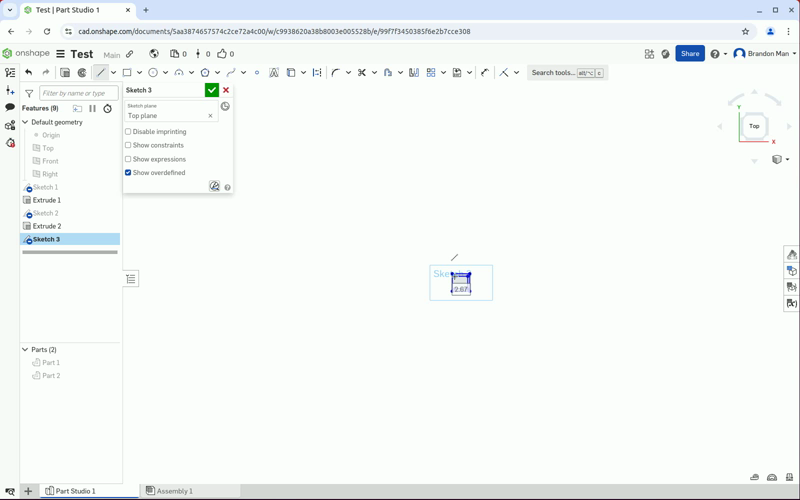
mouse_move(484, 276)
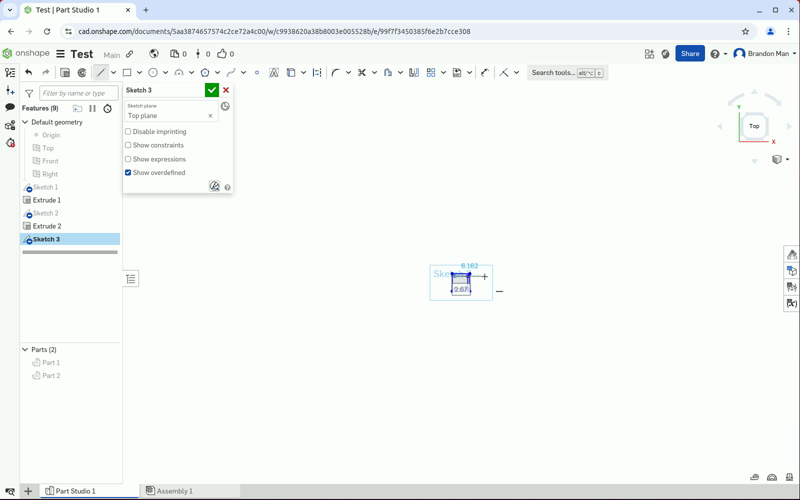
key_down(shift)
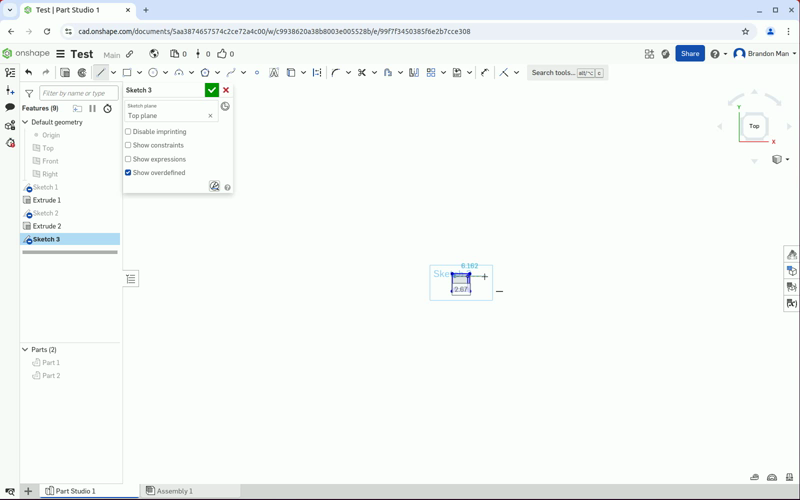
mouse_move(454, 288)
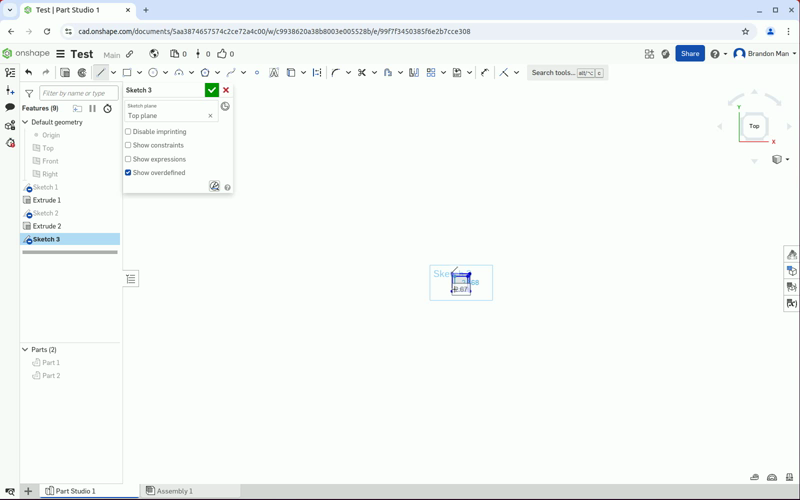
scroll(6)
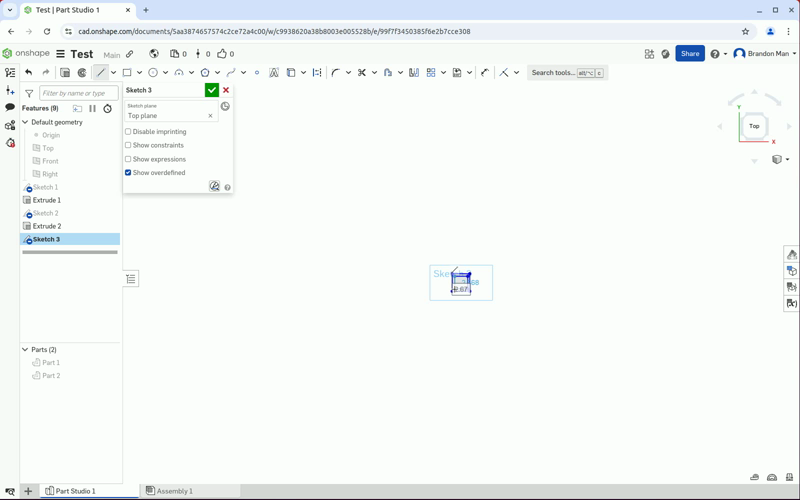
scroll(6)
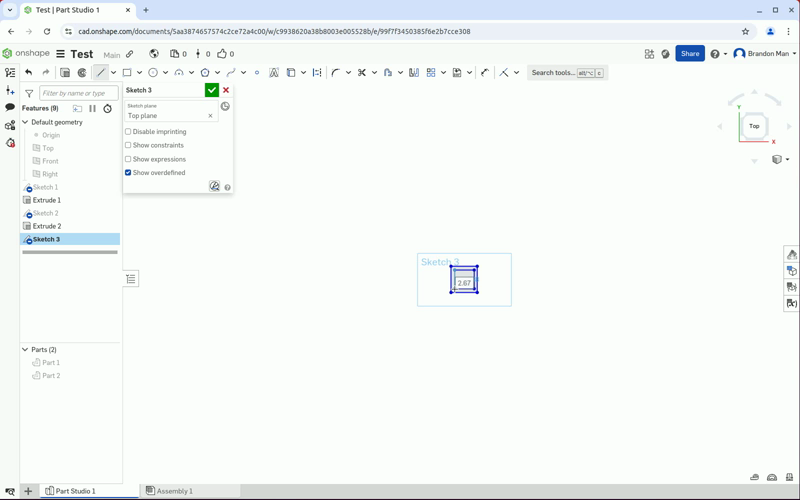
scroll(6)
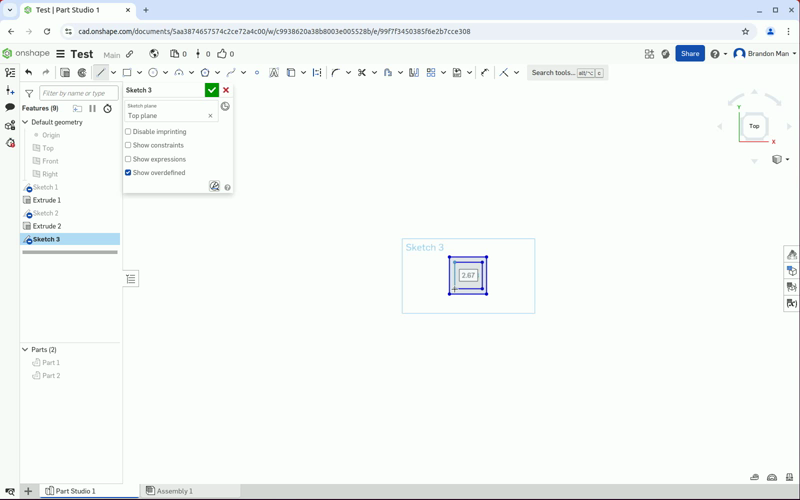
scroll(6)
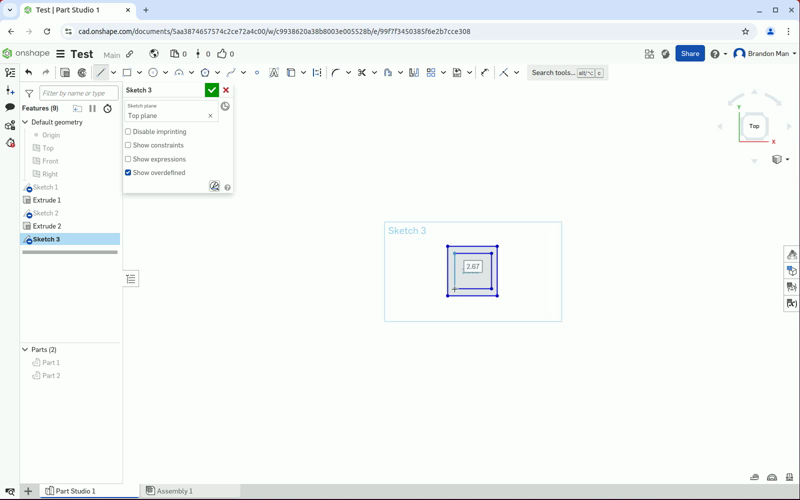
scroll(6)
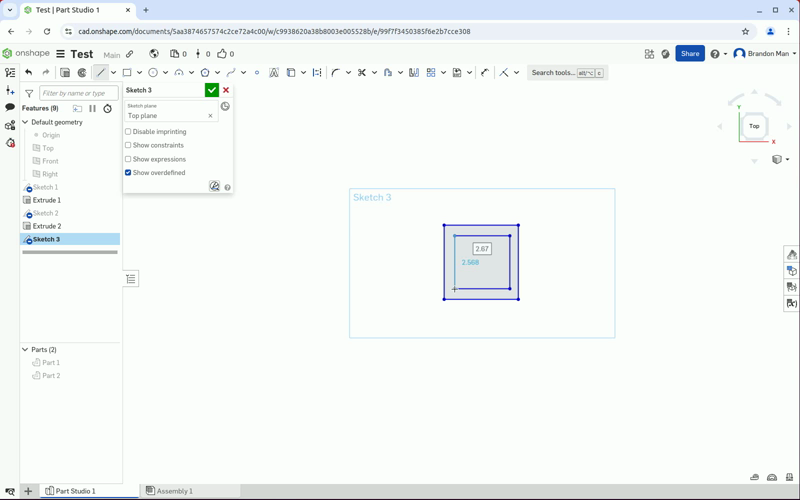
scroll(6)
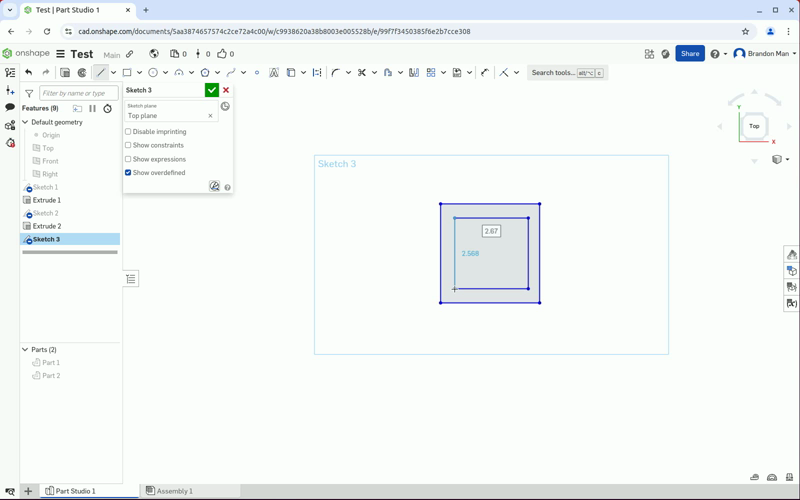
scroll(6)
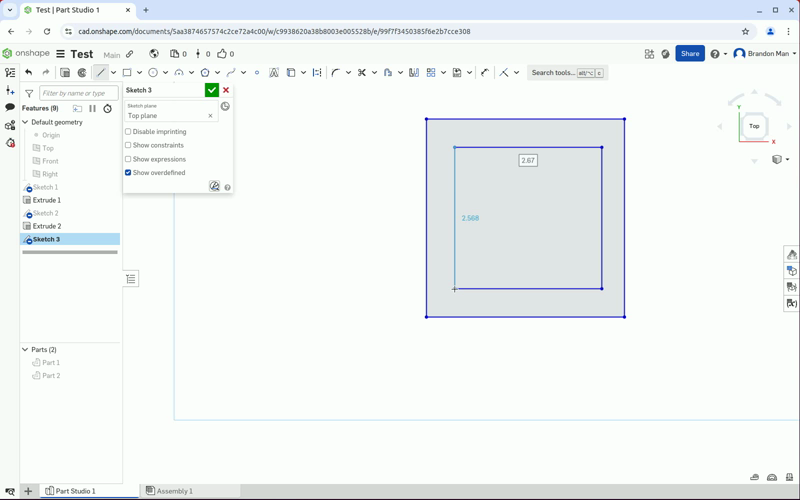
key_up(shift)
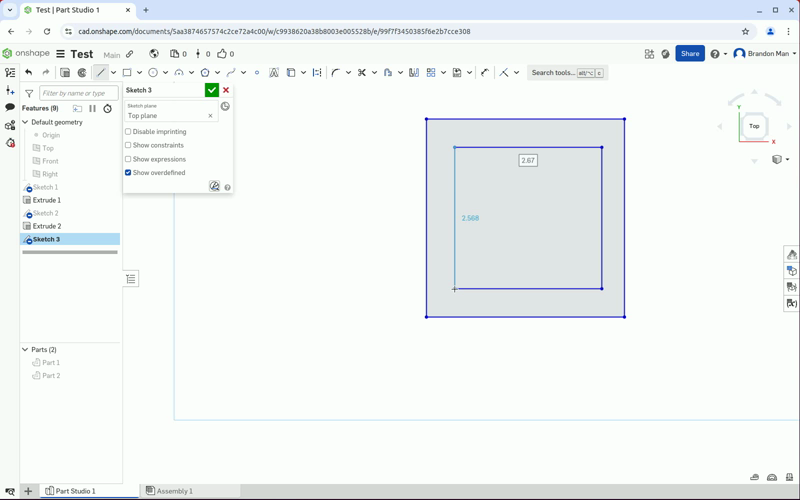
click(454, 288)
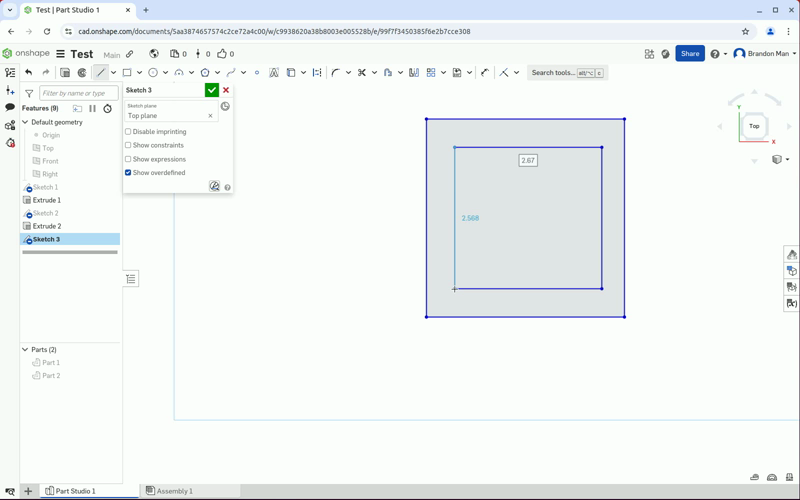
scroll(-6)
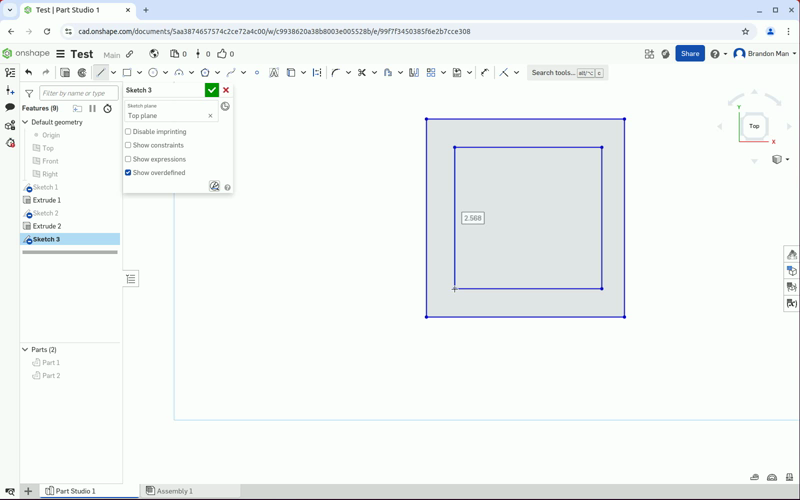
scroll(-6)
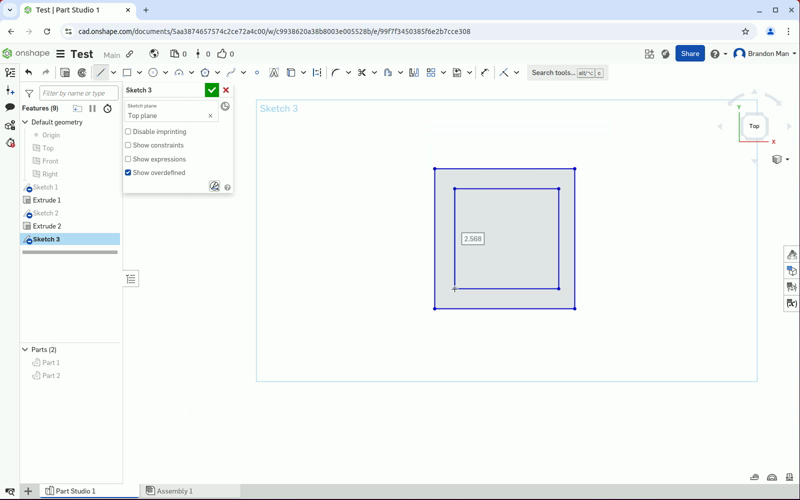
scroll(-6)
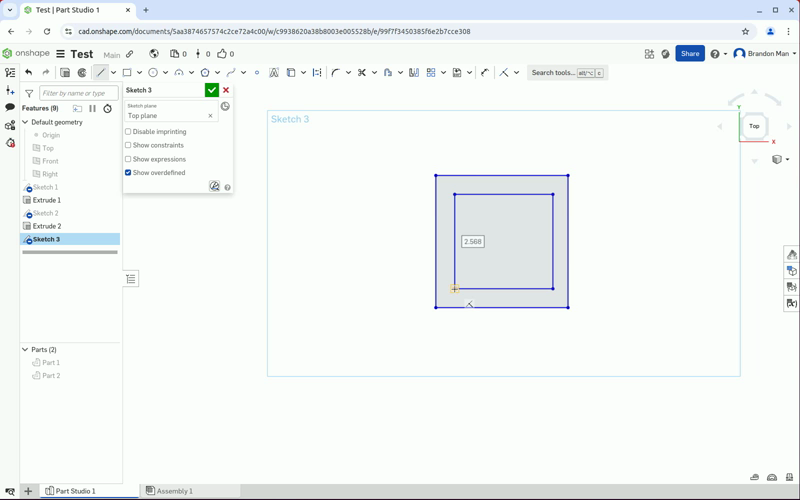
scroll(-6)
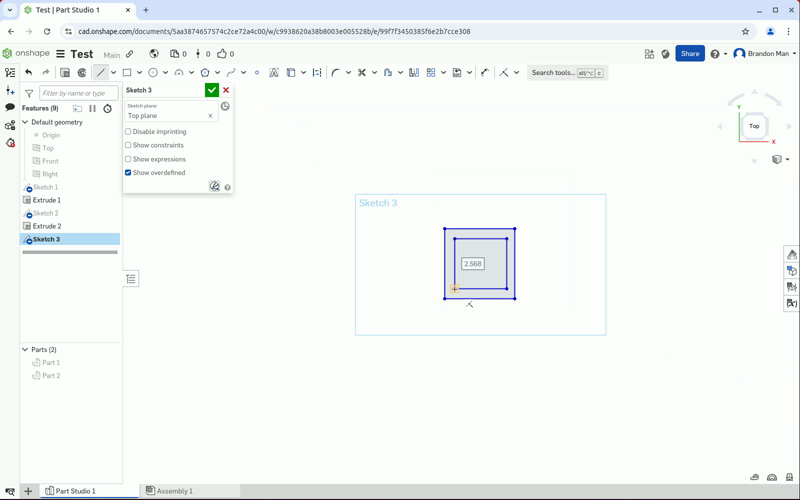
scroll(-6)
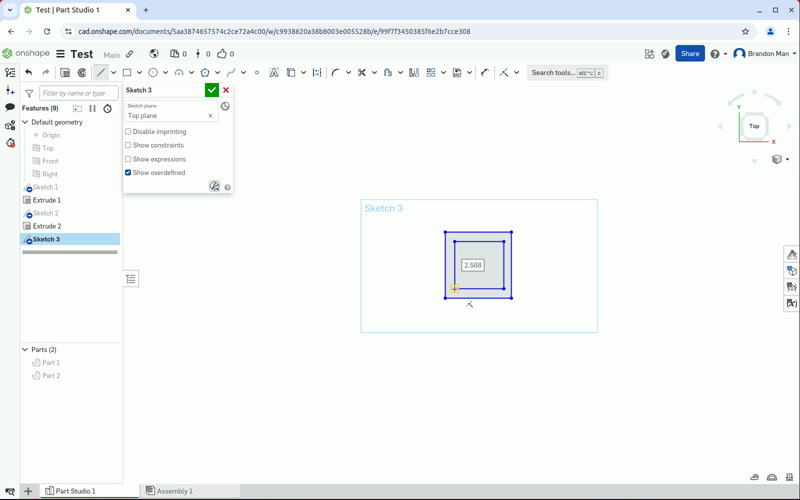
scroll(-6)
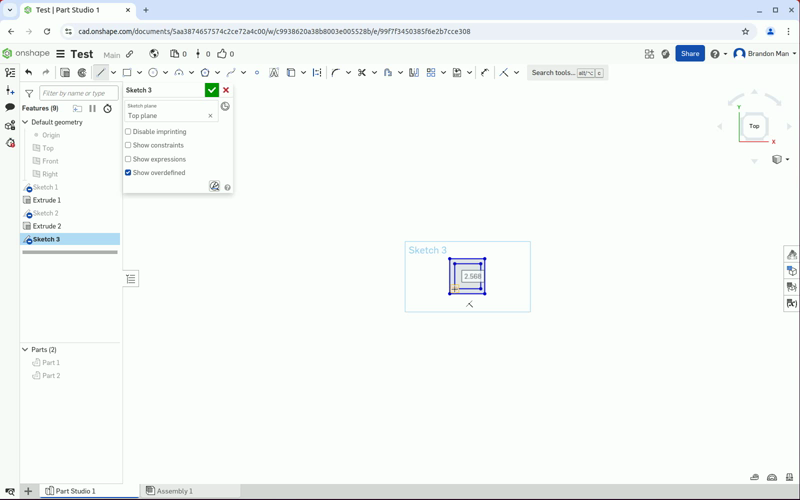
scroll(-6)
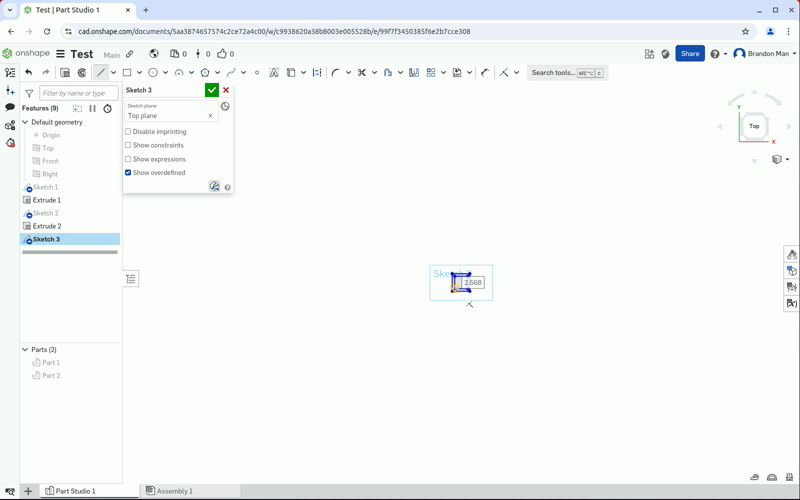
key(esc)
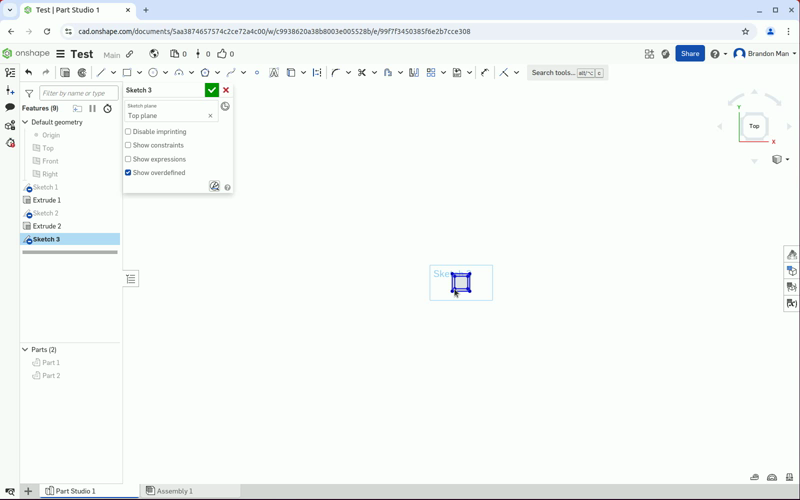
mouse_move(452, 286)
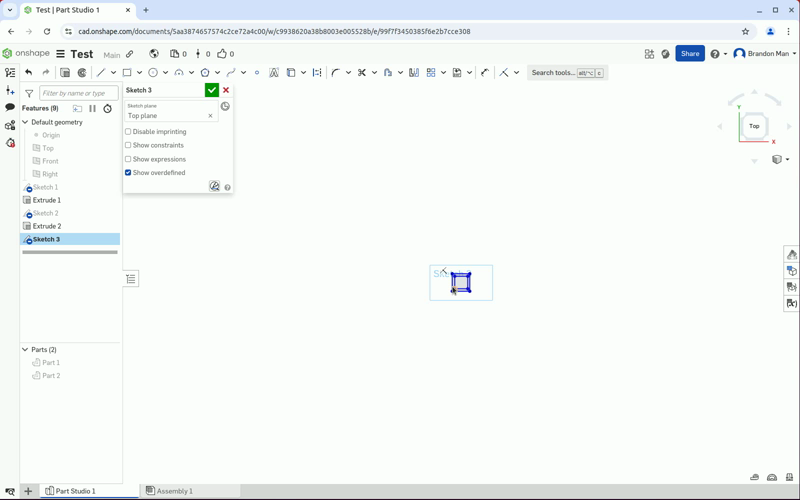
scroll(6)
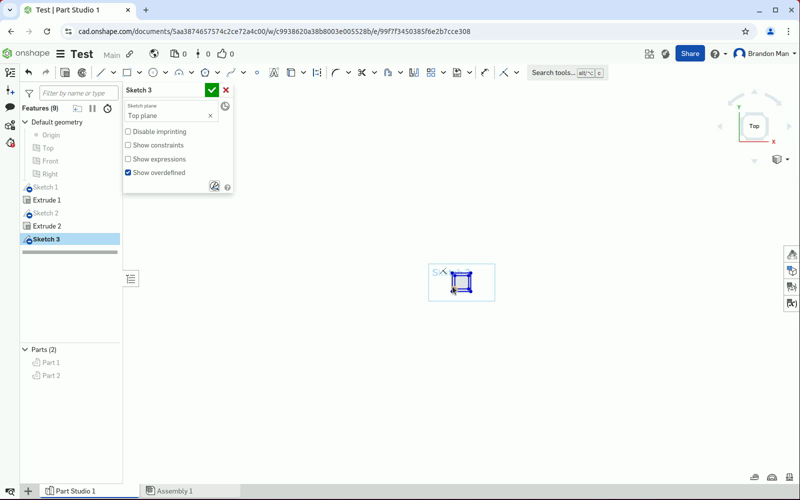
scroll(6)
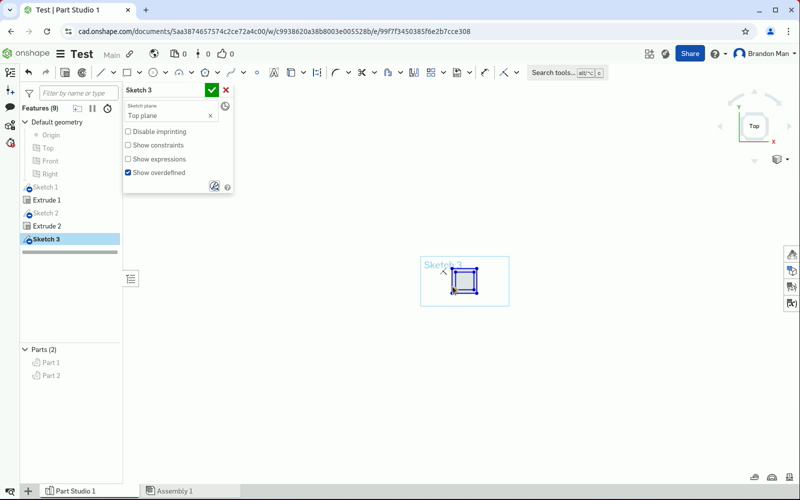
scroll(6)
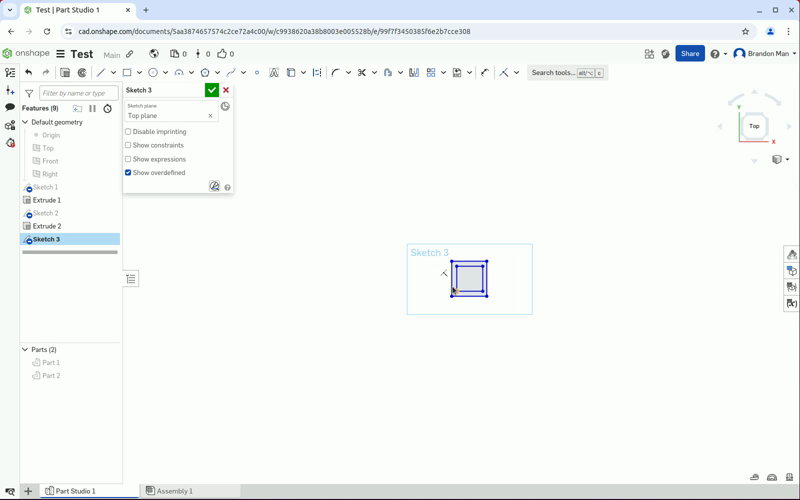
scroll(6)
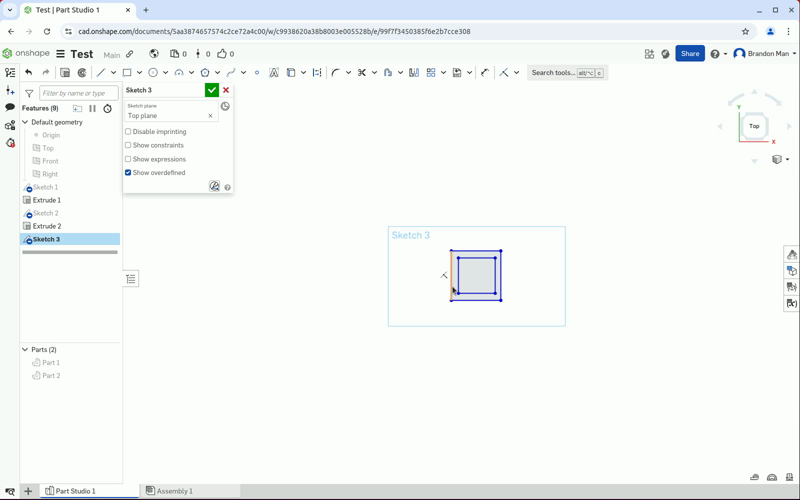
scroll(6)
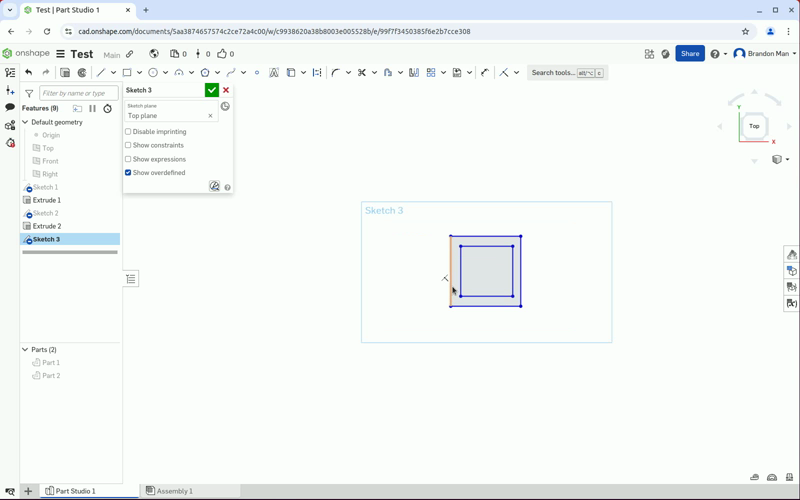
scroll(6)
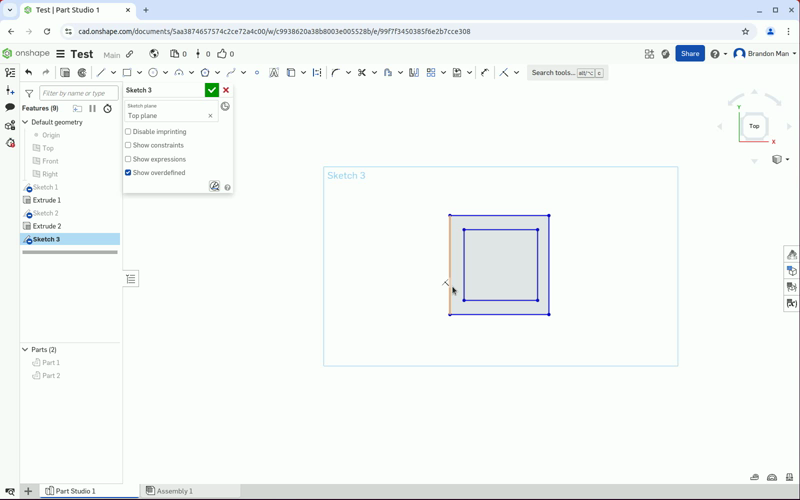
scroll(6)
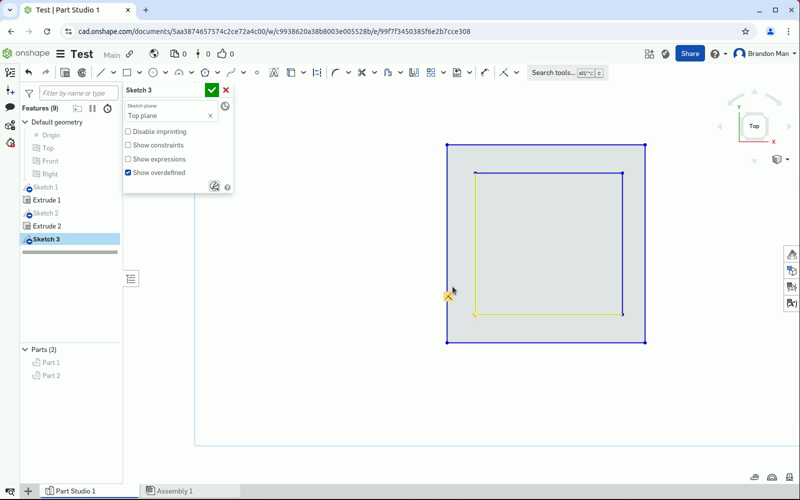
click(452, 286)
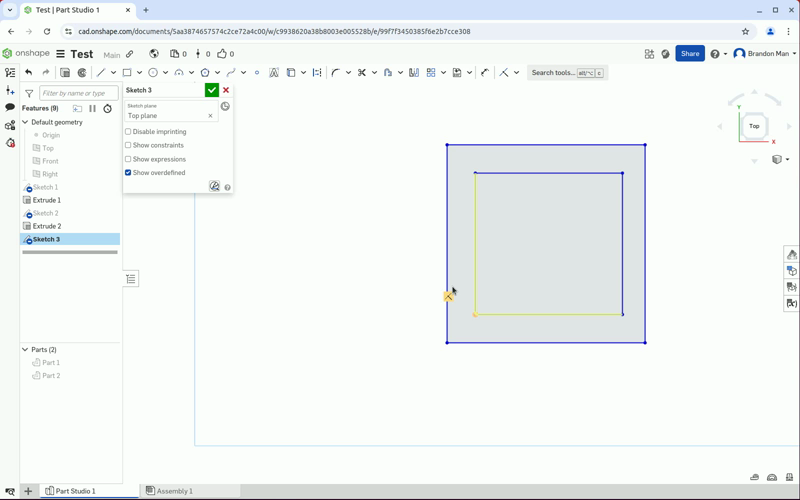
scroll(-6)
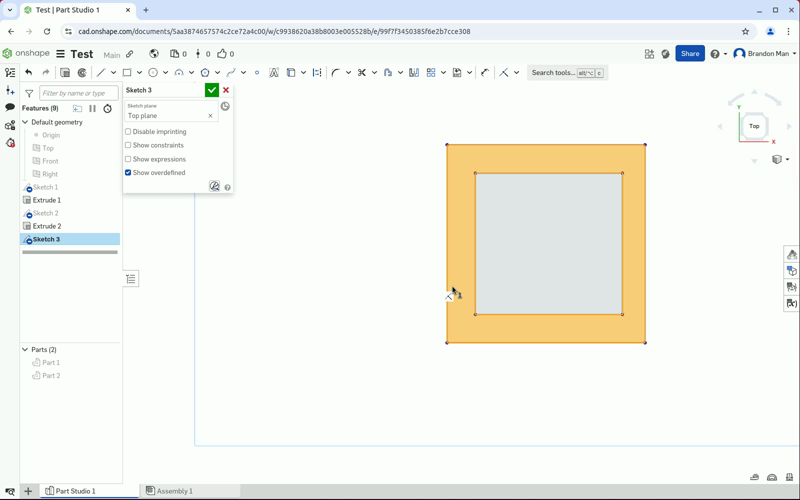
scroll(-6)
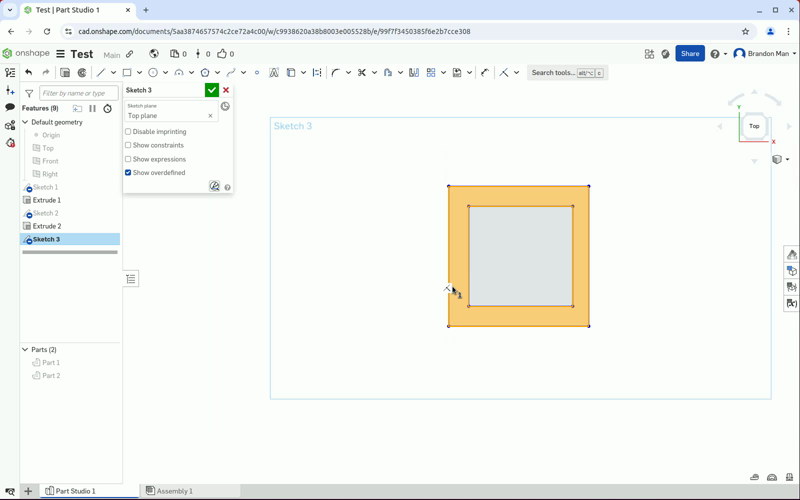
scroll(-6)
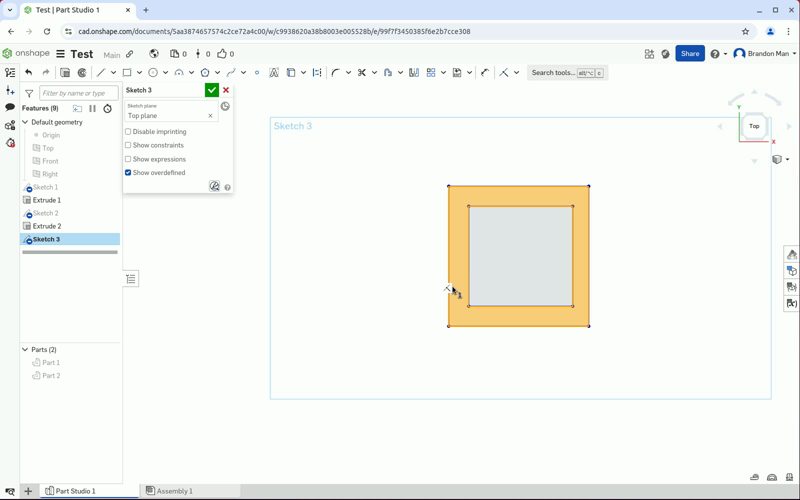
scroll(-6)
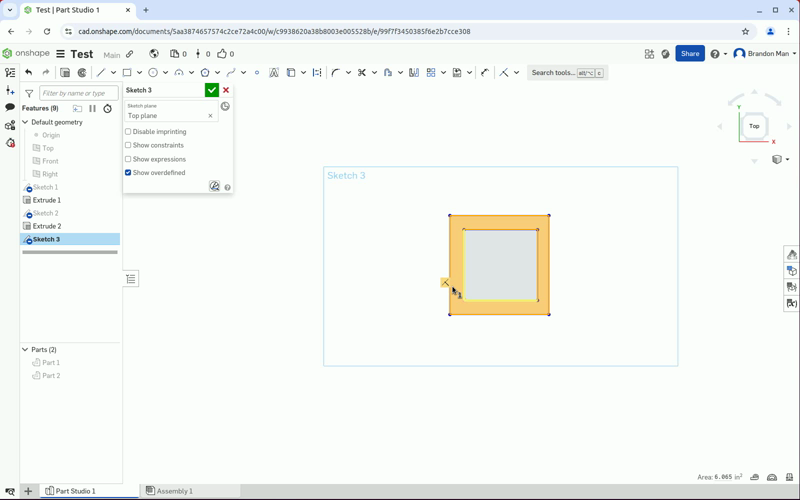
scroll(-6)
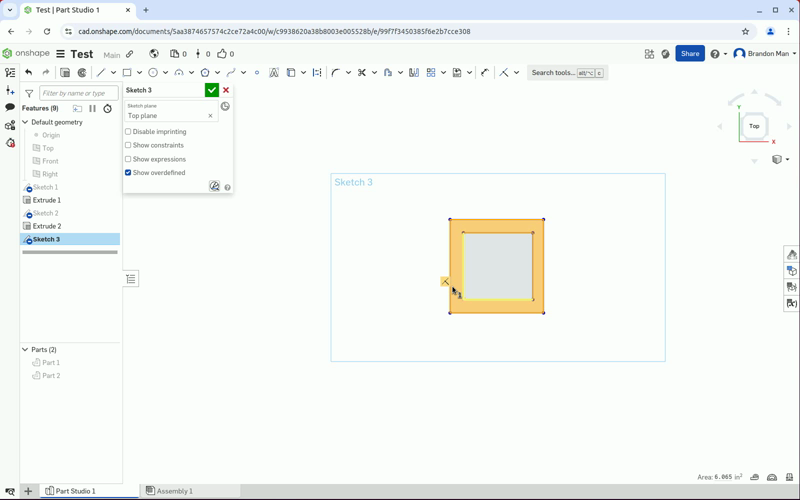
scroll(-6)
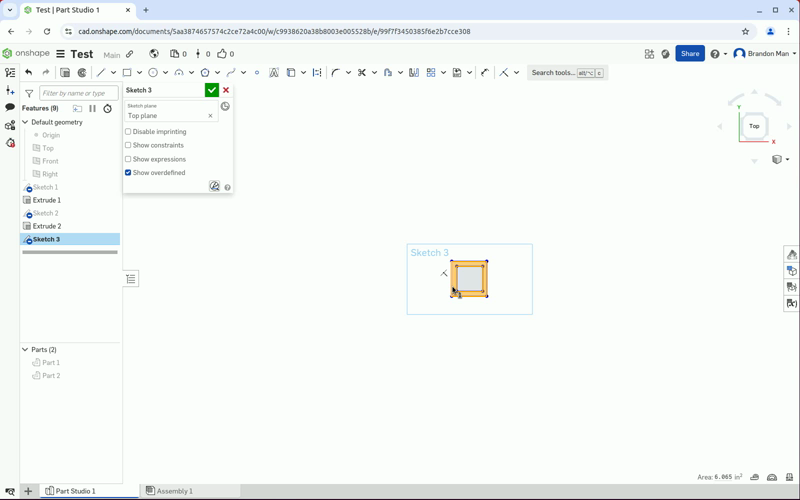
scroll(-6)
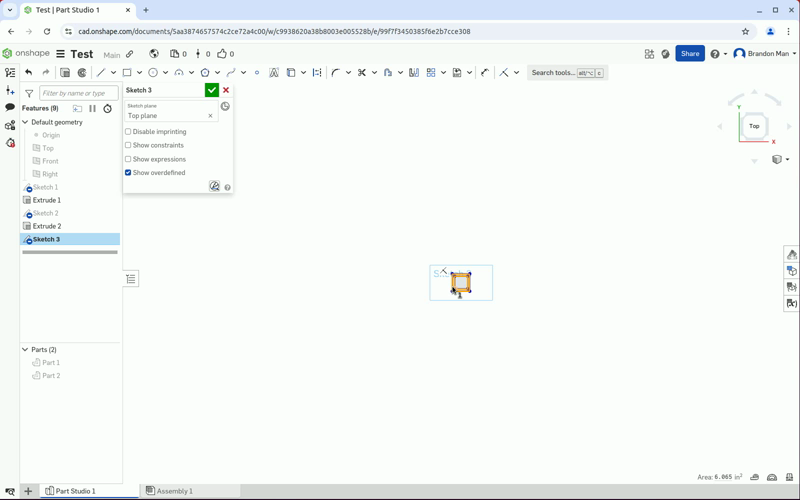
mouse_move(73, 352)
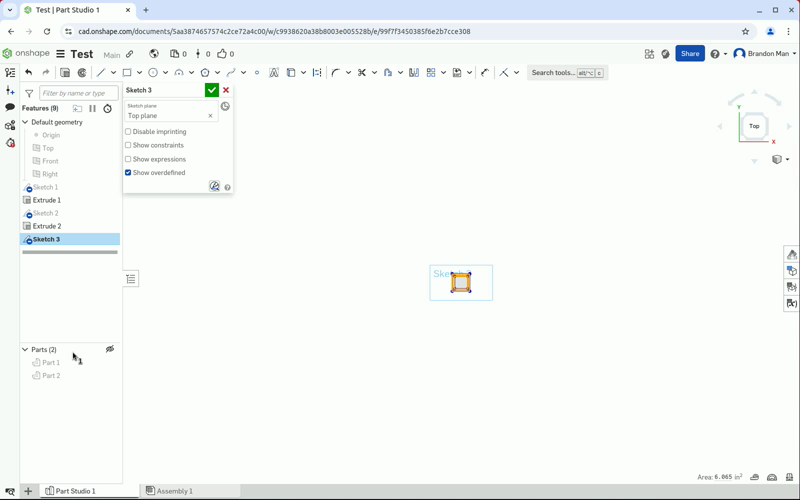
key(shift+y)
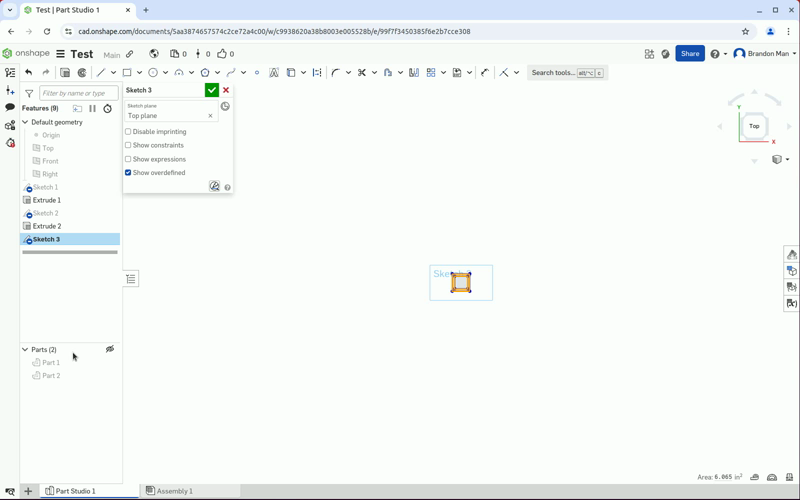
key(shift+e)
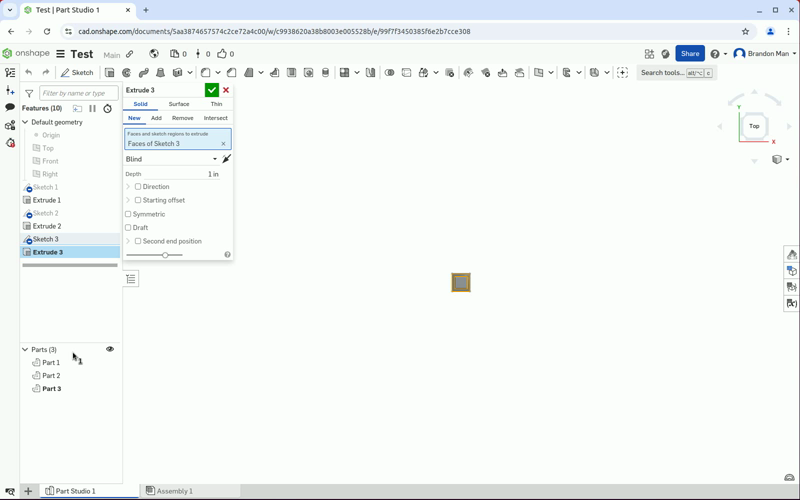
mouse_move(143, 106)
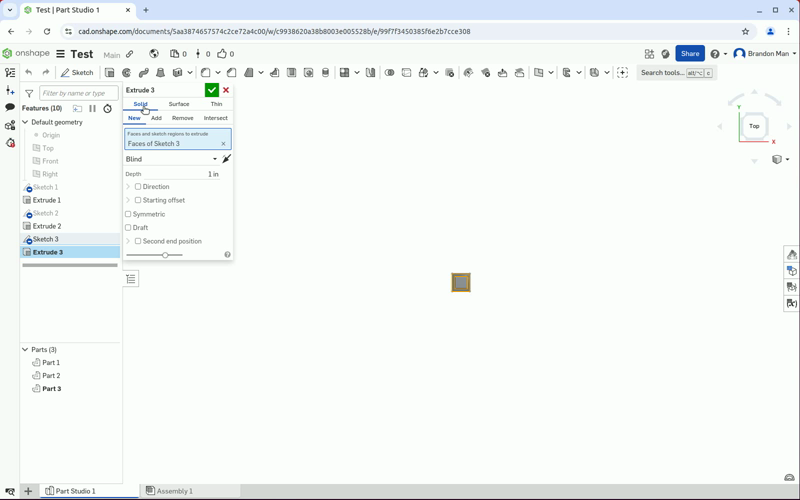
click(143, 106)
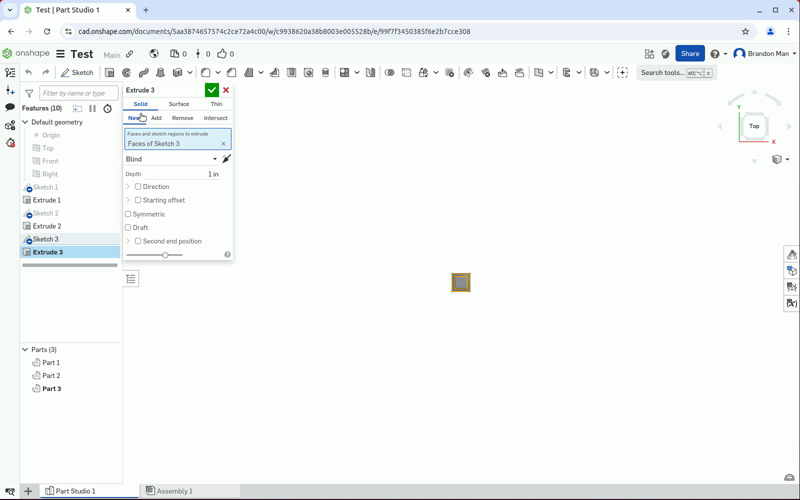
mouse_move(137, 120)
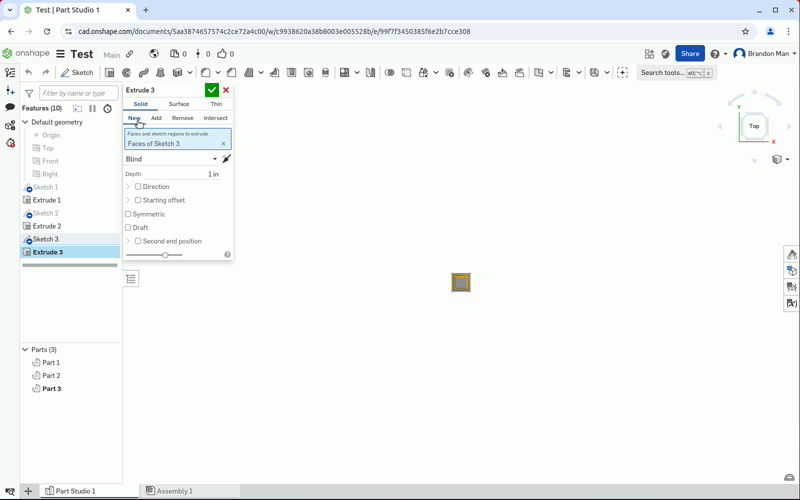
click(137, 120)
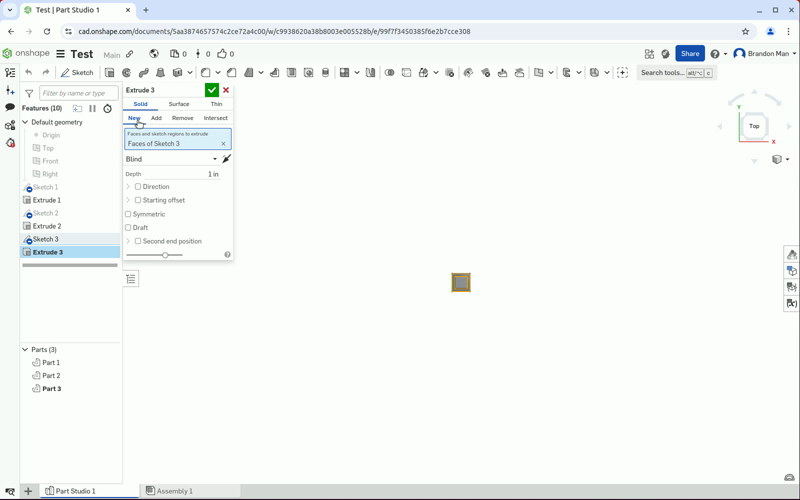
key(tab, 4)
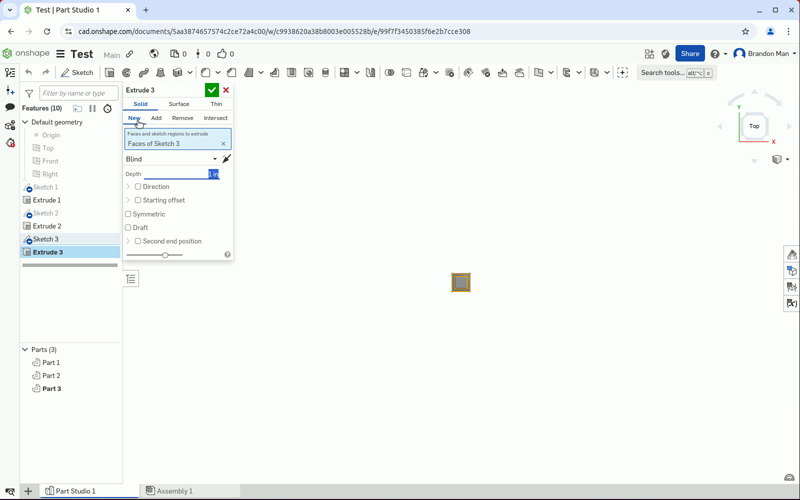
text(-2.407)
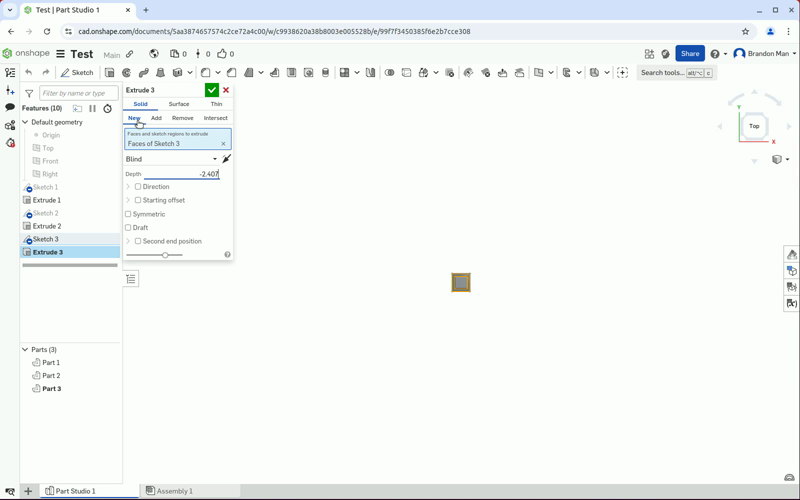
key(enter)
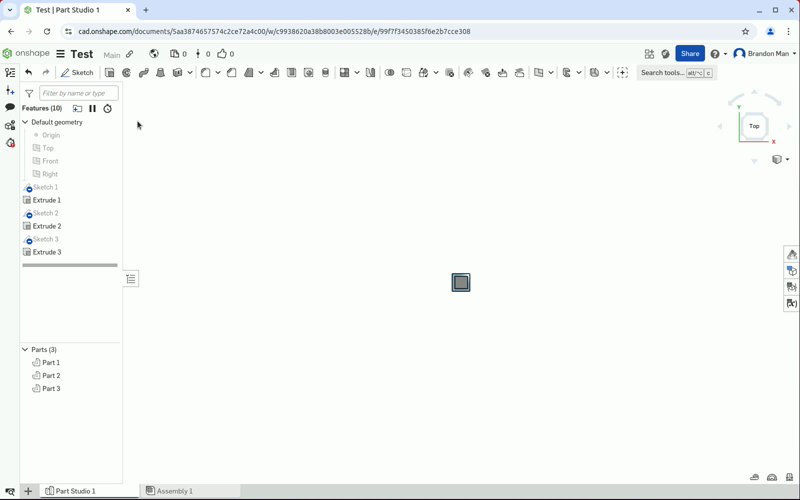
key(shift+h)
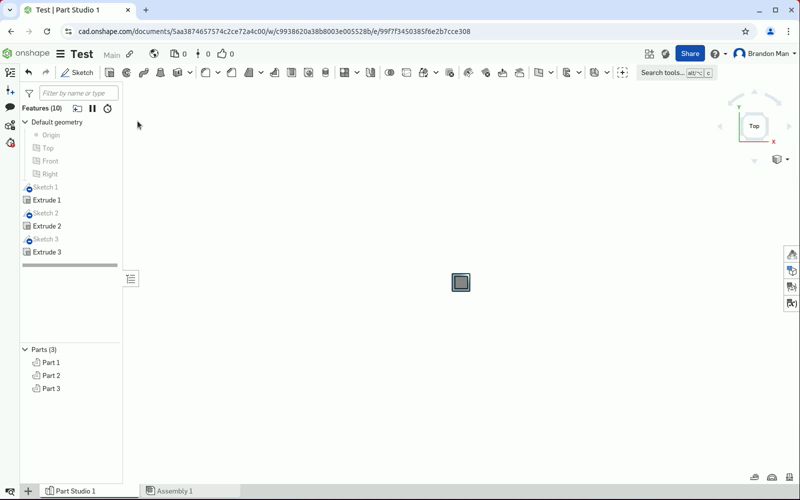
key(shift+h)
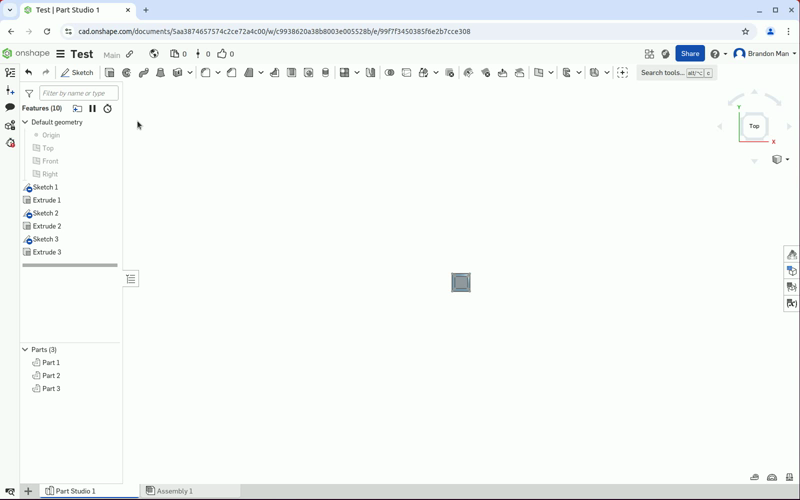
key(shift+7)
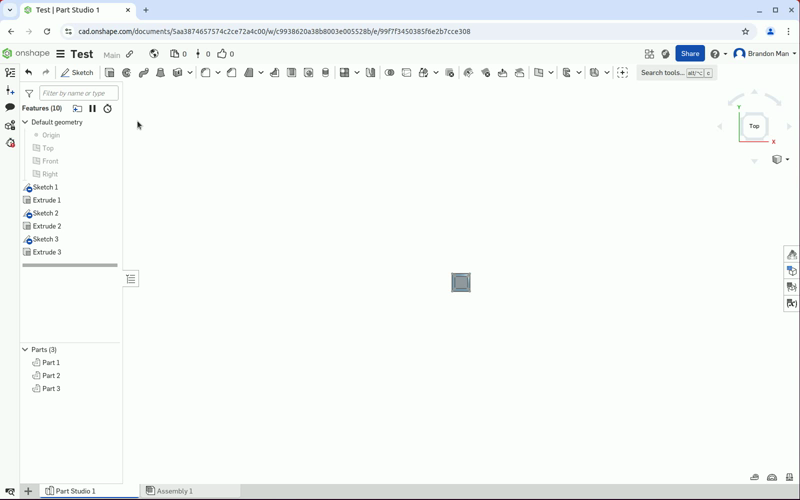
key(up, 3)
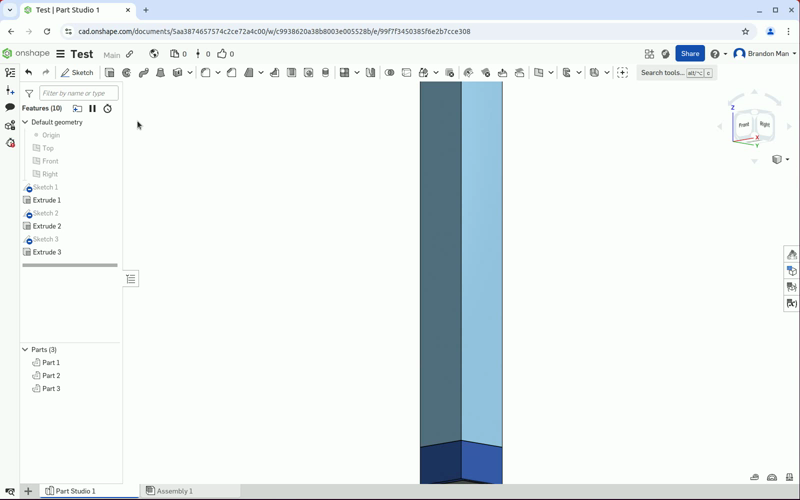
key(left, 3)
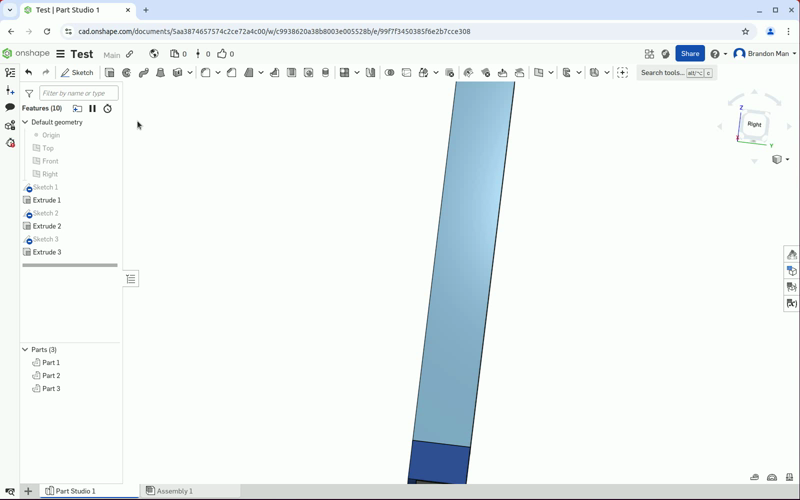
key(right, 3)
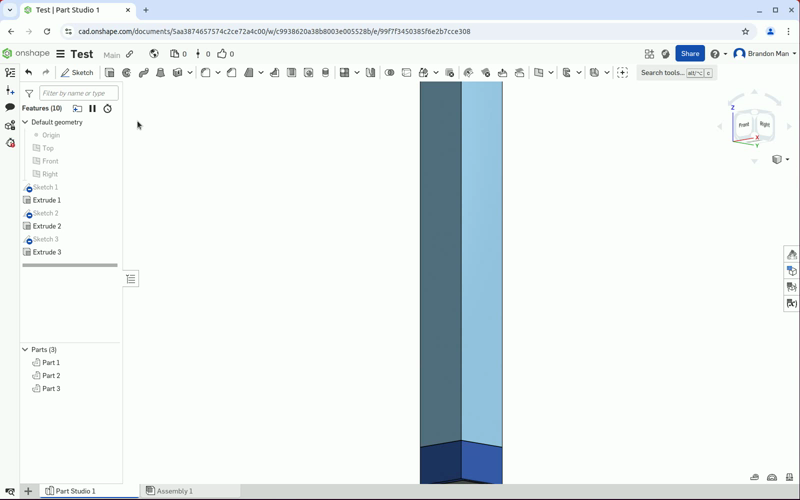
key(down, 3)
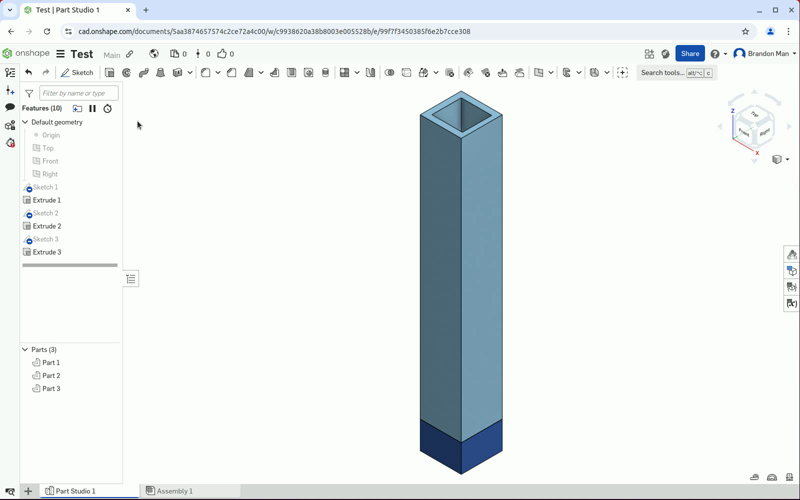
mouse_move(73, 189)
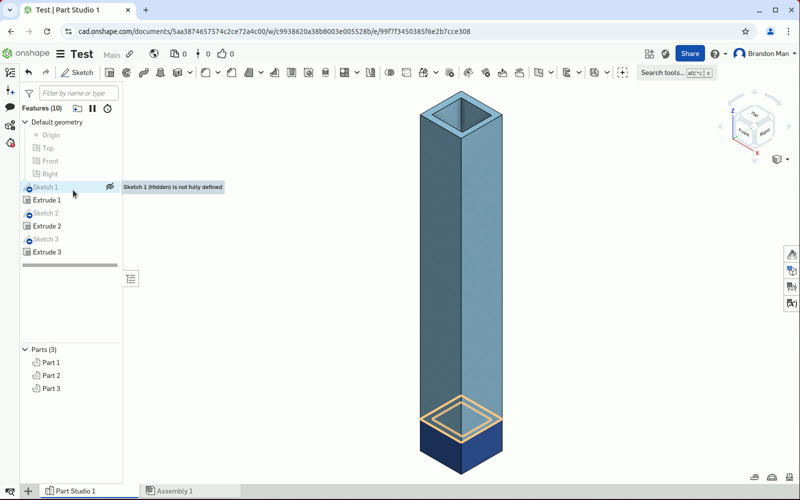
click(73, 189)